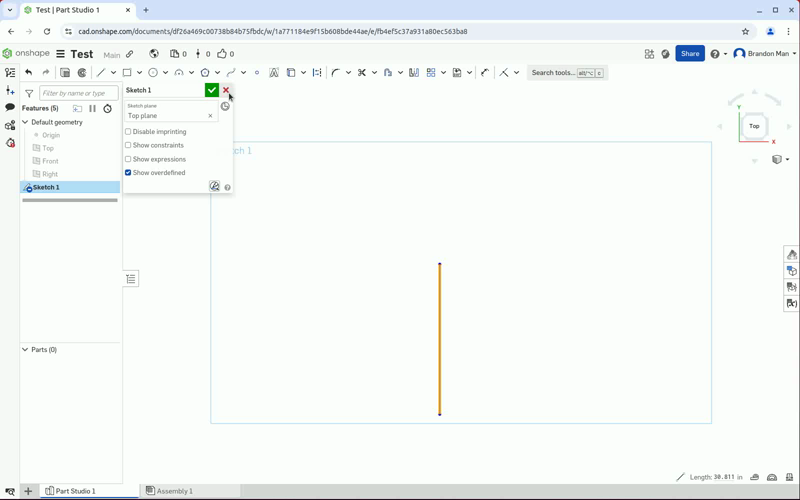
key(shift+h)
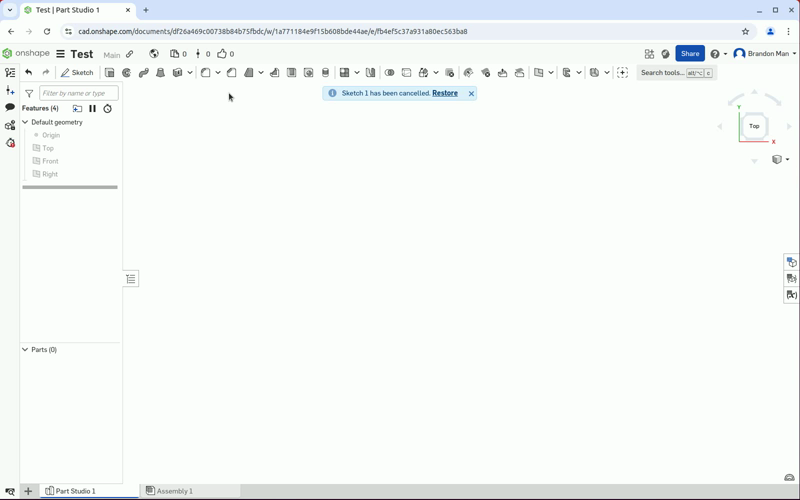
mouse_move(73, 352)
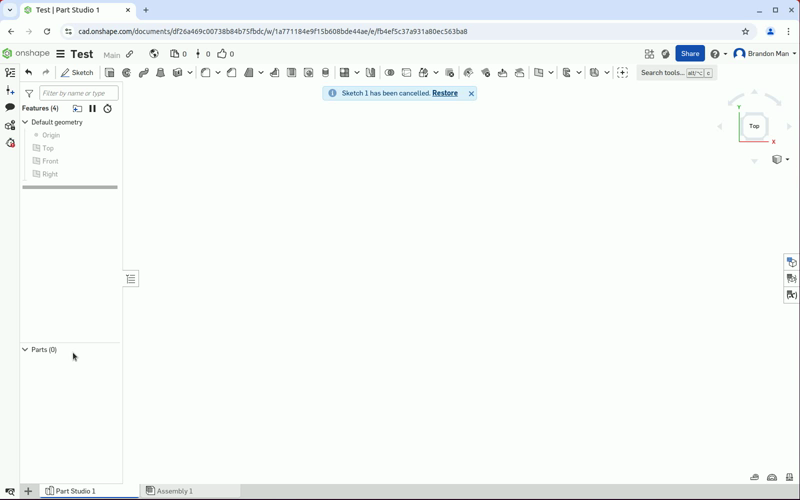
key(y)
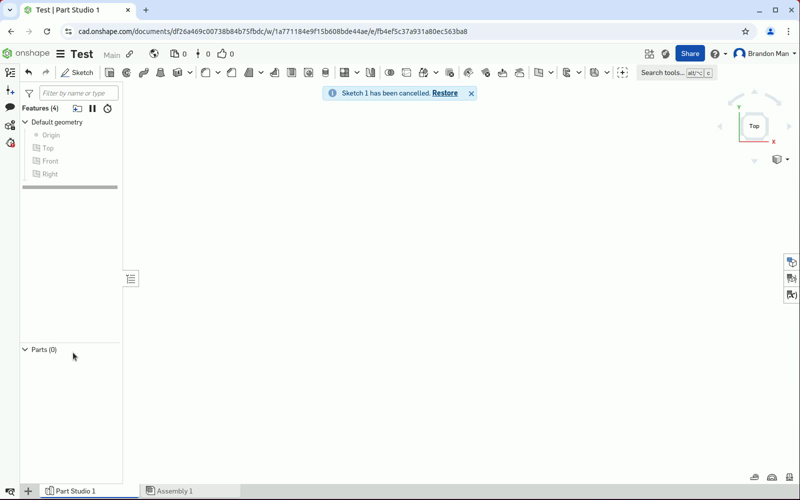
key(shift+p)
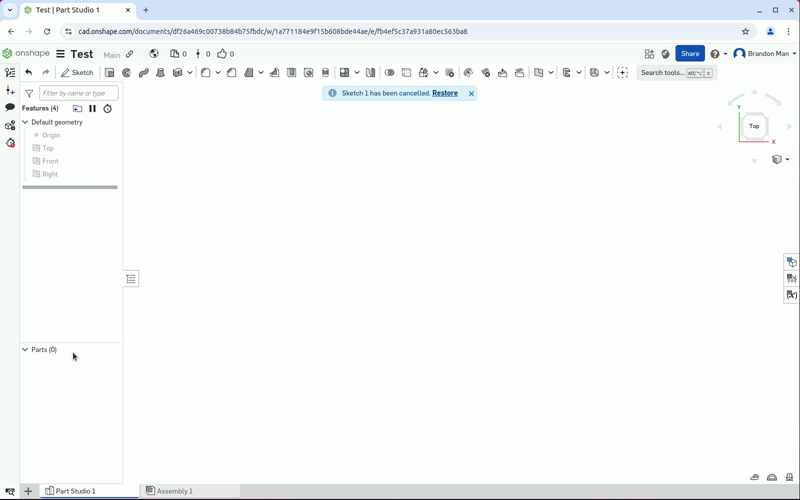
key(space)
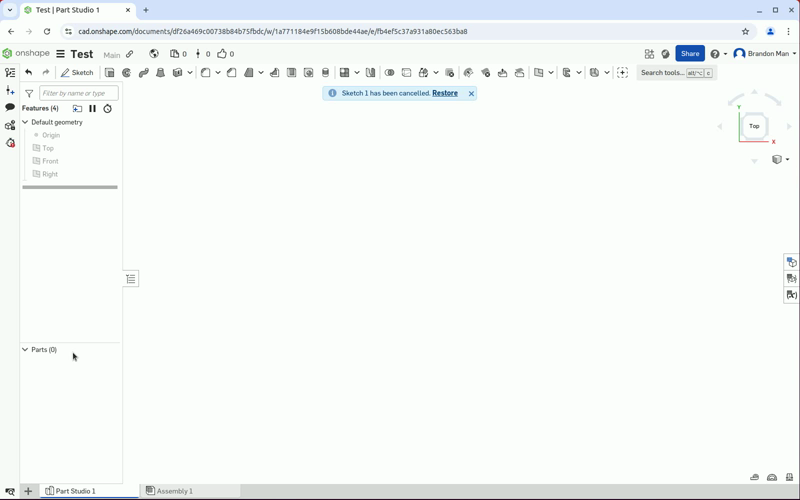
key_down(shift)
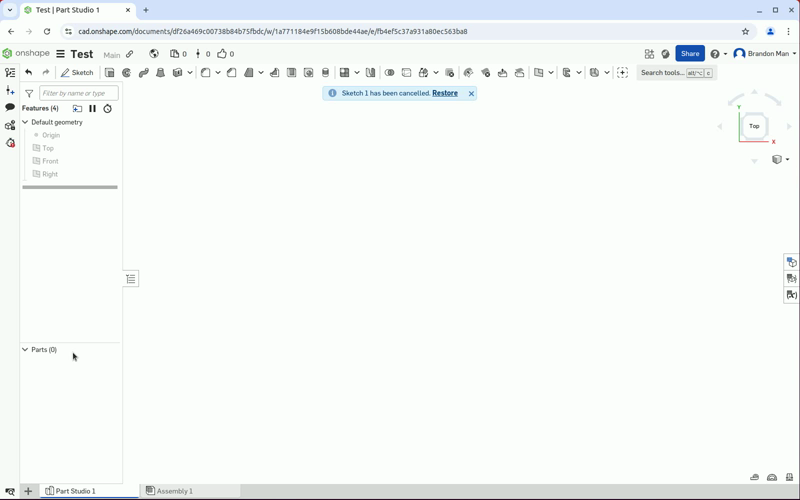
key(up)
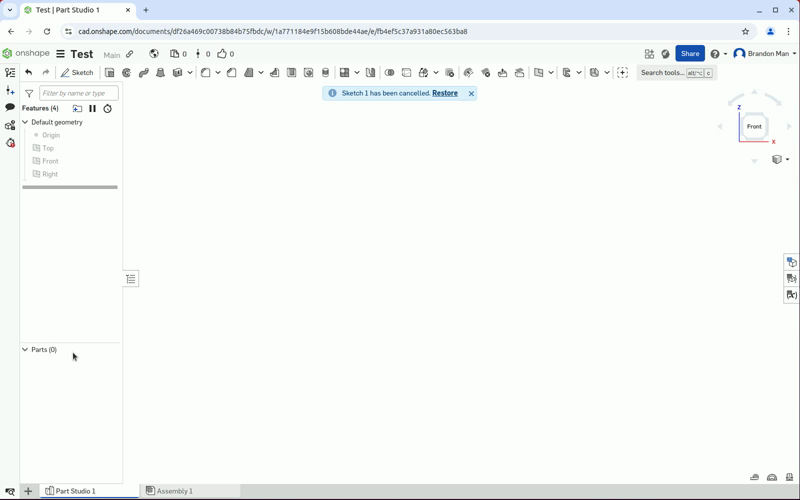
key_up(shift)
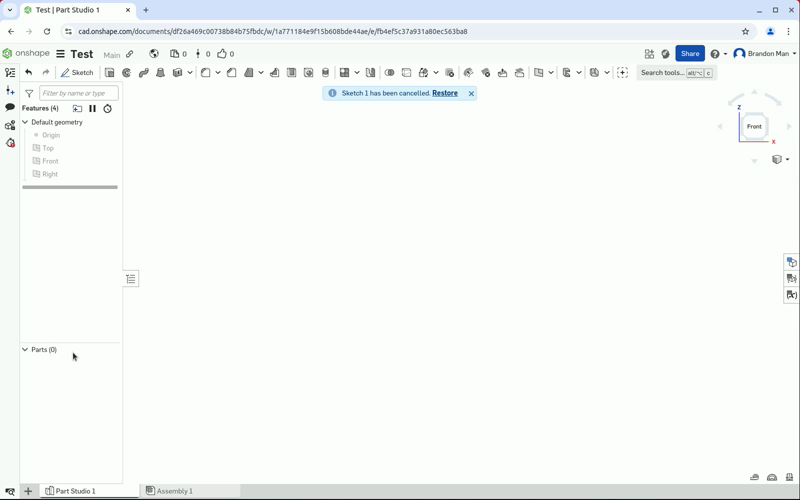
mouse_move(73, 352)
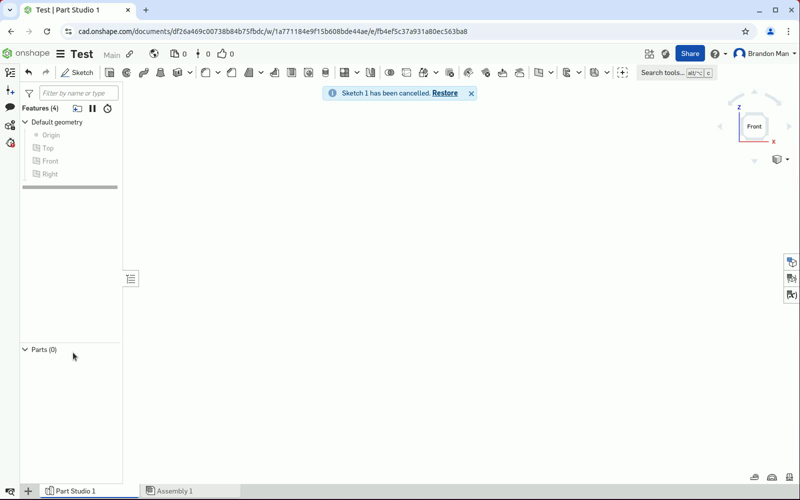
key(shift+y)
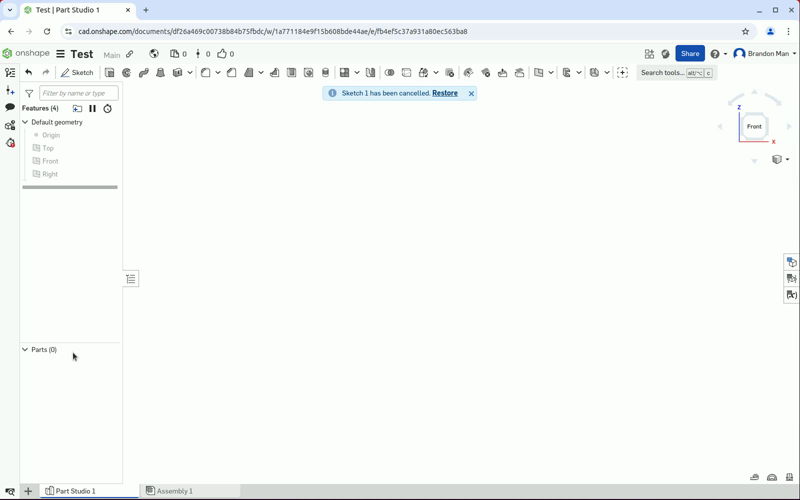
key(shift+s)
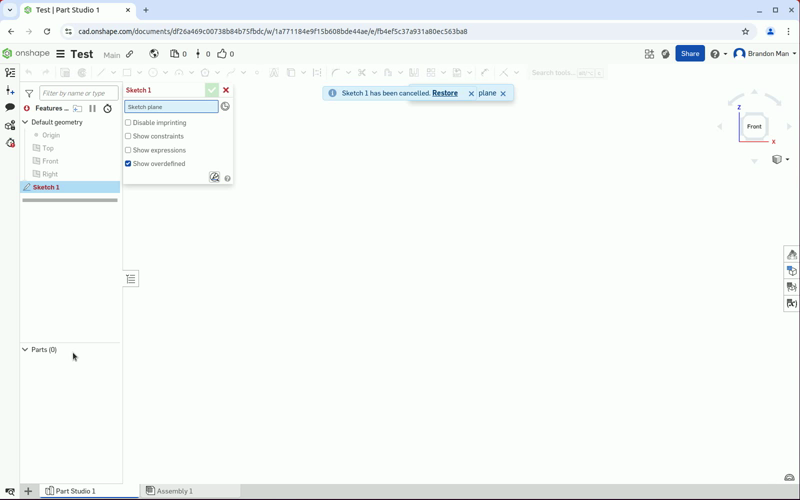
mouse_move(73, 163)
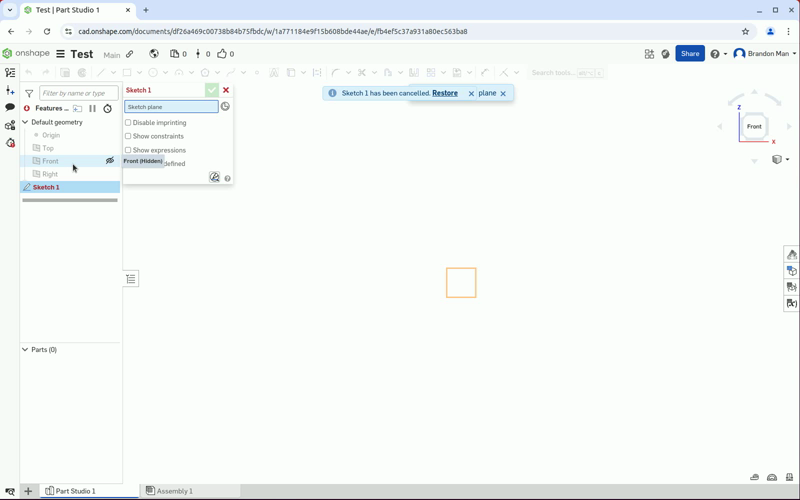
click(73, 163)
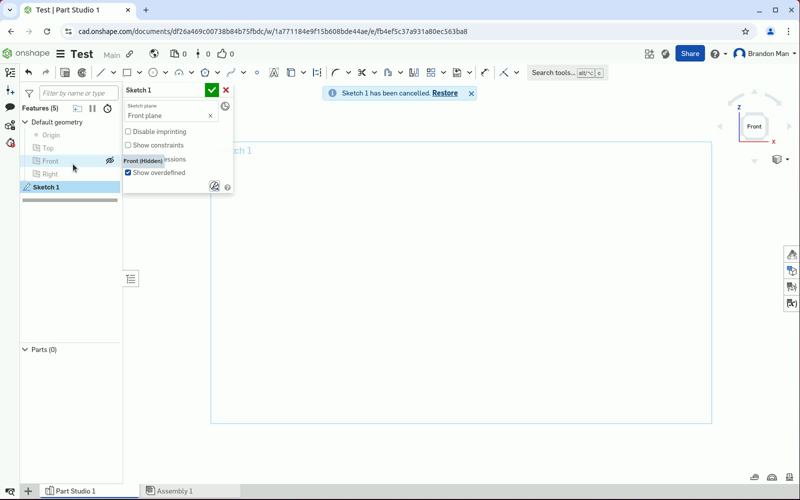
mouse_move(73, 352)
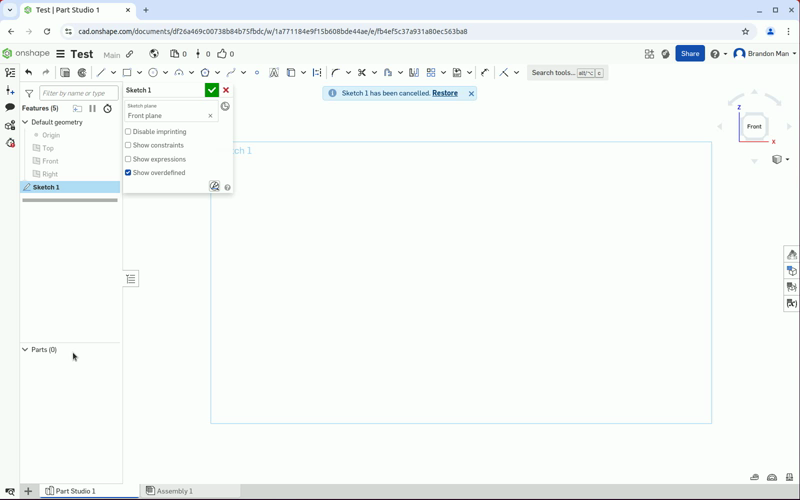
key(y)
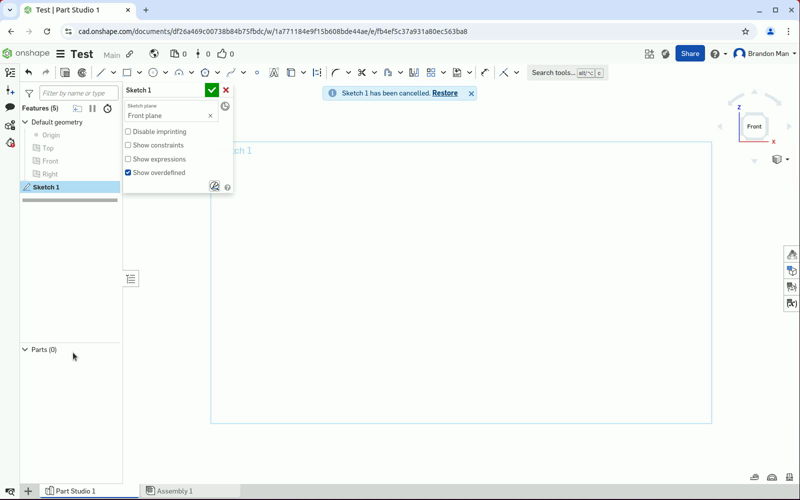
key(l)
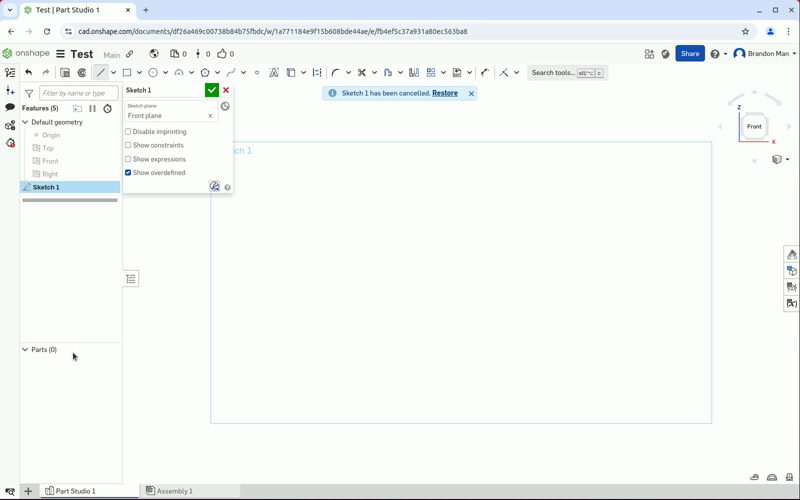
key_down(shift)
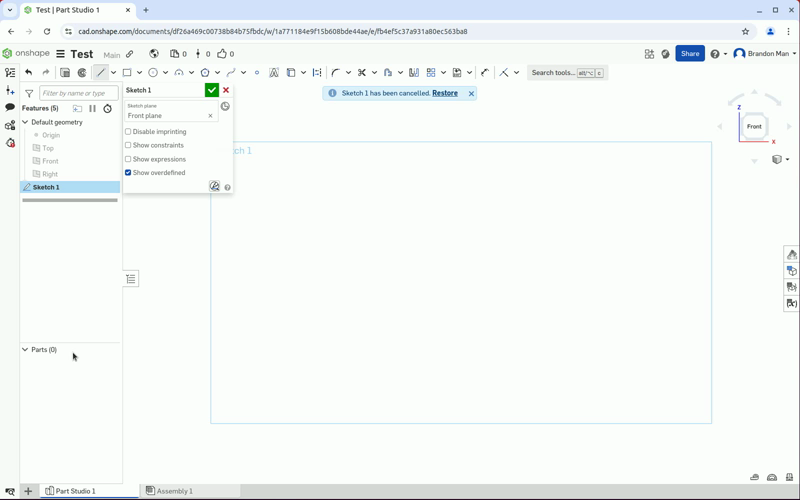
mouse_move(440, 282)
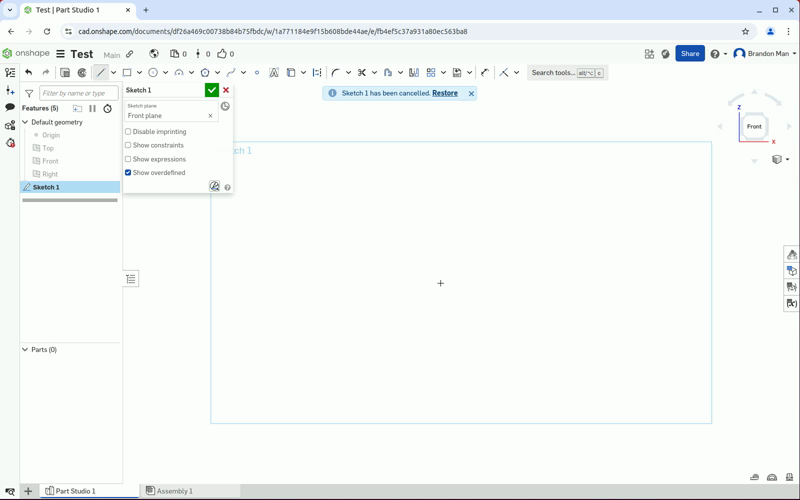
click(440, 282)
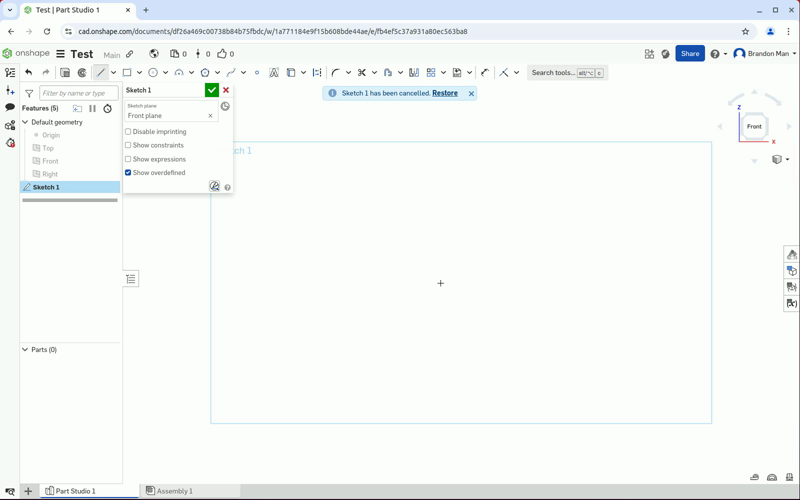
key_up(shift)
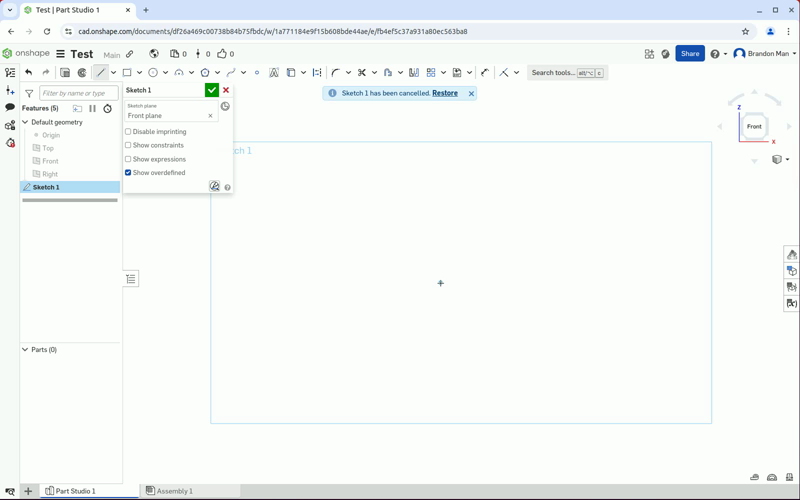
key_down(shift)
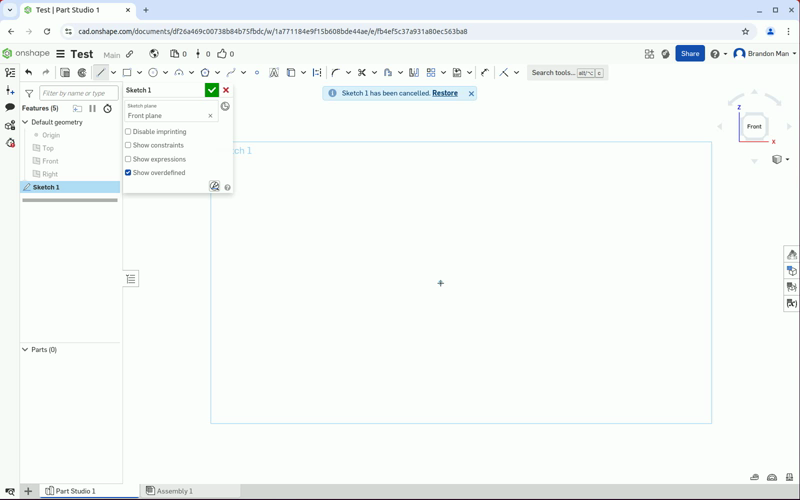
mouse_move(470, 282)
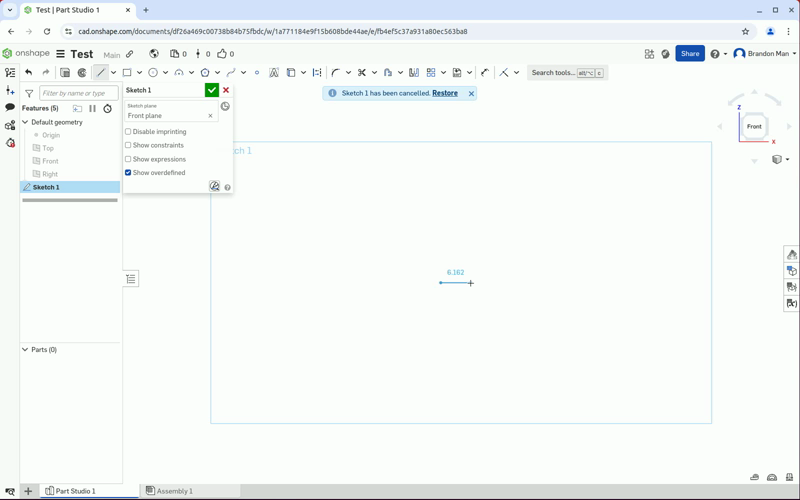
mouse_move(461, 282)
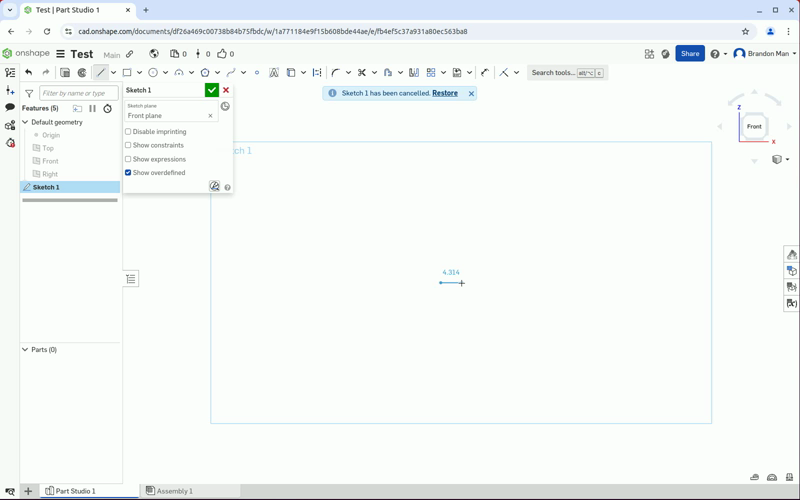
click(461, 282)
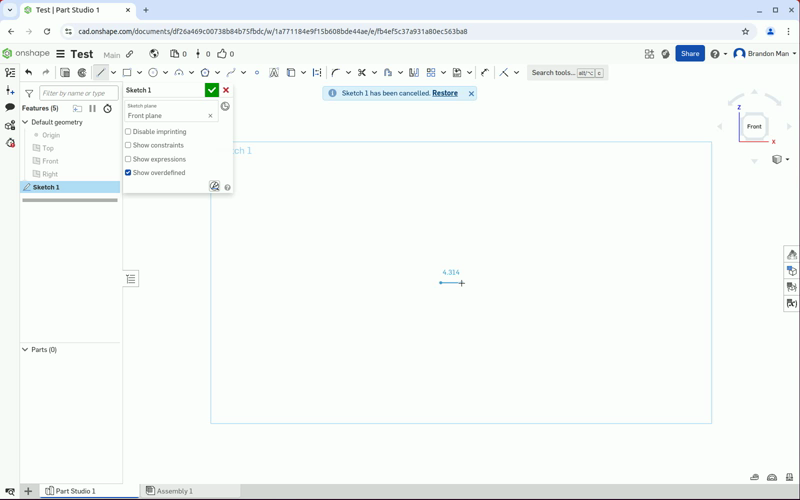
key_up(shift)
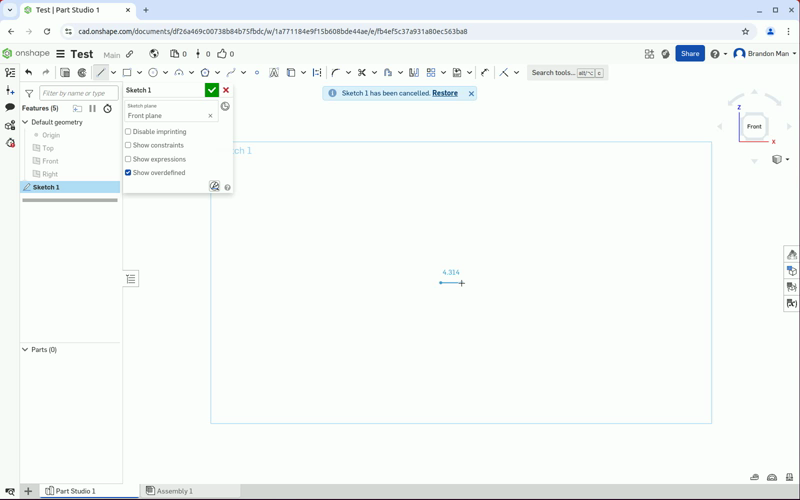
key_down(shift)
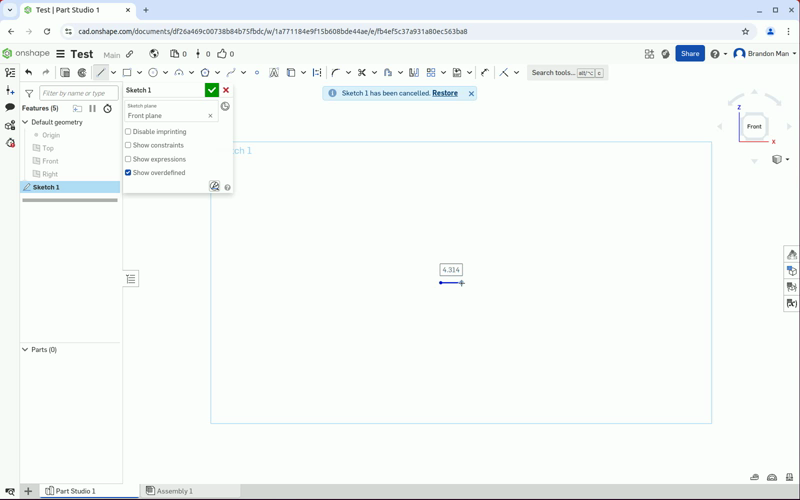
mouse_move(461, 222)
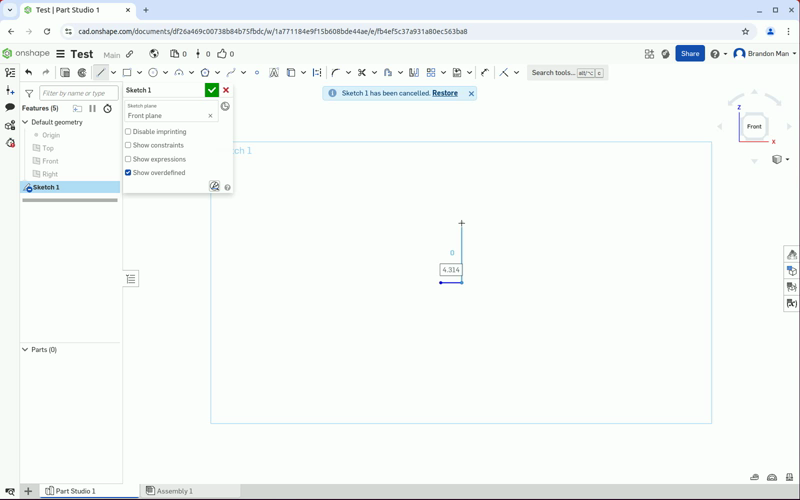
click(461, 222)
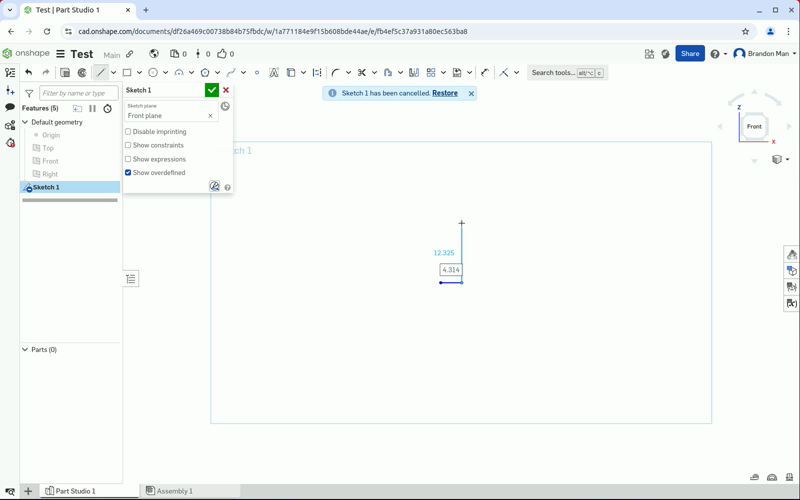
key_up(shift)
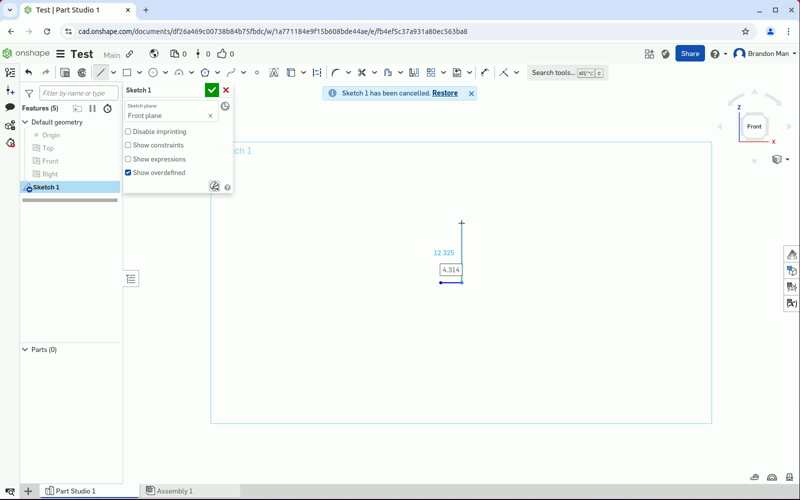
key_down(shift)
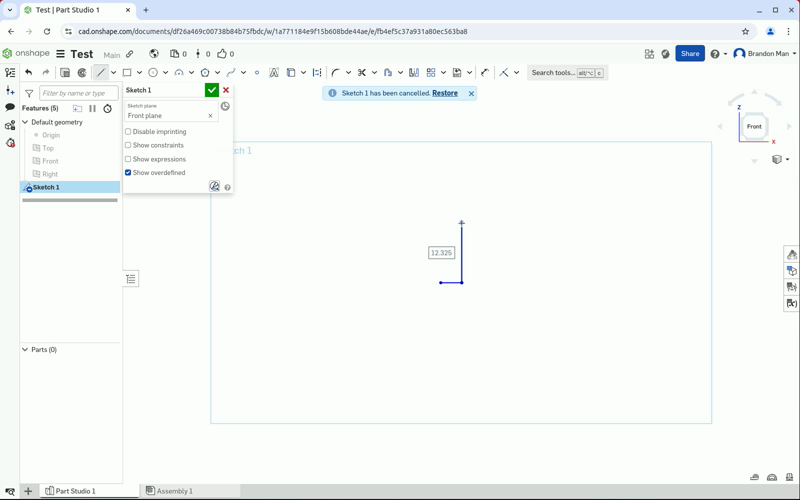
mouse_move(491, 222)
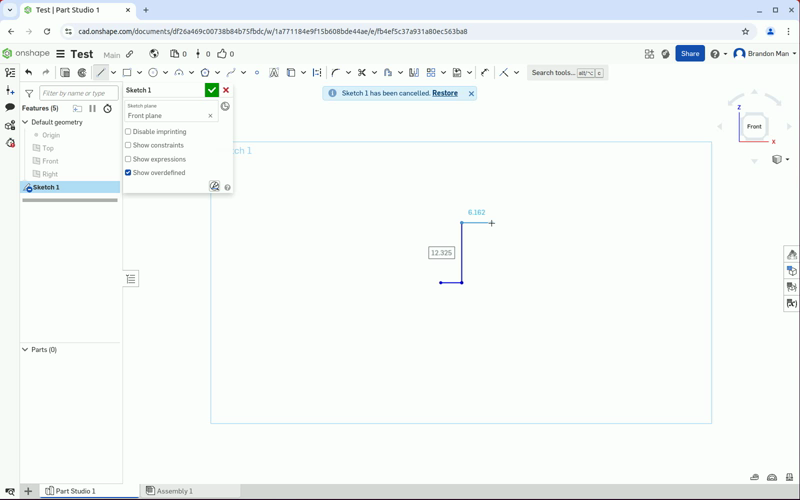
mouse_move(440, 222)
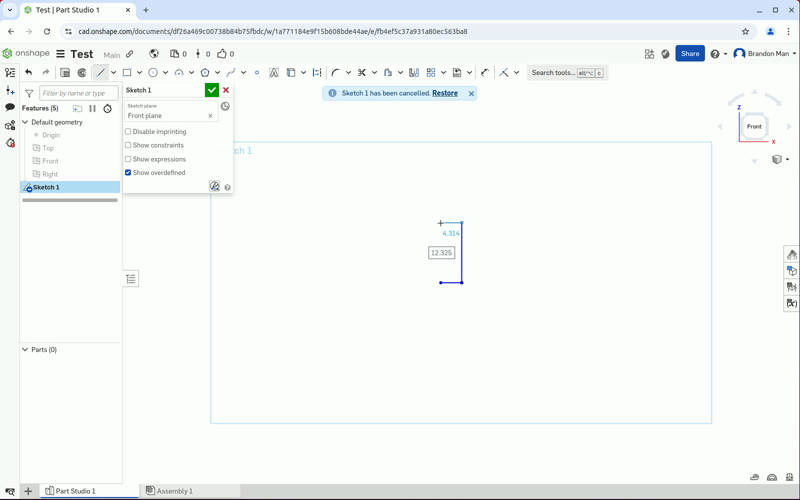
click(440, 222)
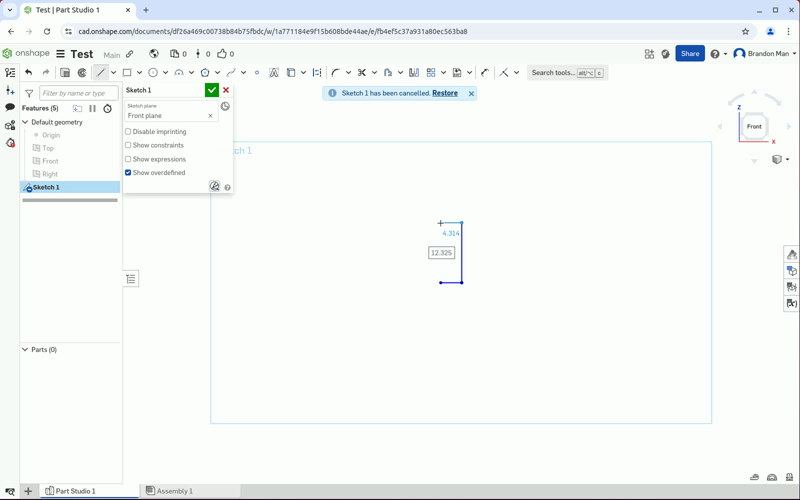
key_up(shift)
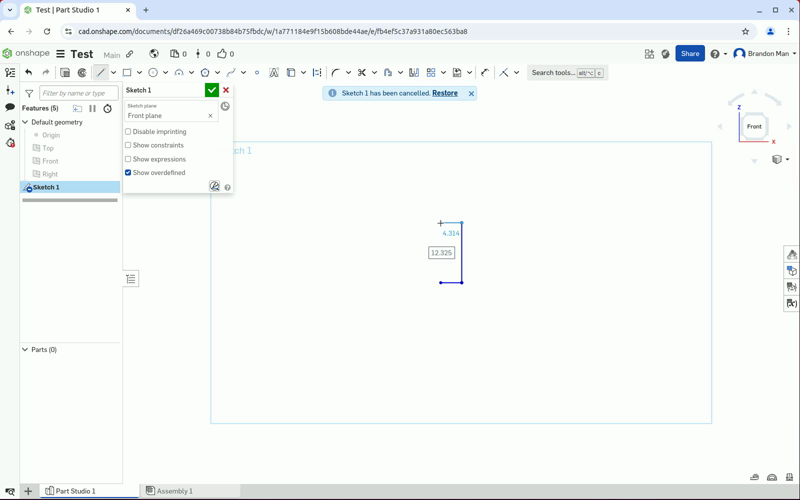
key_down(shift)
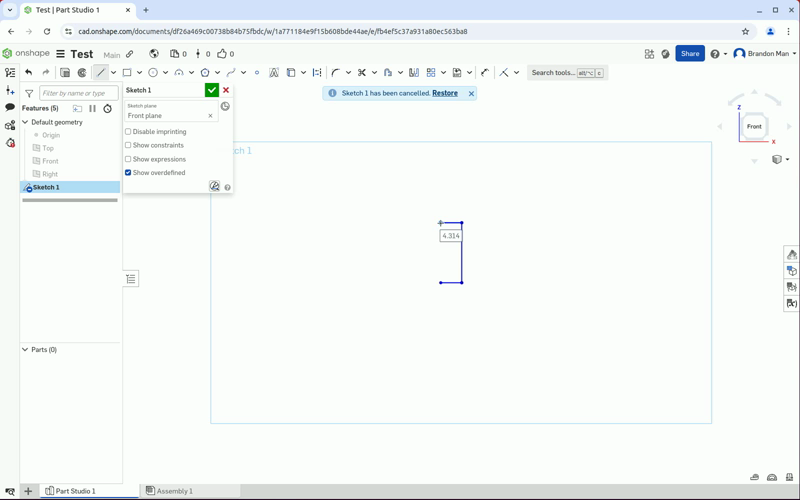
mouse_move(470, 222)
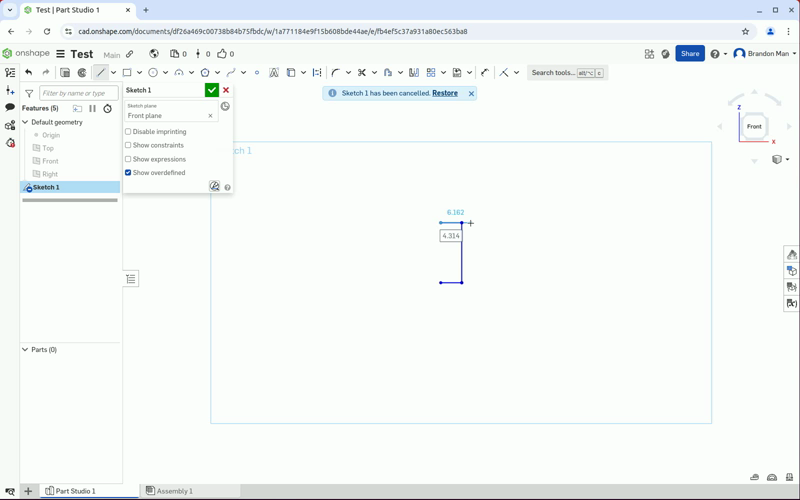
mouse_move(440, 242)
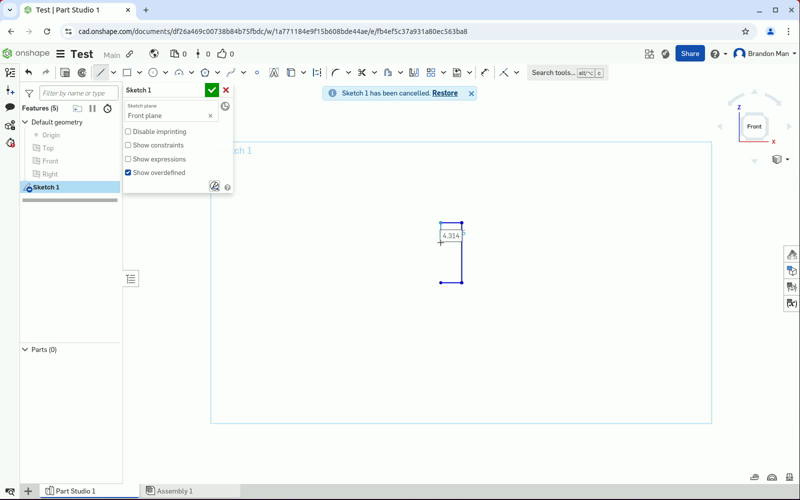
click(440, 242)
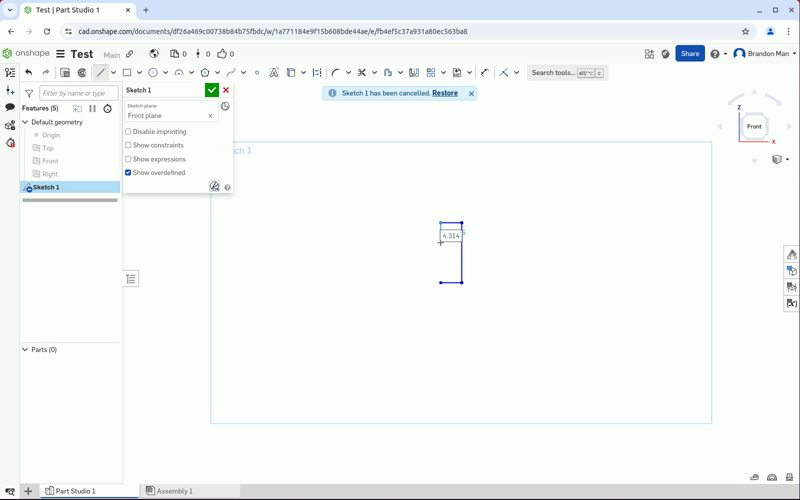
key_up(shift)
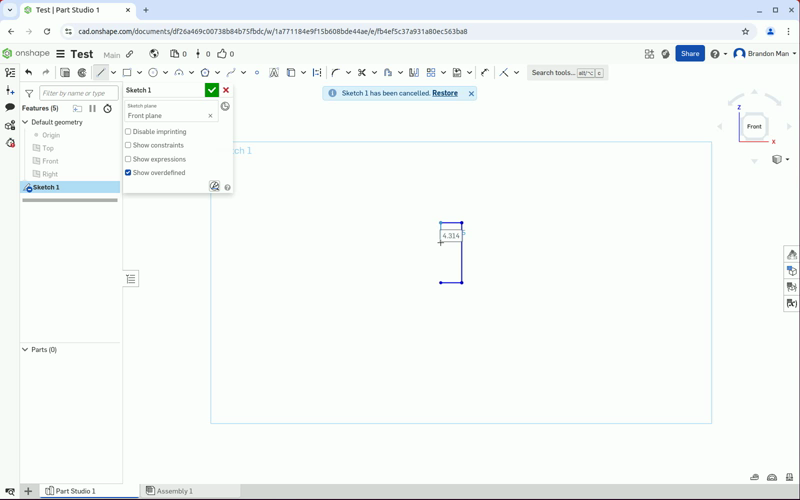
key(esc)
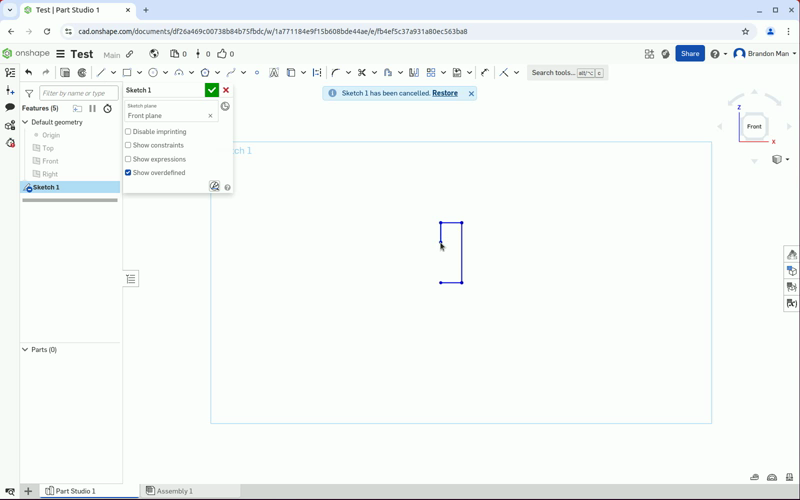
key(a)
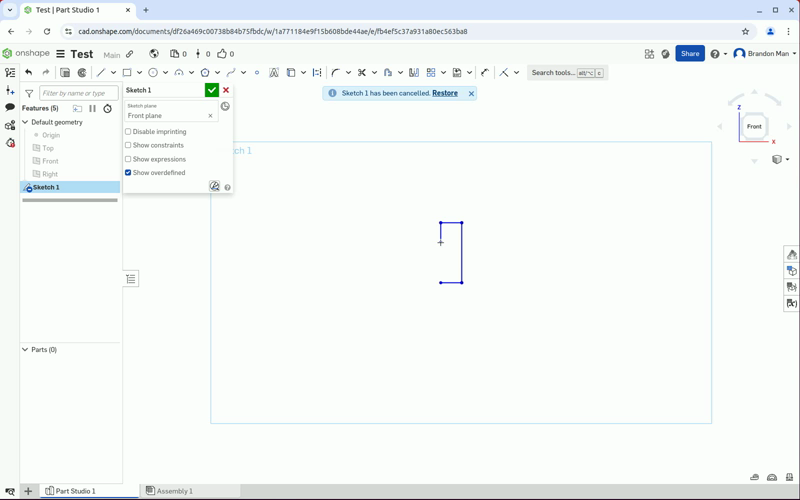
mouse_move(440, 242)
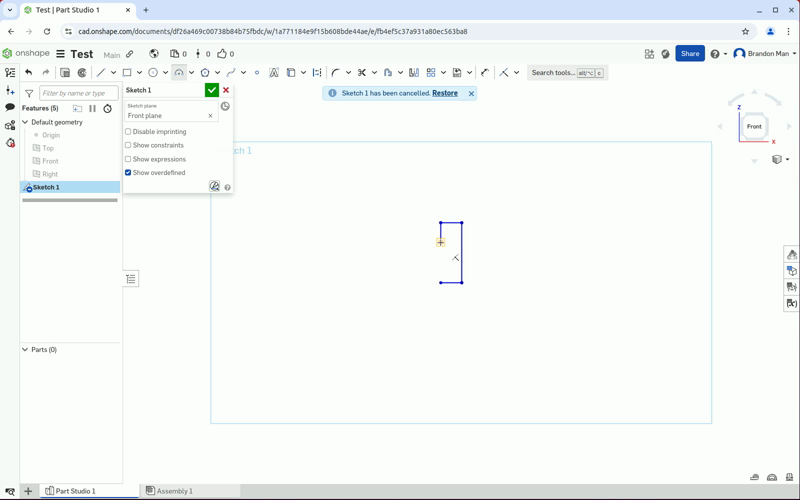
click(440, 242)
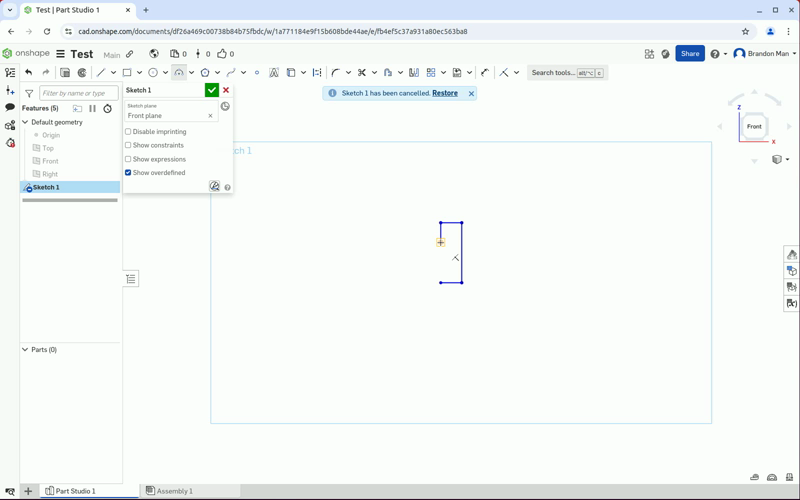
key_down(shift)
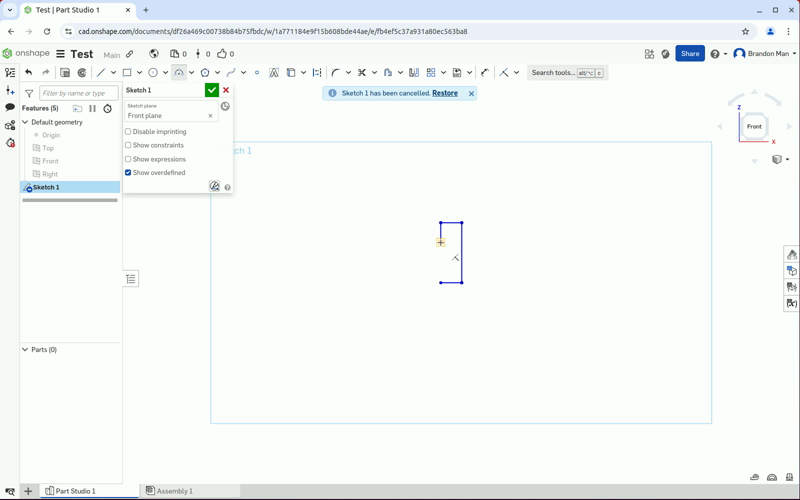
mouse_move(440, 250)
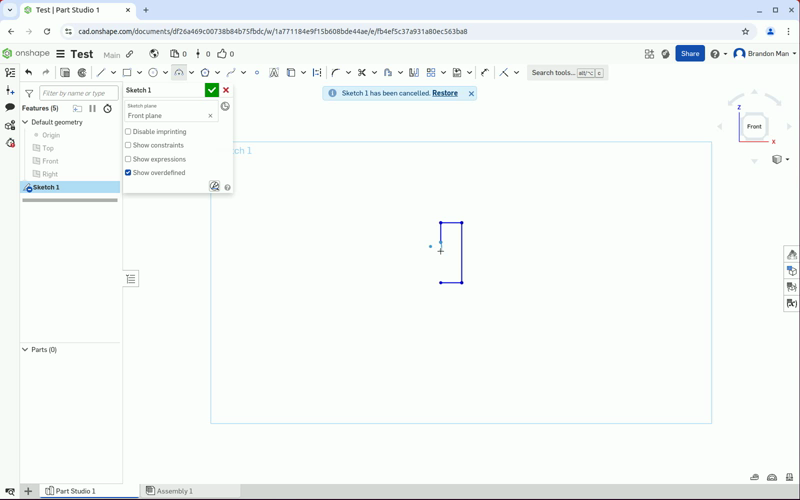
click(440, 250)
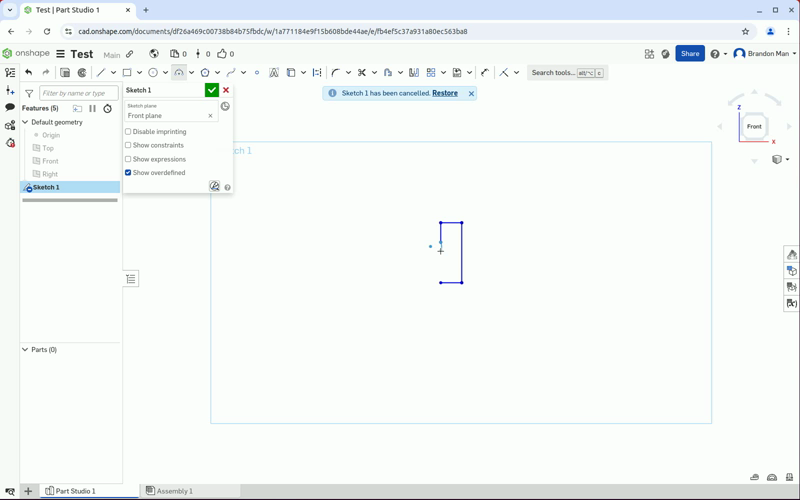
mouse_move(444, 246)
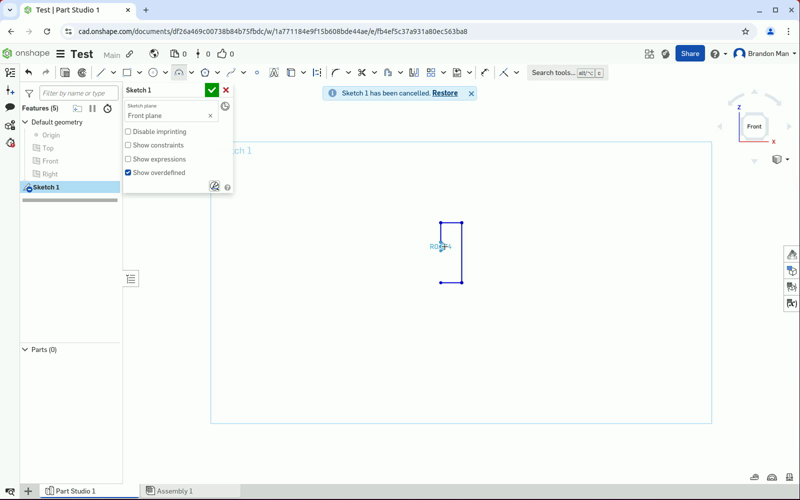
click(444, 246)
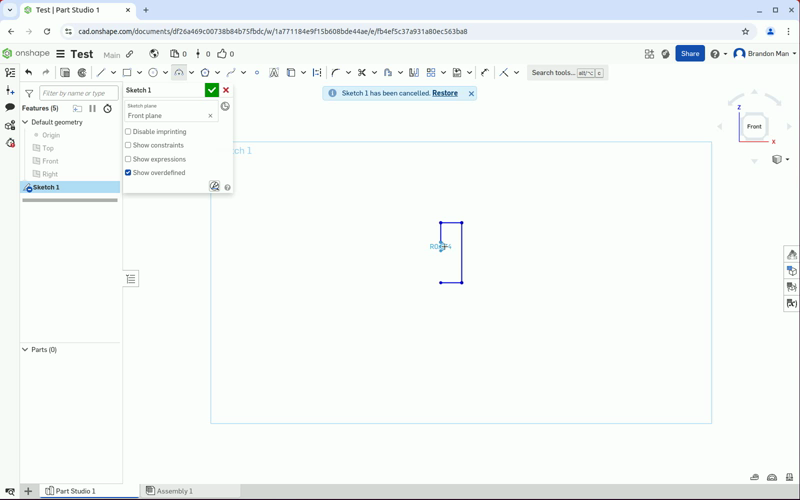
key_up(shift)
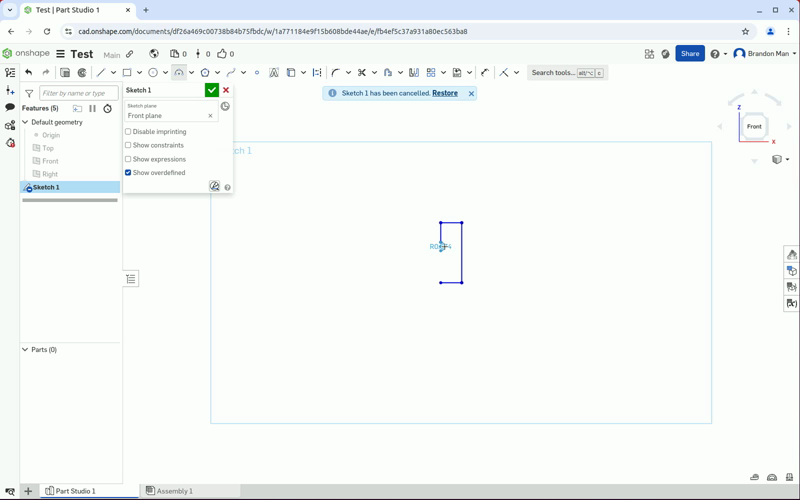
key(esc)
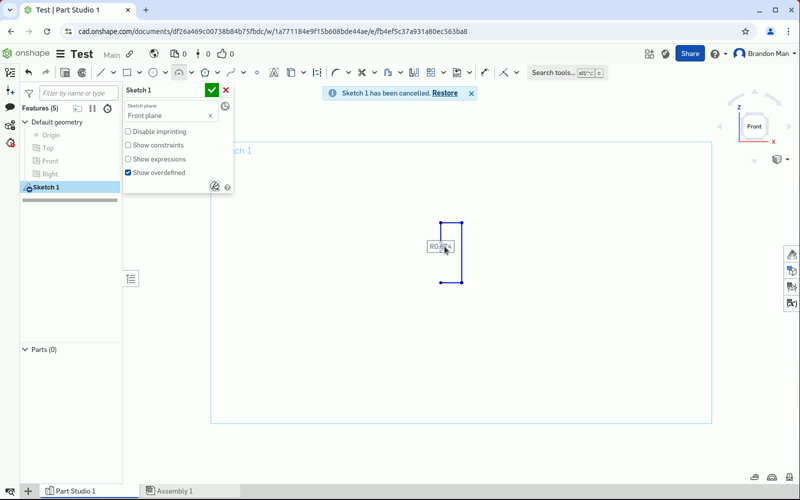
key(l)
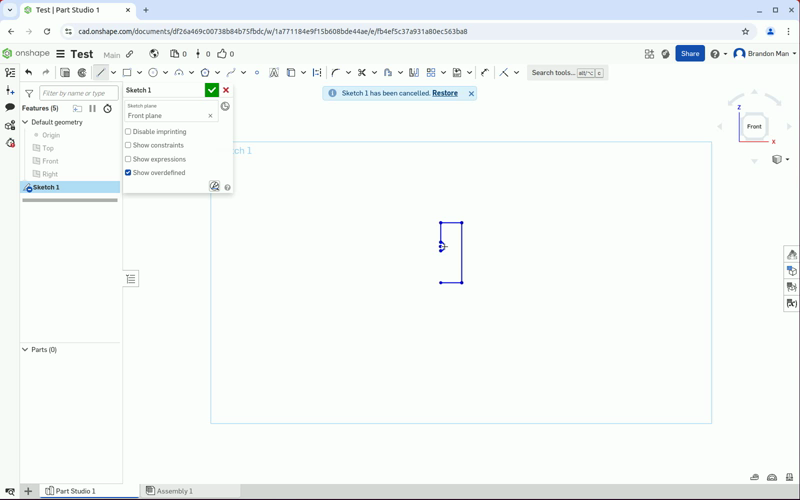
mouse_move(440, 250)
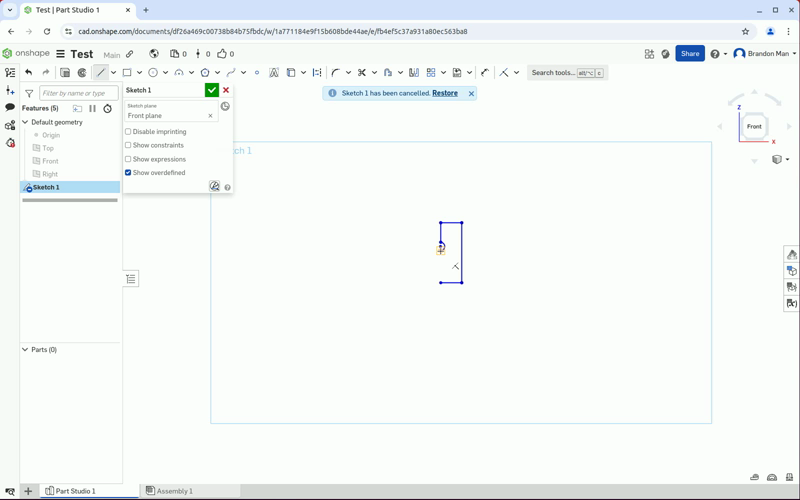
scroll(6)
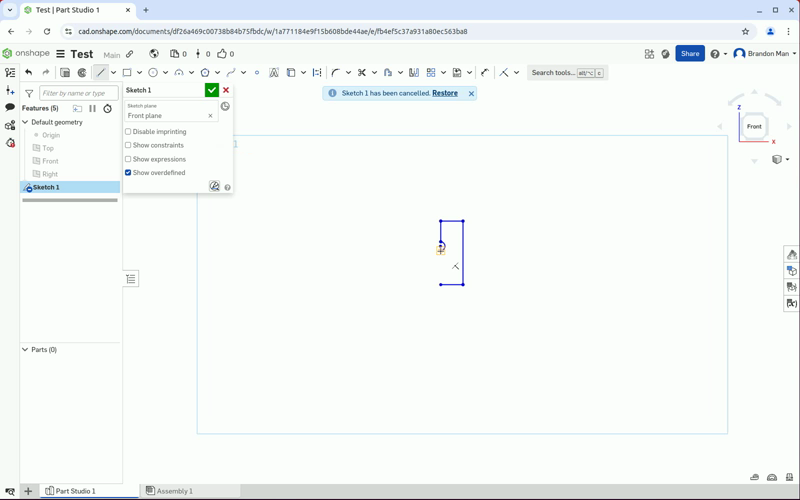
scroll(6)
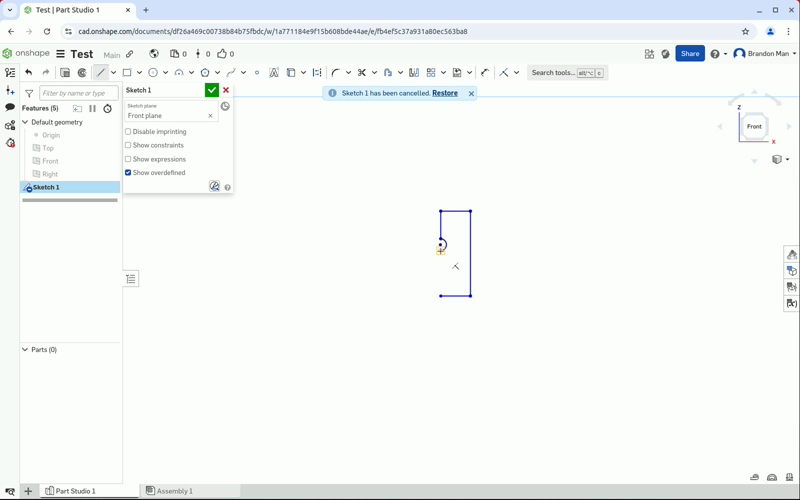
scroll(6)
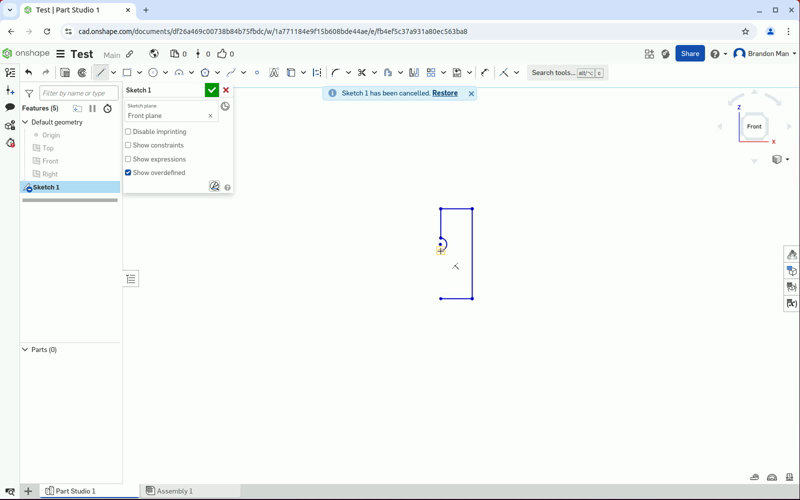
scroll(6)
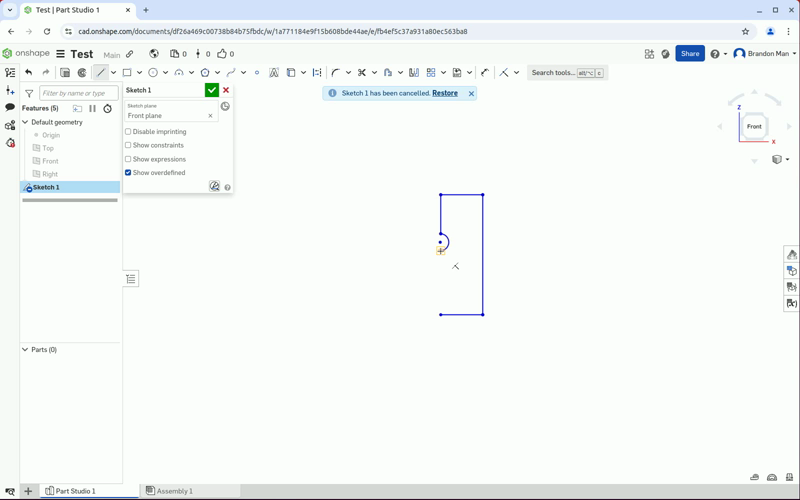
scroll(6)
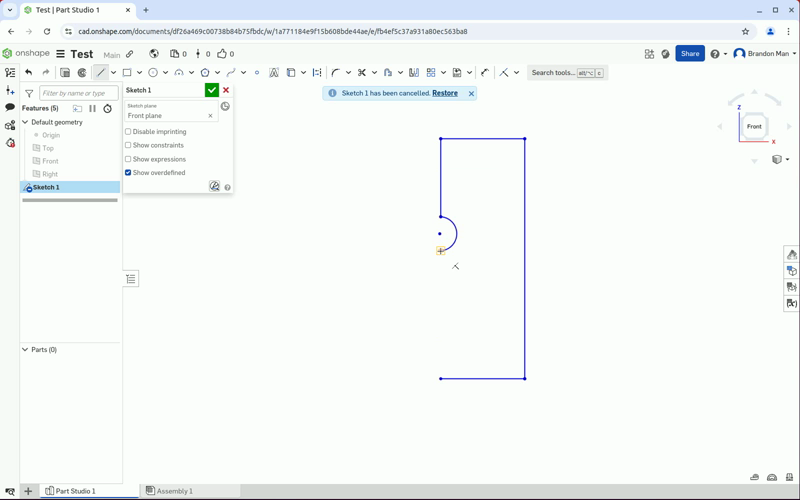
scroll(6)
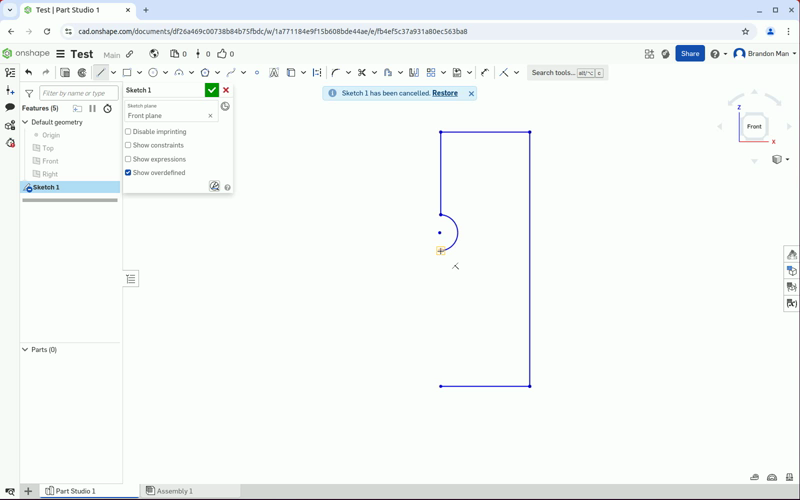
scroll(6)
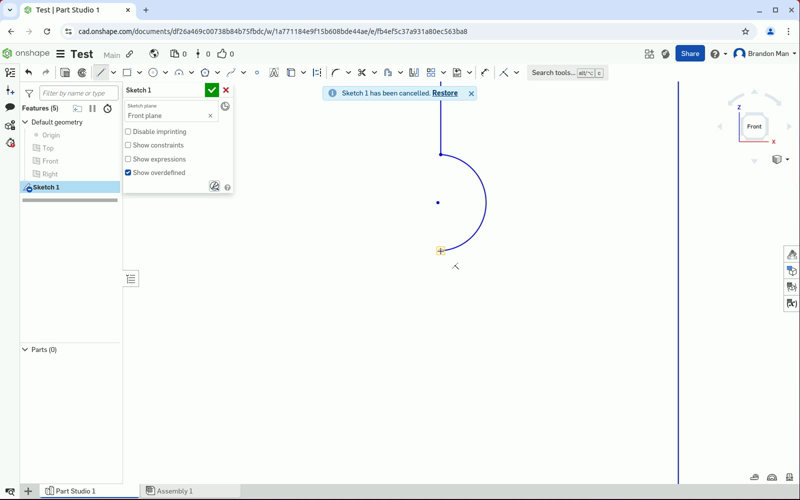
click(440, 250)
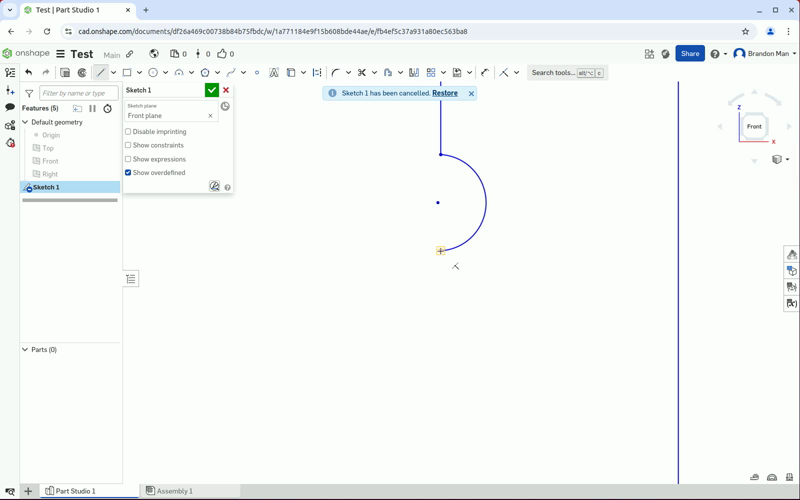
scroll(-6)
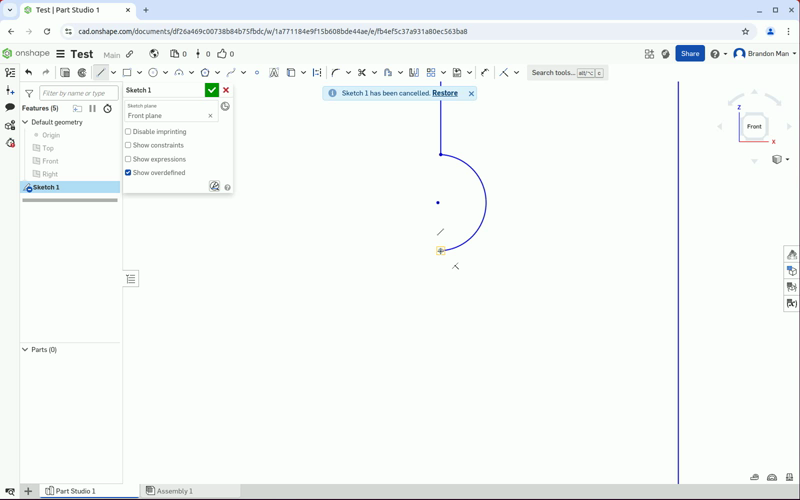
scroll(-6)
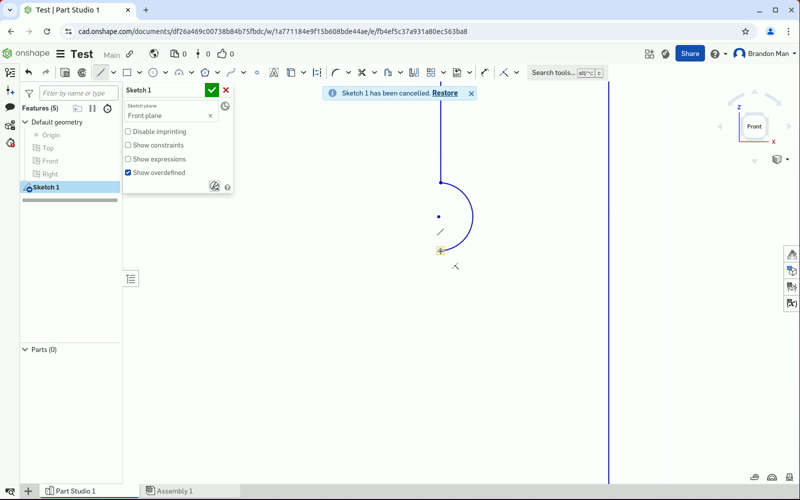
scroll(-6)
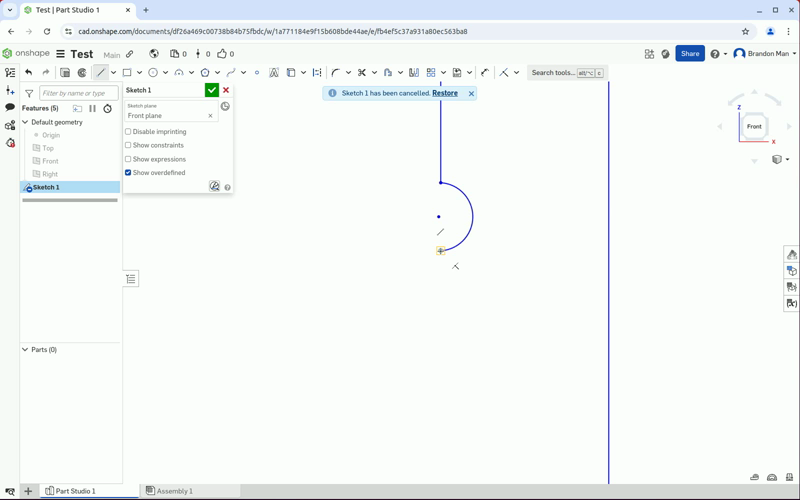
scroll(-6)
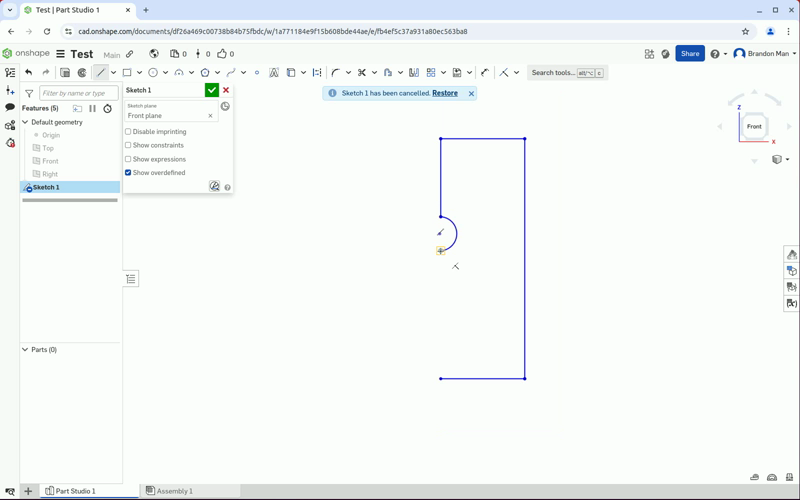
scroll(-6)
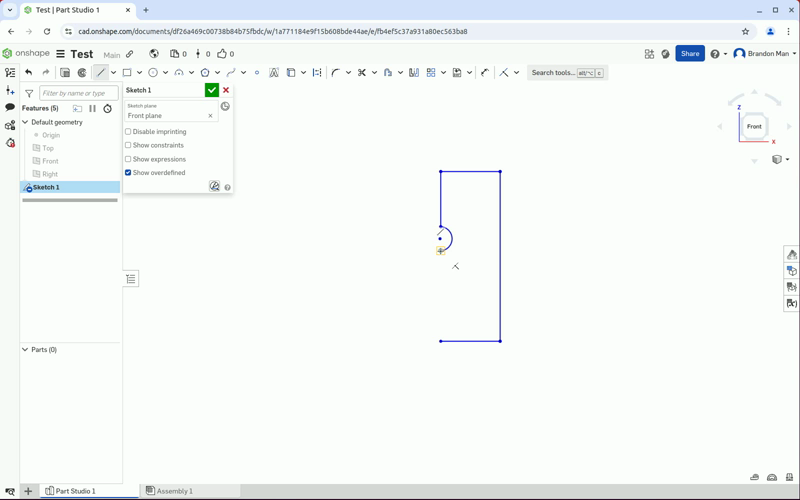
scroll(-6)
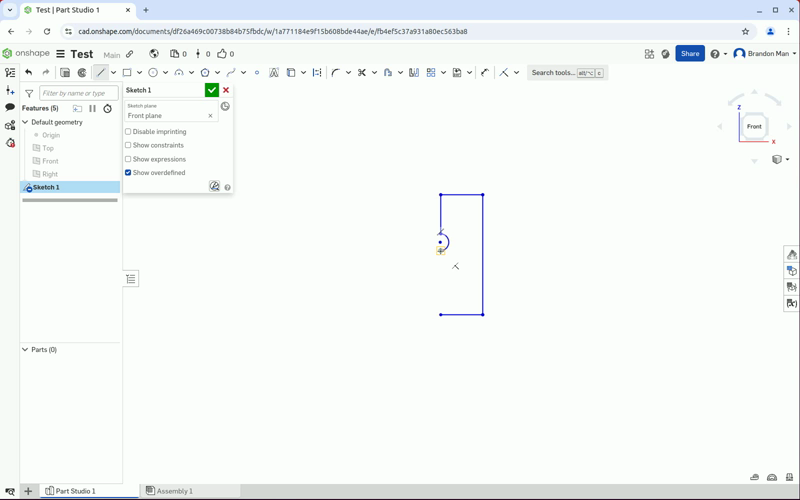
scroll(-6)
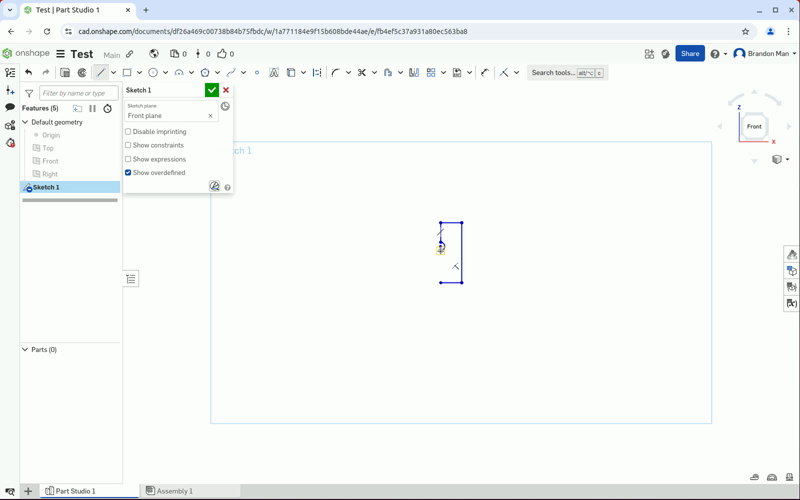
mouse_move(470, 250)
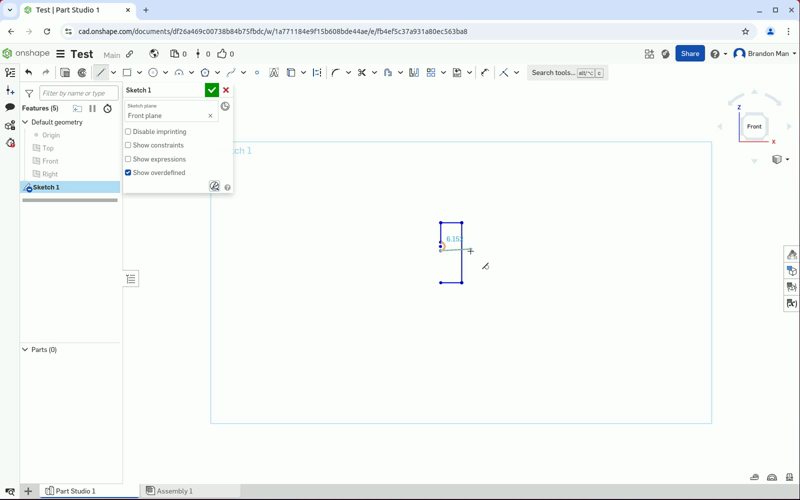
key_down(shift)
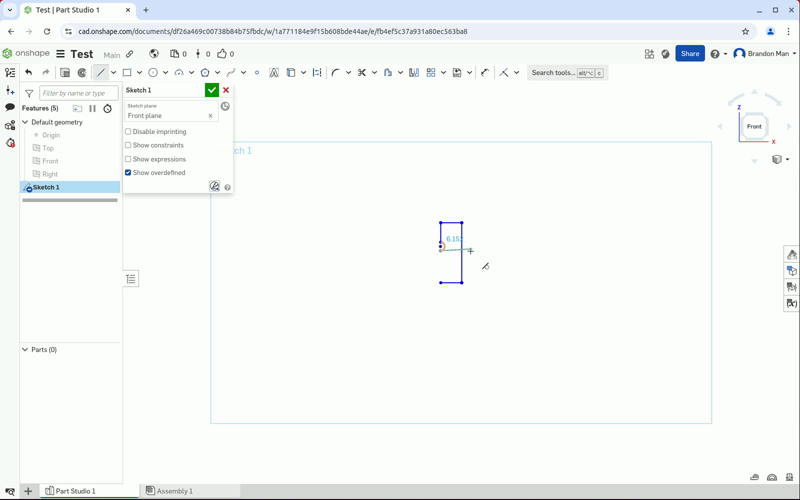
mouse_move(440, 282)
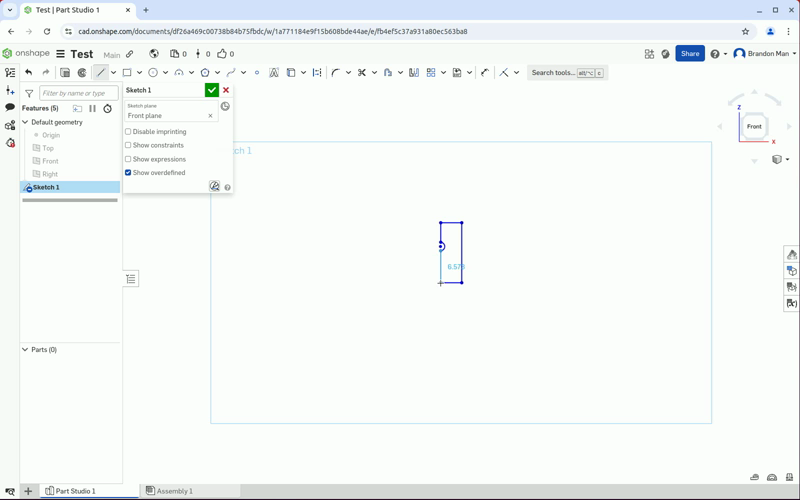
key_up(shift)
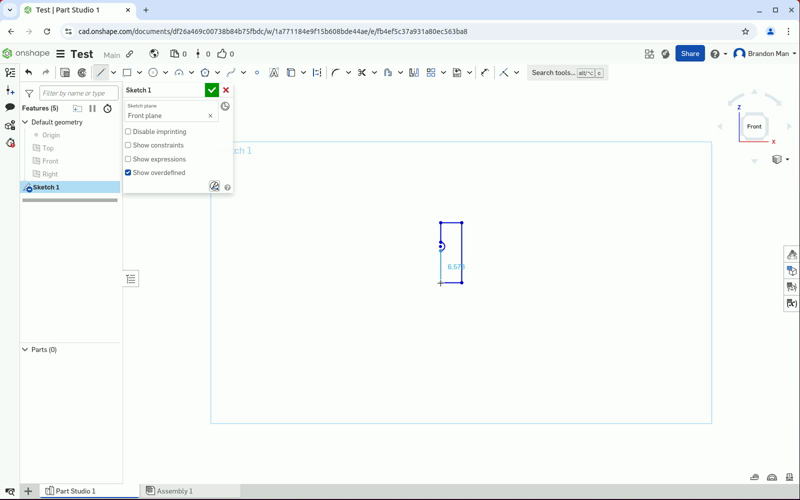
click(440, 282)
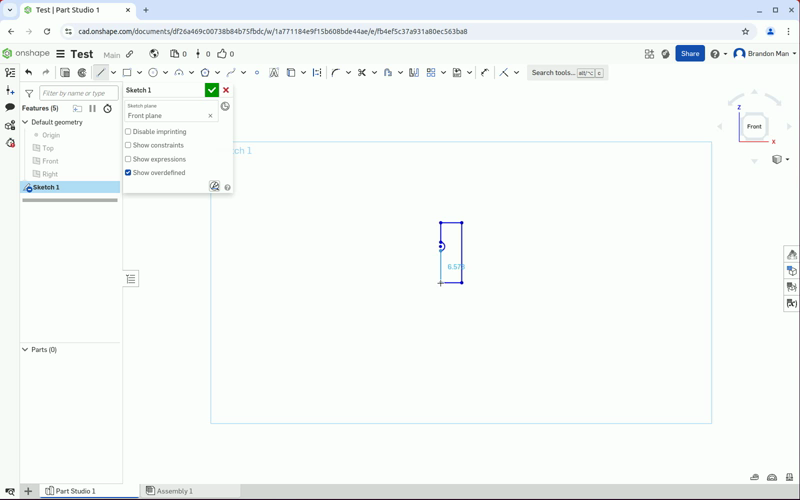
key(esc)
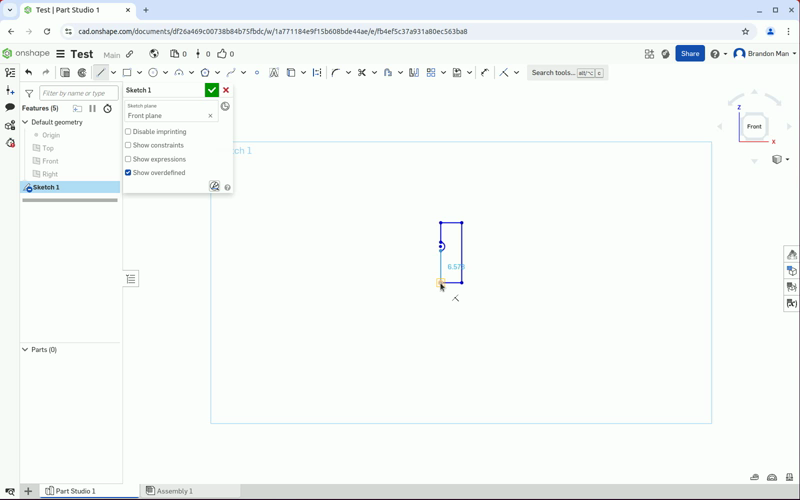
mouse_move(459, 265)
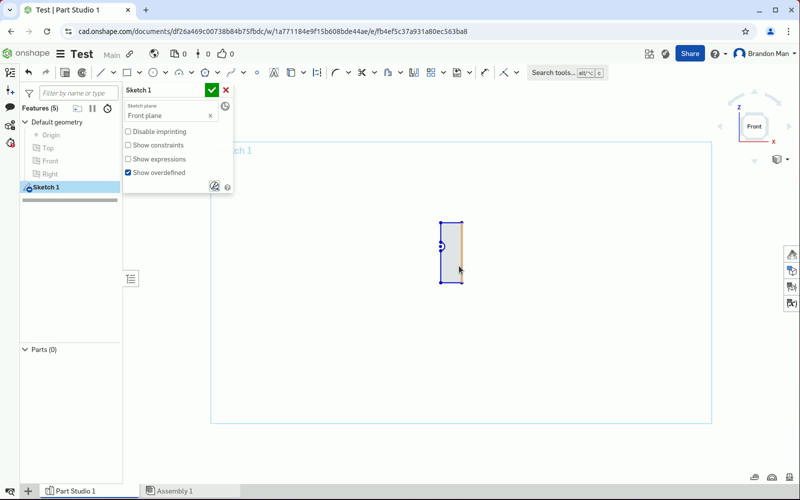
scroll(6)
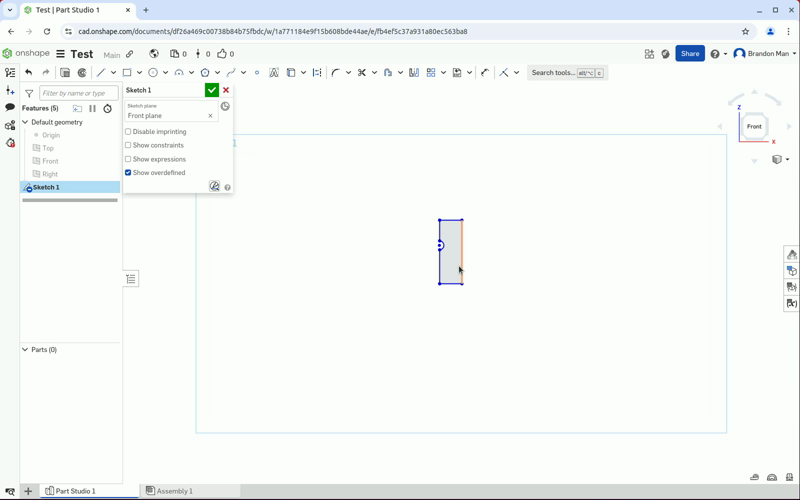
scroll(6)
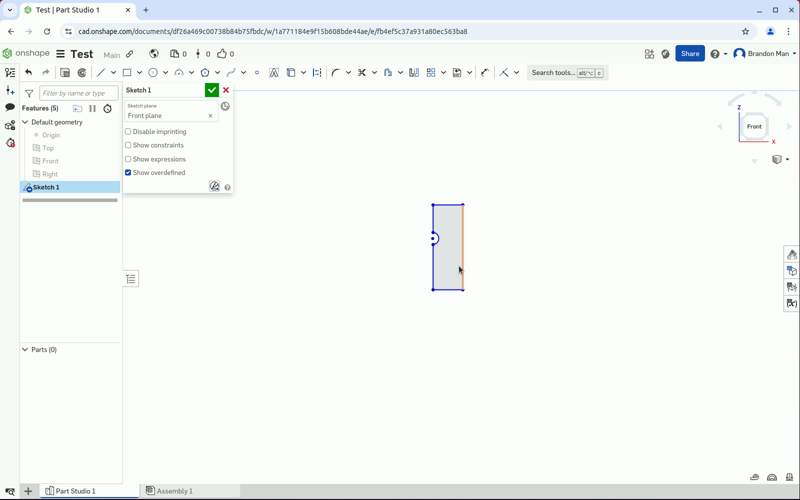
scroll(6)
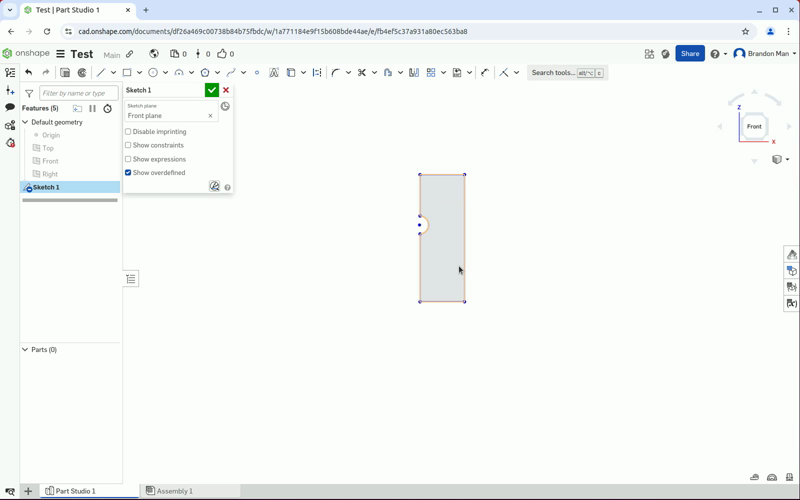
scroll(6)
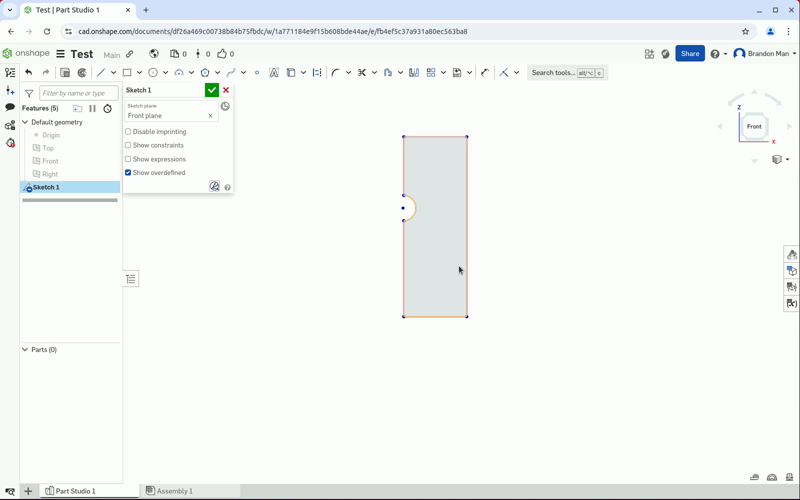
scroll(6)
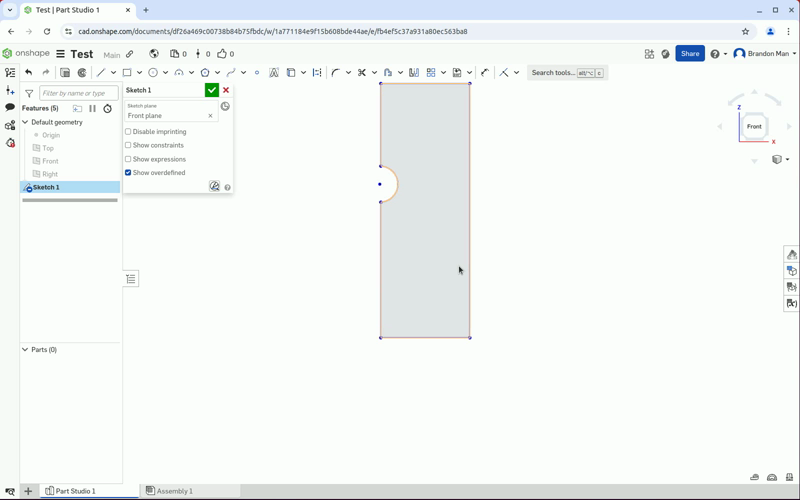
scroll(6)
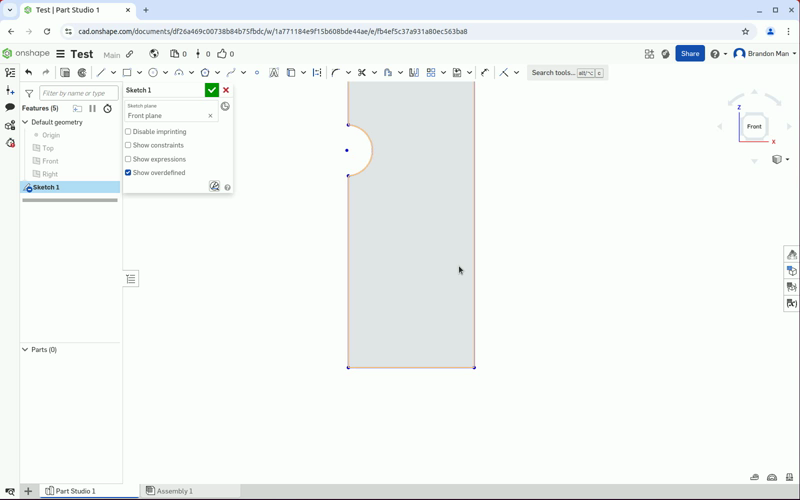
scroll(6)
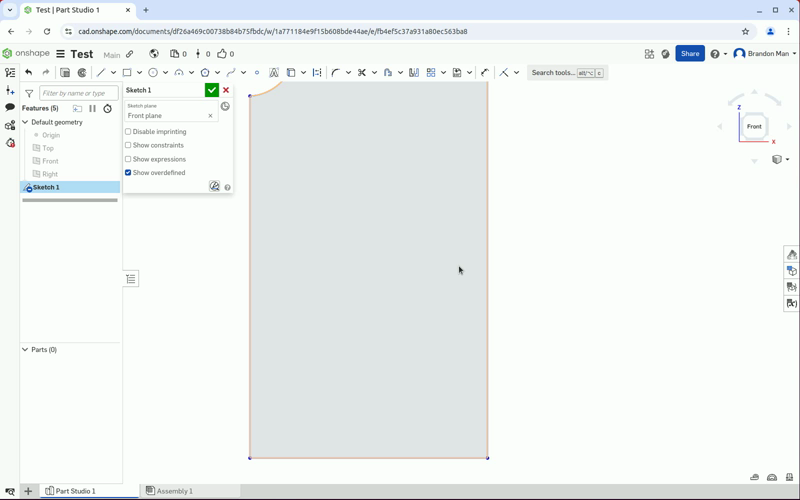
click(459, 265)
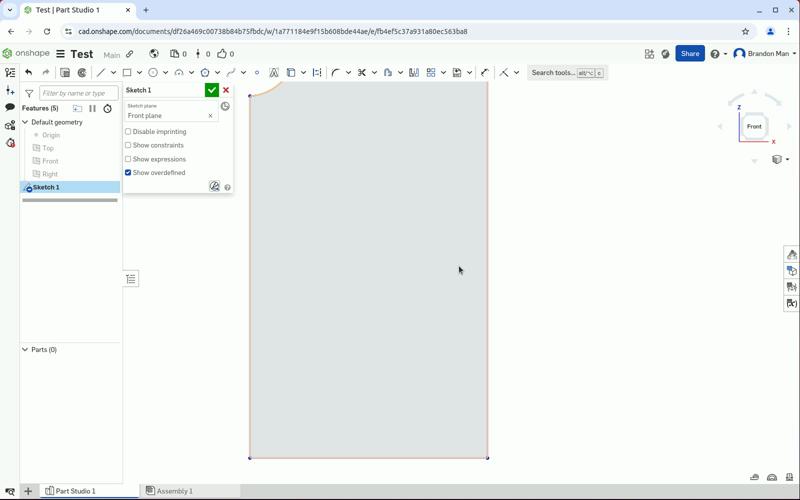
scroll(-6)
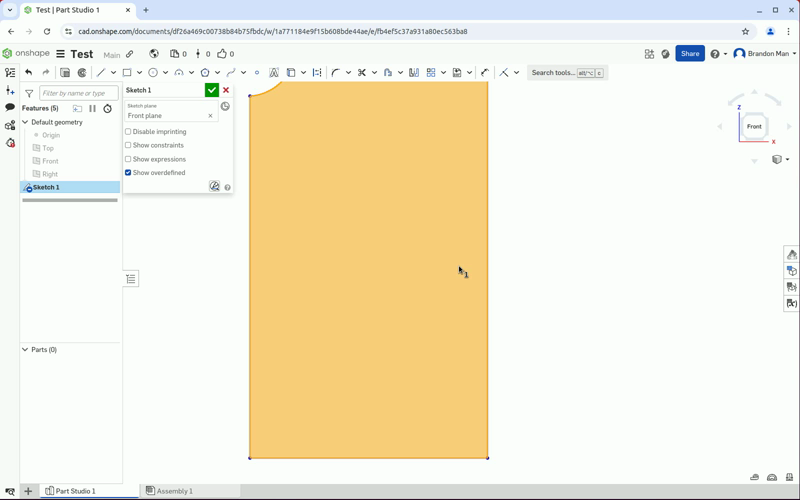
scroll(-6)
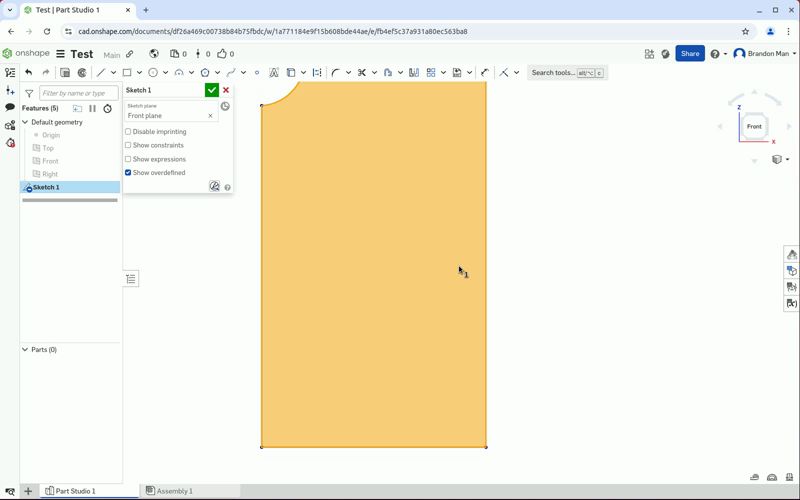
scroll(-6)
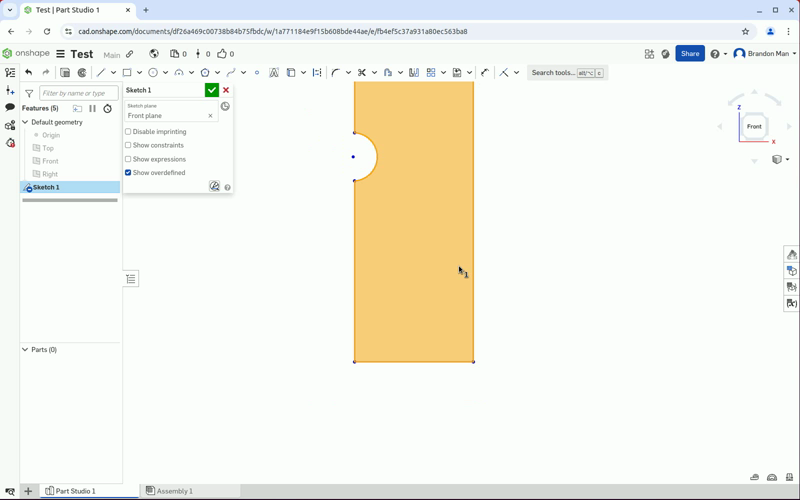
scroll(-6)
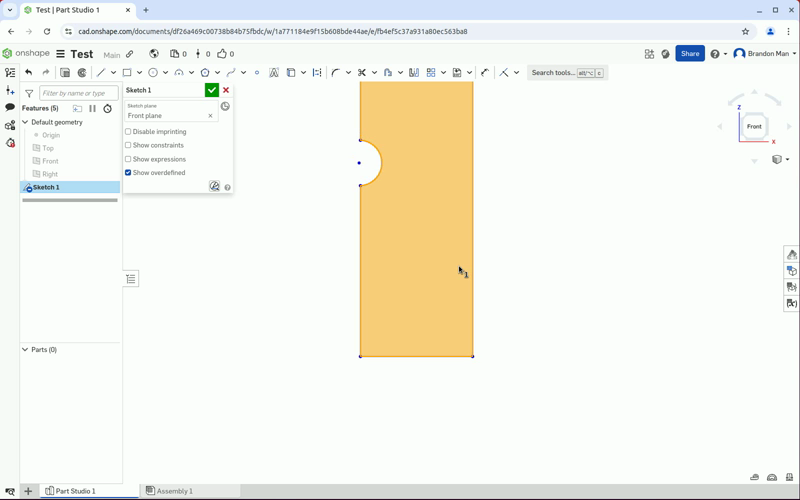
scroll(-6)
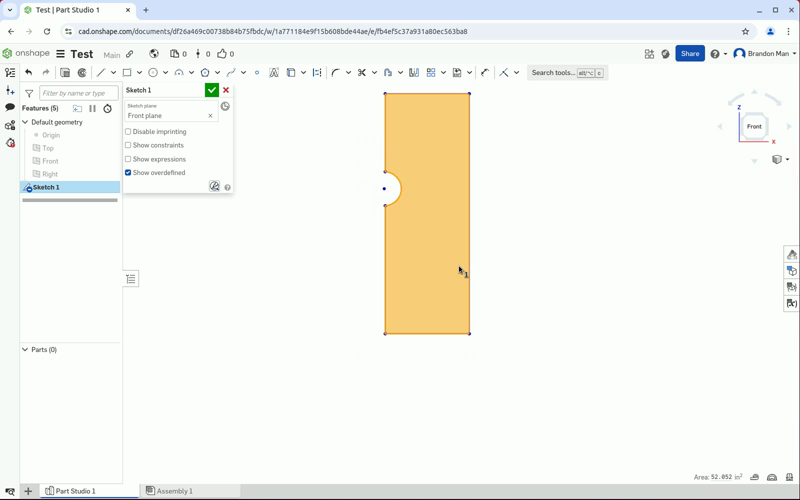
scroll(-6)
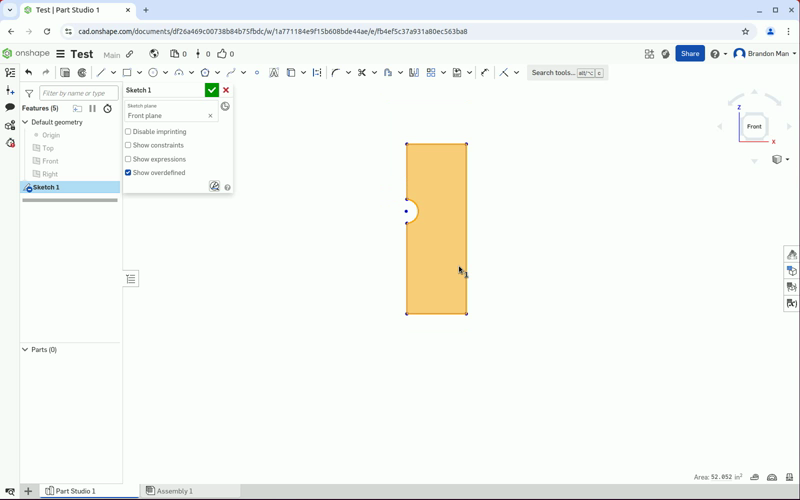
scroll(-6)
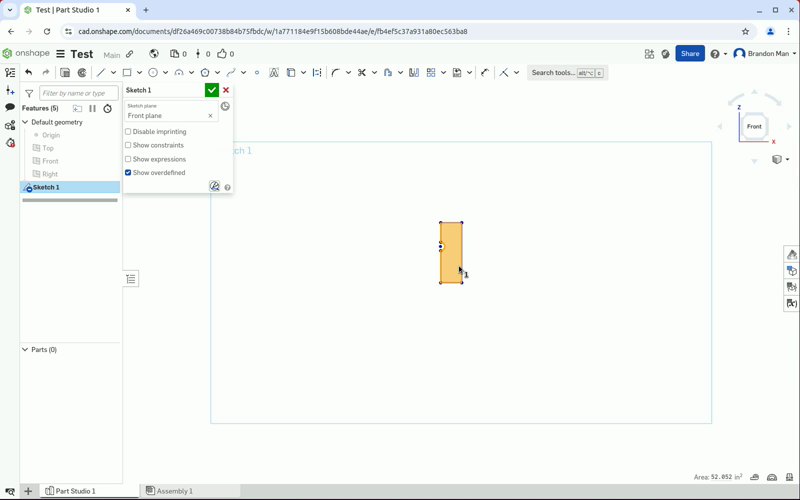
mouse_move(73, 352)
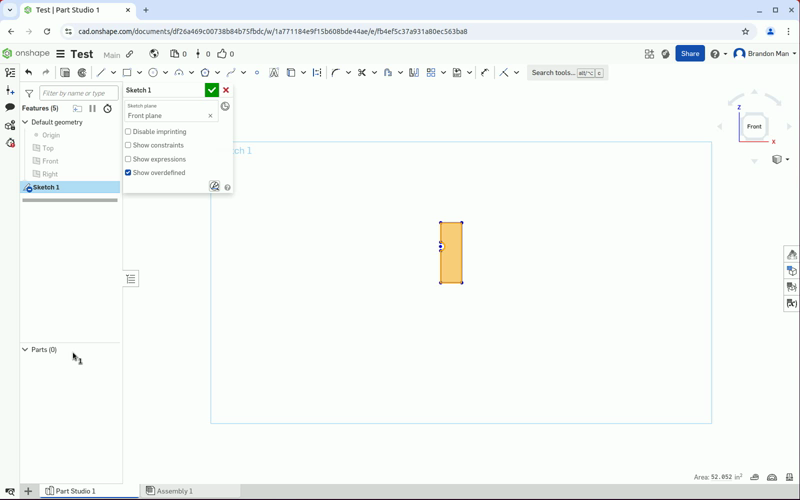
key(shift+y)
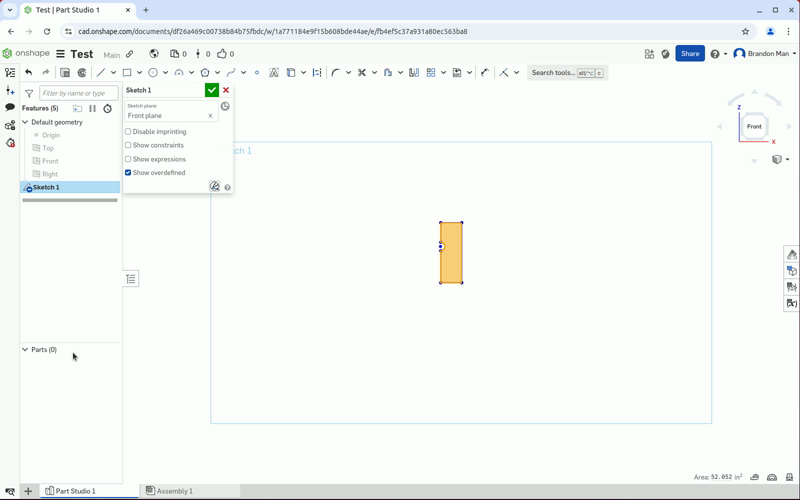
key(shift+e)
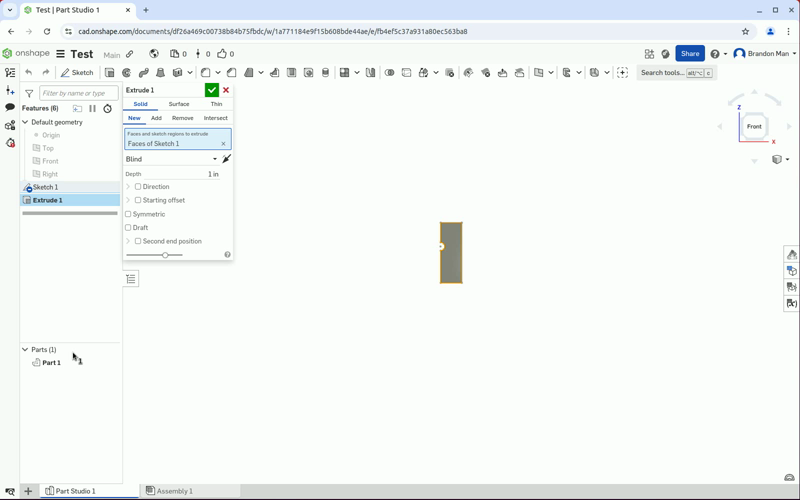
mouse_move(143, 106)
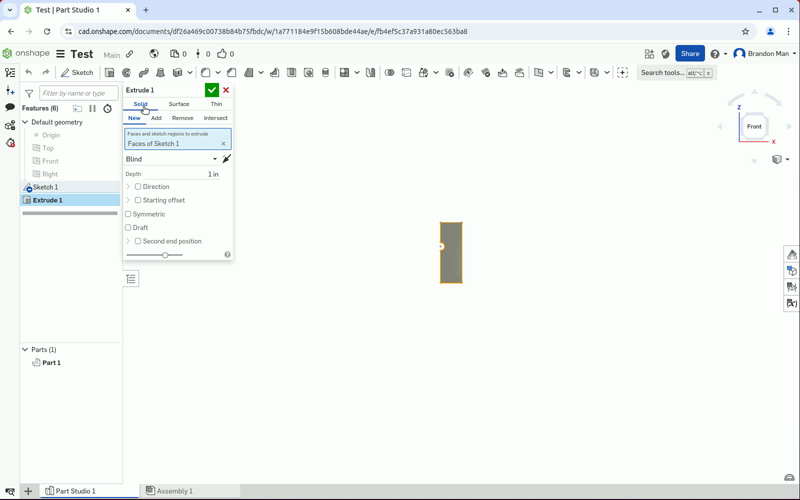
click(143, 106)
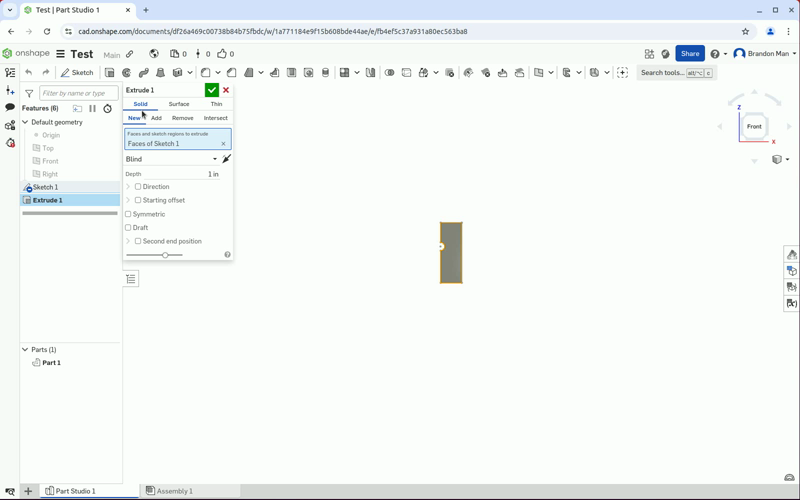
mouse_move(137, 120)
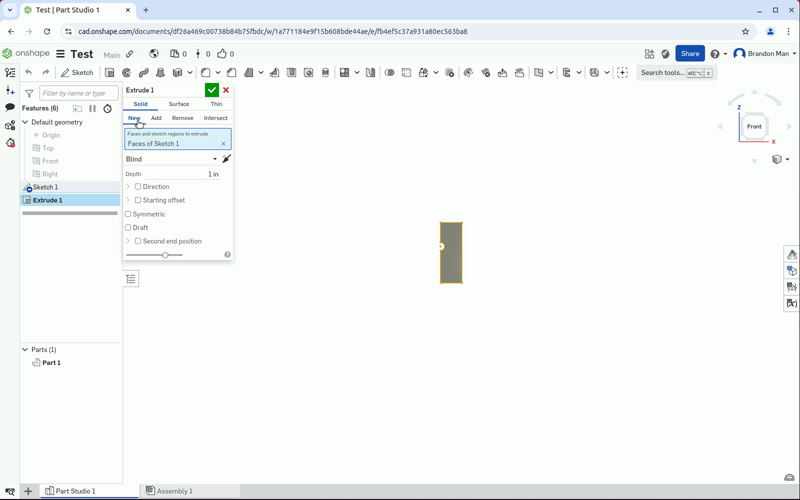
click(137, 120)
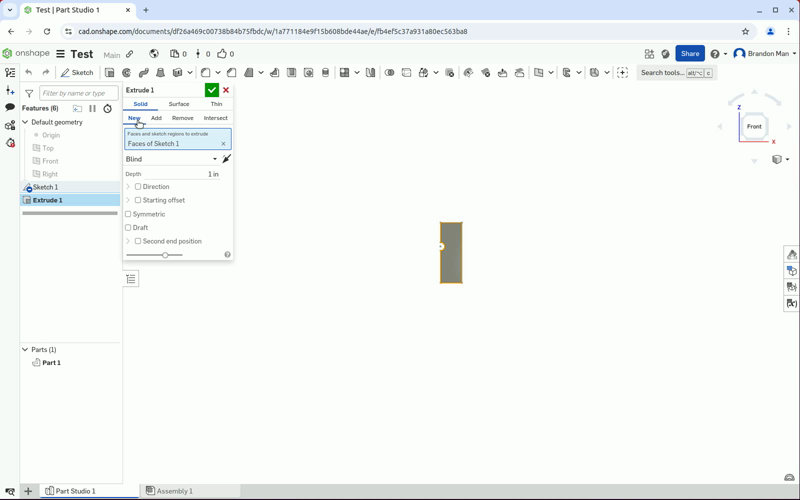
key(tab, 4)
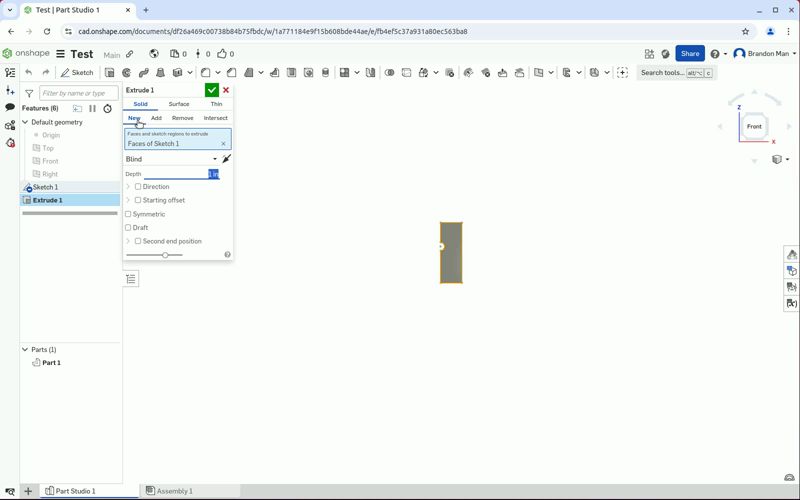
text(0.722)
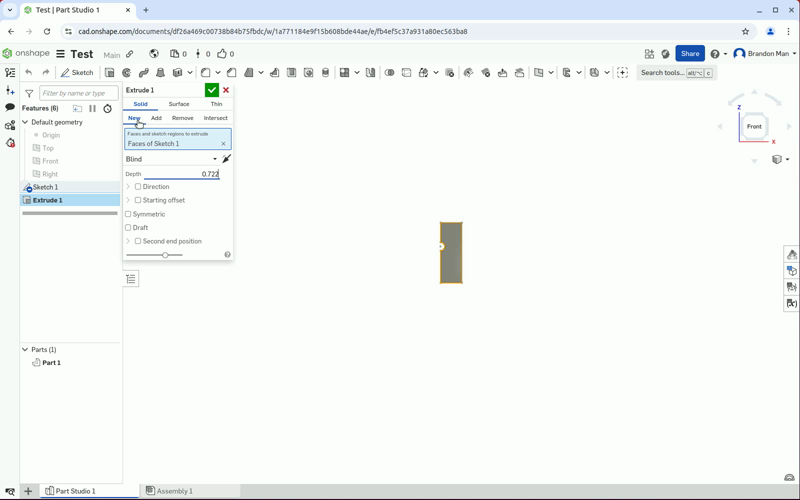
key(enter)
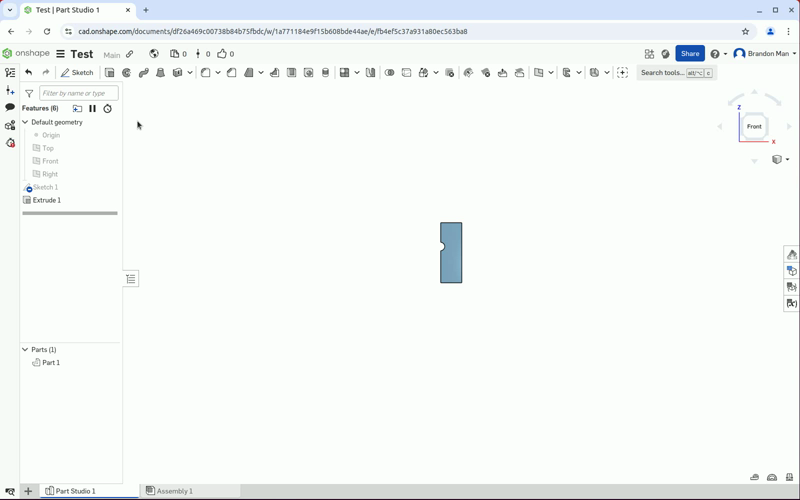
key(shift+h)
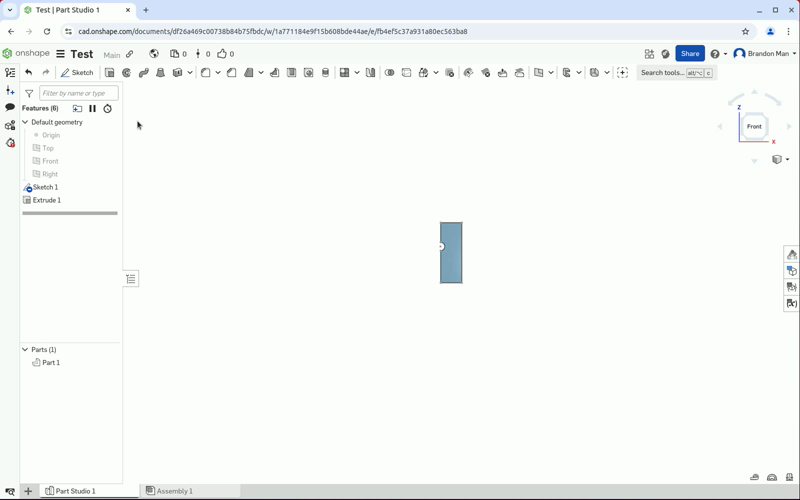
key(shift+h)
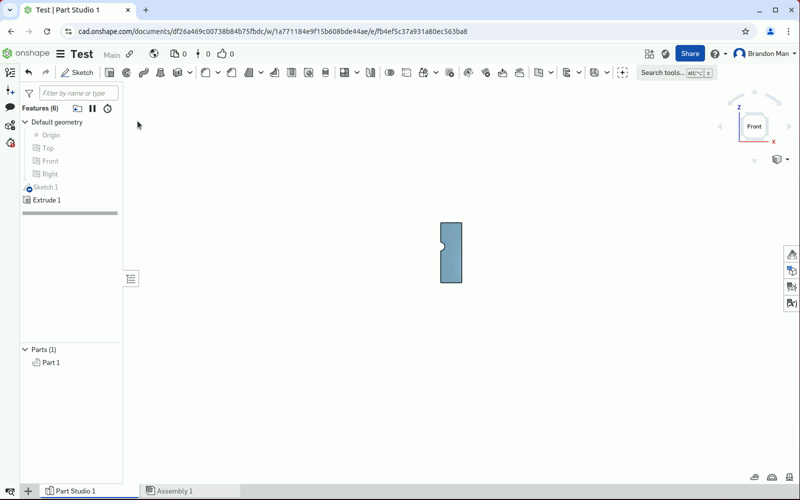
mouse_move(73, 189)
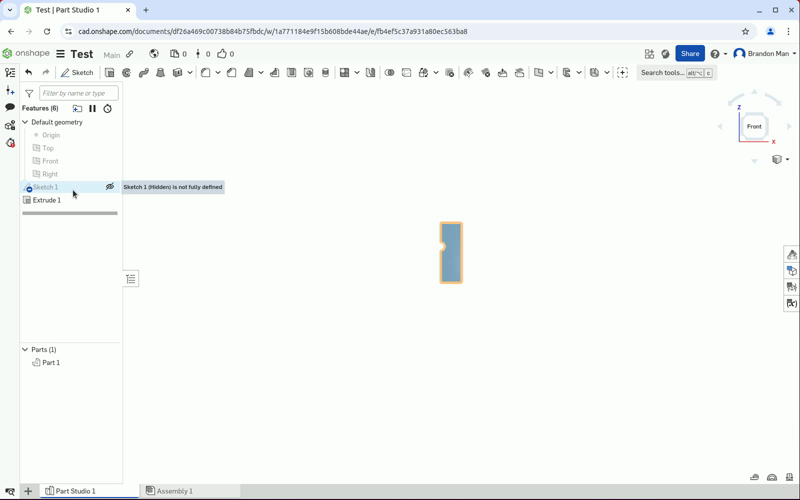
click(73, 189)
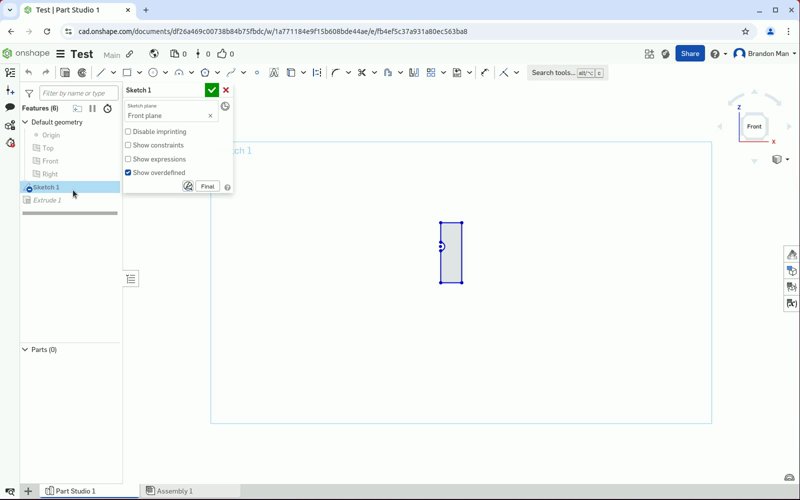
mouse_move(229, 92)
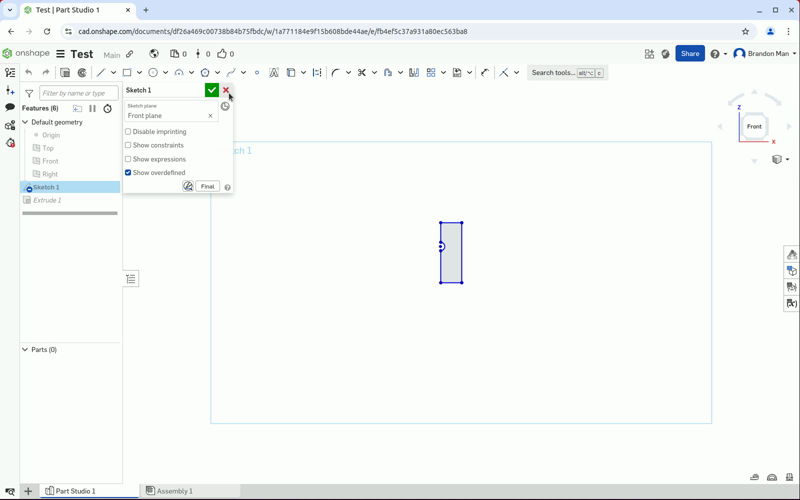
click(229, 92)
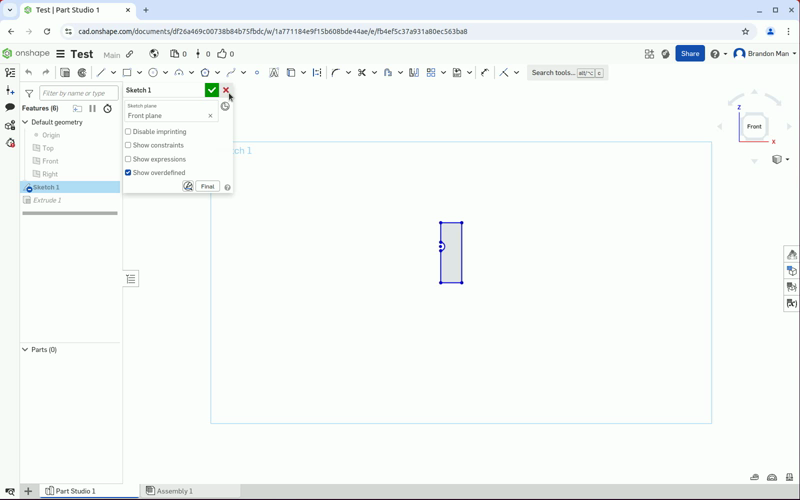
key(shift+s)
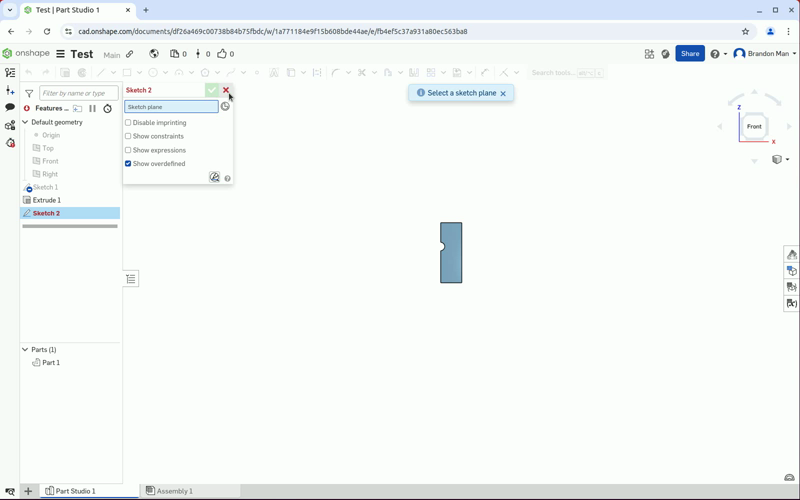
mouse_move(73, 163)
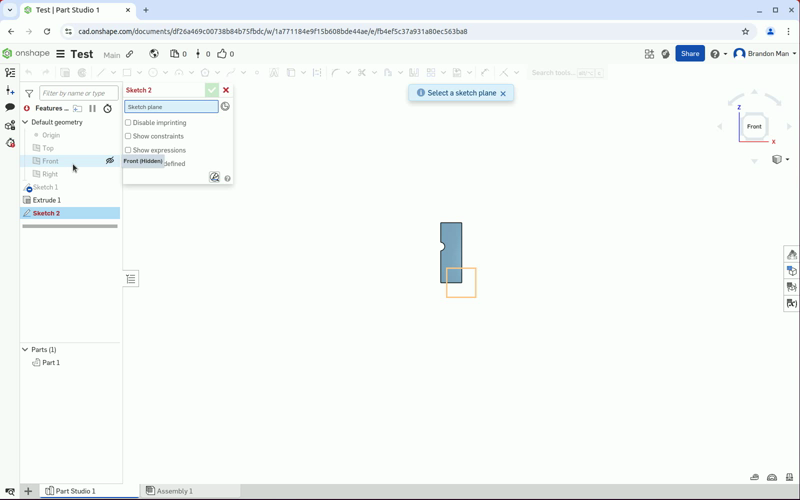
click(73, 163)
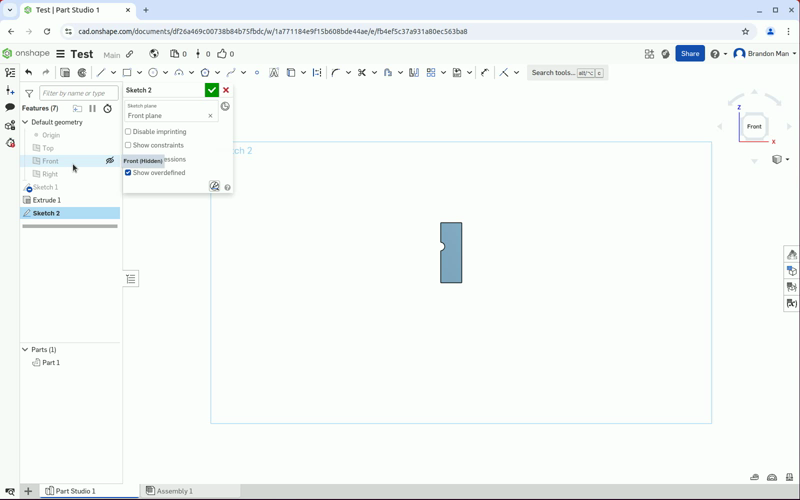
mouse_move(73, 352)
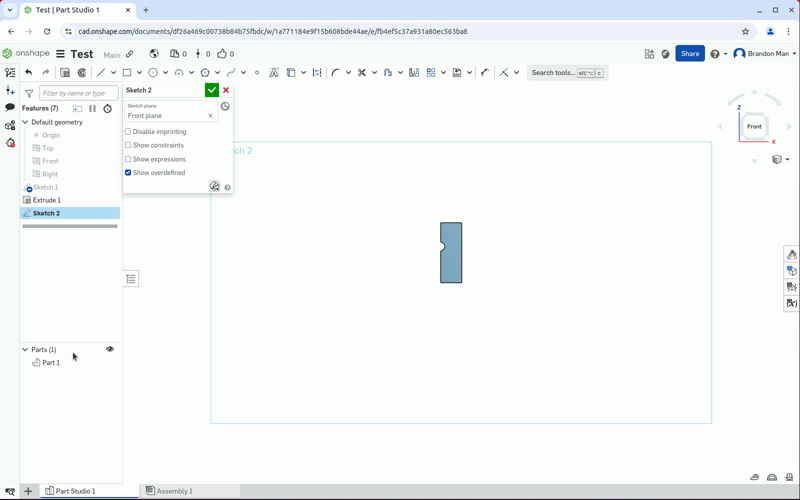
key(y)
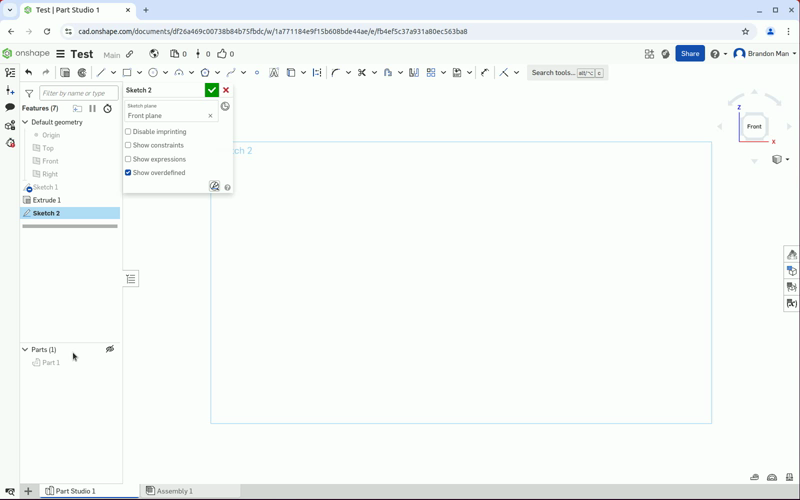
key(l)
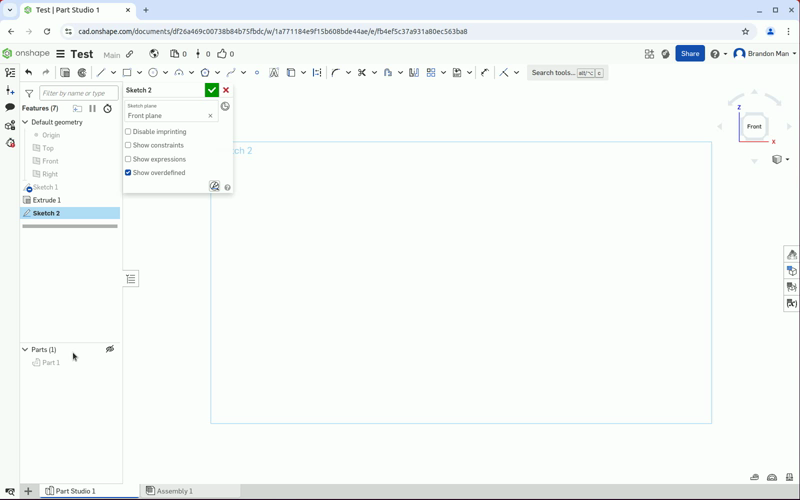
key_down(shift)
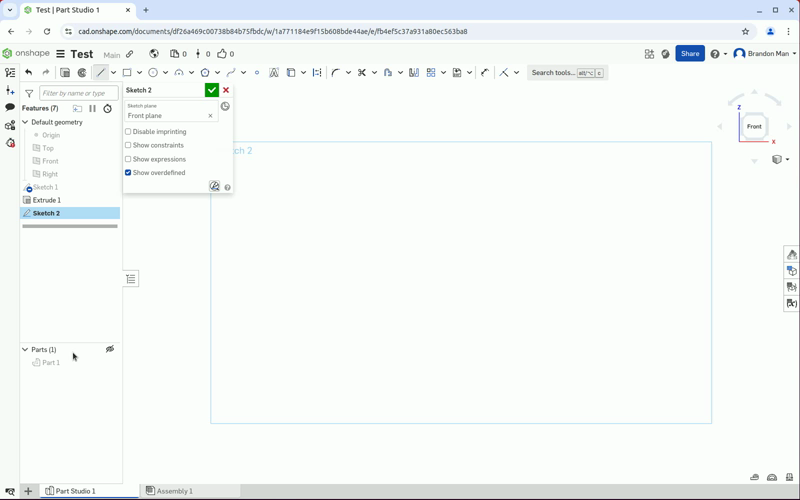
mouse_move(348, 282)
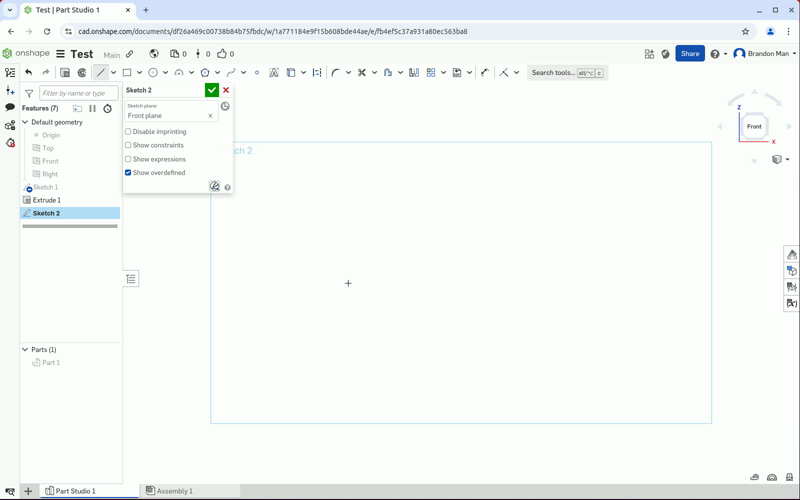
click(348, 282)
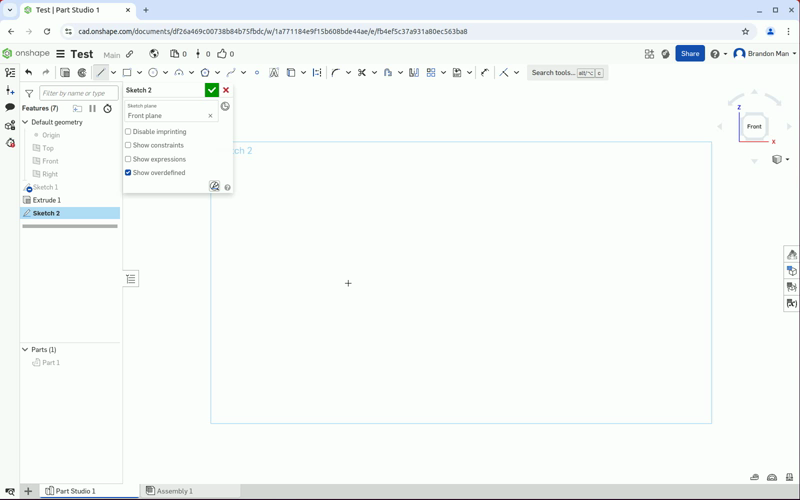
key_up(shift)
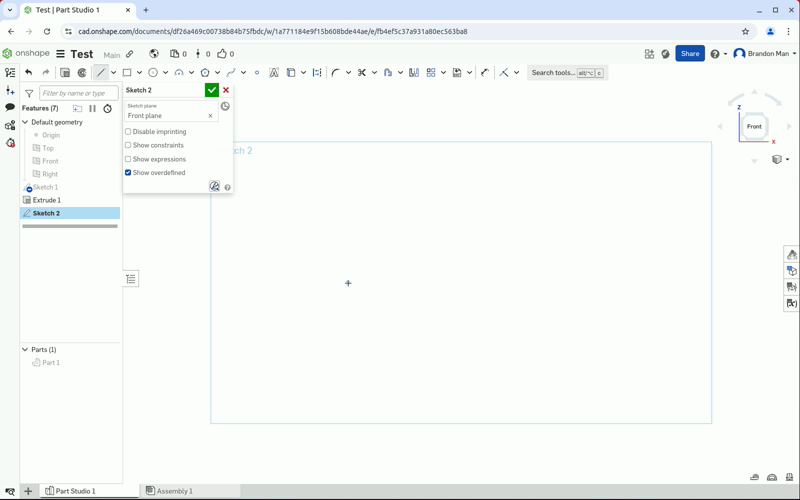
key_down(shift)
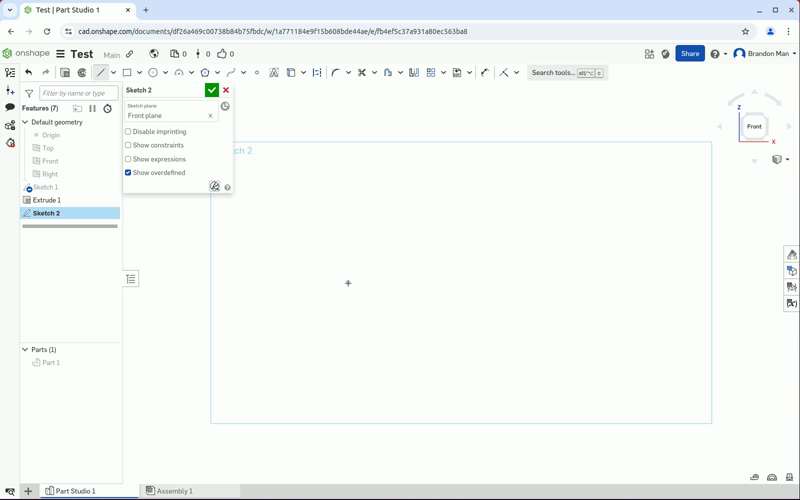
mouse_move(378, 282)
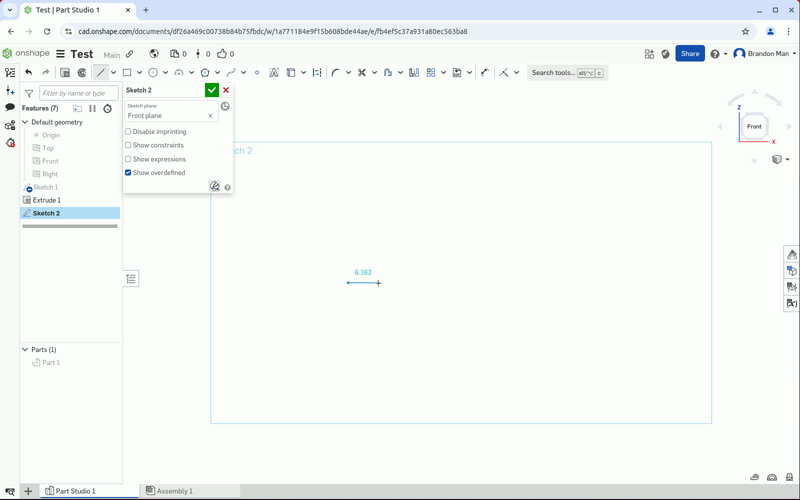
mouse_move(369, 282)
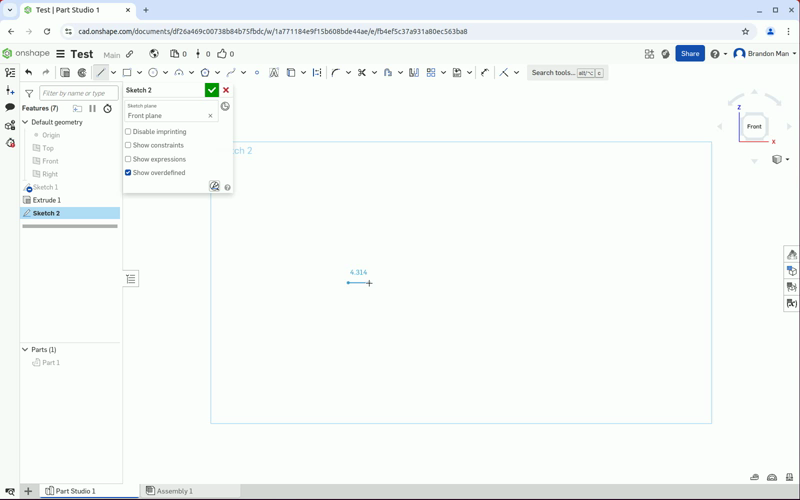
click(369, 282)
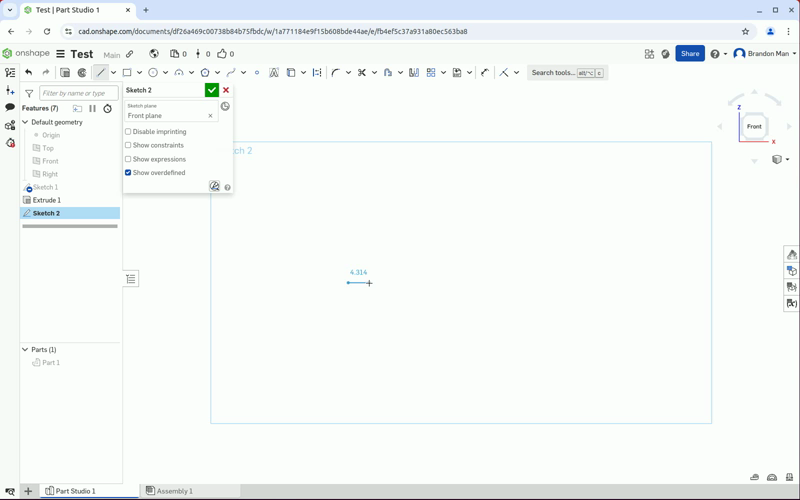
key_up(shift)
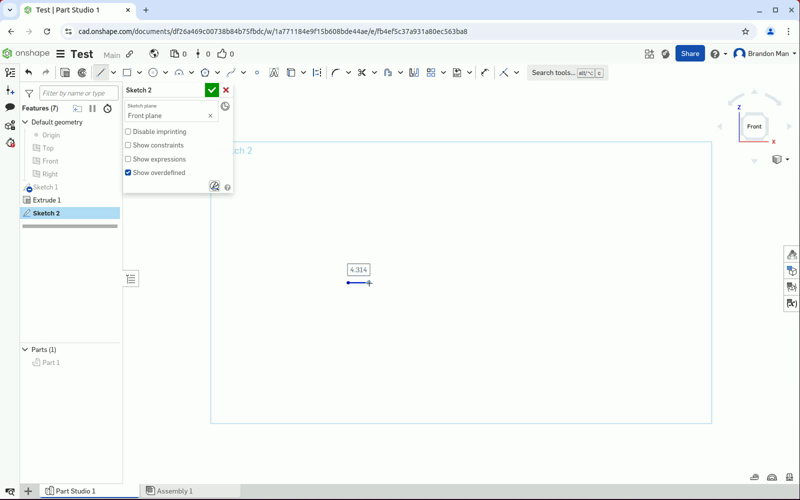
key_down(shift)
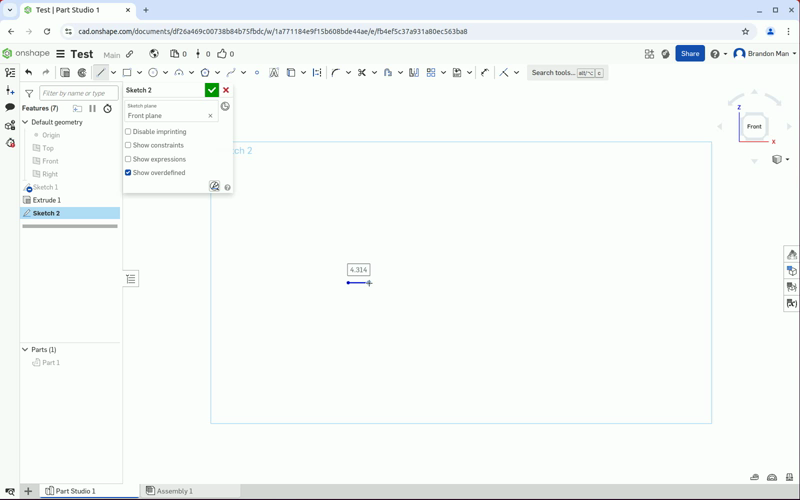
mouse_move(399, 282)
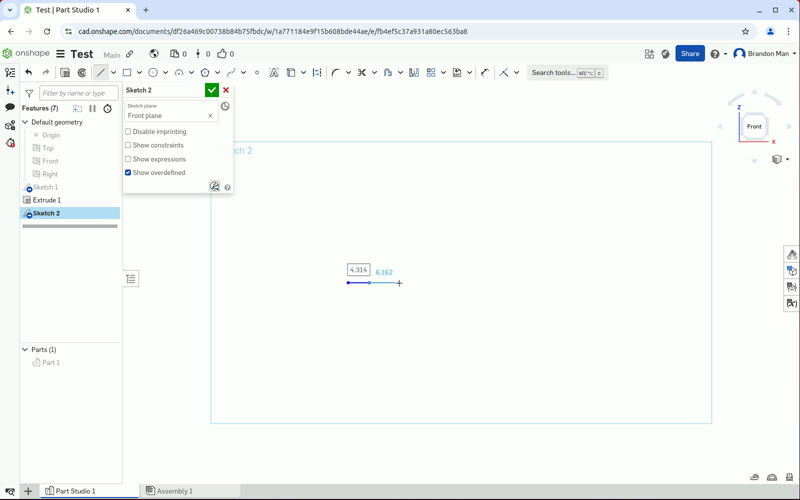
mouse_move(369, 250)
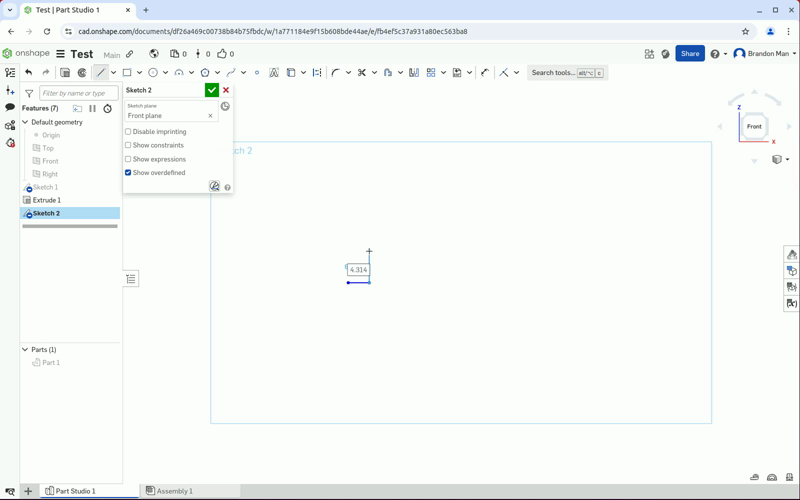
click(369, 250)
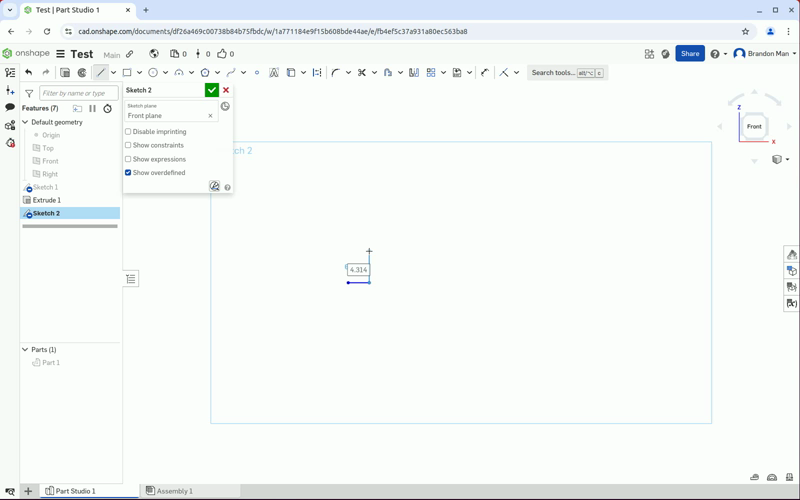
key_up(shift)
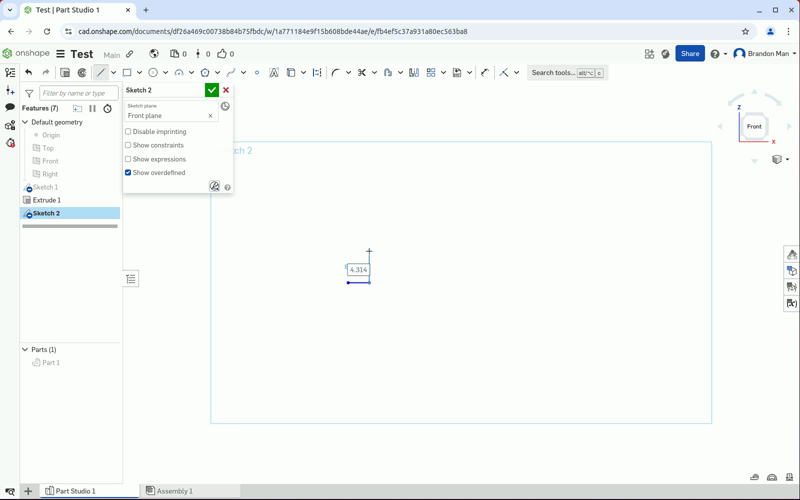
key(esc)
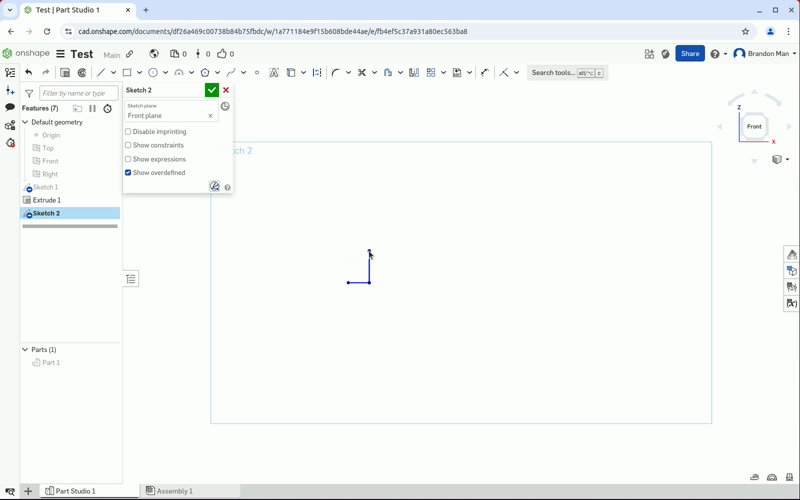
key(a)
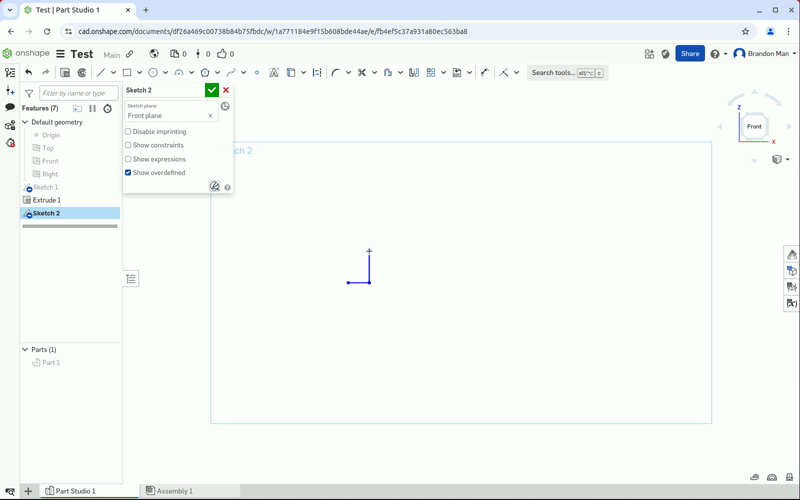
mouse_move(369, 250)
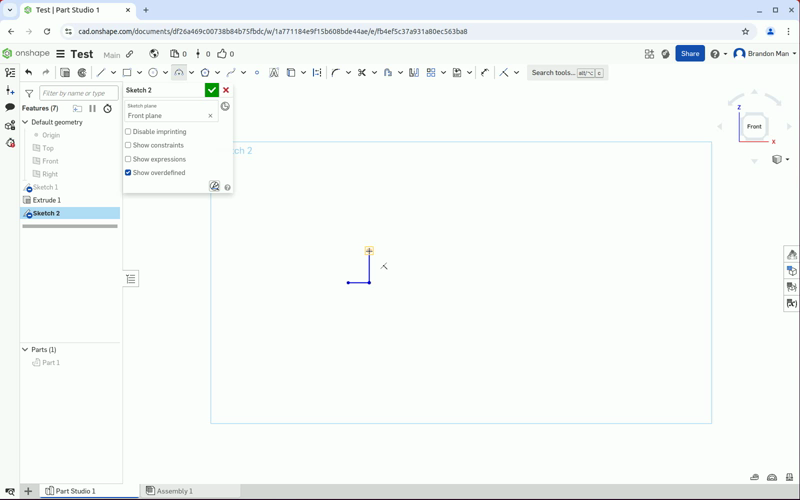
click(369, 250)
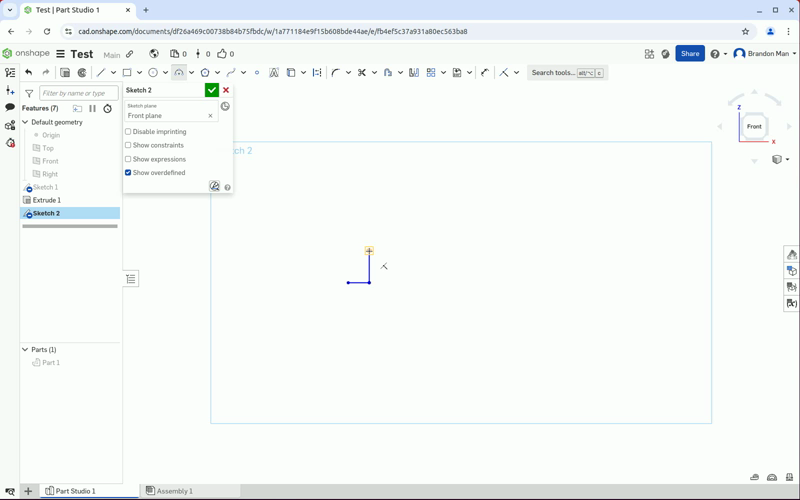
key_down(shift)
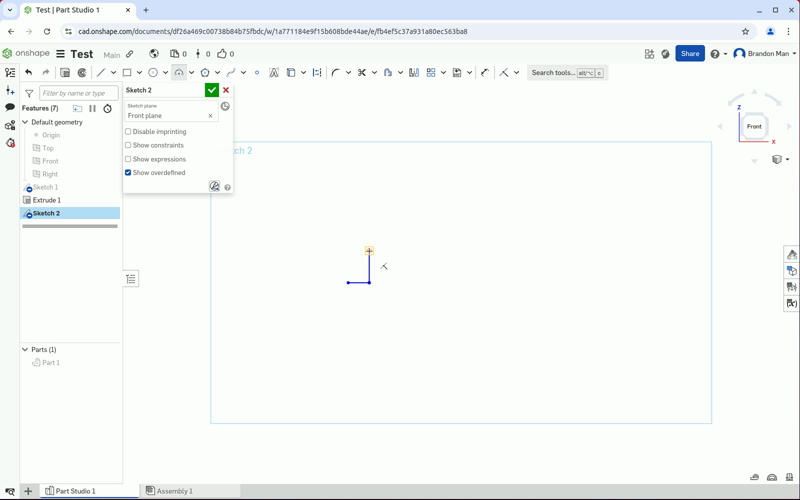
mouse_move(369, 242)
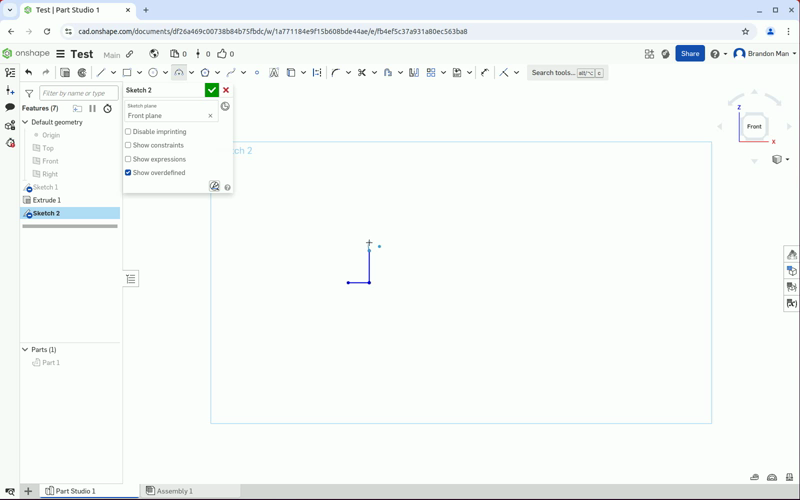
click(369, 242)
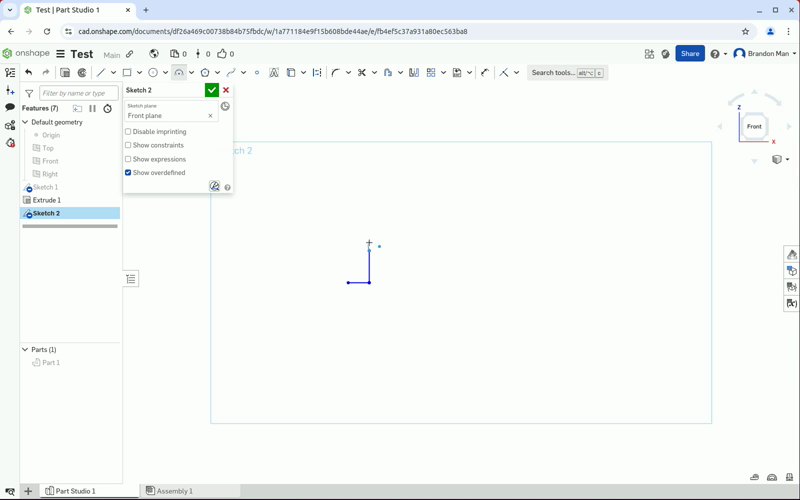
mouse_move(365, 246)
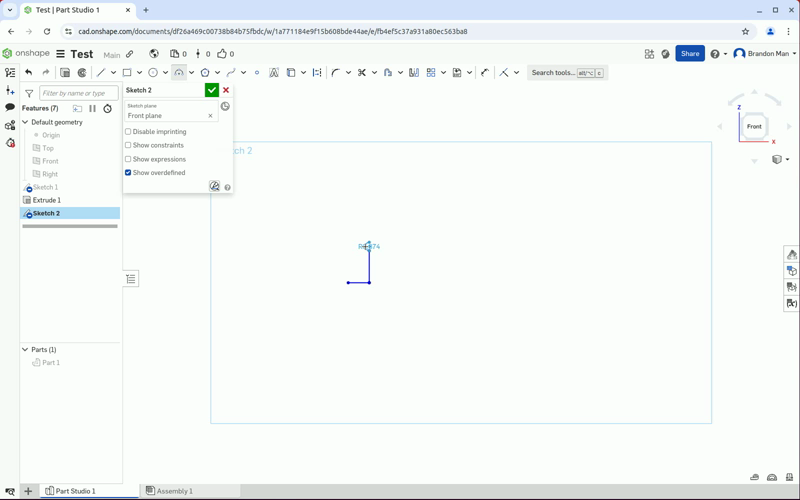
click(365, 246)
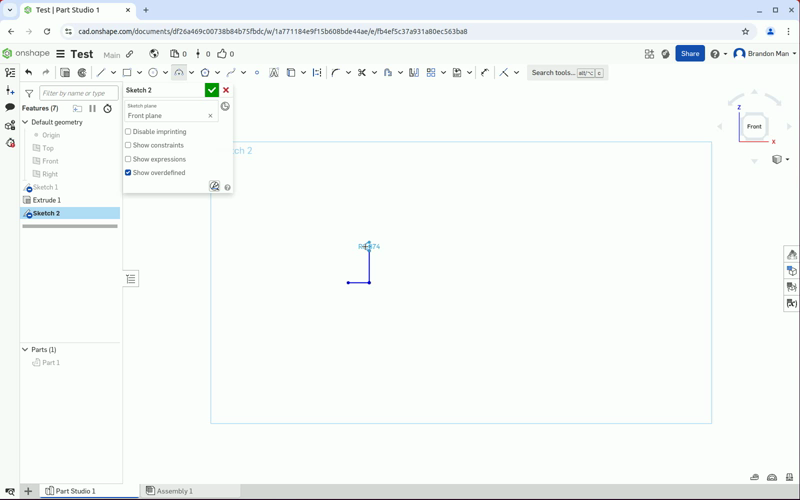
key_up(shift)
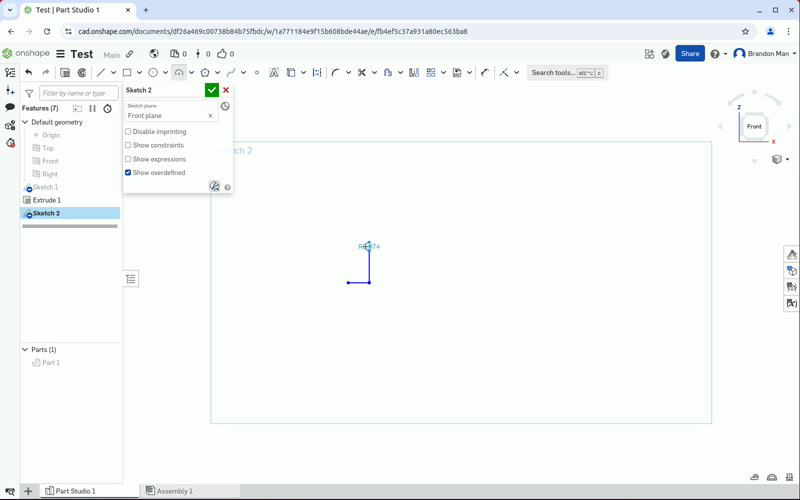
key(esc)
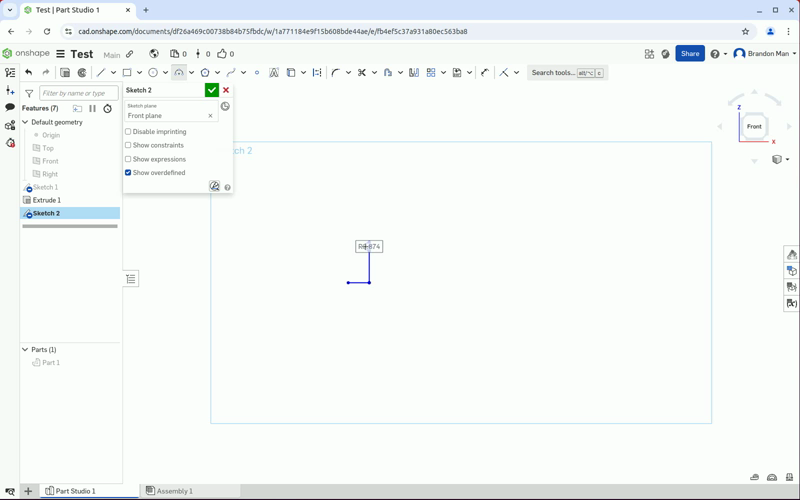
key(l)
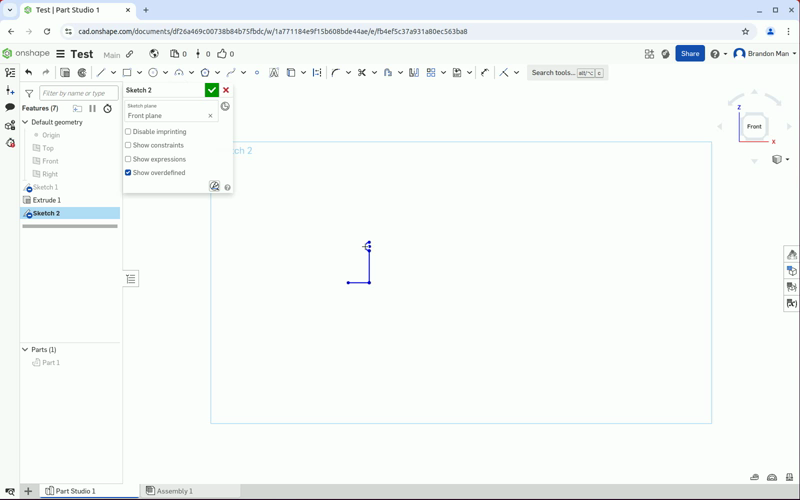
mouse_move(369, 242)
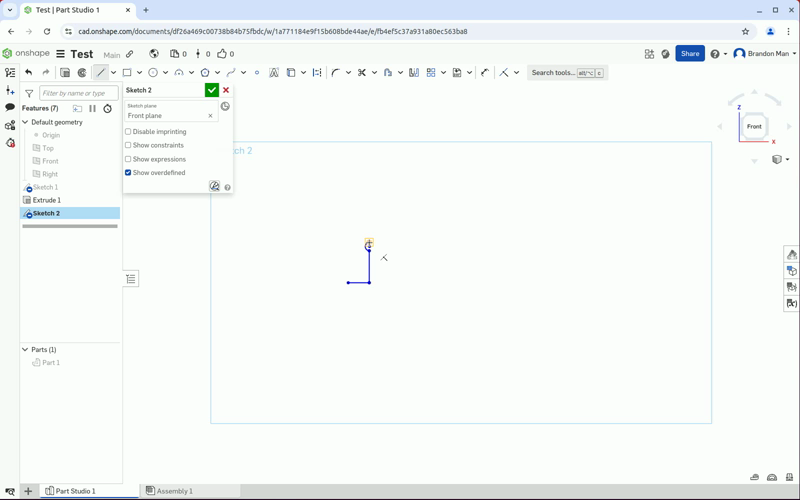
scroll(6)
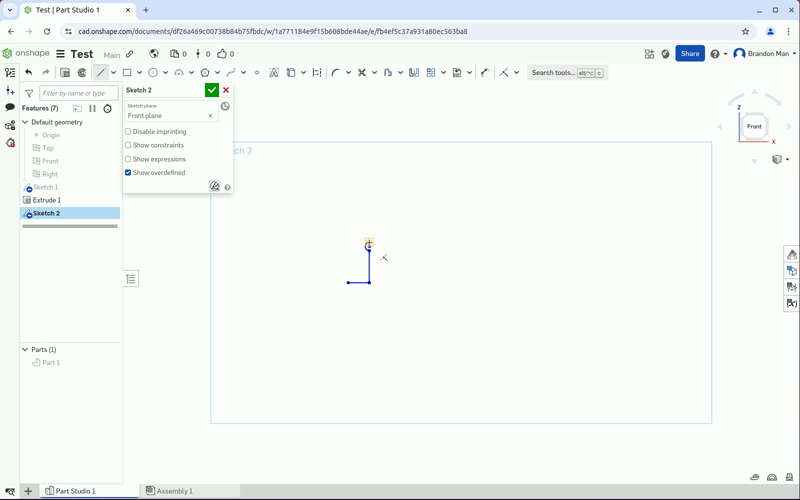
scroll(6)
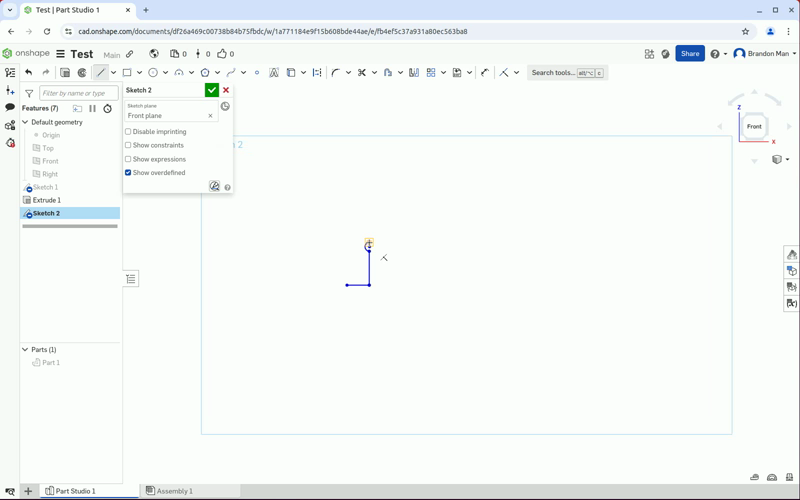
scroll(6)
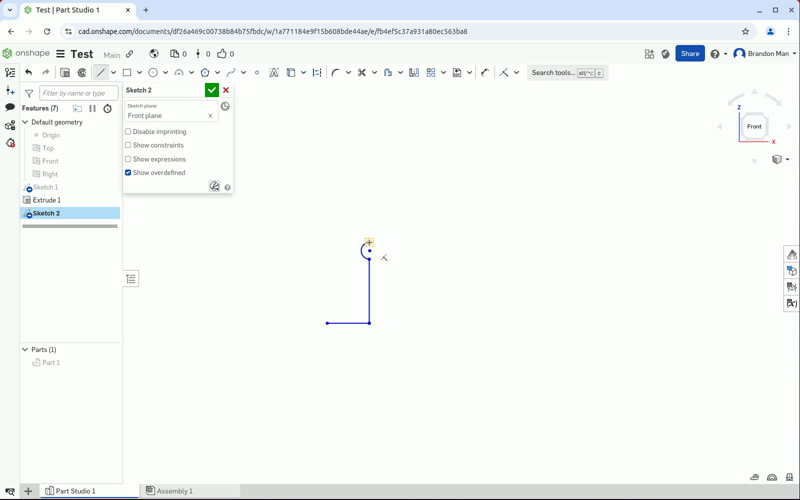
scroll(6)
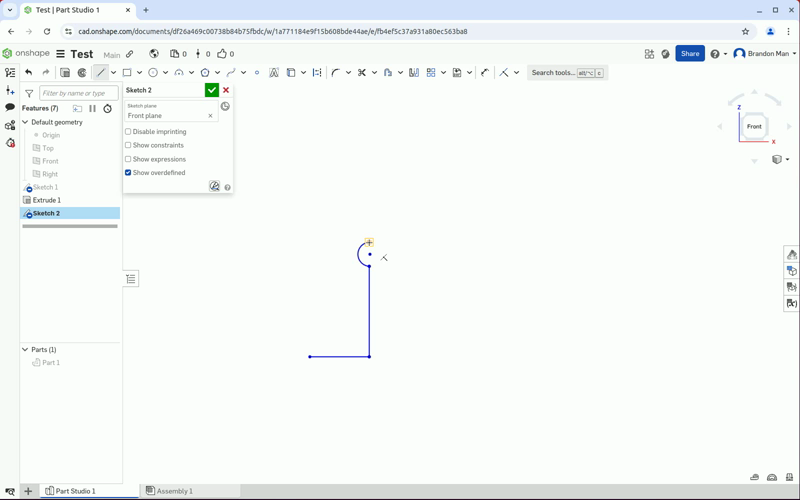
scroll(6)
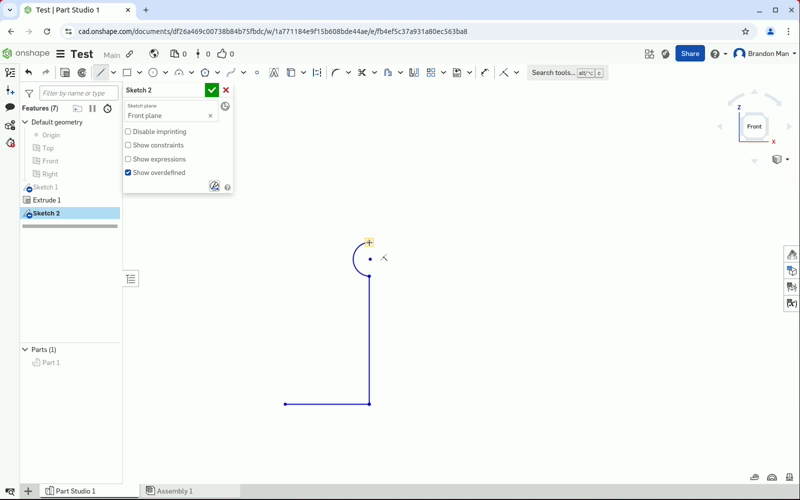
scroll(6)
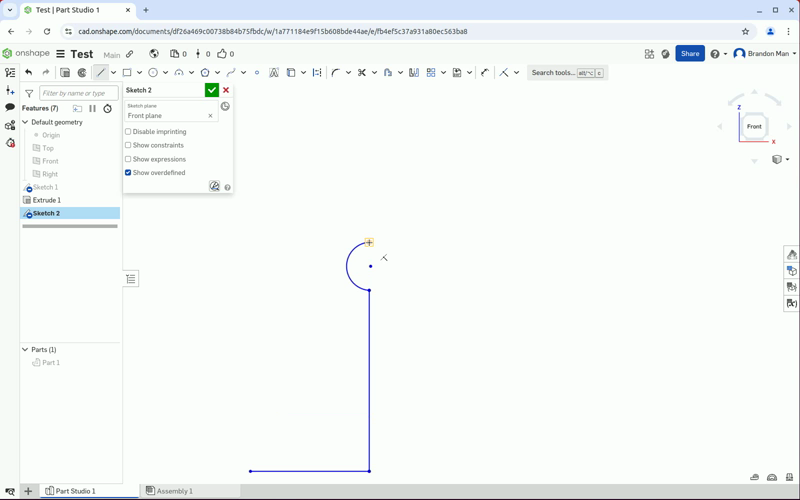
scroll(6)
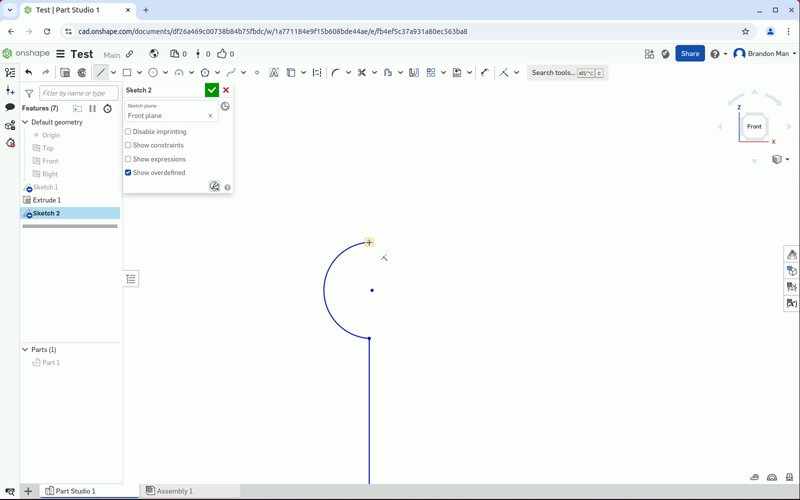
click(369, 242)
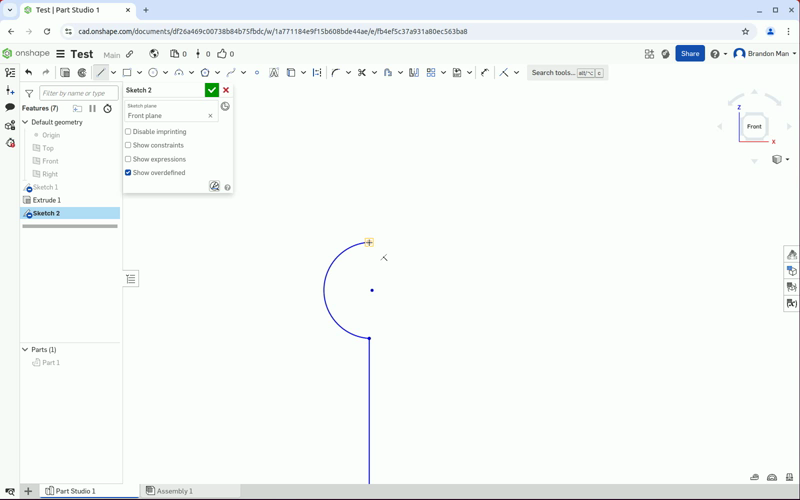
scroll(-6)
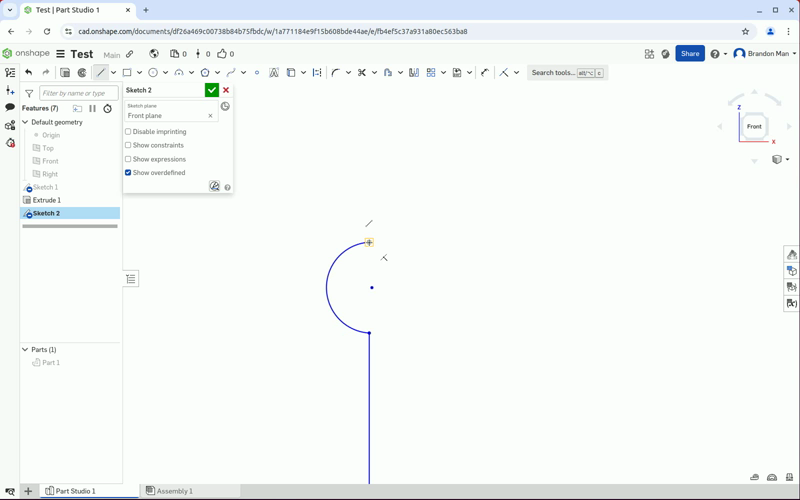
scroll(-6)
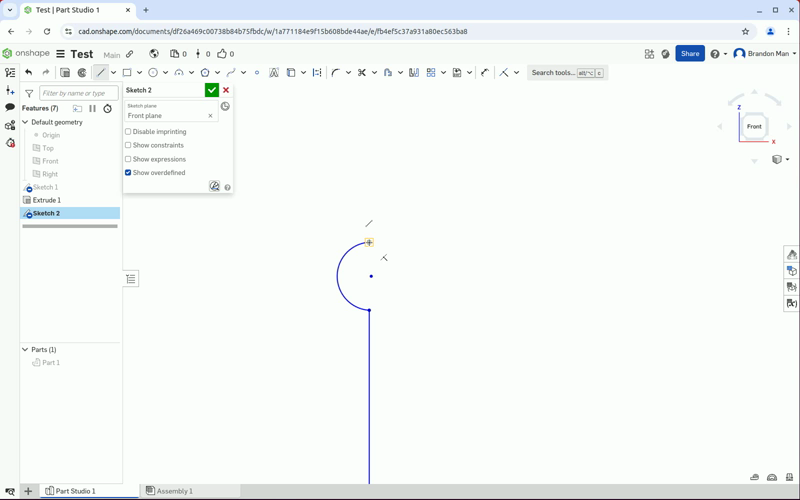
scroll(-6)
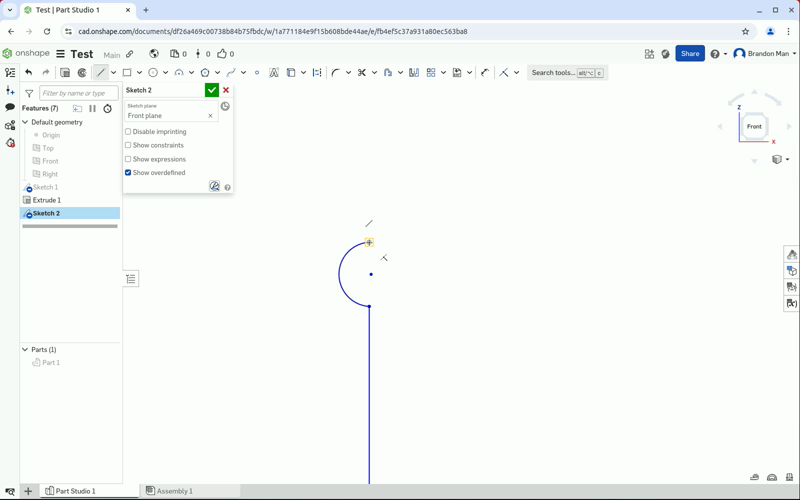
scroll(-6)
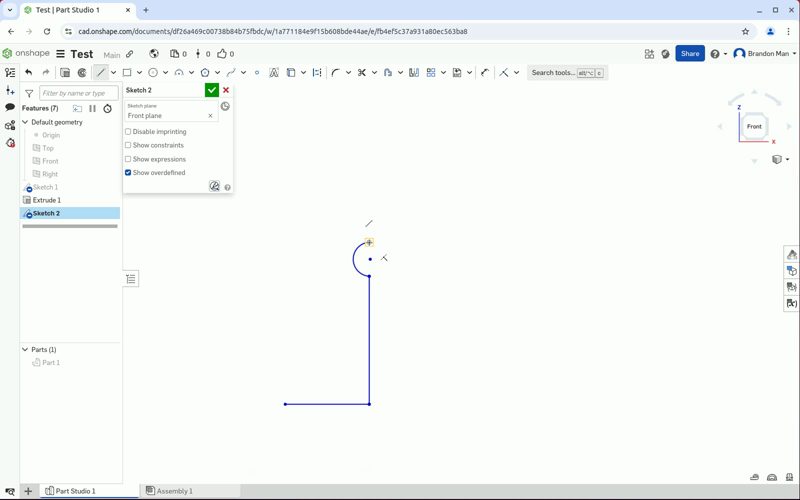
scroll(-6)
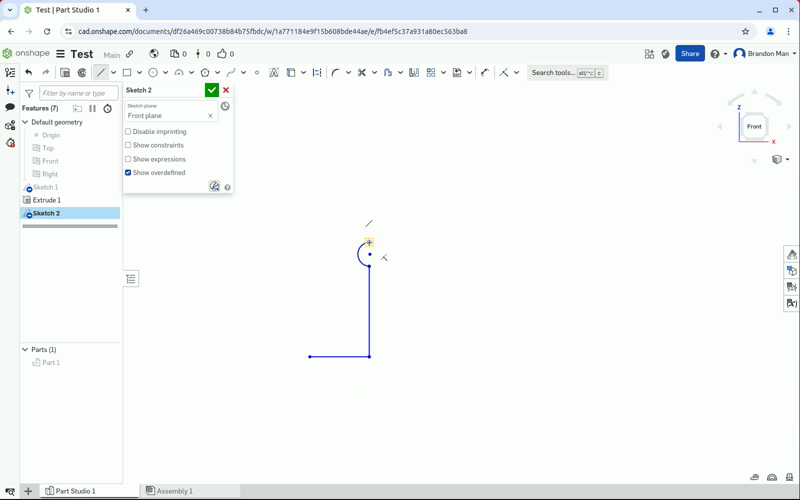
scroll(-6)
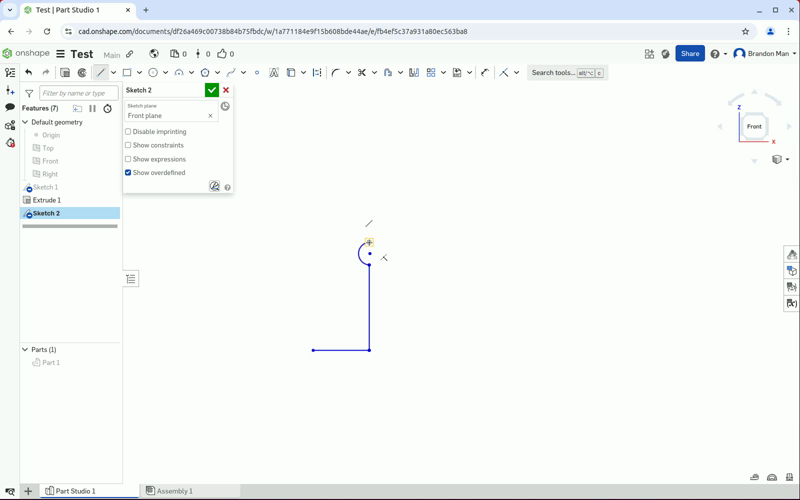
scroll(-6)
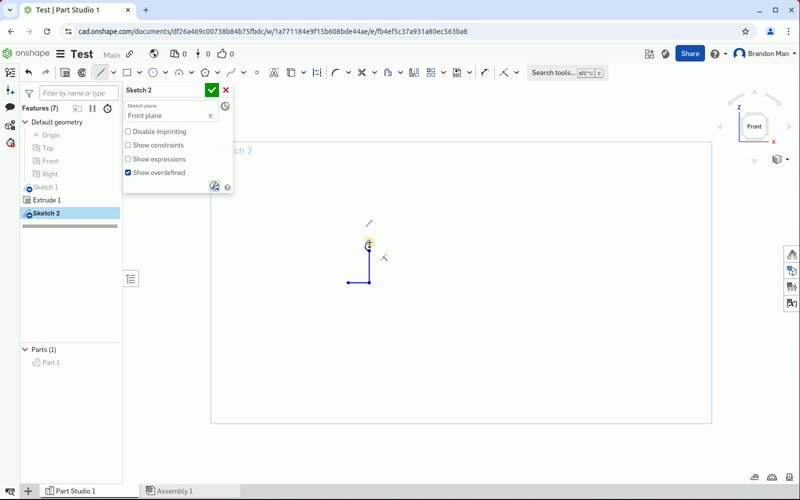
key_down(shift)
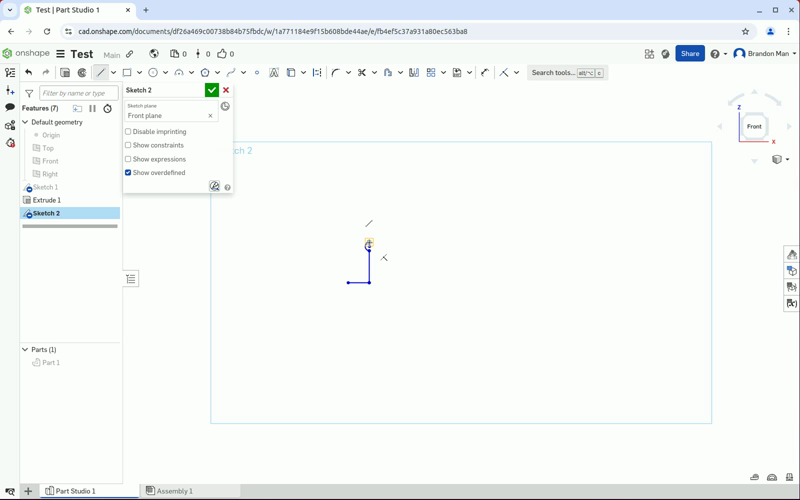
mouse_move(399, 242)
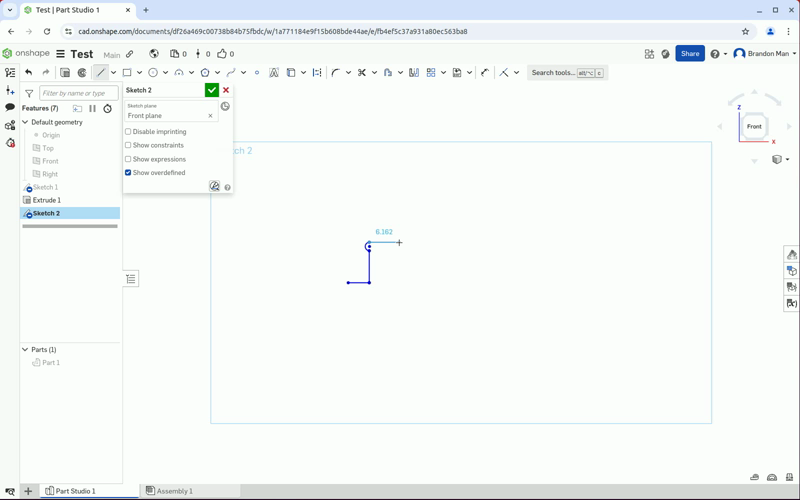
mouse_move(369, 222)
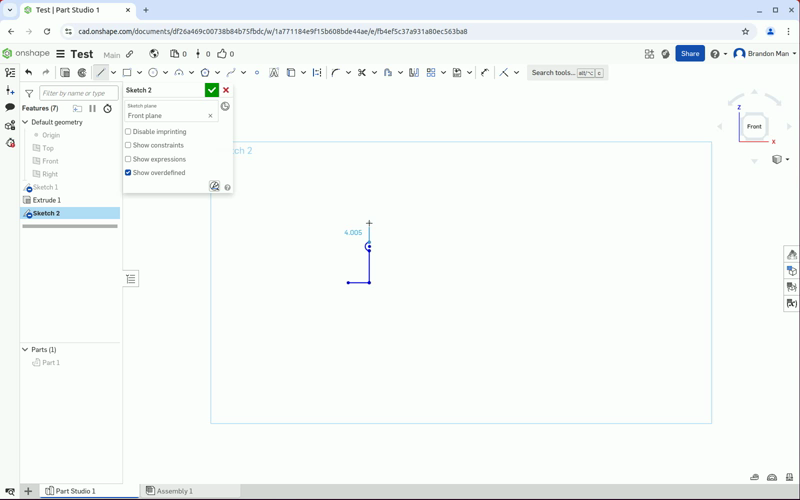
click(369, 222)
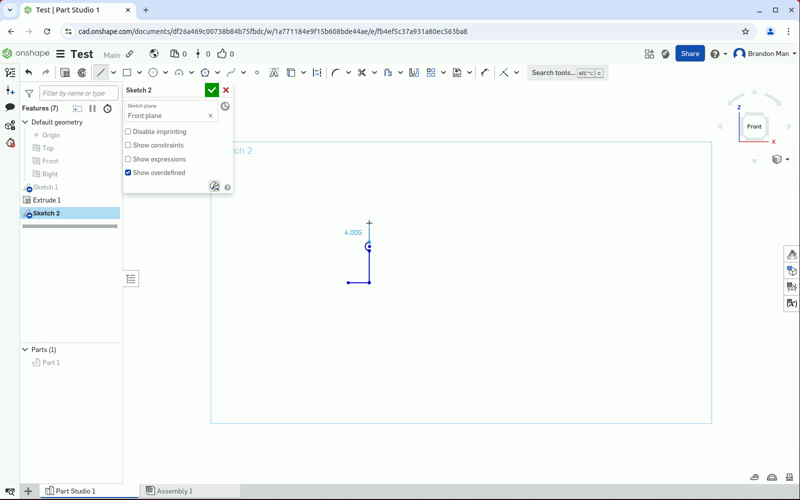
key_up(shift)
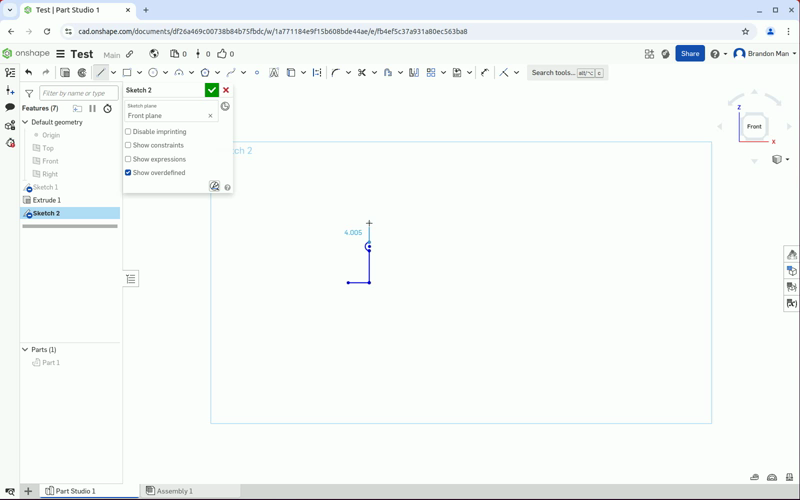
key_down(shift)
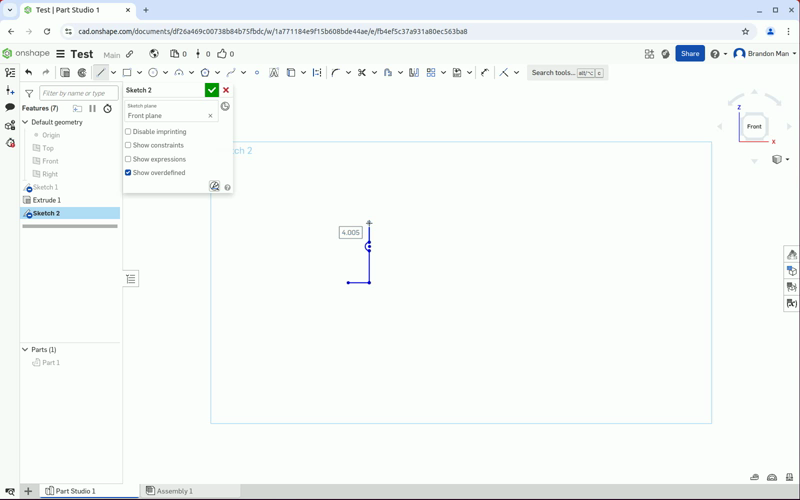
mouse_move(399, 222)
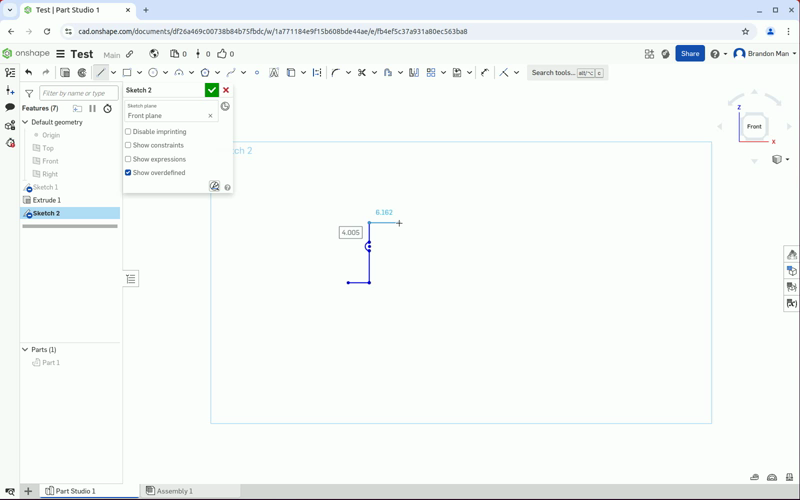
mouse_move(348, 222)
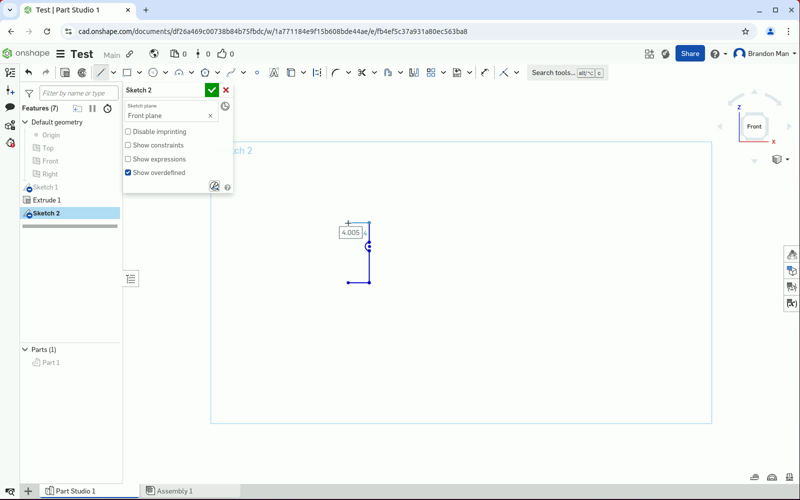
click(348, 222)
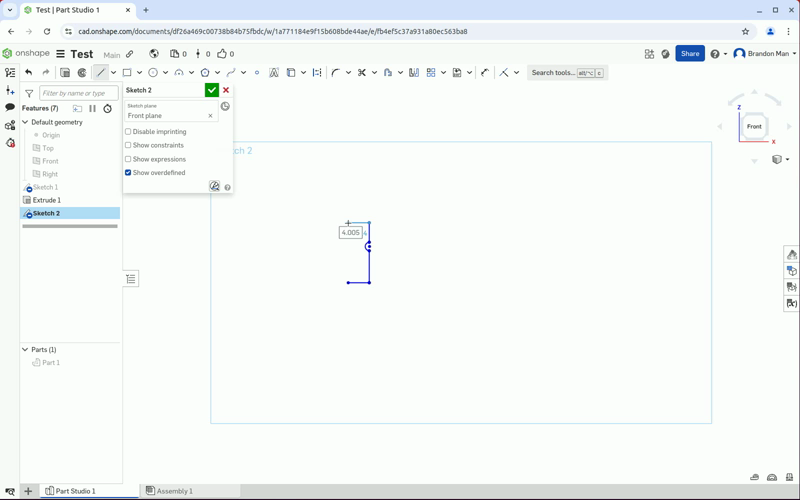
key_up(shift)
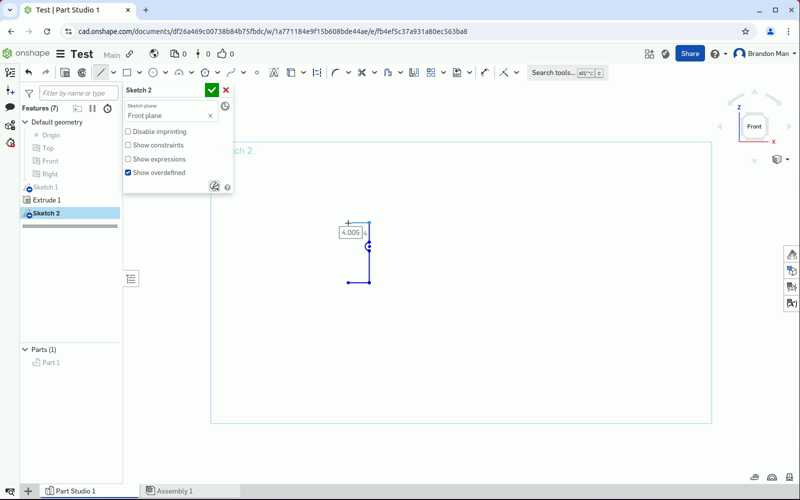
key_down(shift)
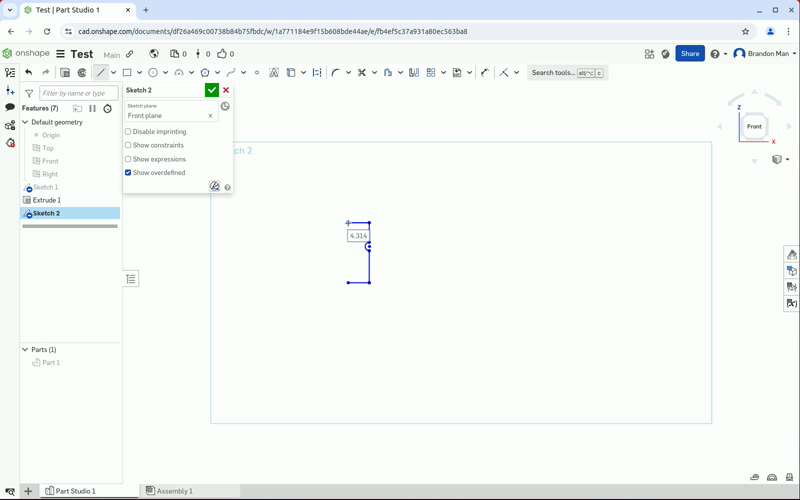
mouse_move(348, 282)
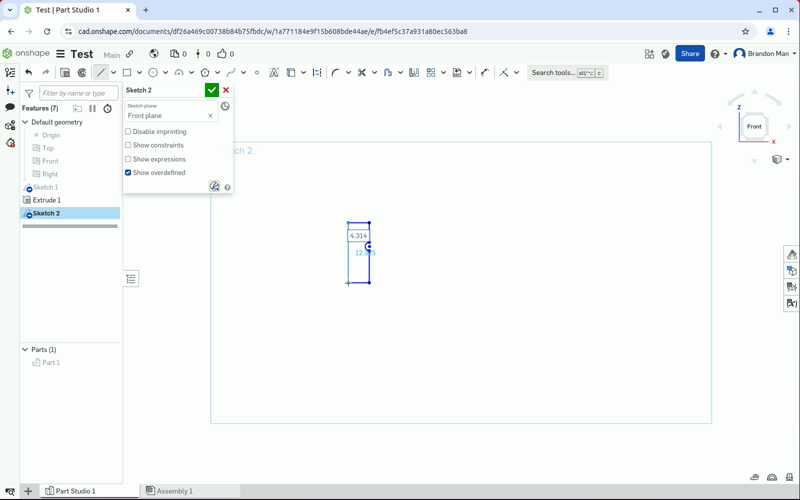
key_up(shift)
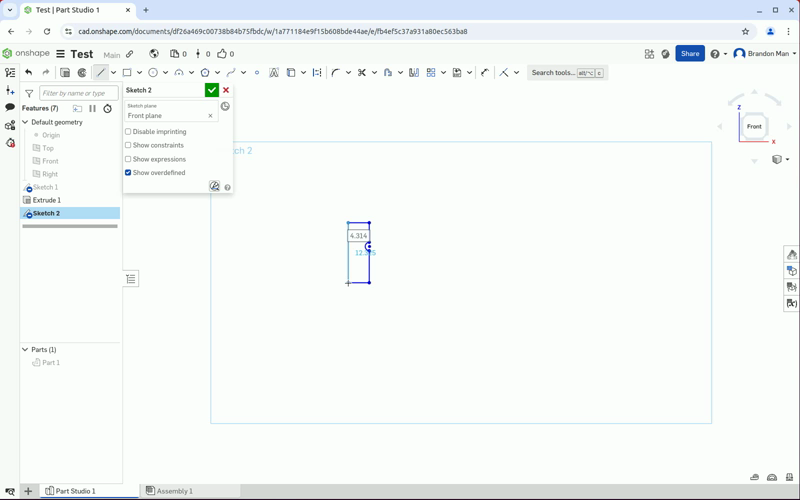
click(348, 282)
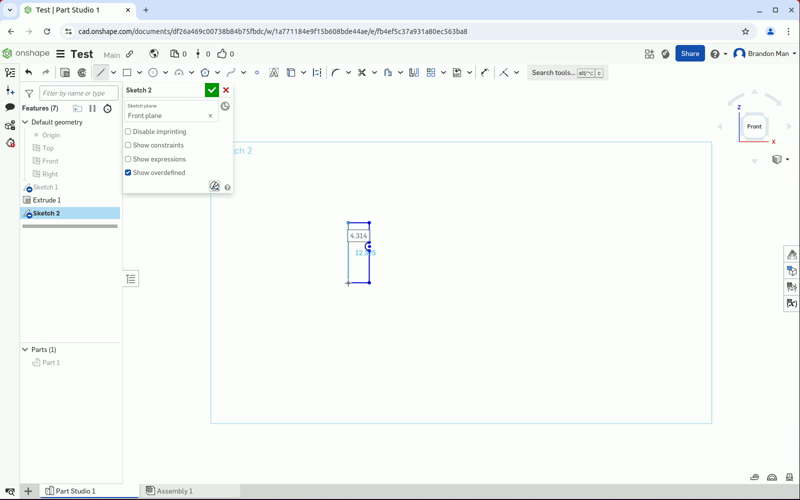
key(esc)
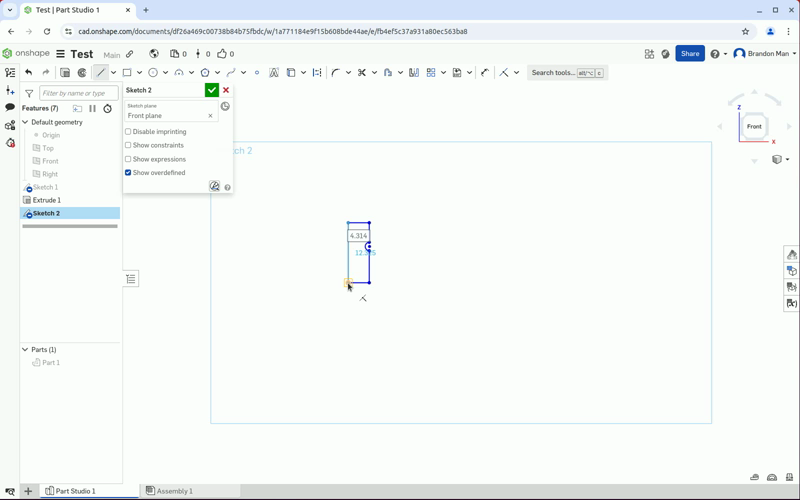
mouse_move(356, 262)
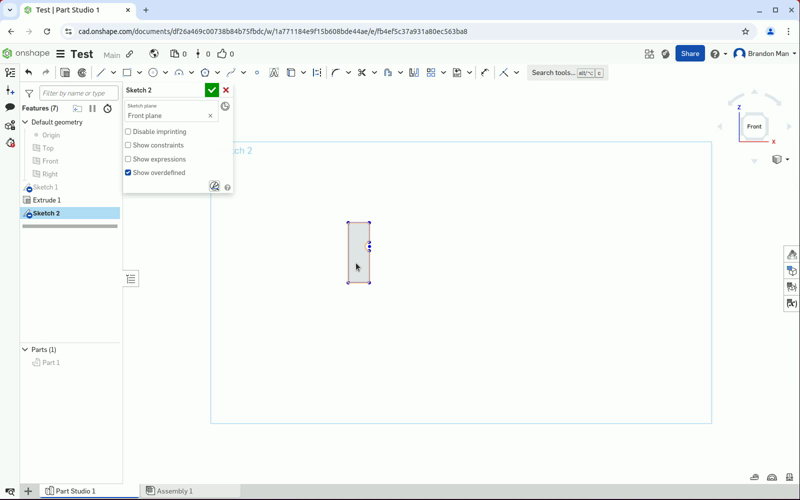
scroll(6)
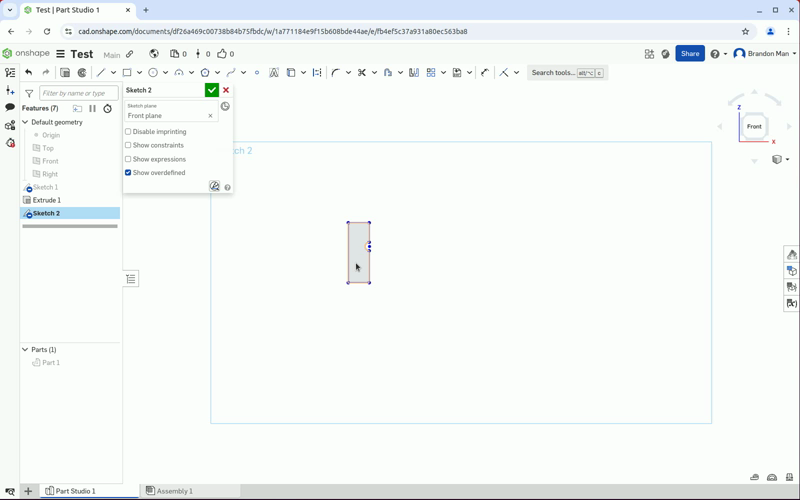
scroll(6)
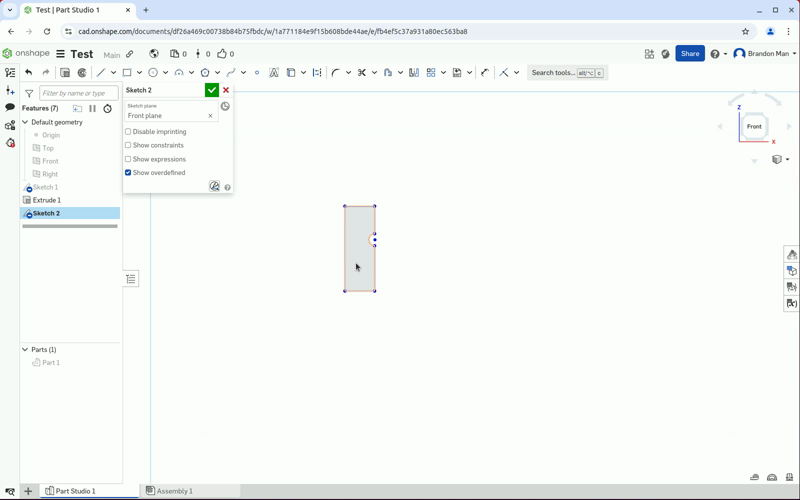
scroll(6)
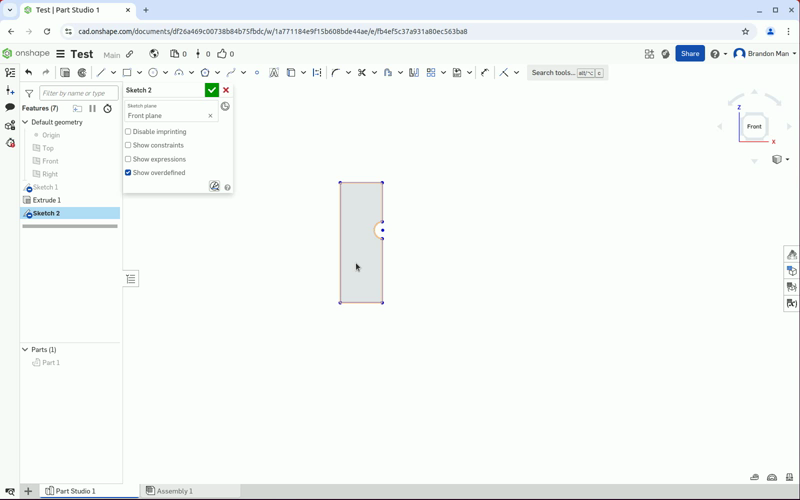
scroll(6)
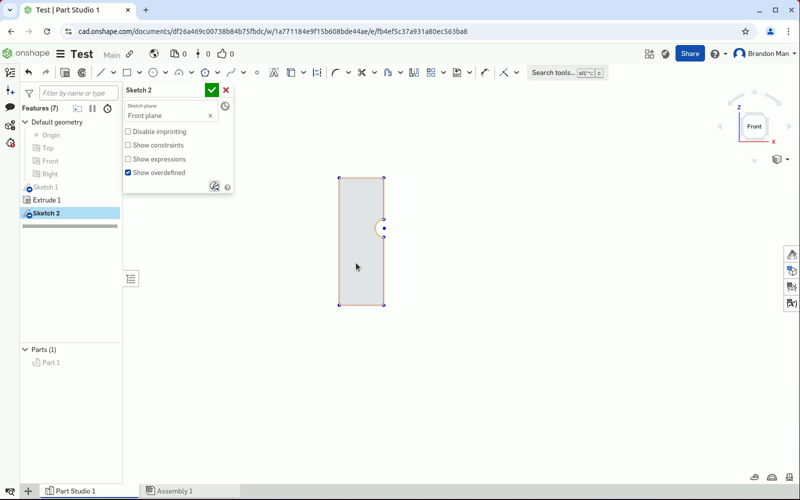
scroll(6)
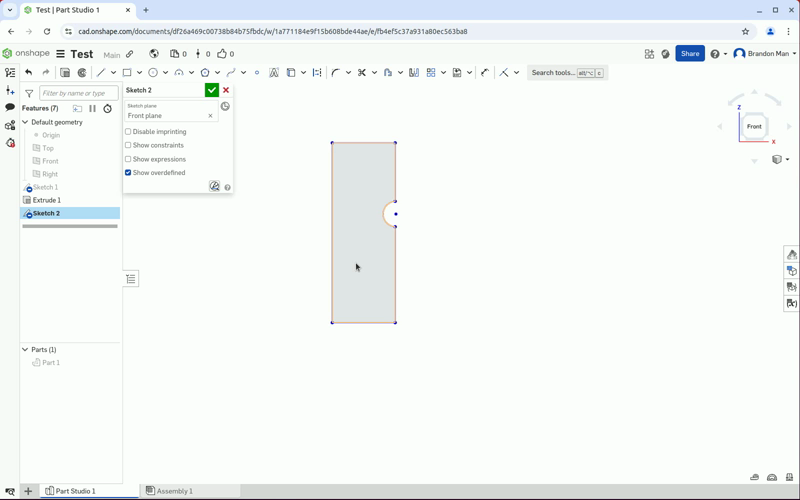
scroll(6)
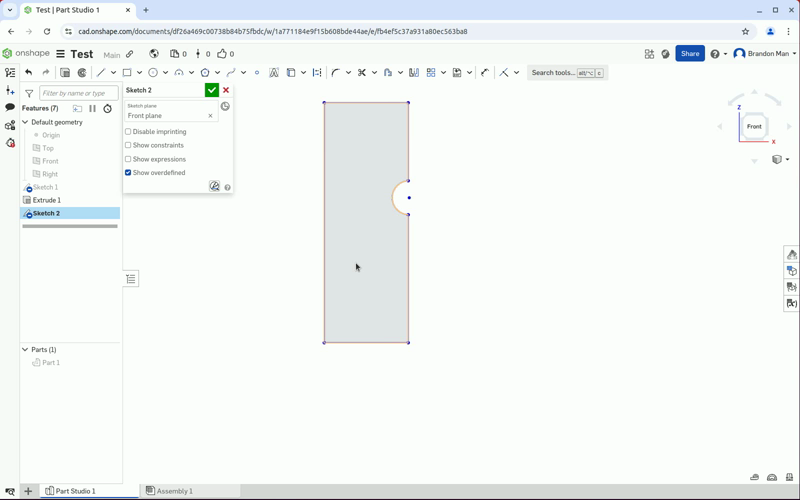
scroll(6)
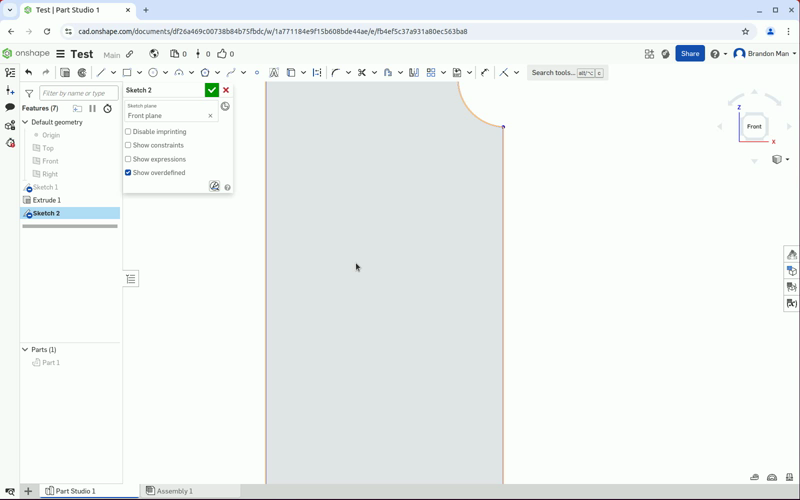
click(356, 262)
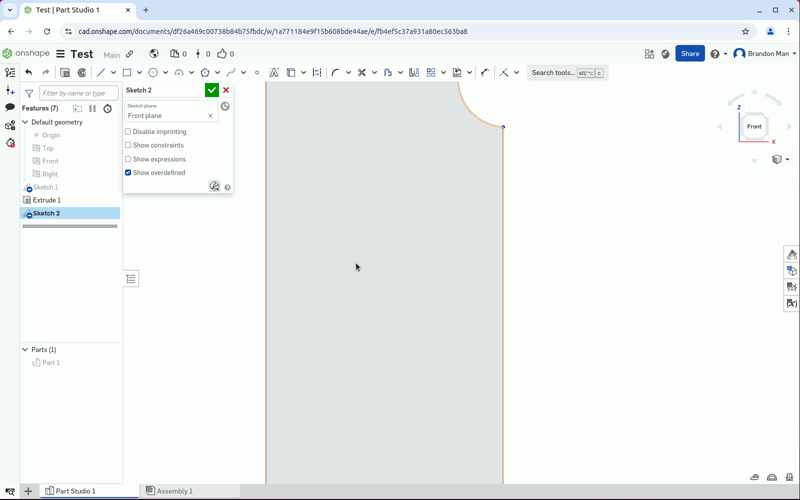
scroll(-6)
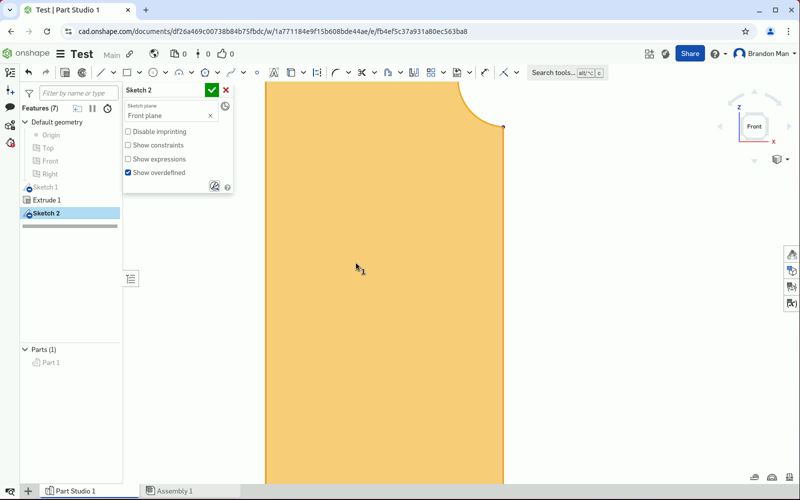
scroll(-6)
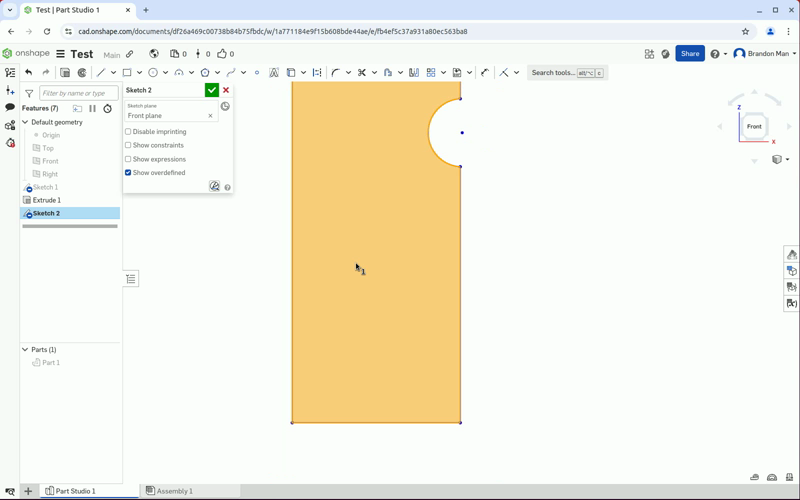
scroll(-6)
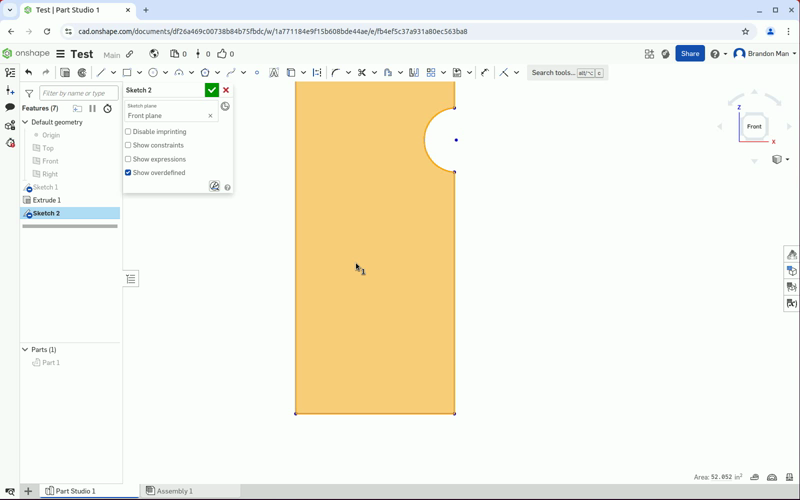
scroll(-6)
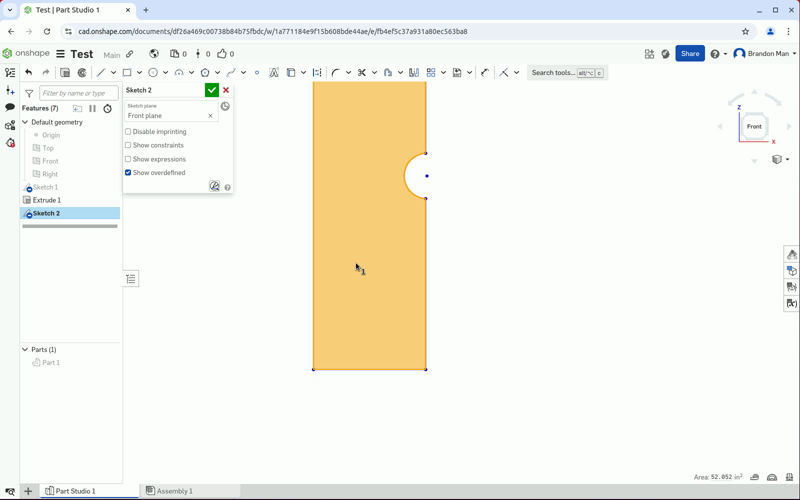
scroll(-6)
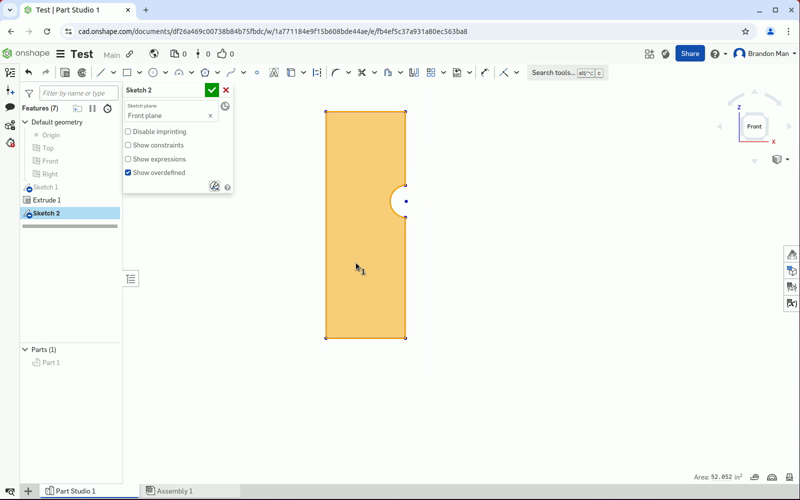
scroll(-6)
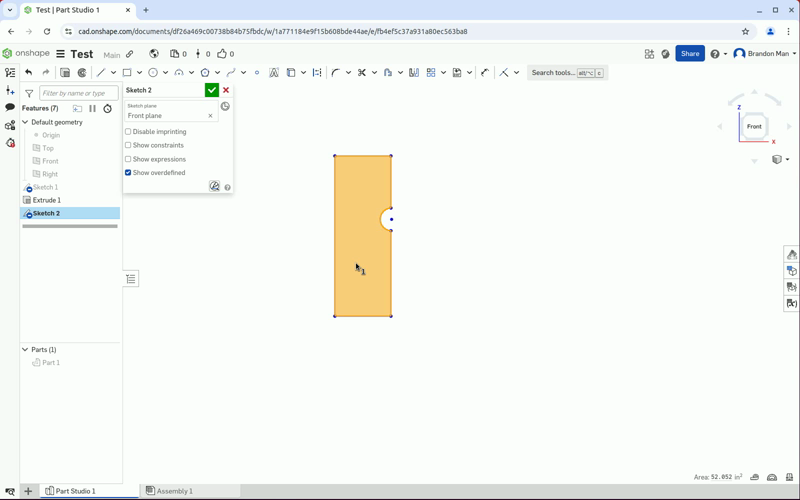
scroll(-6)
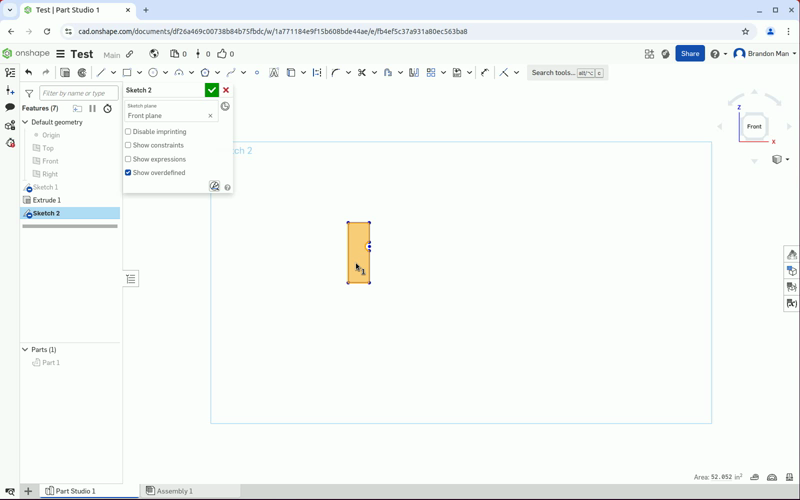
mouse_move(73, 352)
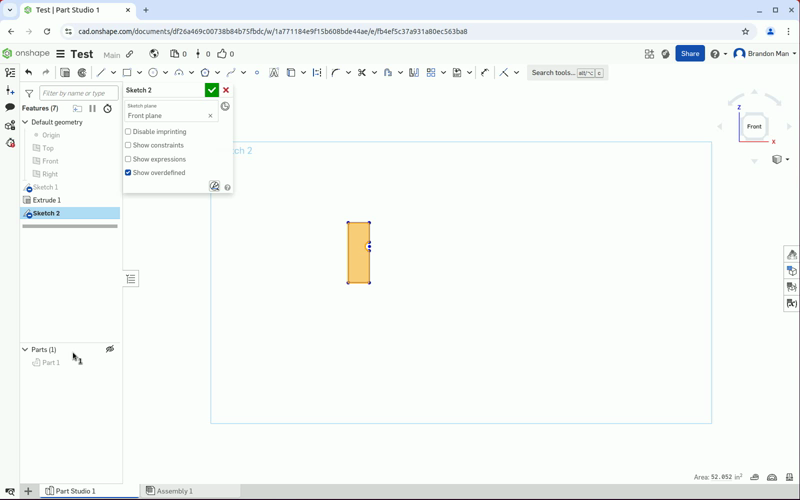
key(shift+y)
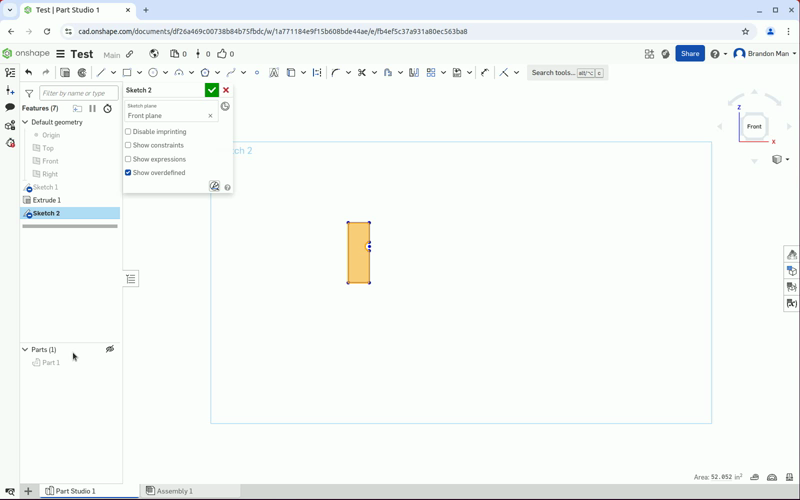
key(shift+e)
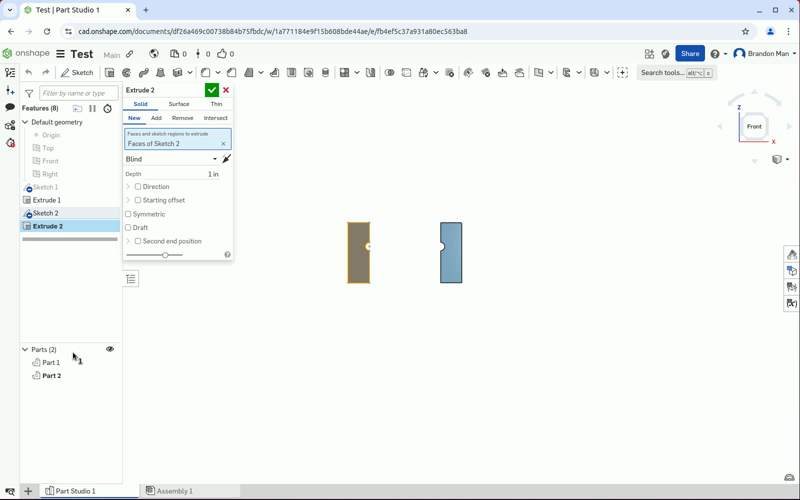
mouse_move(143, 106)
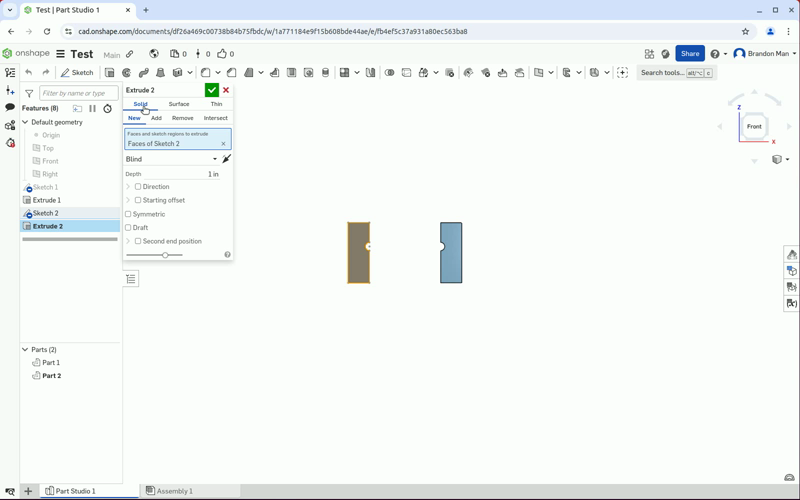
click(143, 106)
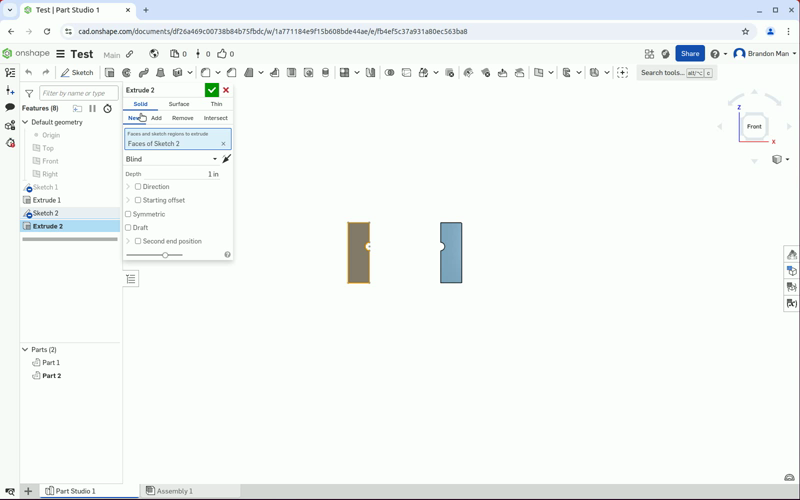
mouse_move(137, 120)
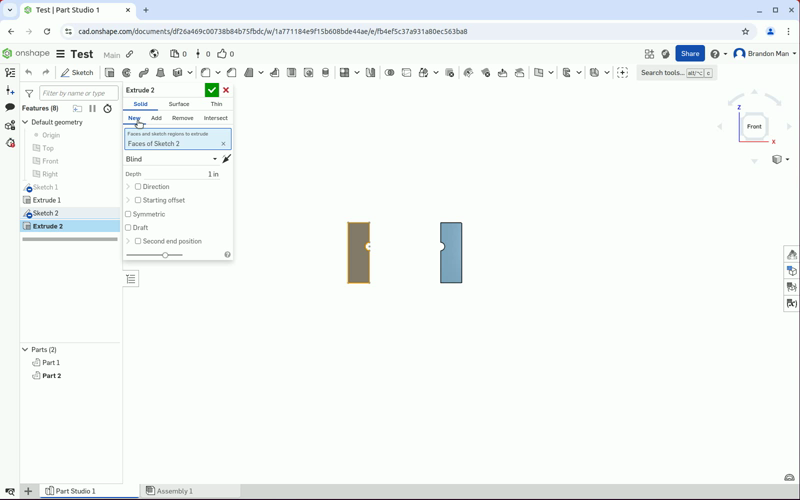
click(137, 120)
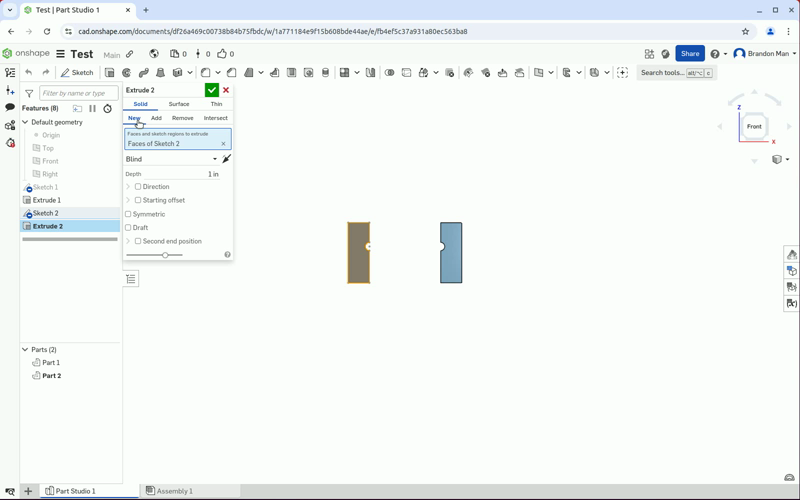
key(tab, 4)
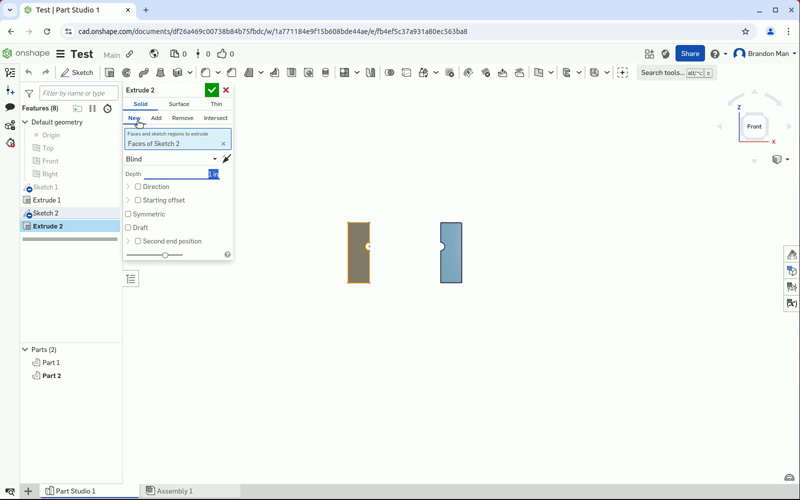
text(0.722)
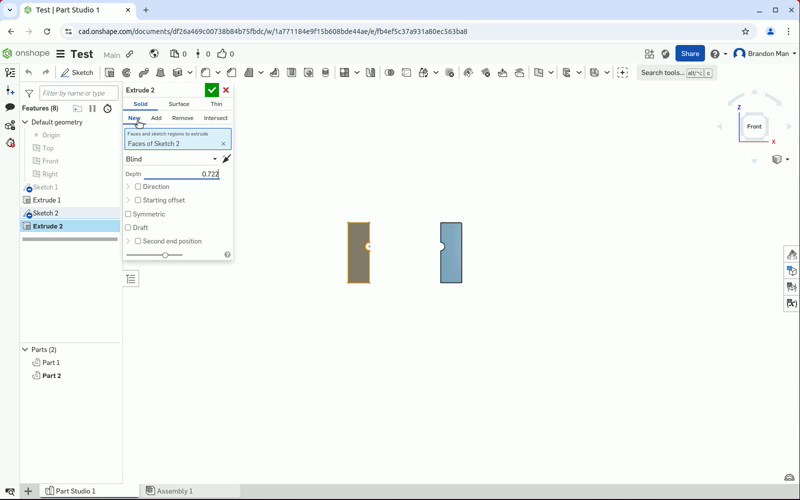
key(enter)
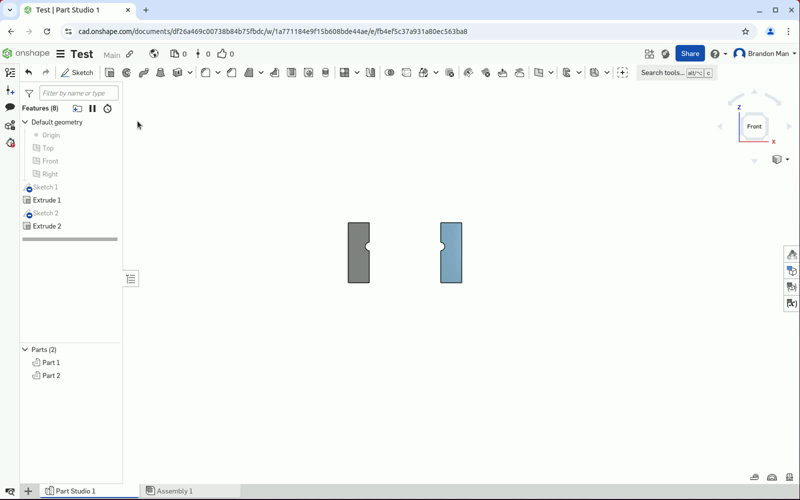
key(shift+h)
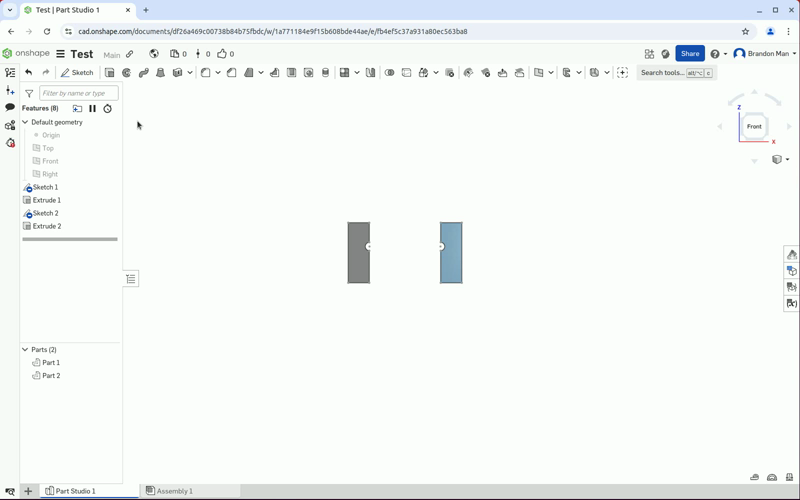
key(shift+h)
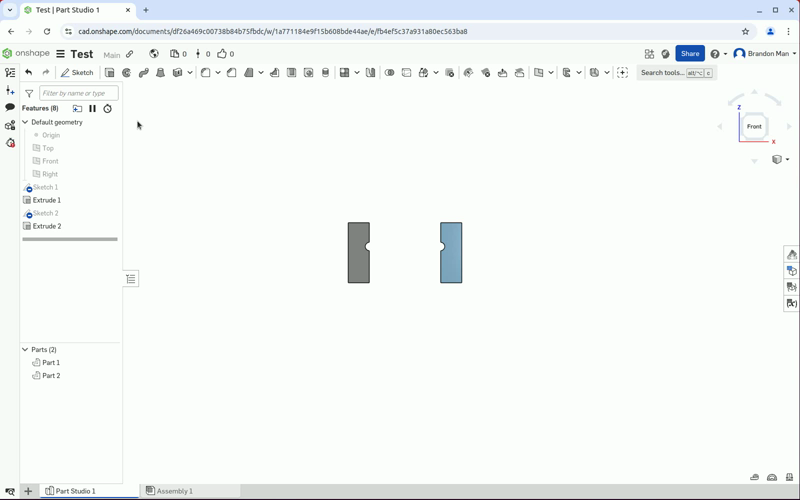
mouse_move(73, 189)
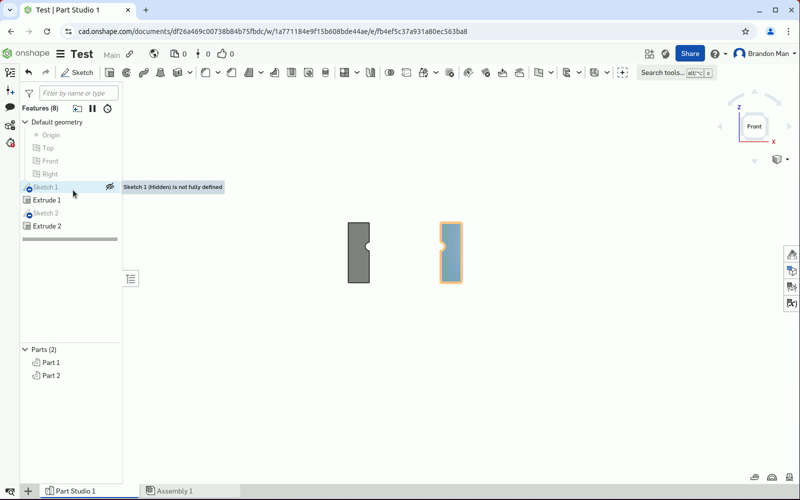
click(73, 189)
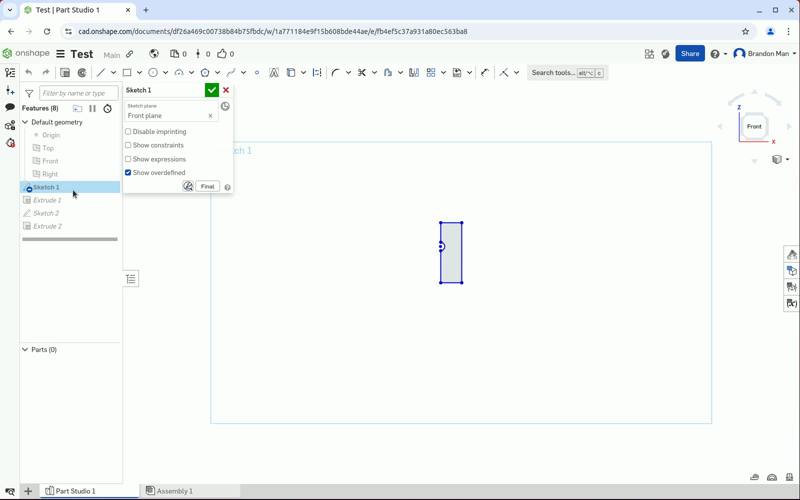
mouse_move(229, 92)
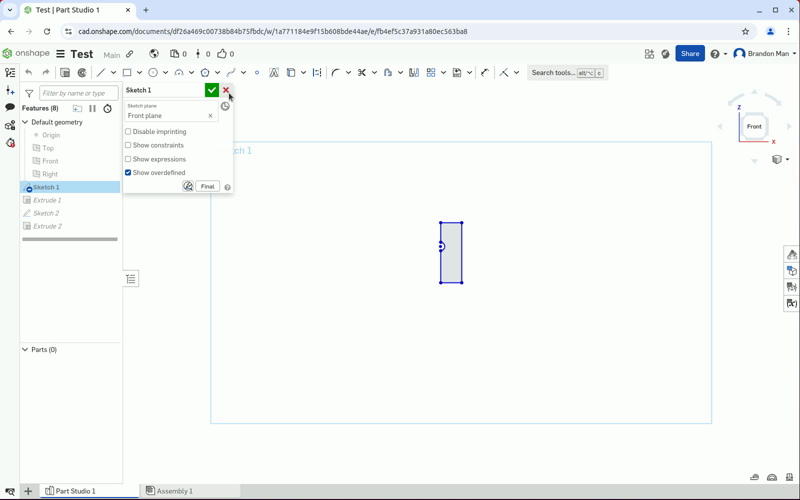
click(229, 92)
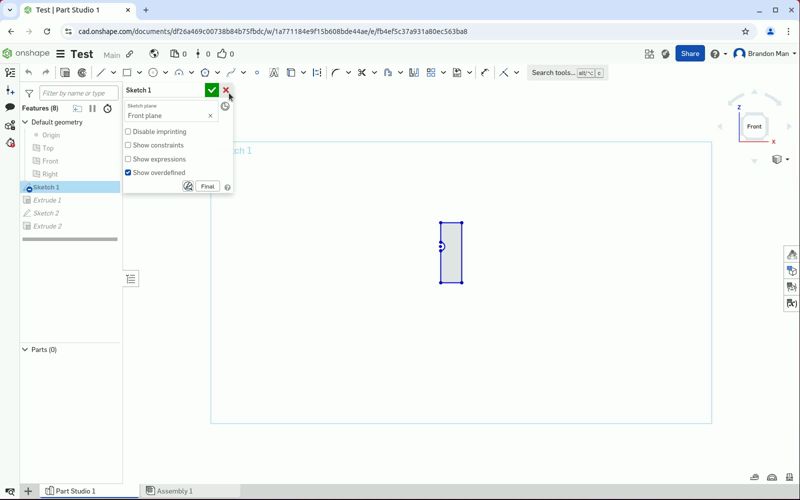
key(shift+s)
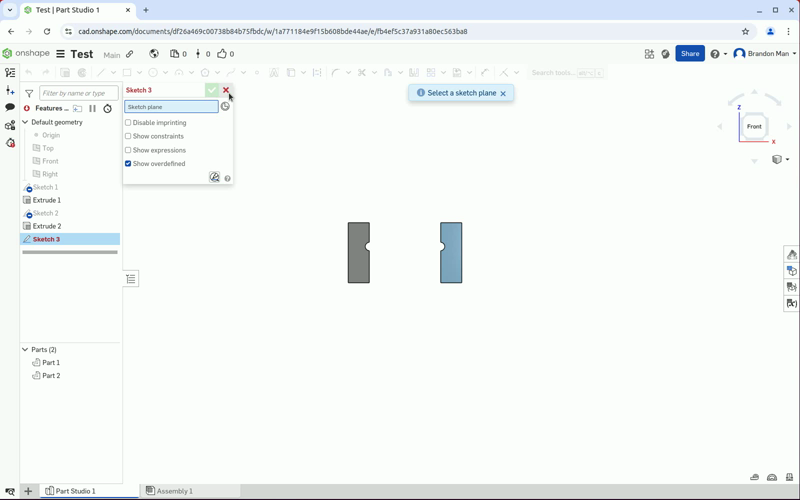
mouse_move(73, 163)
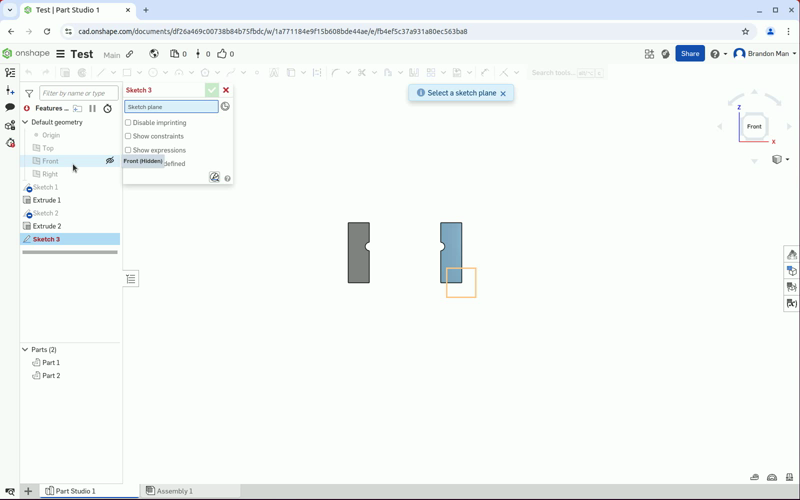
click(73, 163)
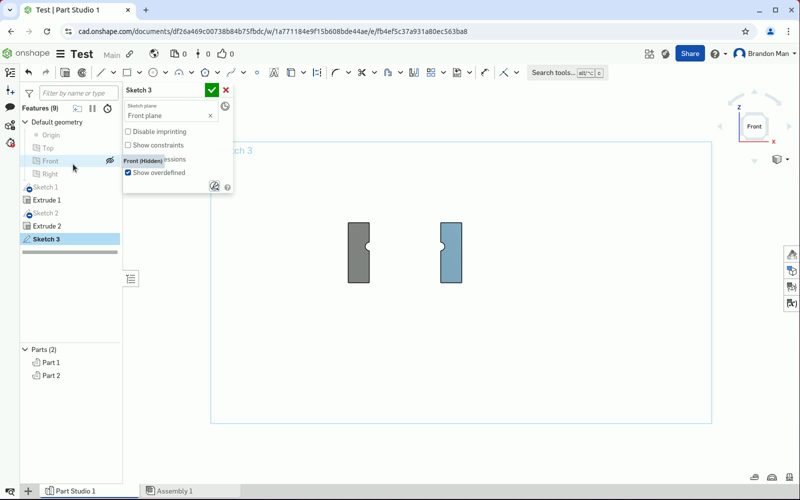
mouse_move(73, 352)
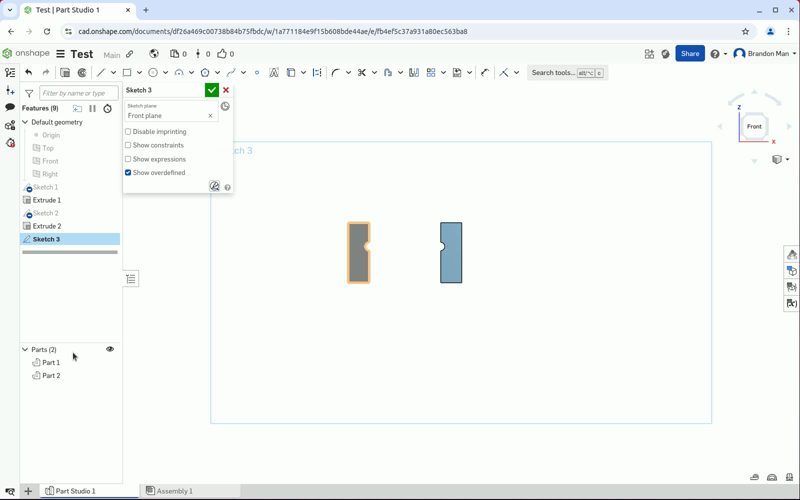
key(y)
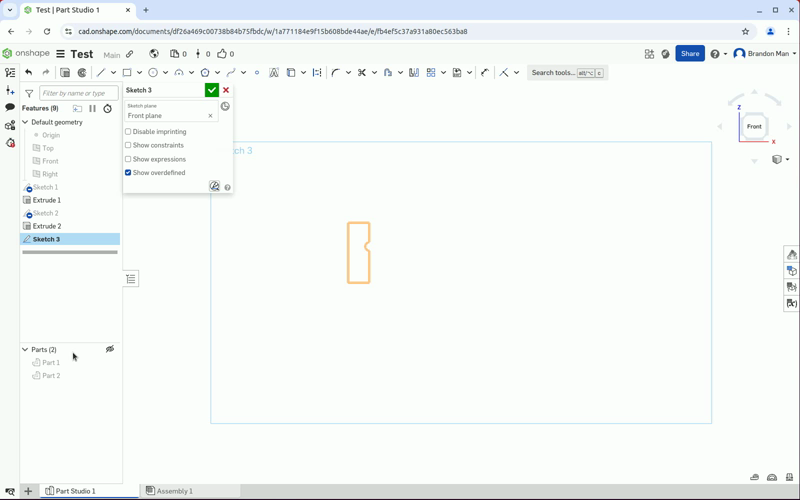
key(l)
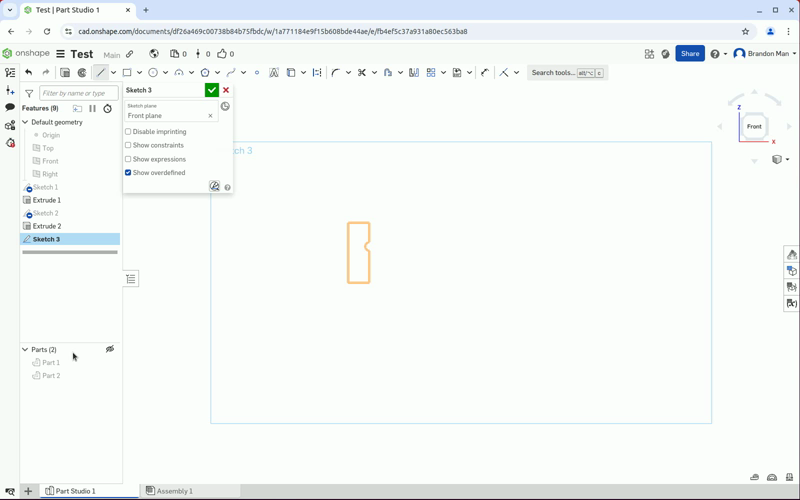
key_down(shift)
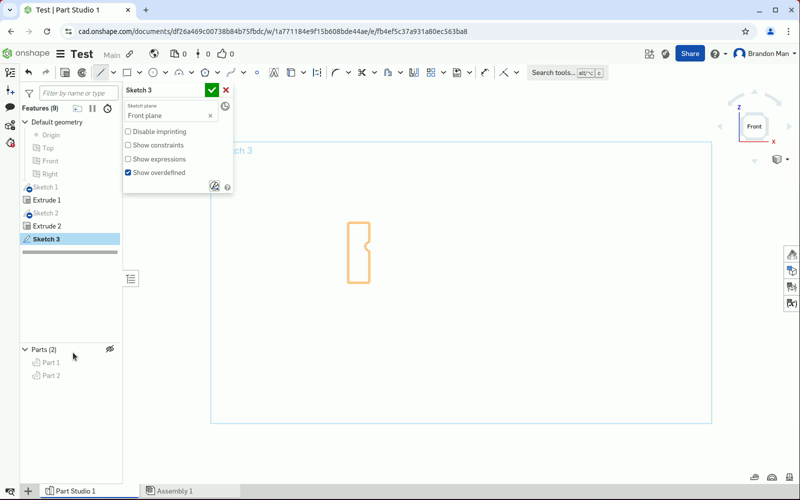
mouse_move(368, 282)
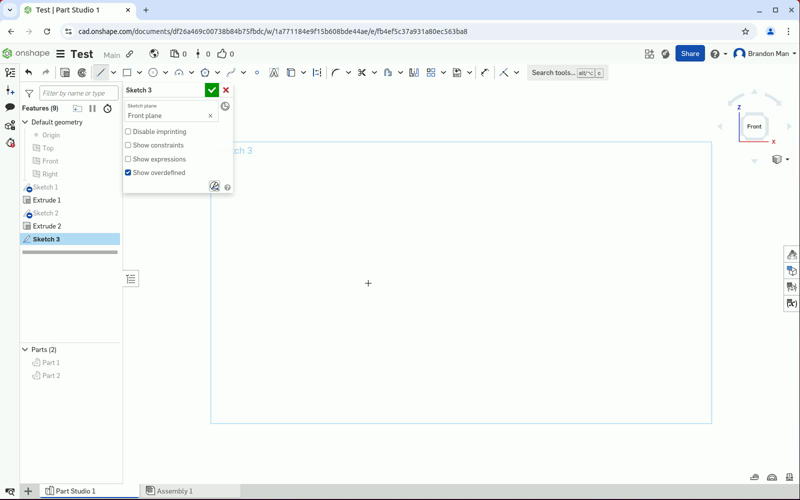
click(368, 282)
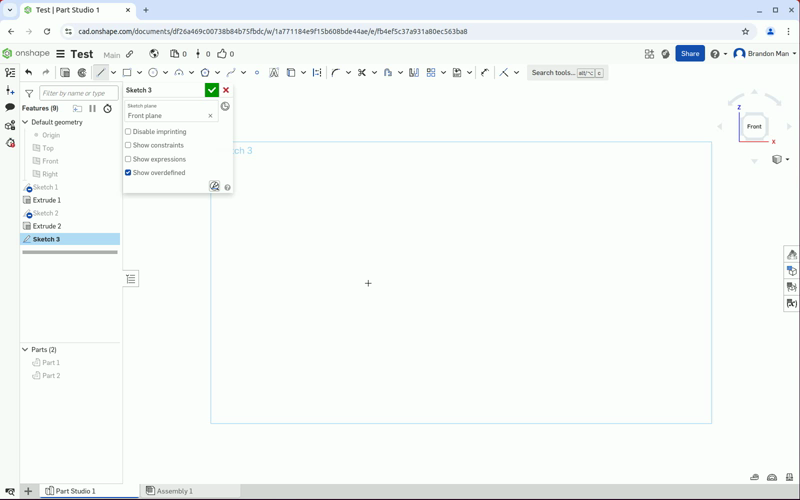
key_up(shift)
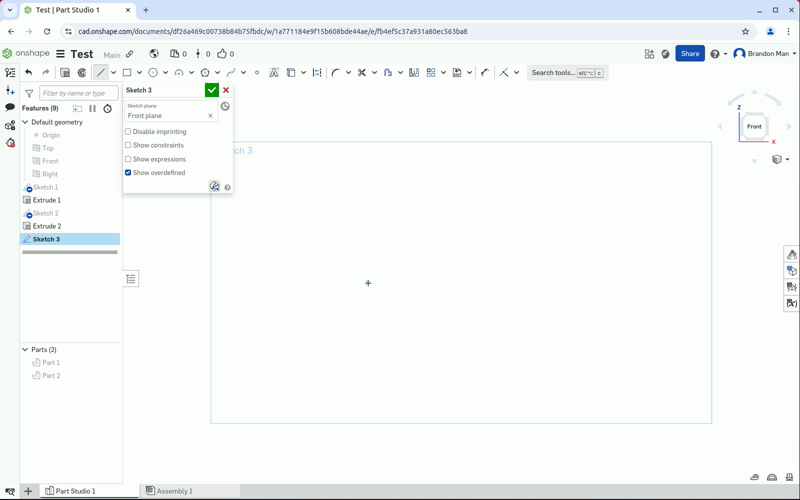
key_down(shift)
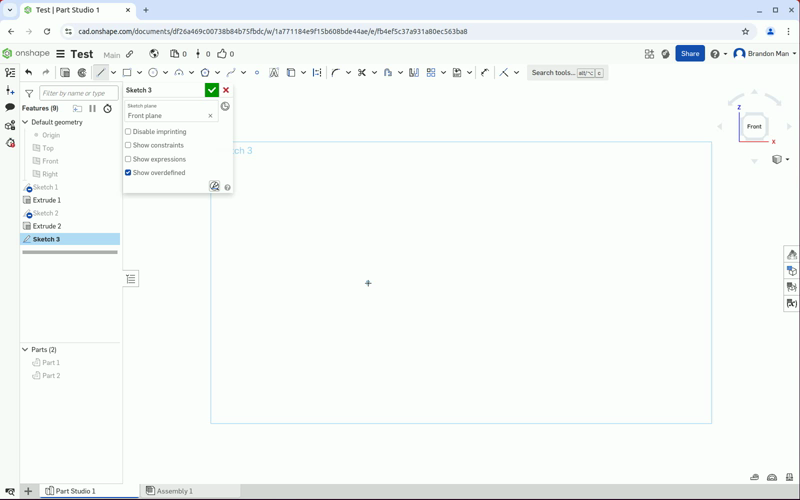
mouse_move(398, 282)
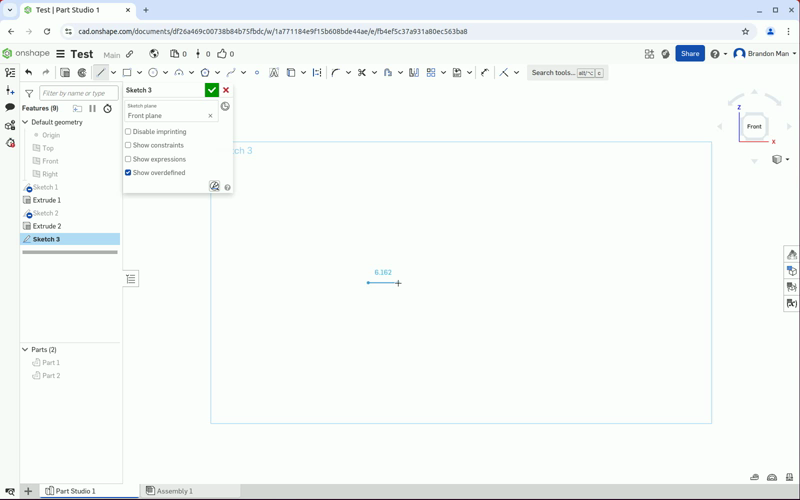
mouse_move(374, 282)
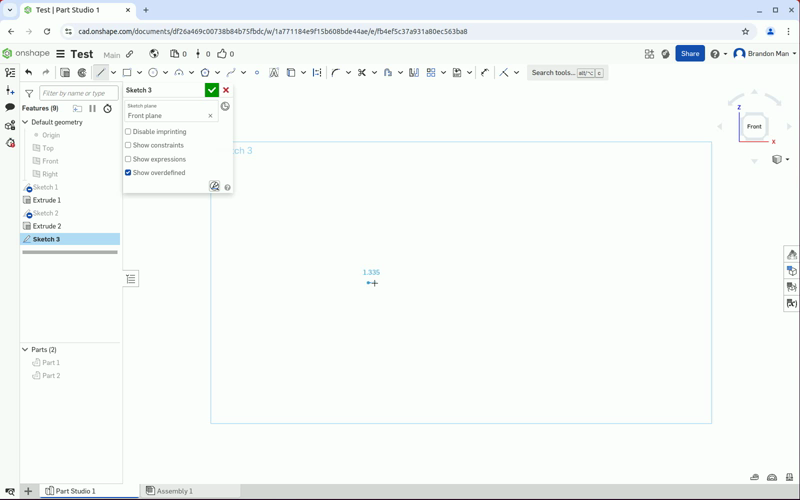
scroll(6)
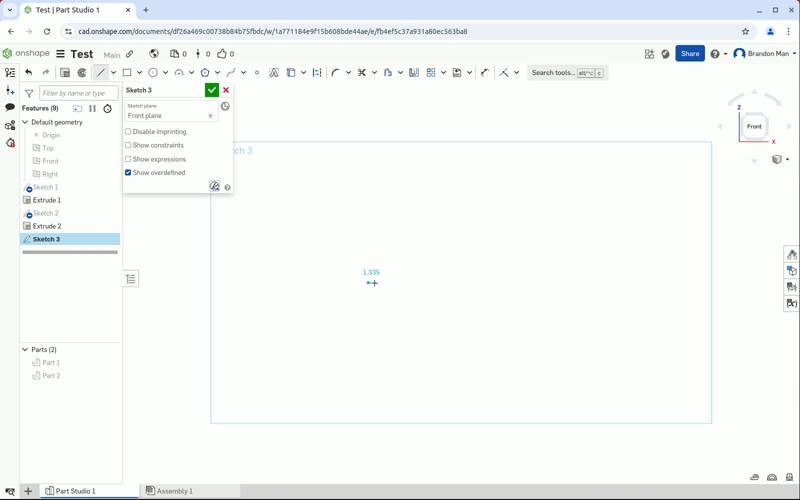
scroll(6)
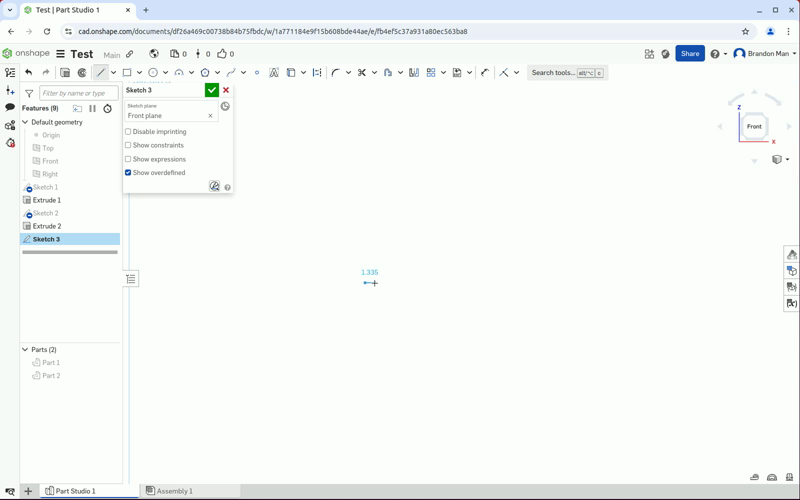
scroll(6)
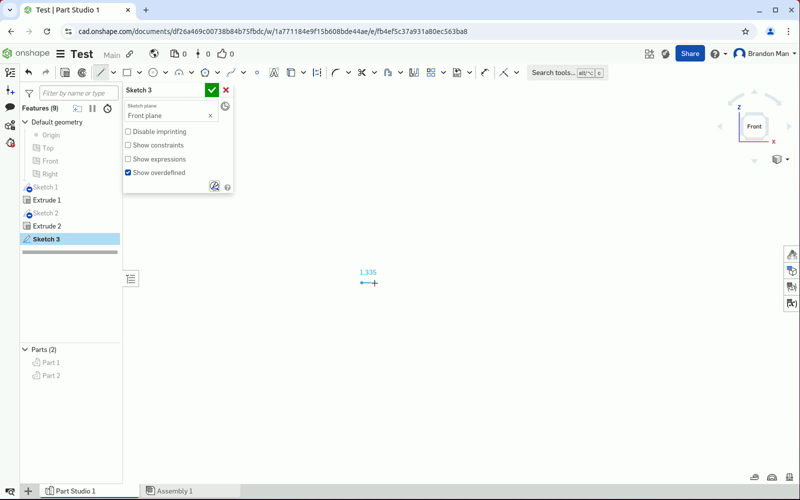
scroll(6)
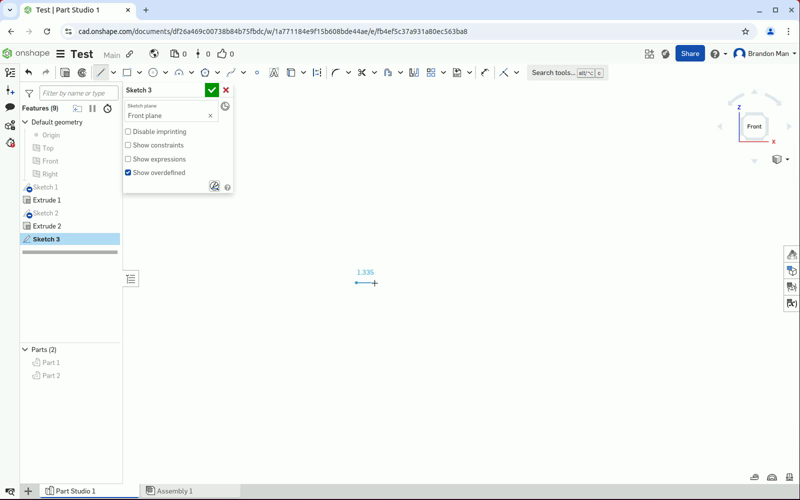
scroll(6)
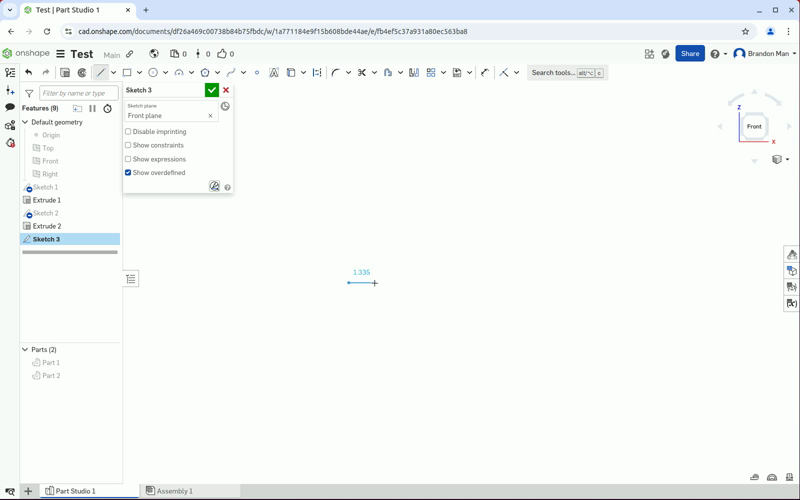
scroll(6)
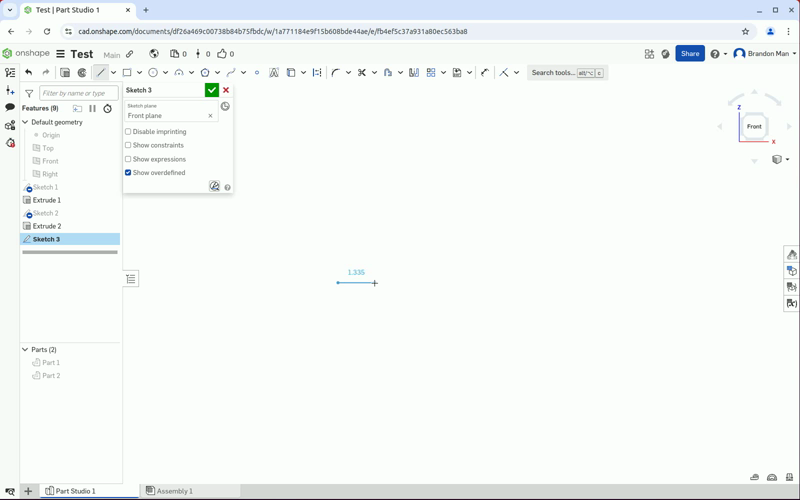
scroll(6)
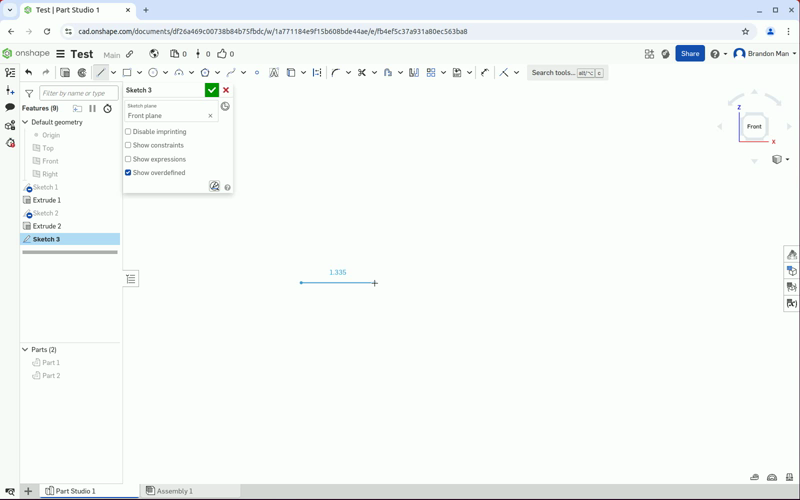
click(374, 282)
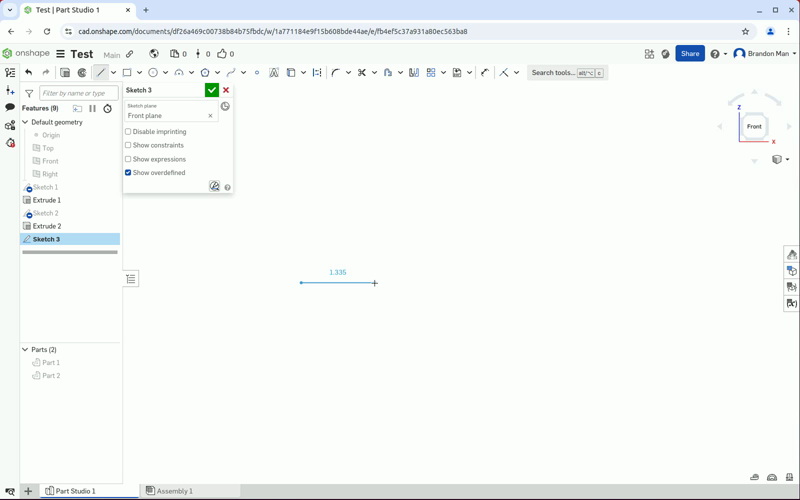
scroll(-6)
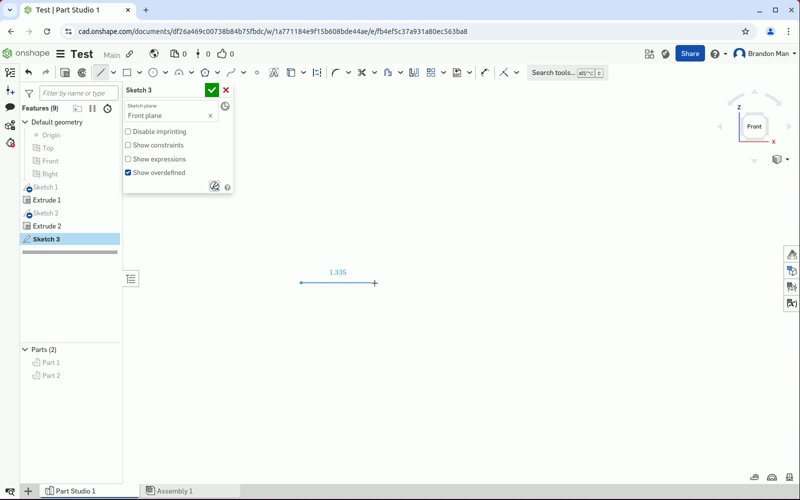
scroll(-6)
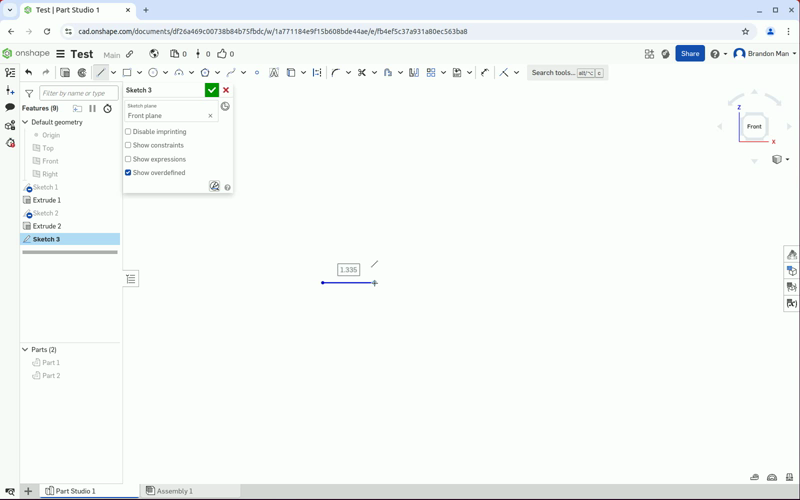
scroll(-6)
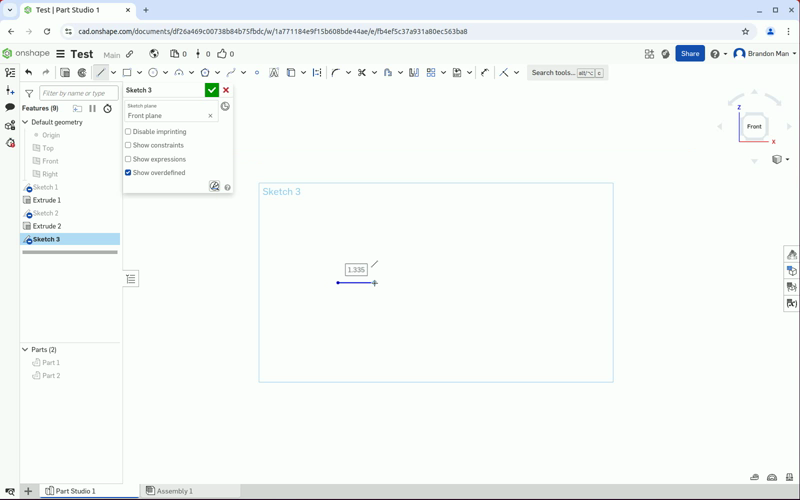
scroll(-6)
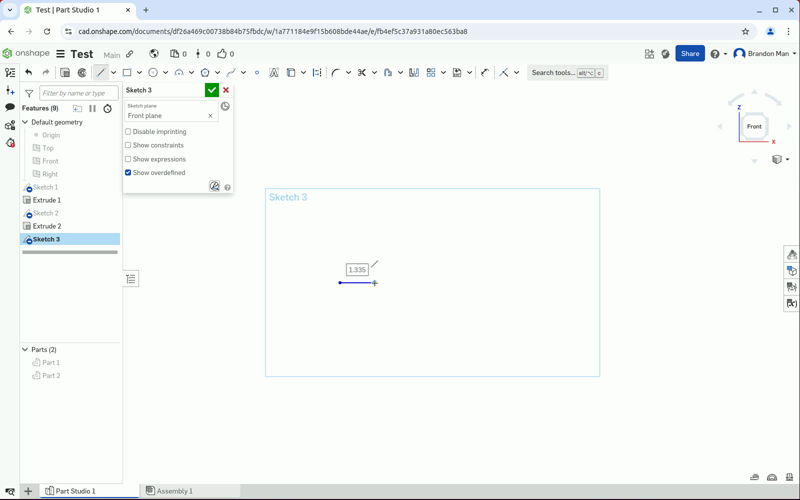
scroll(-6)
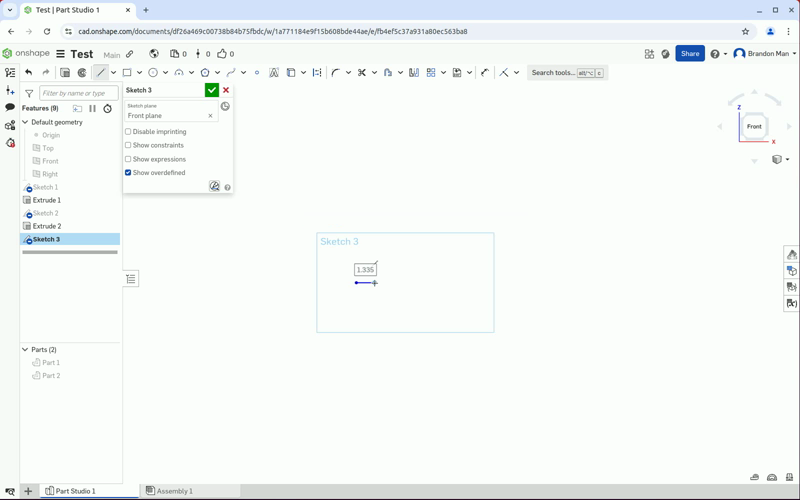
scroll(-6)
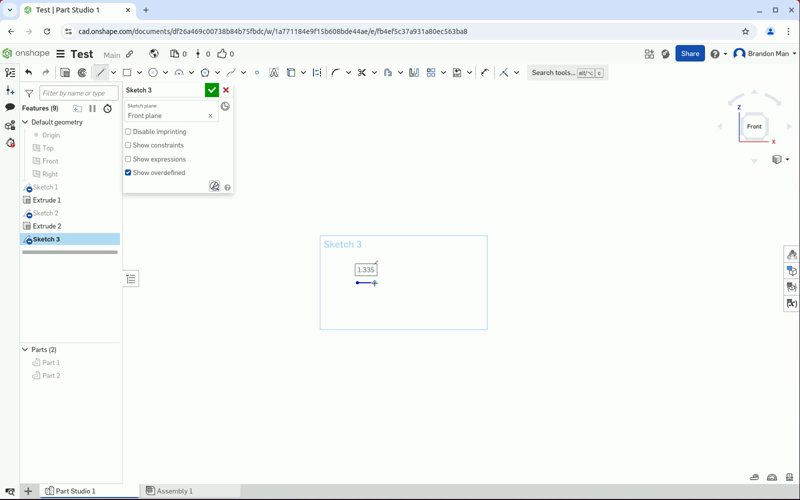
scroll(-6)
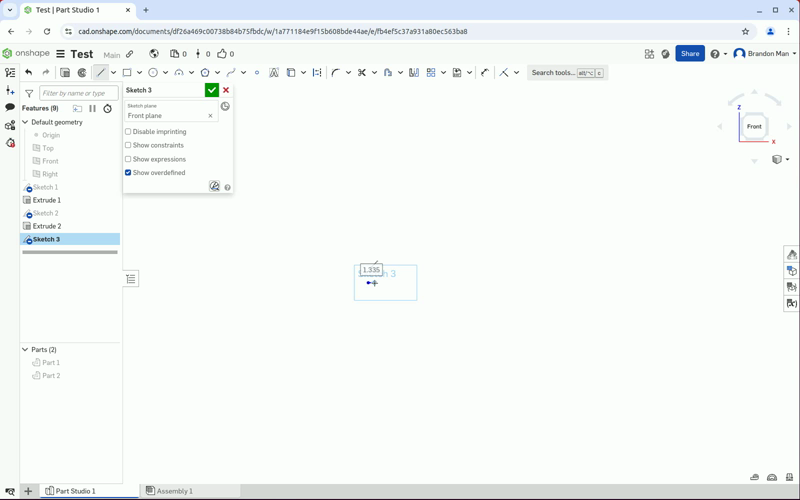
key_up(shift)
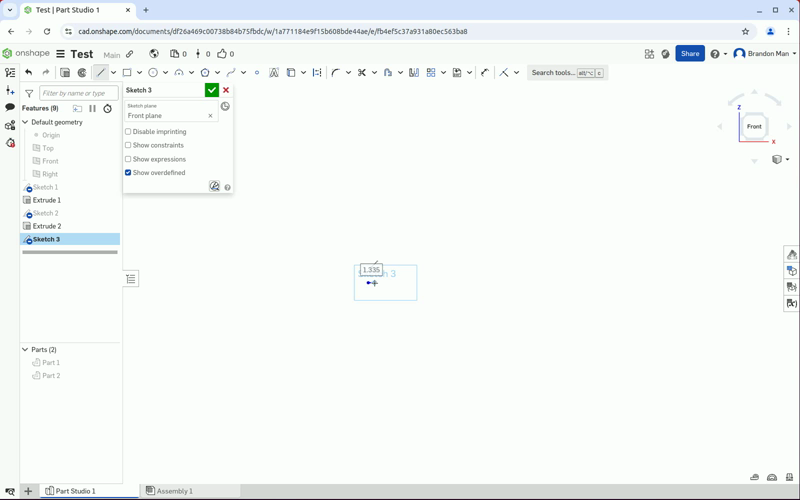
key(esc)
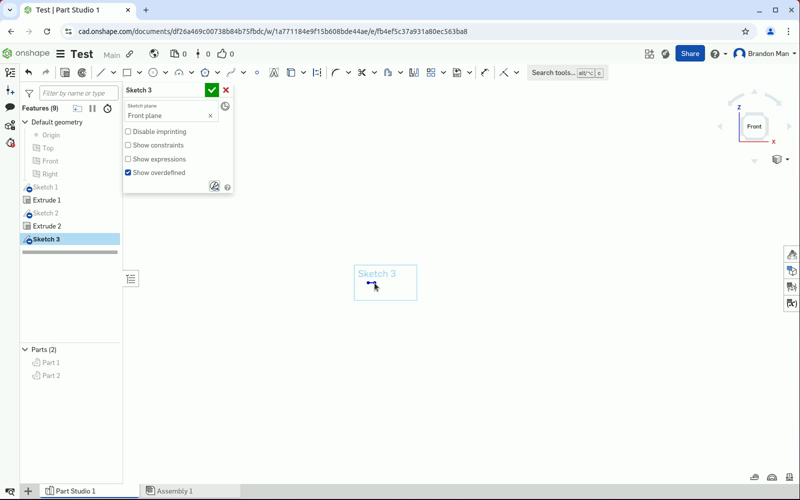
key(a)
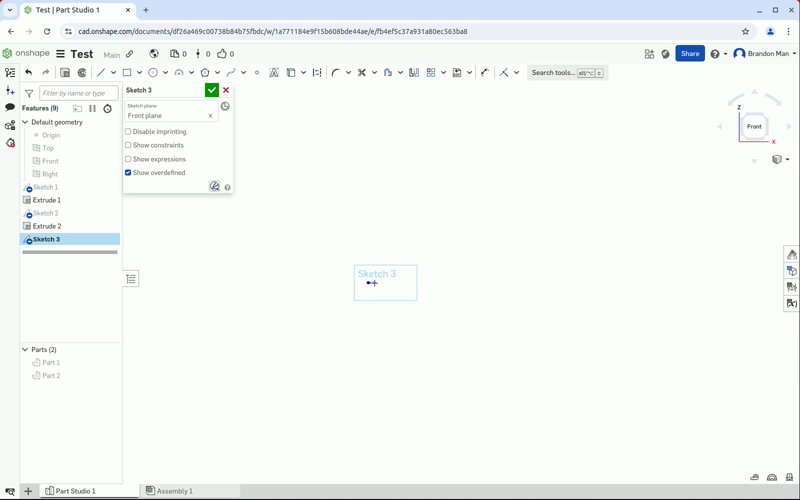
mouse_move(374, 282)
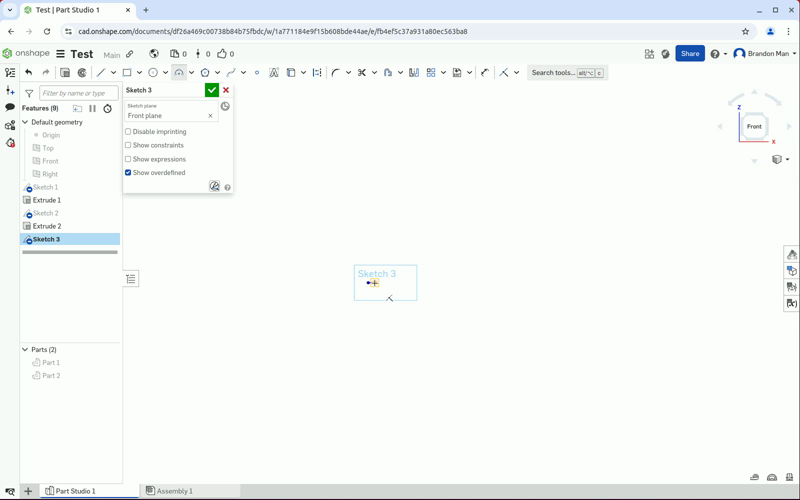
click(374, 282)
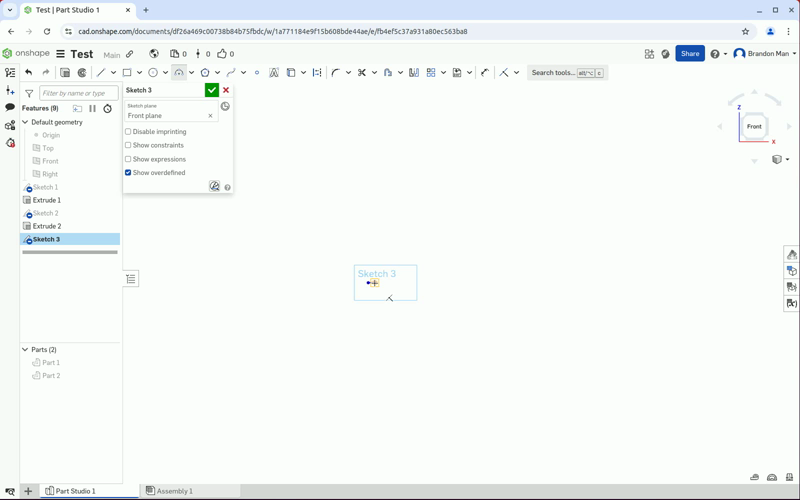
key_down(shift)
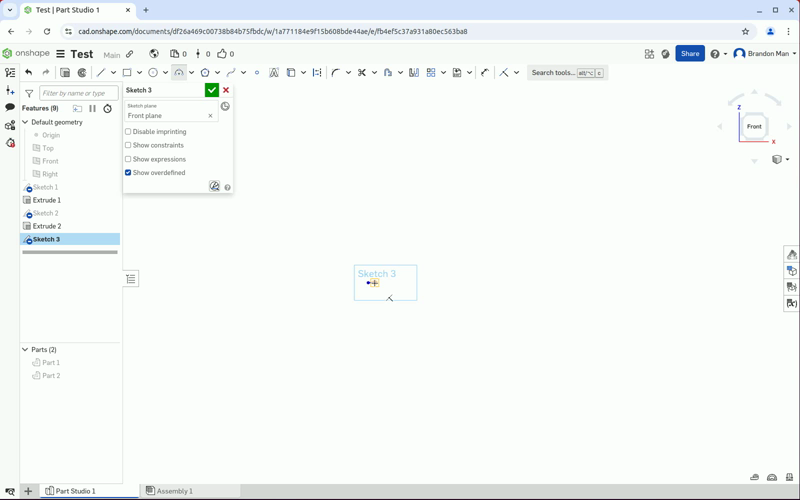
mouse_move(433, 282)
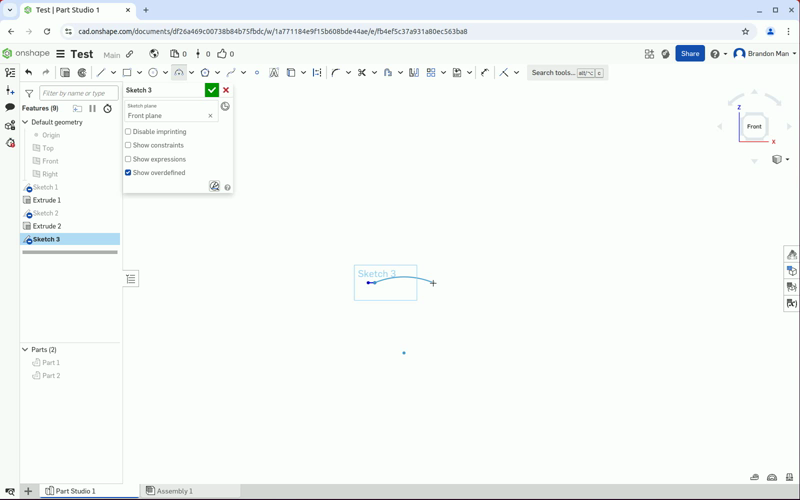
click(433, 282)
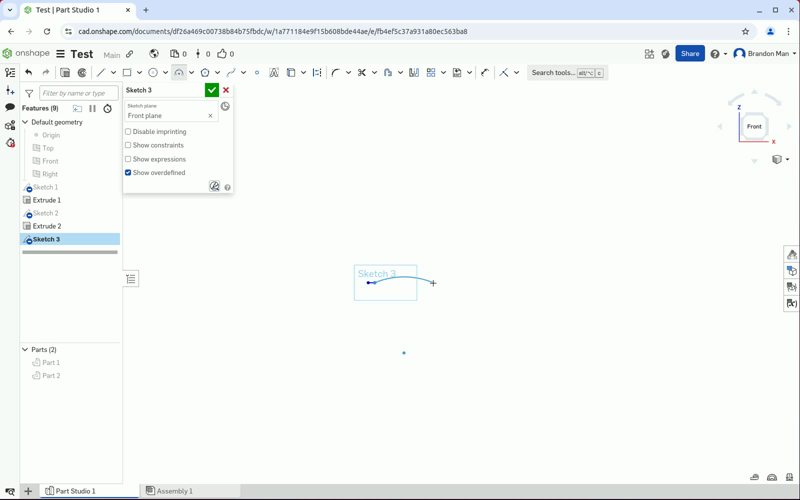
mouse_move(404, 253)
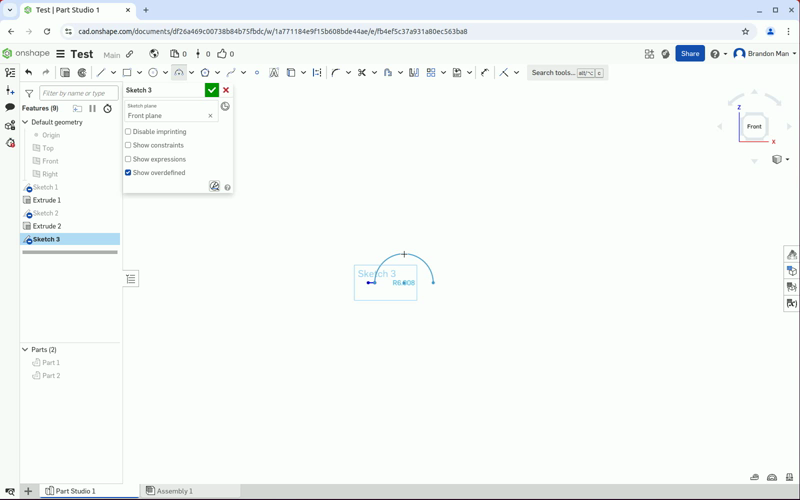
click(404, 253)
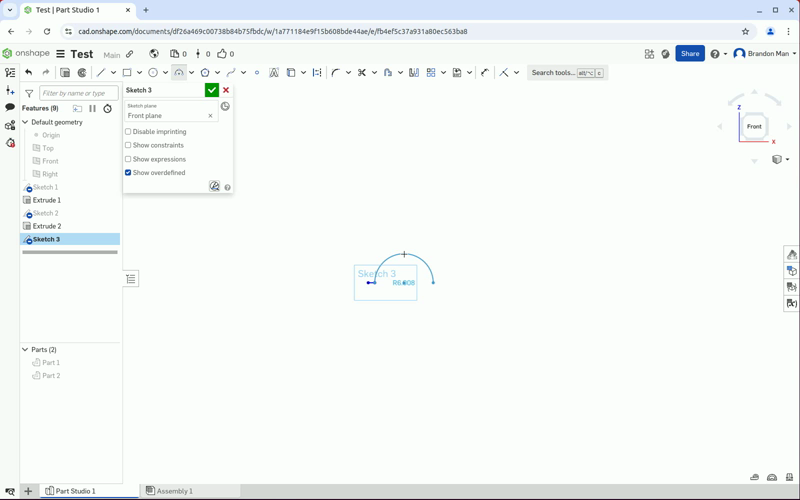
key_up(shift)
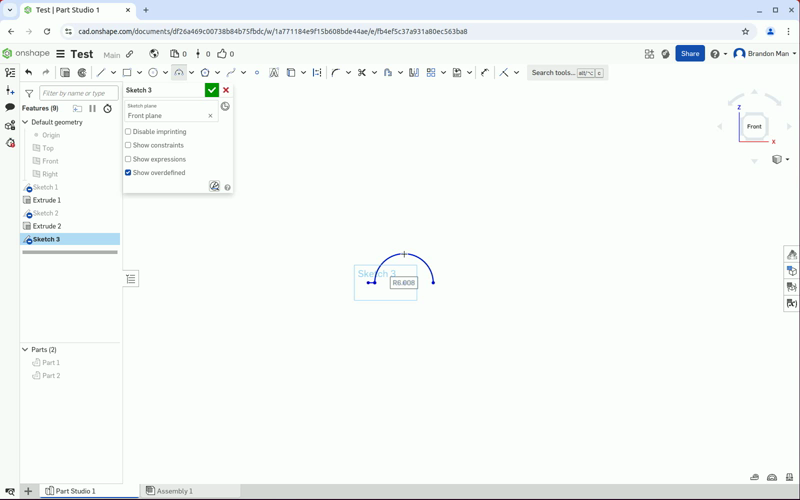
key(esc)
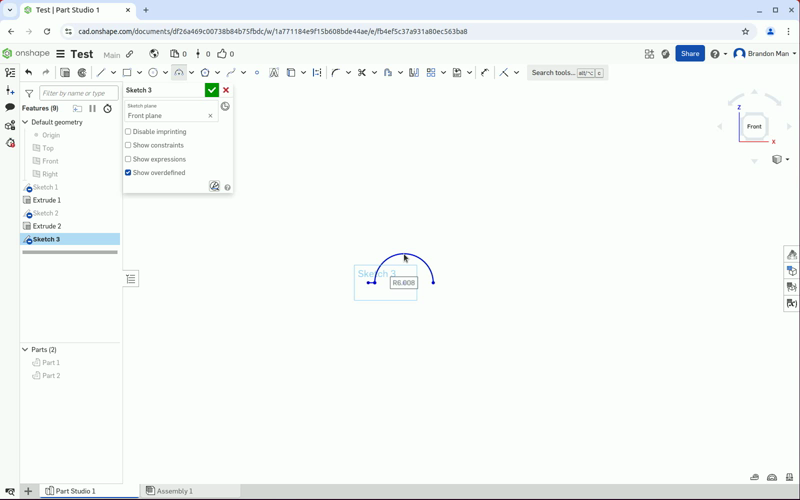
key(l)
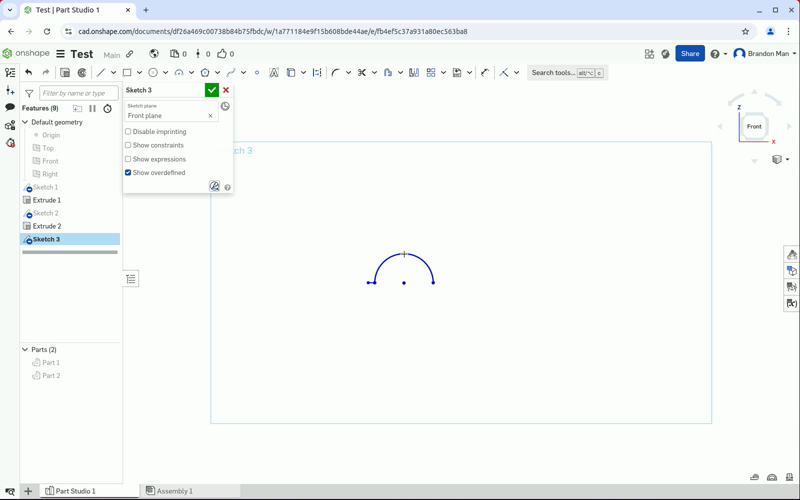
mouse_move(433, 282)
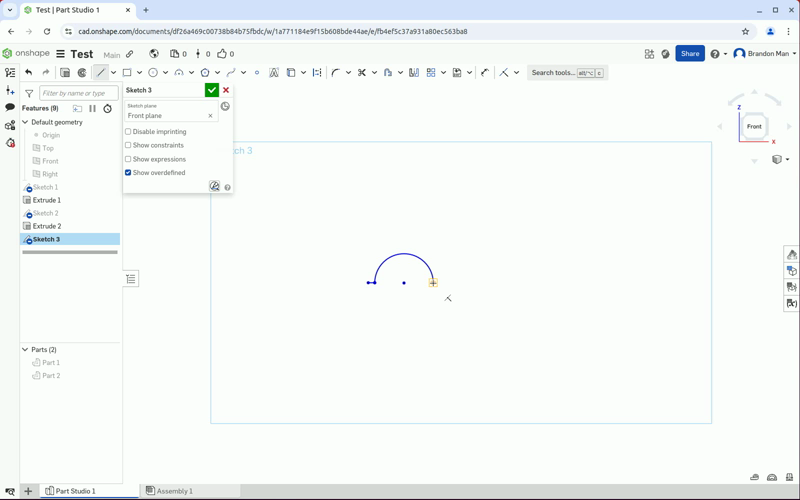
click(433, 282)
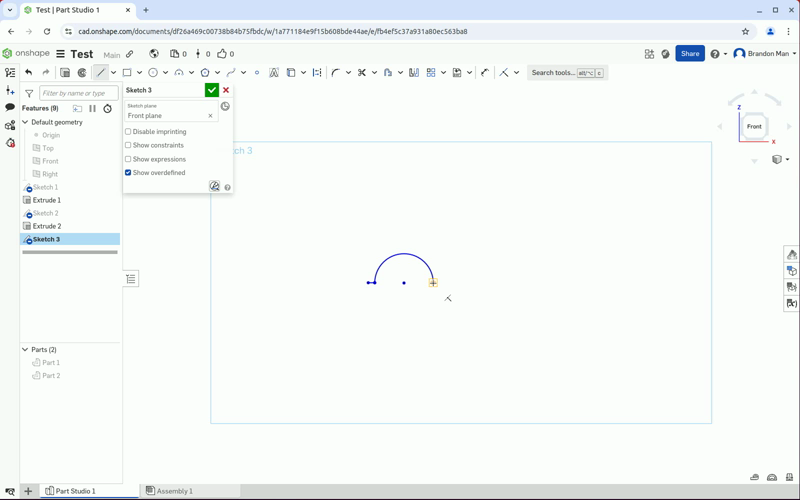
key_down(shift)
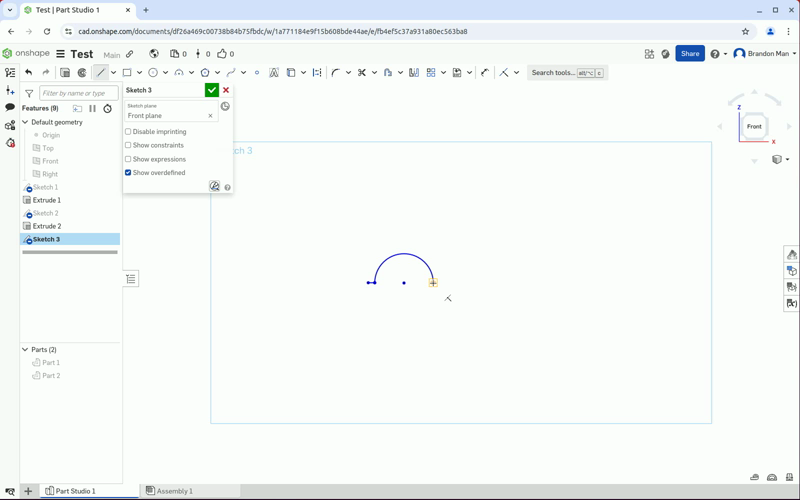
mouse_move(463, 282)
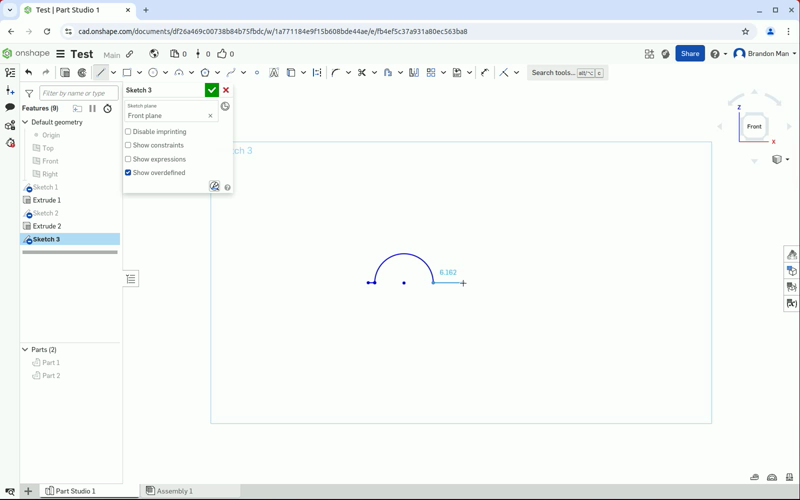
mouse_move(440, 282)
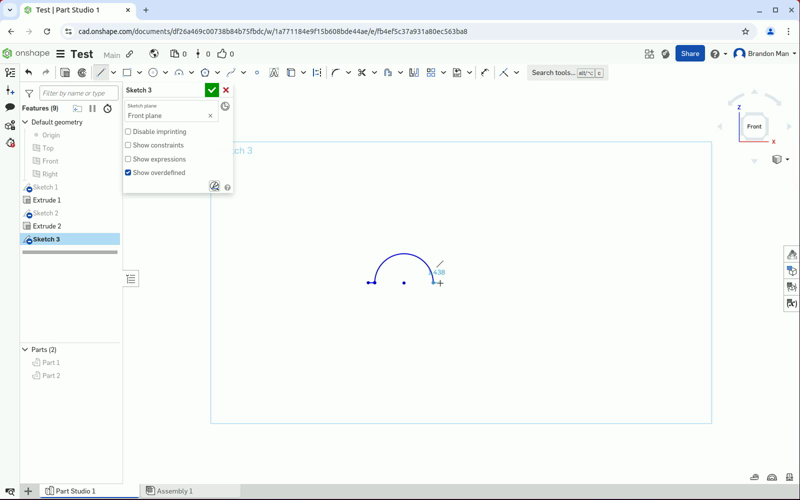
scroll(6)
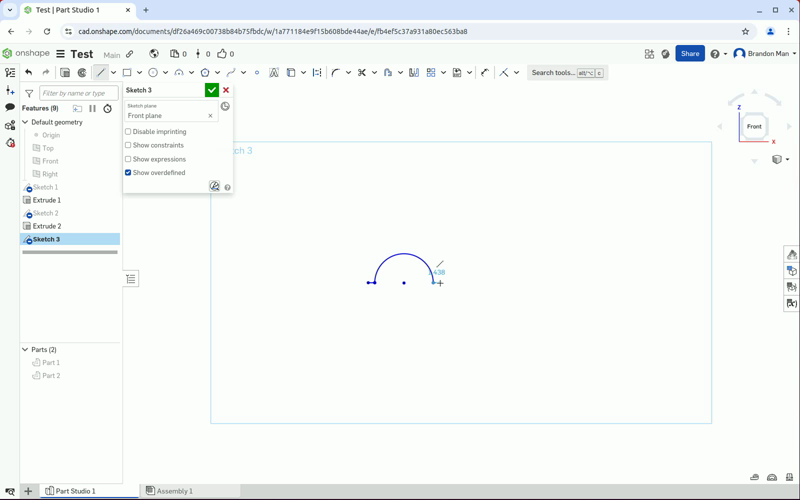
scroll(6)
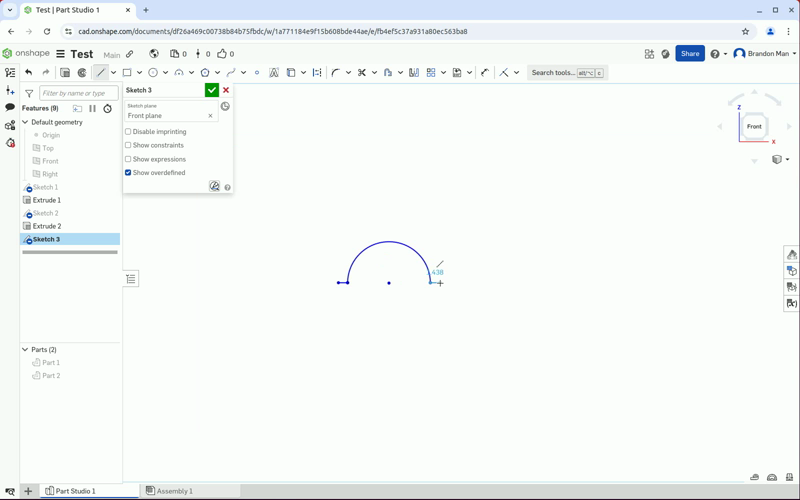
scroll(6)
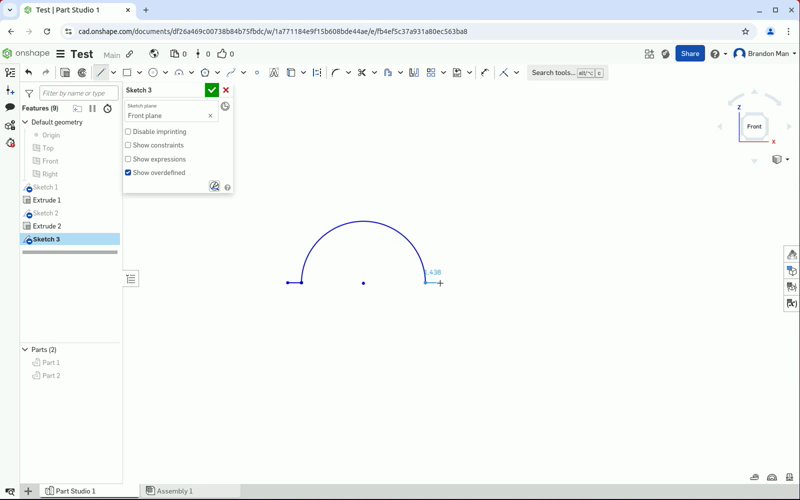
scroll(6)
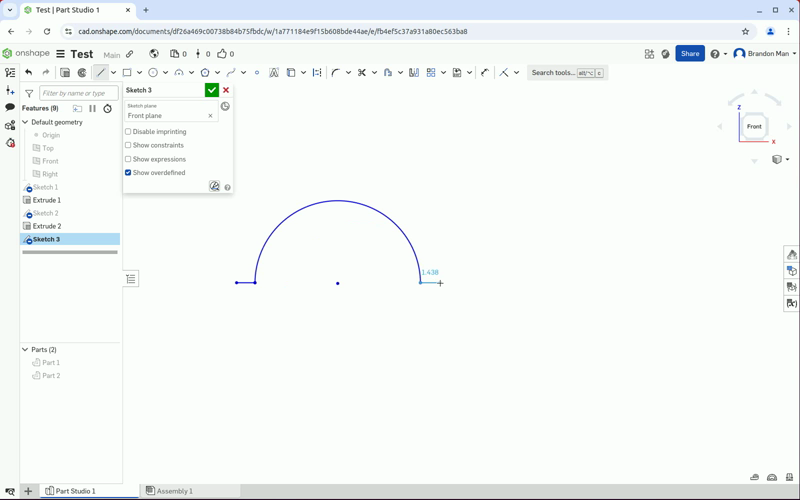
scroll(6)
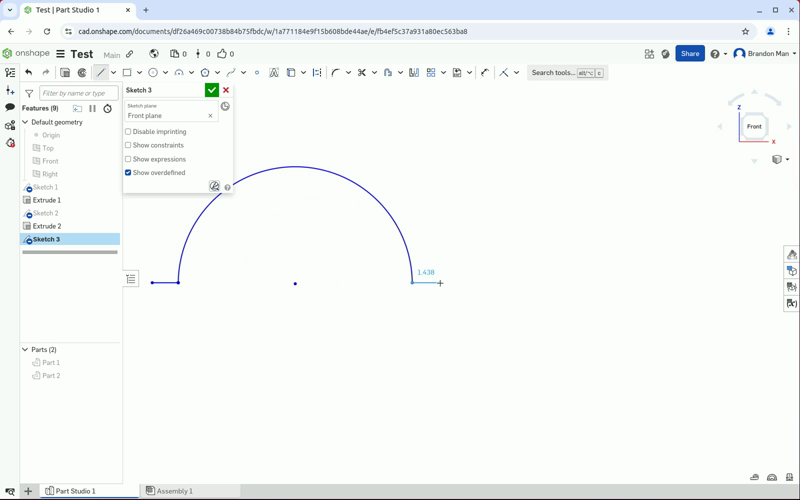
scroll(6)
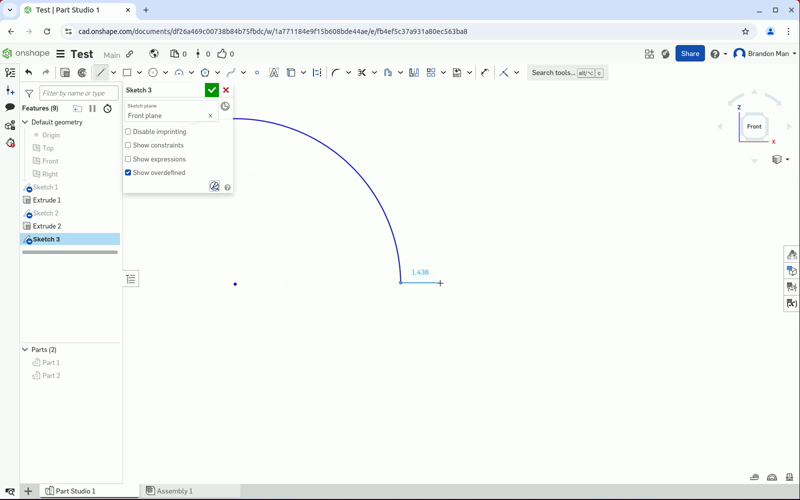
scroll(6)
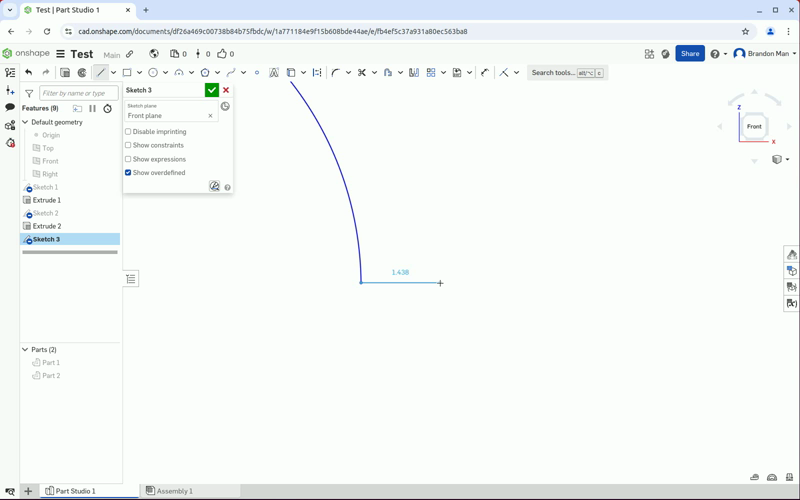
click(440, 282)
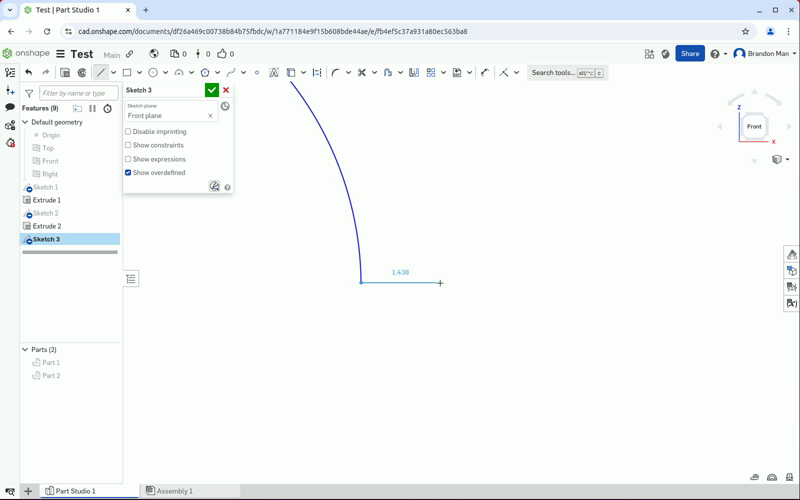
scroll(-6)
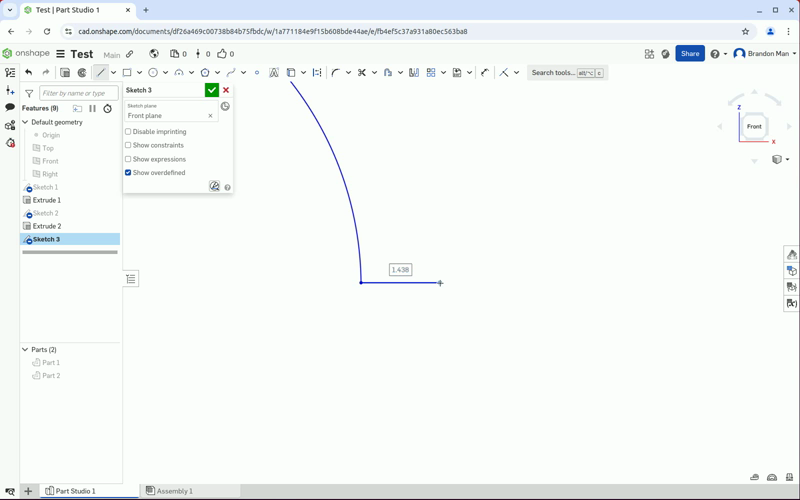
scroll(-6)
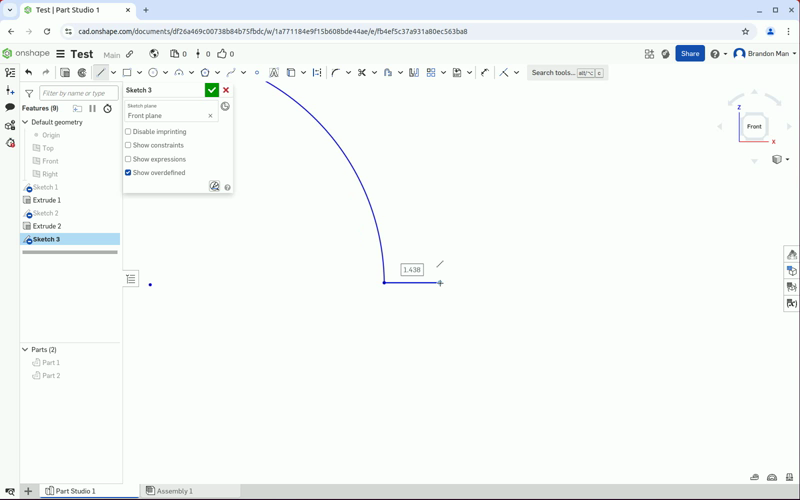
scroll(-6)
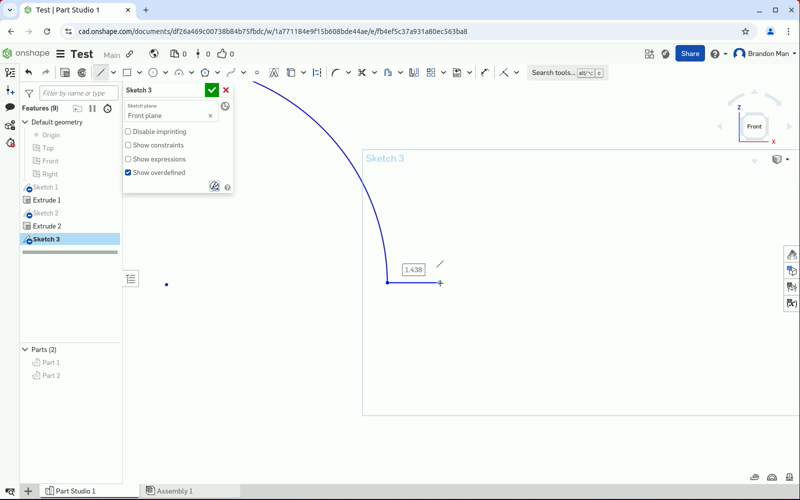
scroll(-6)
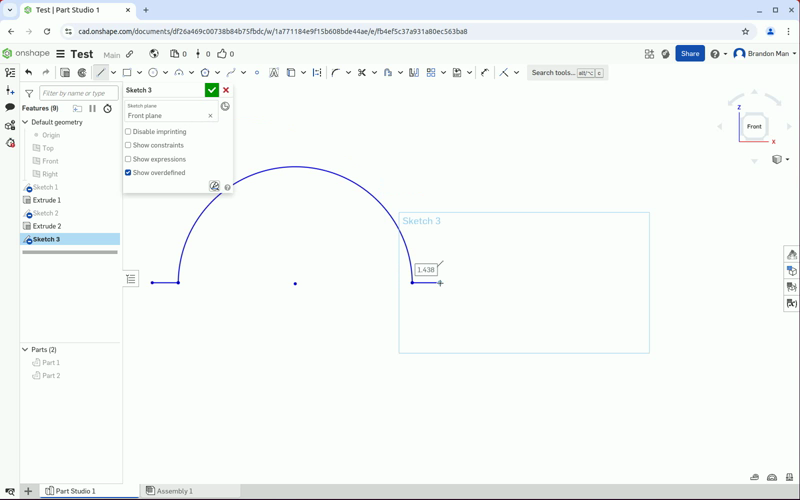
scroll(-6)
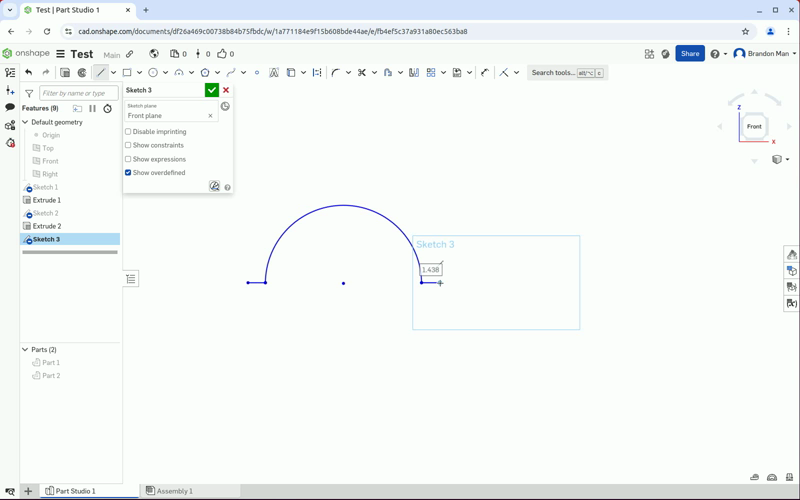
scroll(-6)
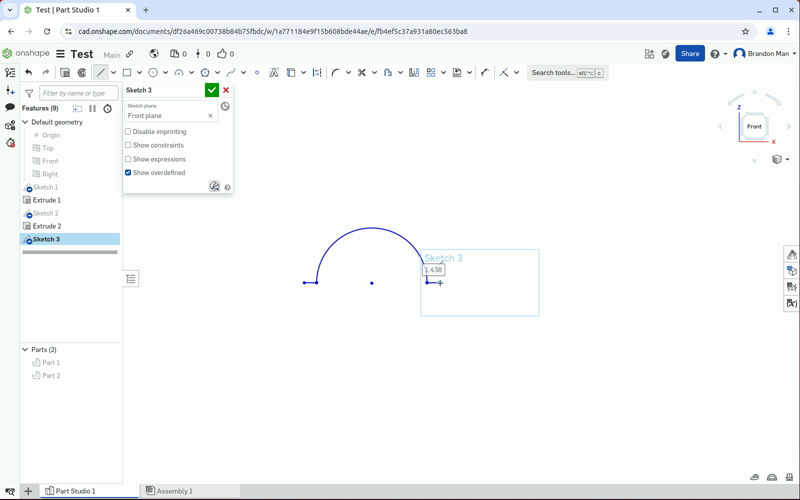
scroll(-6)
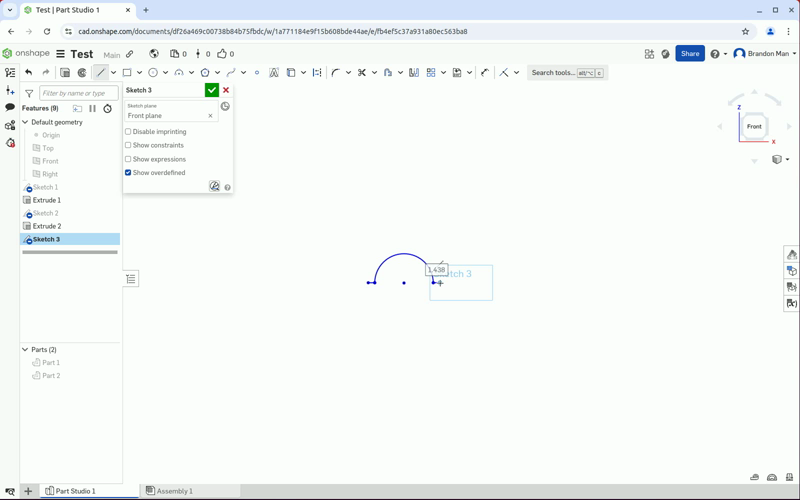
key_up(shift)
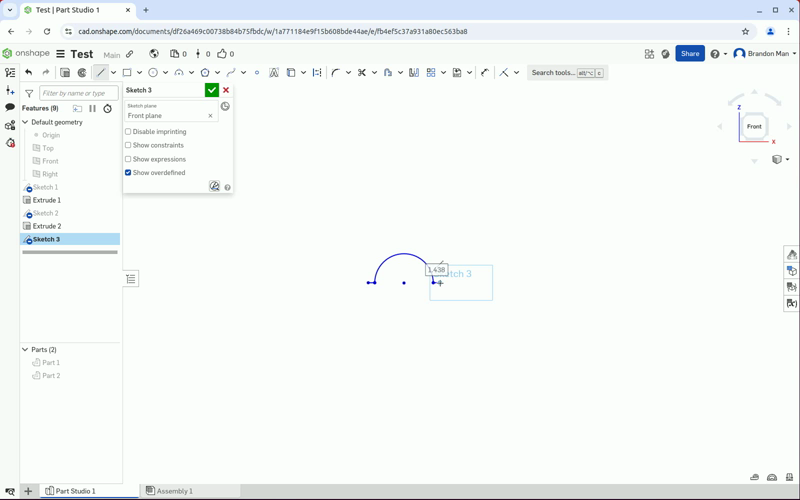
key_down(shift)
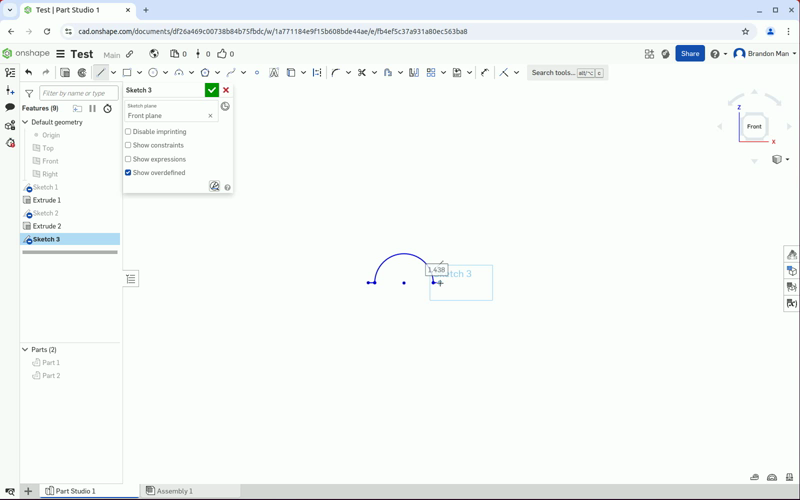
mouse_move(470, 282)
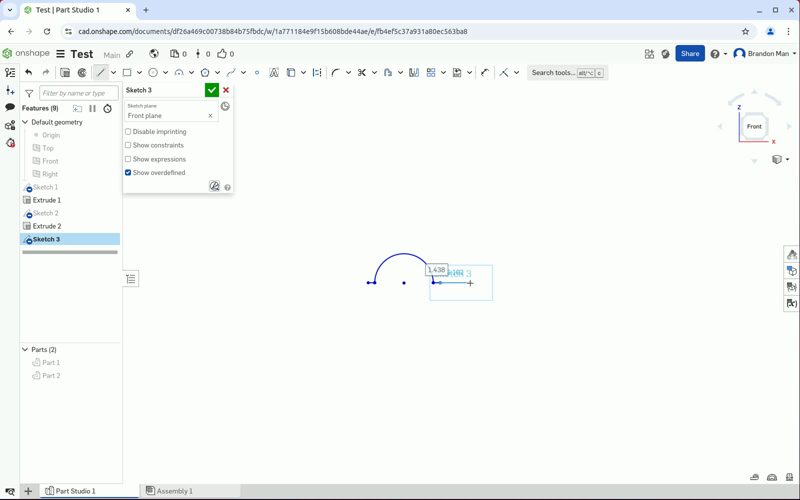
mouse_move(440, 251)
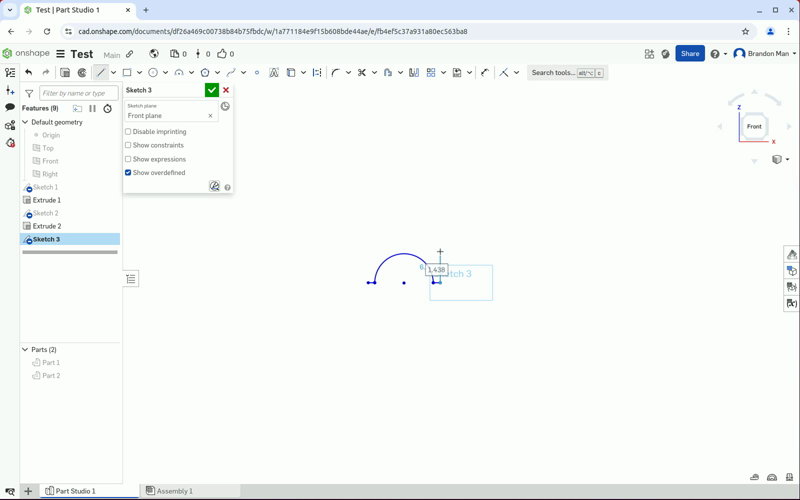
click(440, 251)
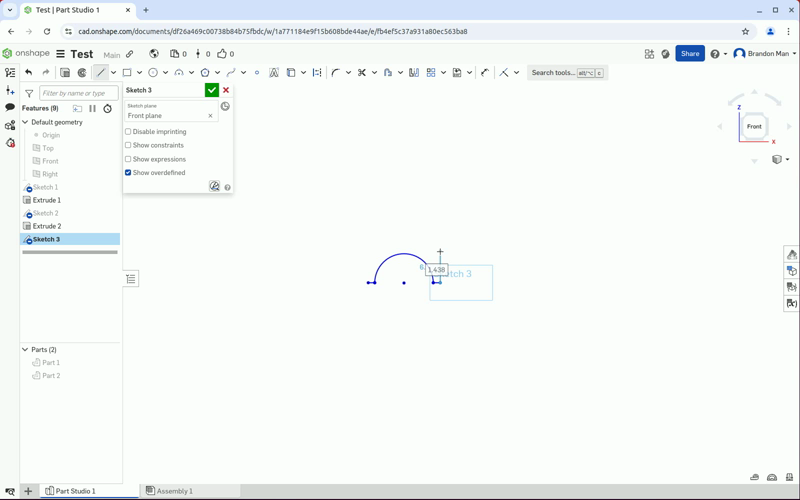
key_up(shift)
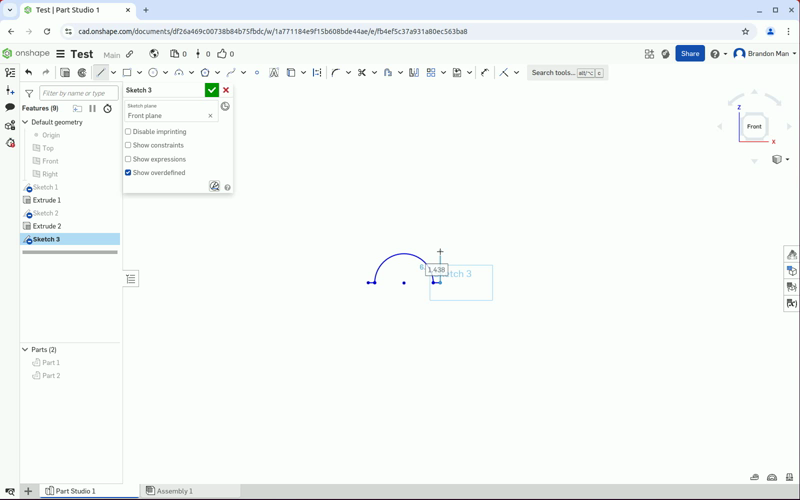
key(esc)
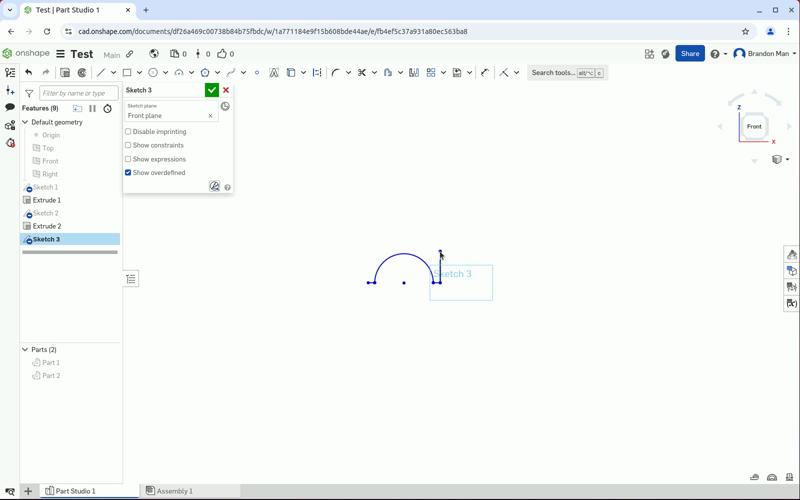
key(a)
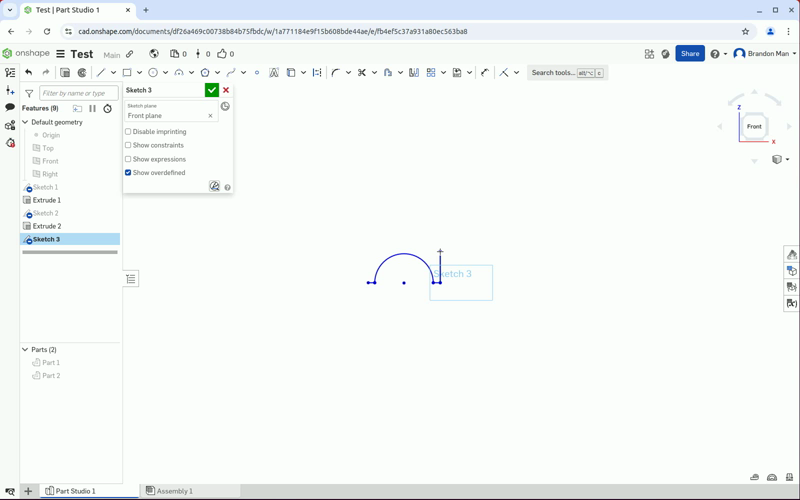
mouse_move(440, 251)
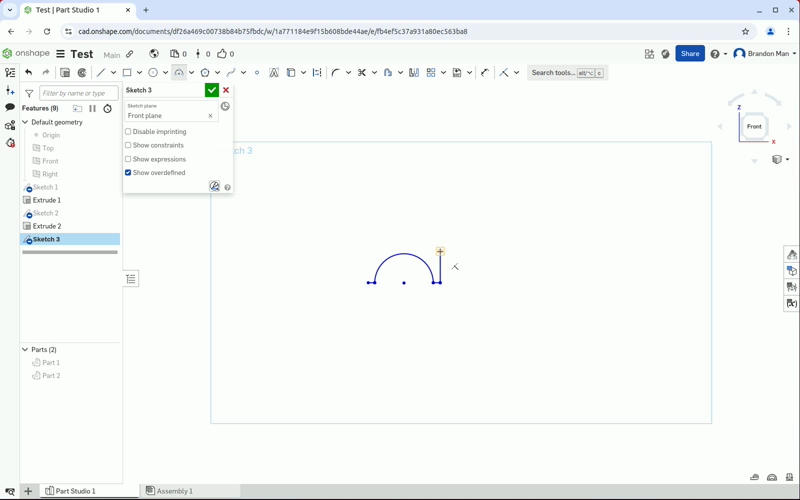
click(440, 251)
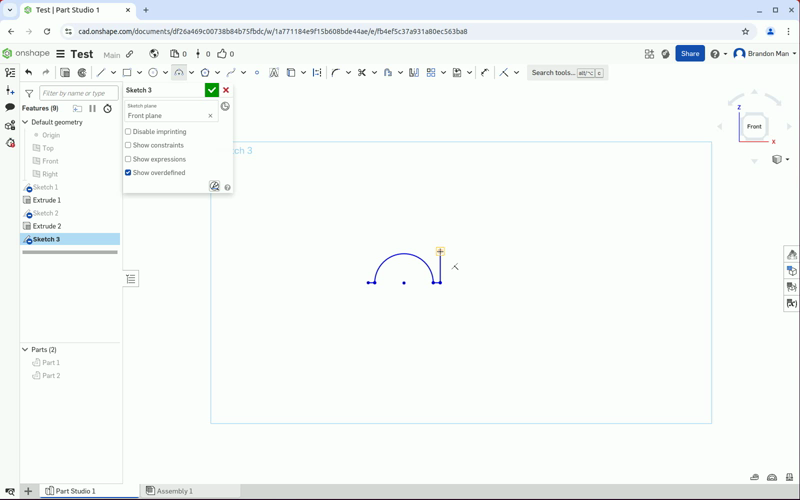
key_down(shift)
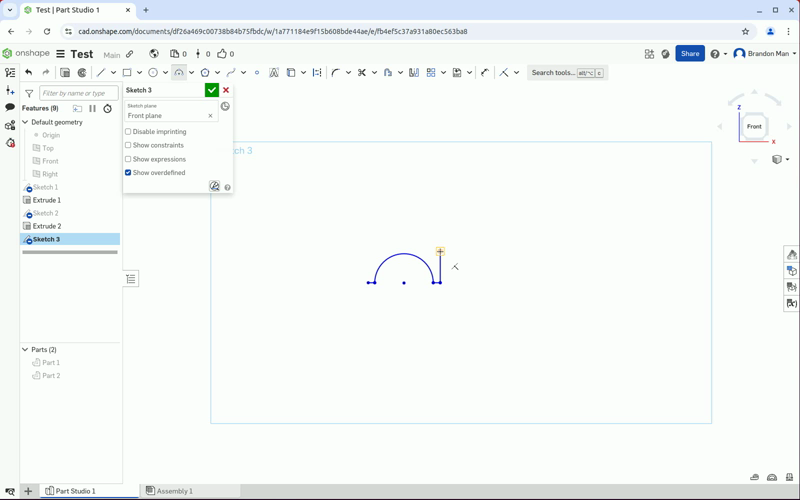
mouse_move(436, 246)
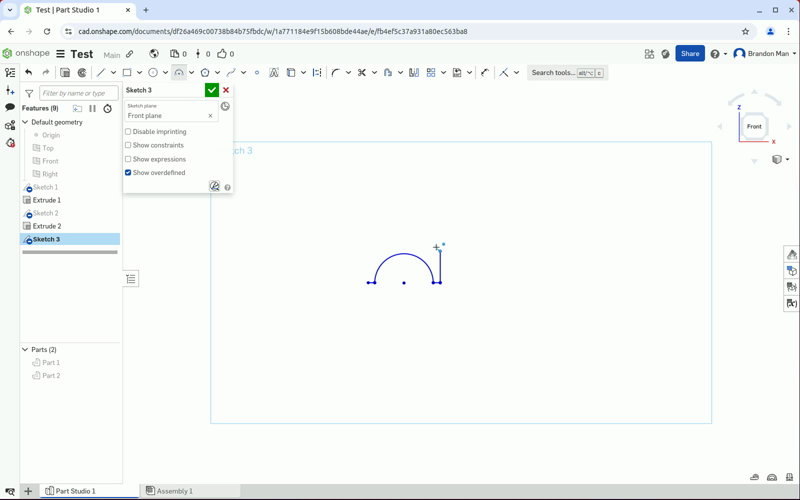
scroll(6)
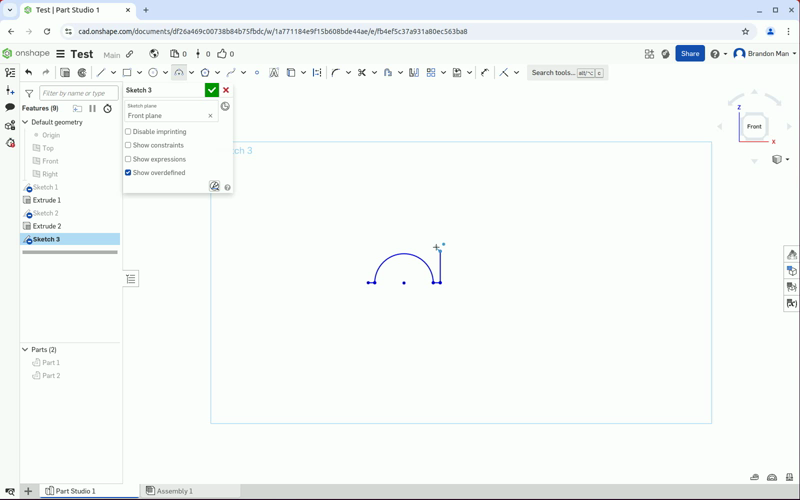
scroll(6)
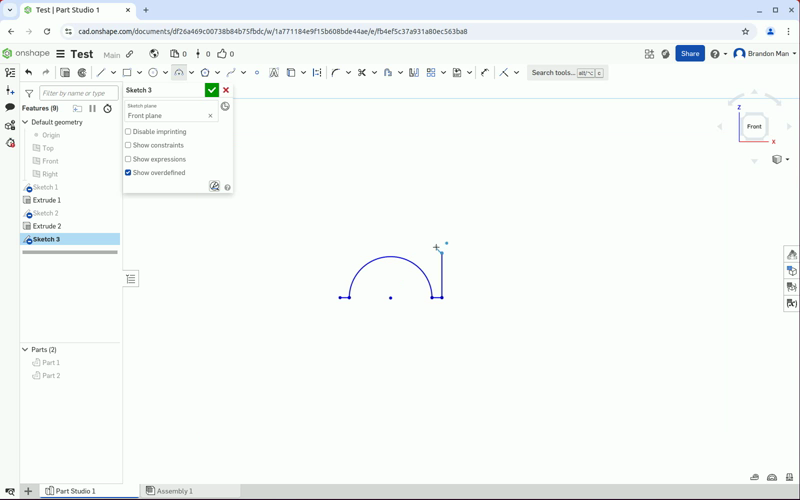
scroll(6)
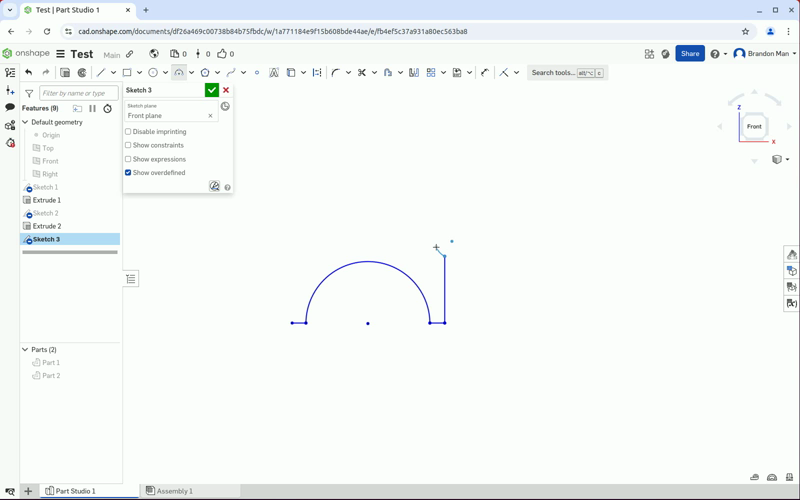
scroll(6)
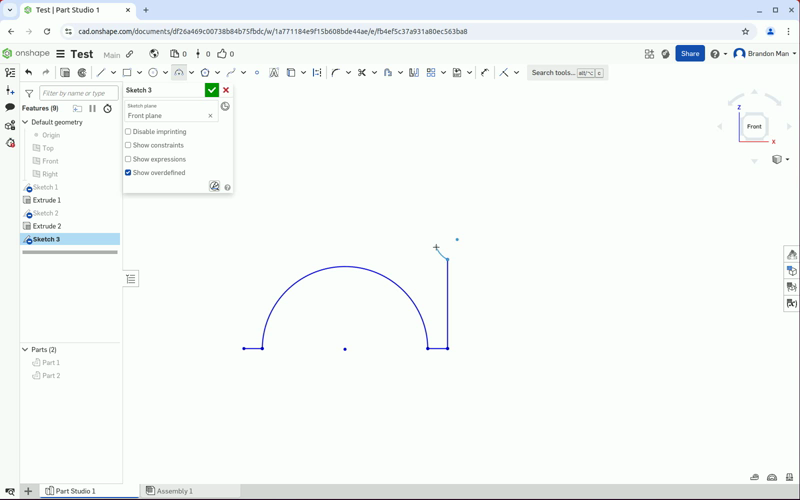
scroll(6)
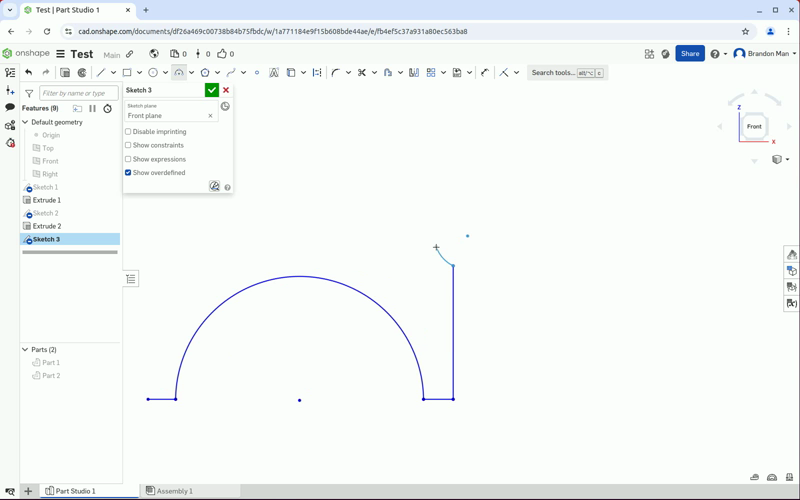
scroll(6)
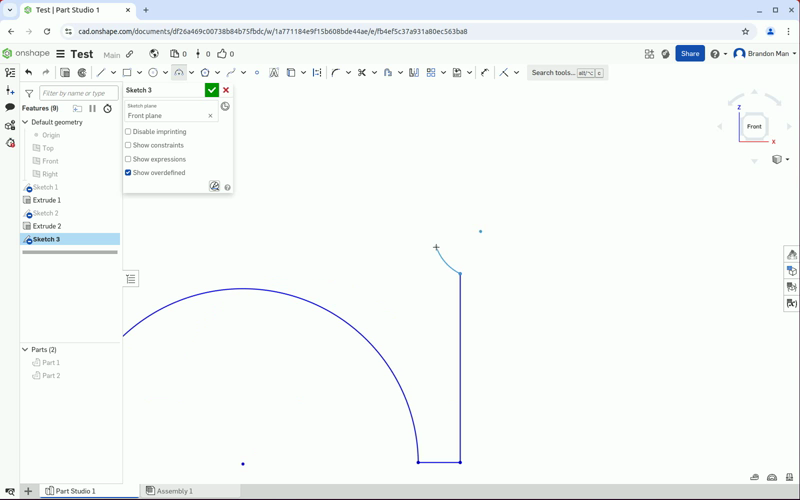
scroll(6)
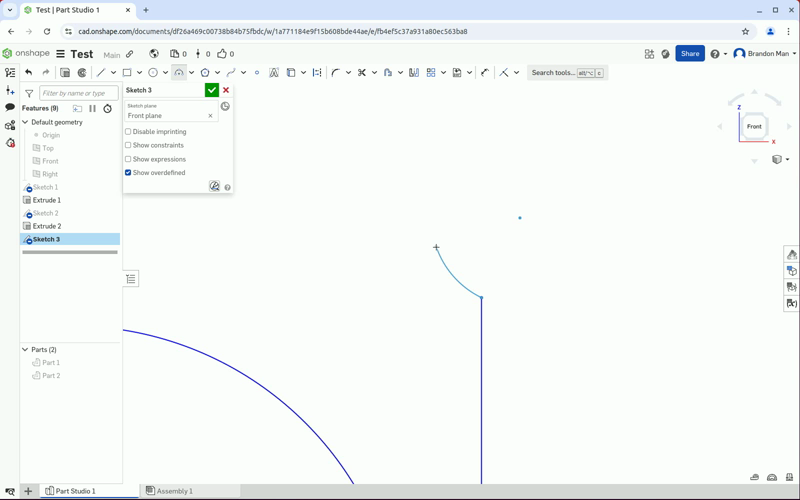
click(436, 246)
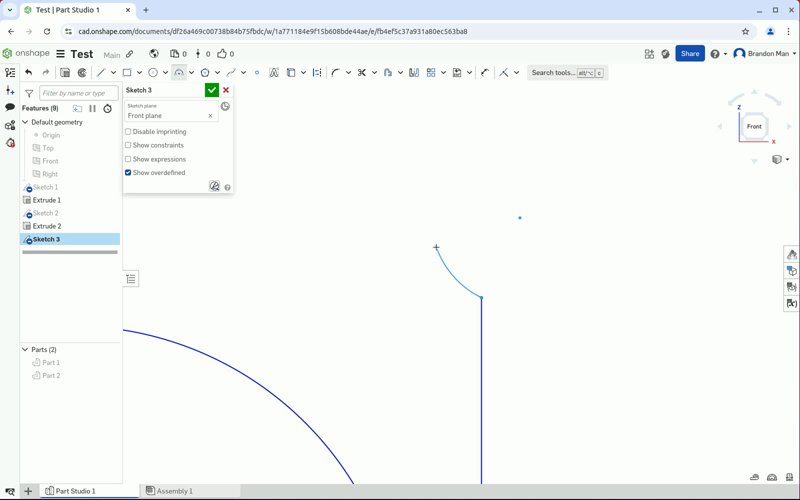
scroll(-6)
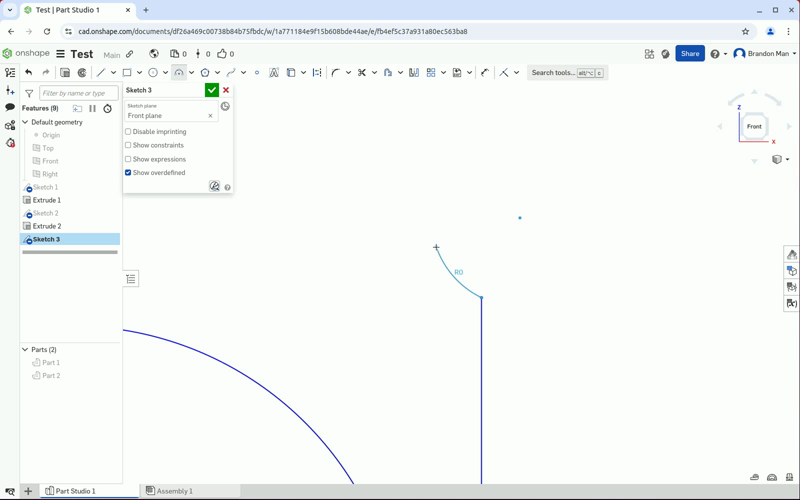
scroll(-6)
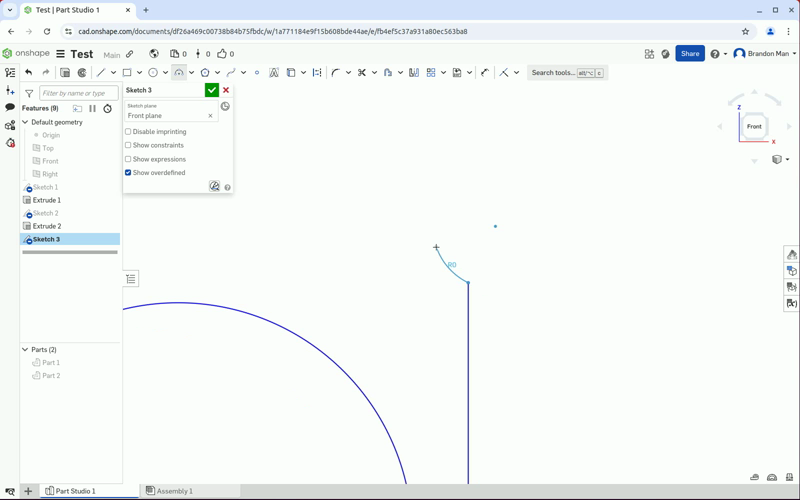
scroll(-6)
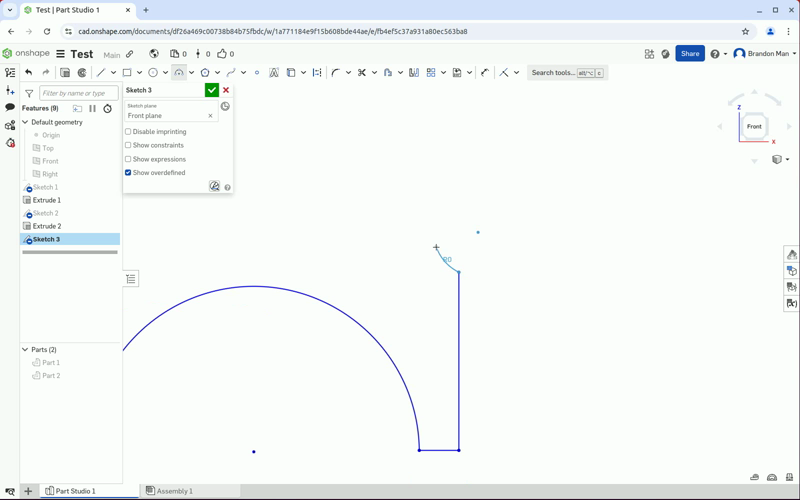
scroll(-6)
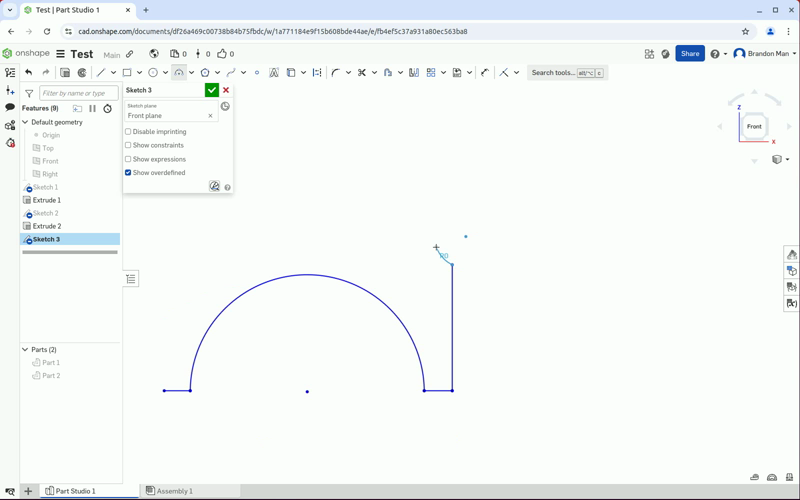
scroll(-6)
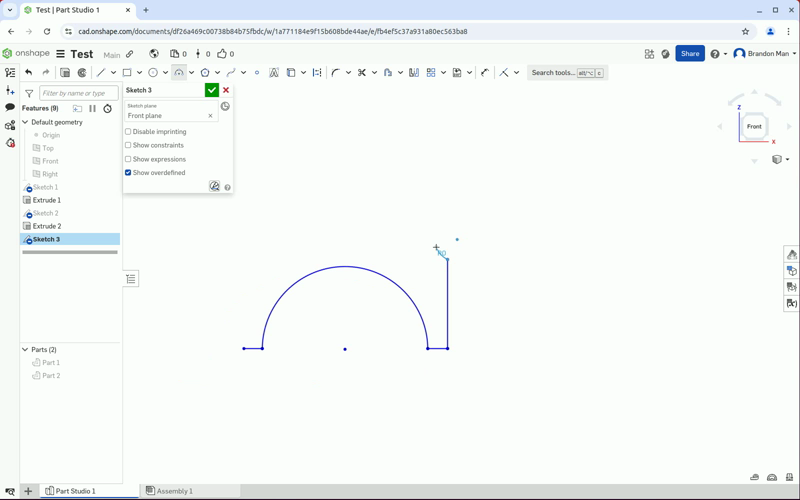
scroll(-6)
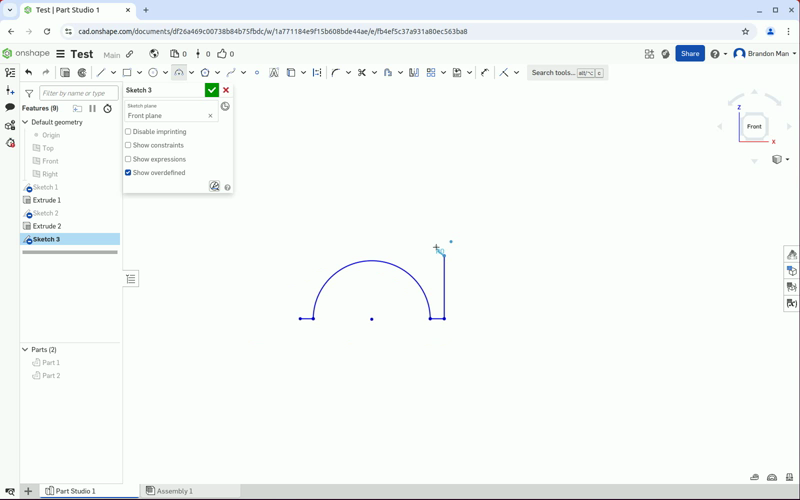
scroll(-6)
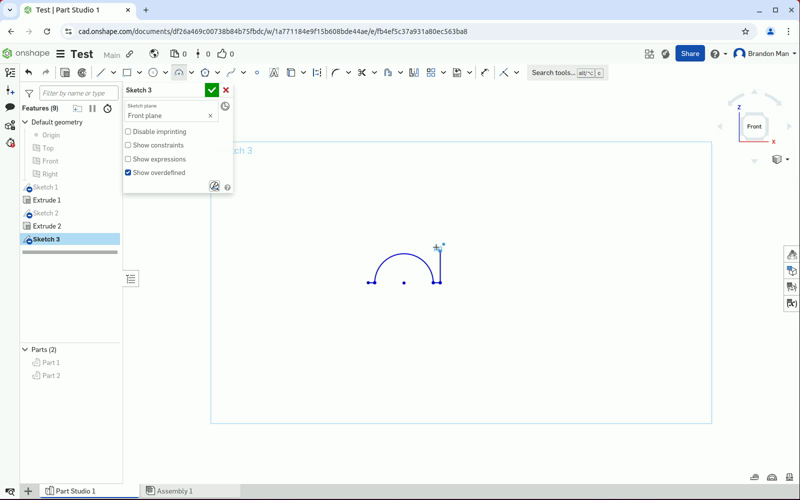
mouse_move(437, 249)
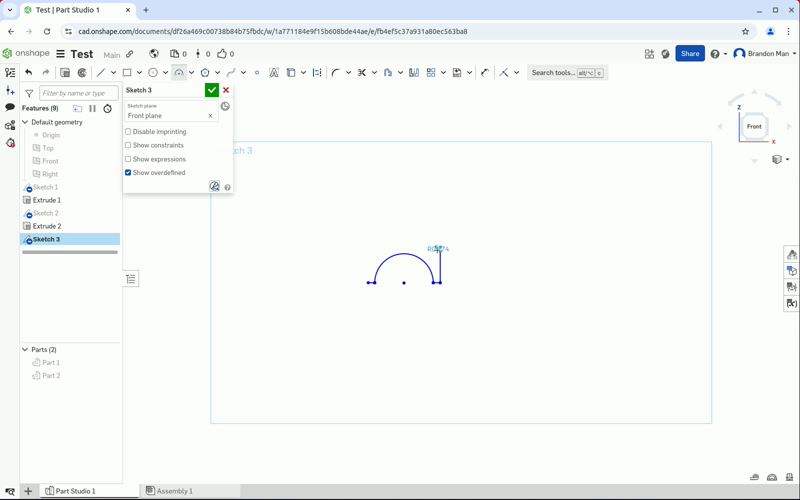
scroll(6)
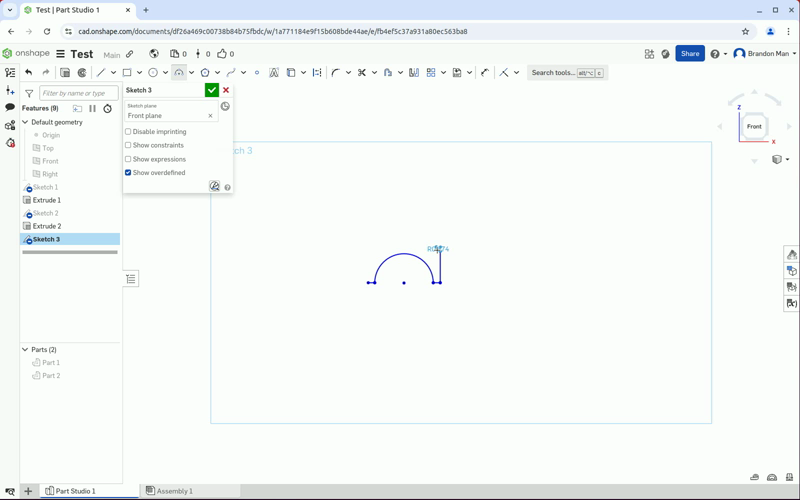
scroll(6)
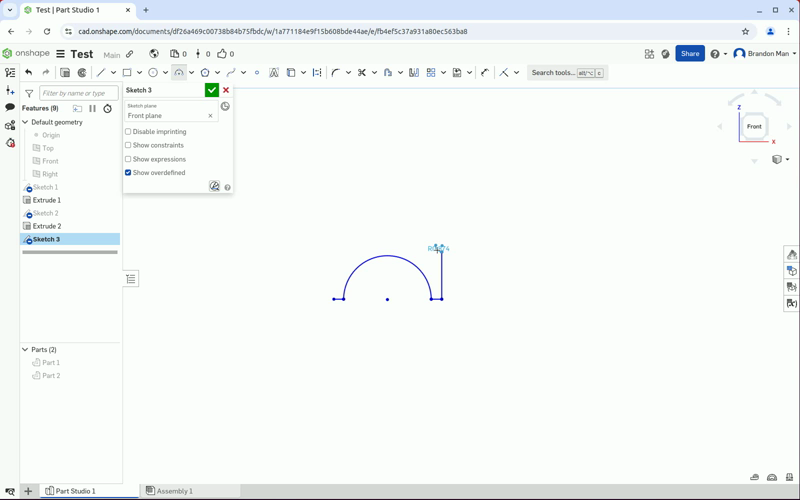
scroll(6)
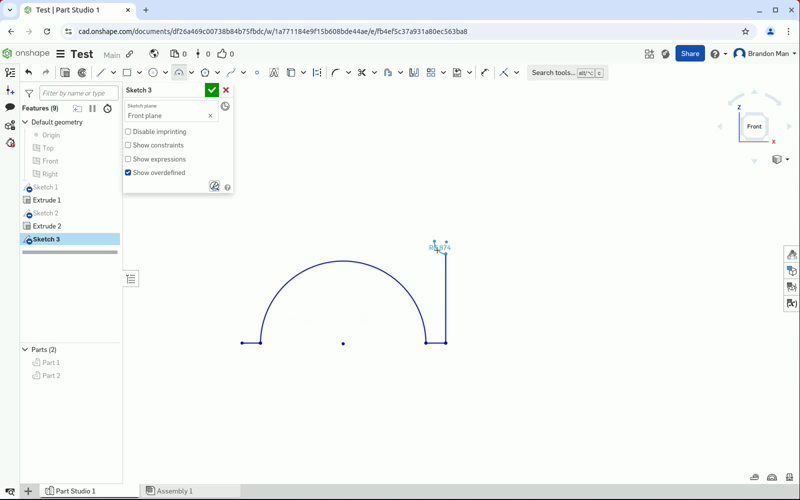
scroll(6)
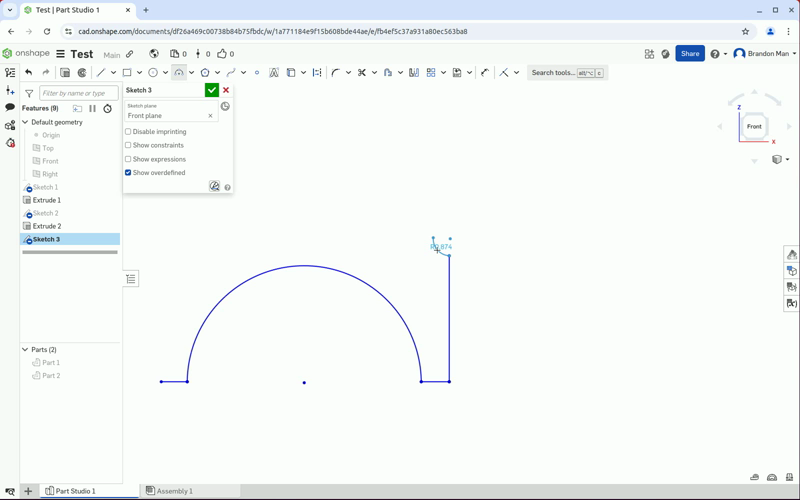
scroll(6)
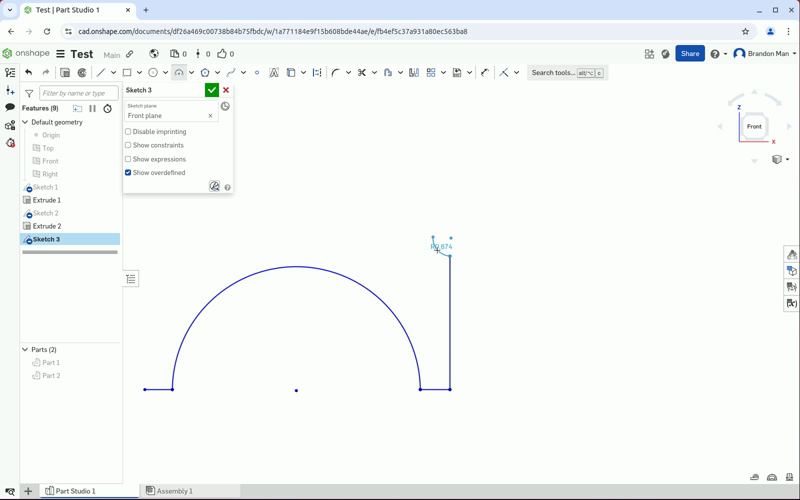
scroll(6)
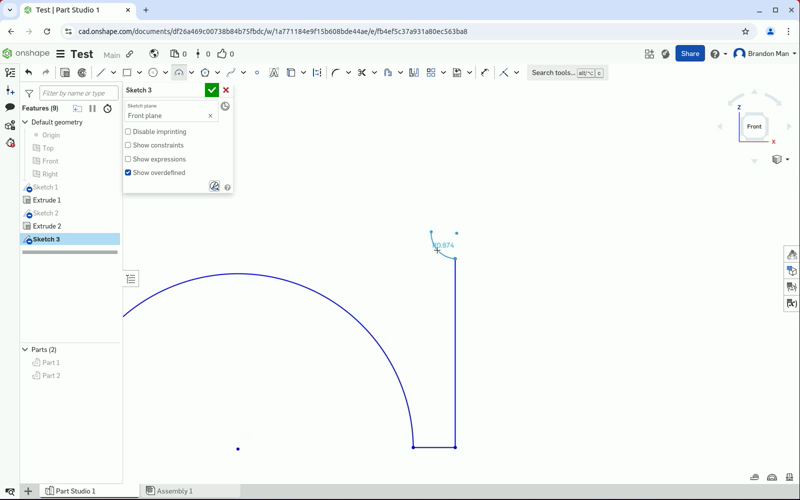
scroll(6)
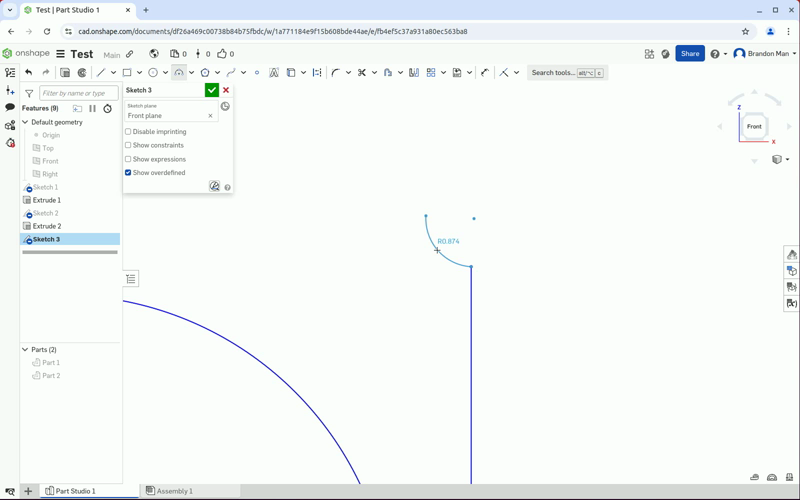
click(437, 249)
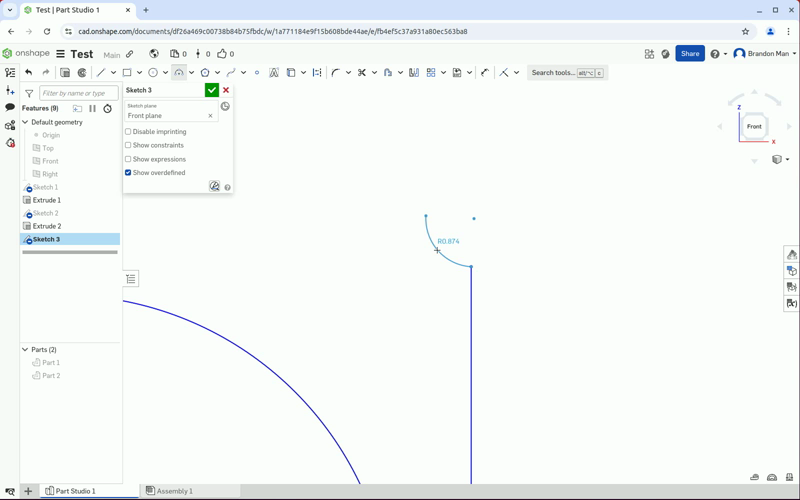
scroll(-6)
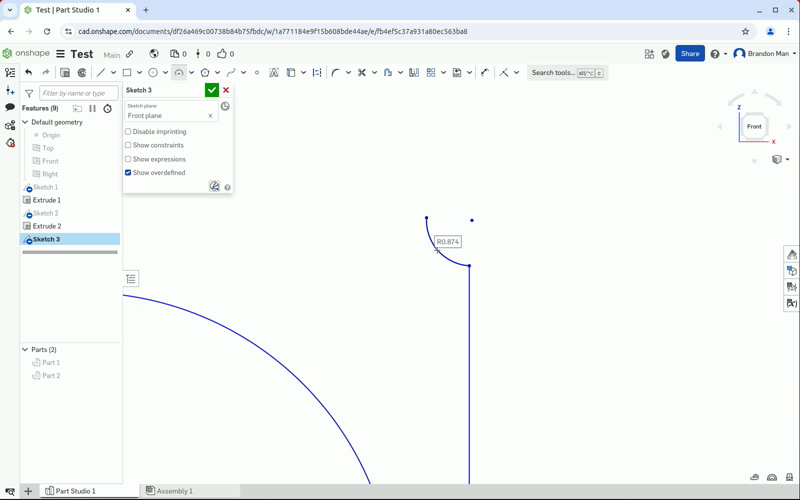
scroll(-6)
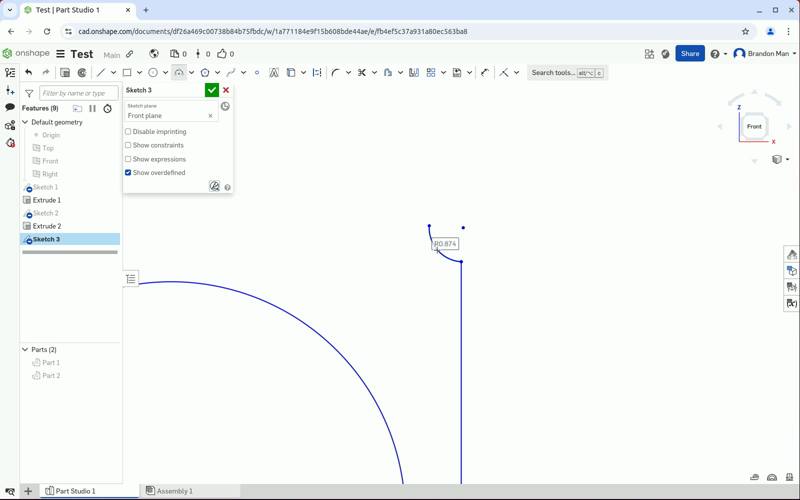
scroll(-6)
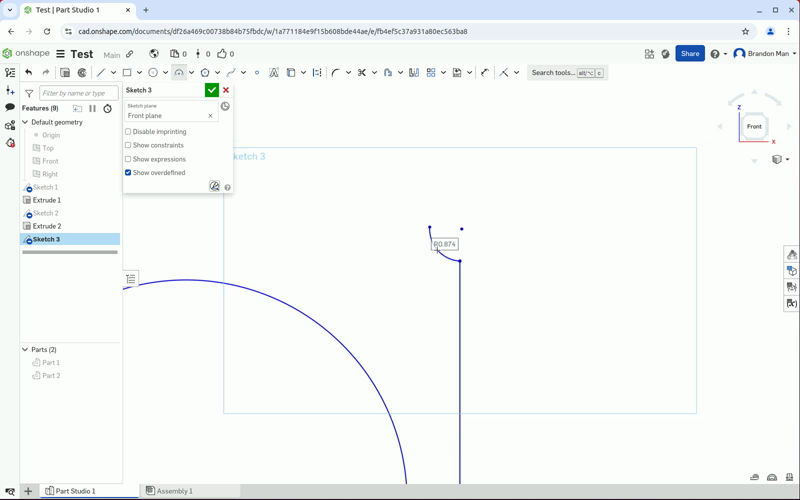
scroll(-6)
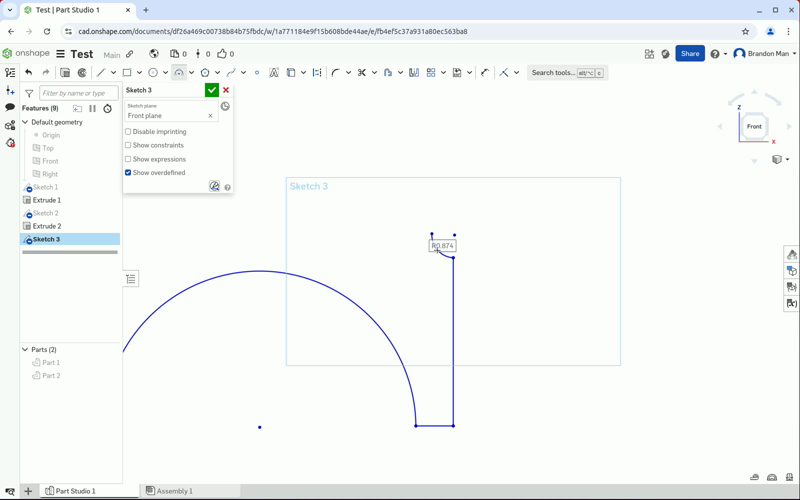
scroll(-6)
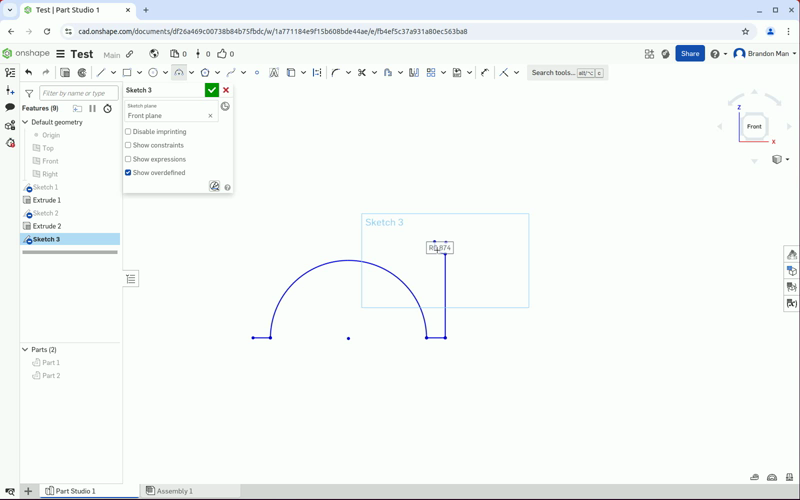
scroll(-6)
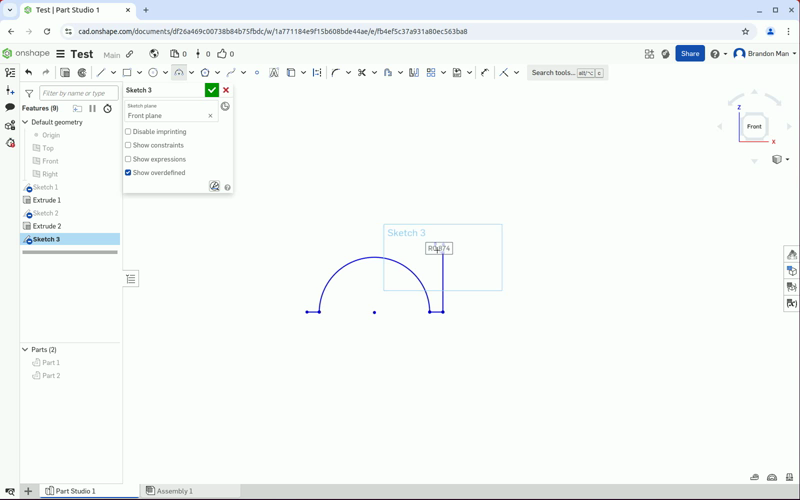
scroll(-6)
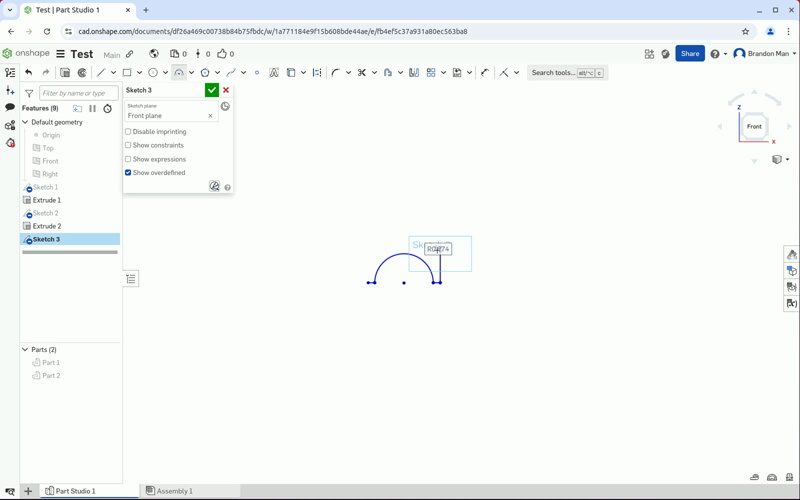
key_up(shift)
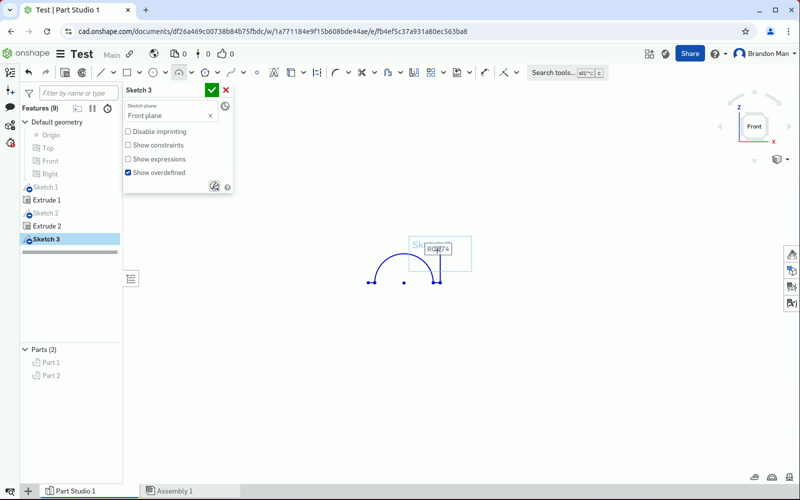
key(esc)
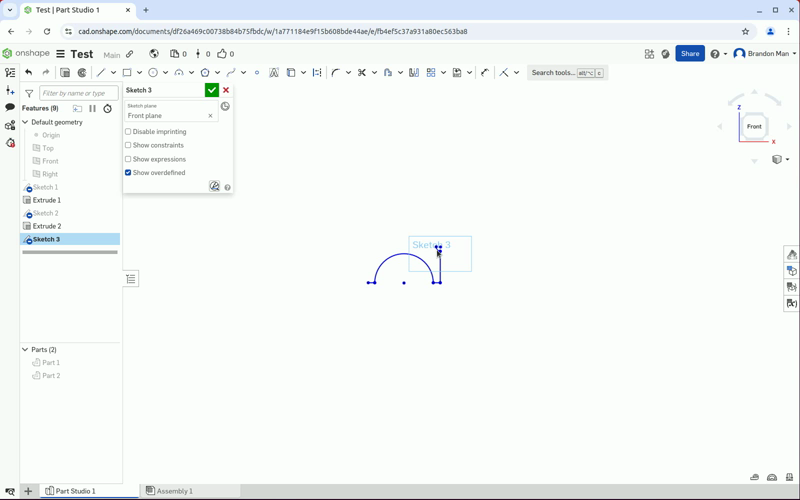
key(l)
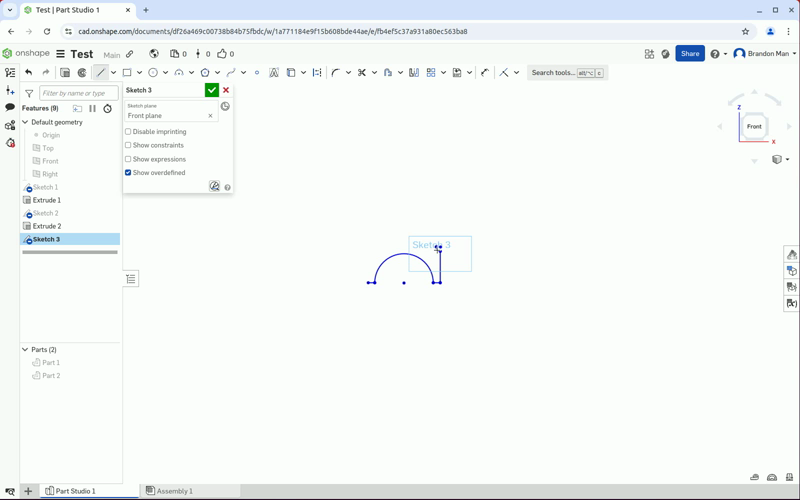
mouse_move(436, 246)
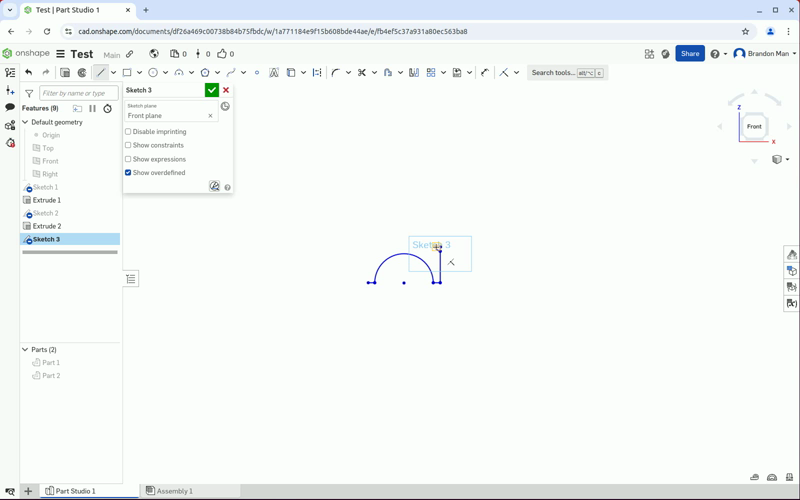
scroll(6)
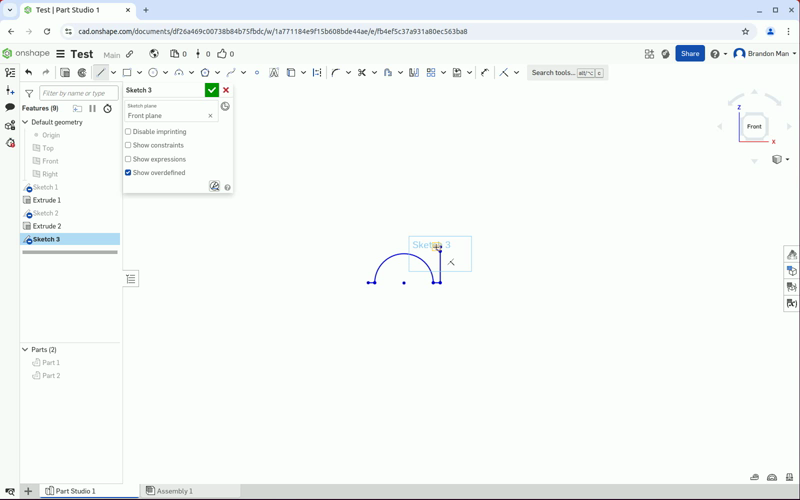
scroll(6)
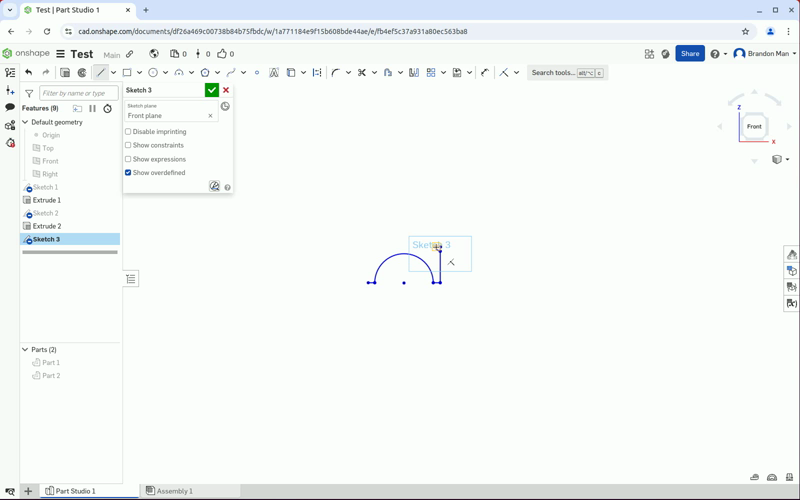
scroll(6)
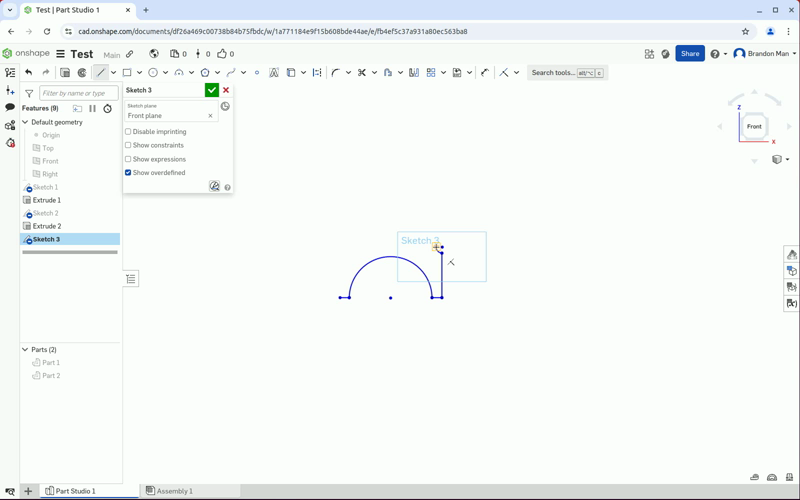
scroll(6)
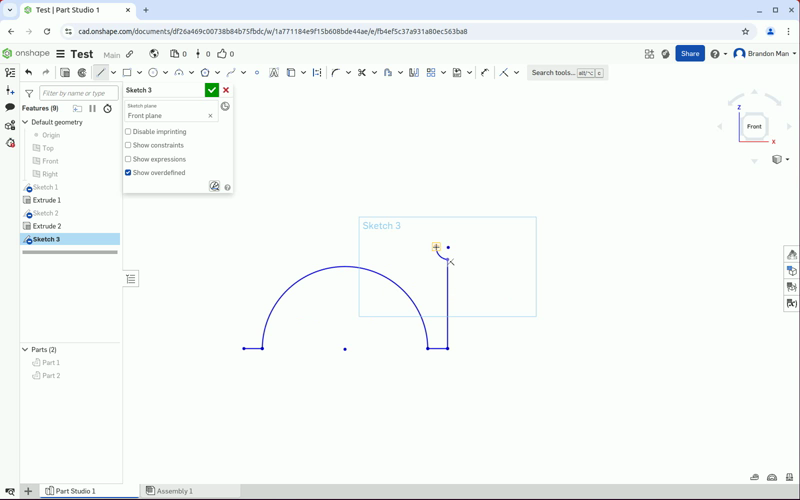
scroll(6)
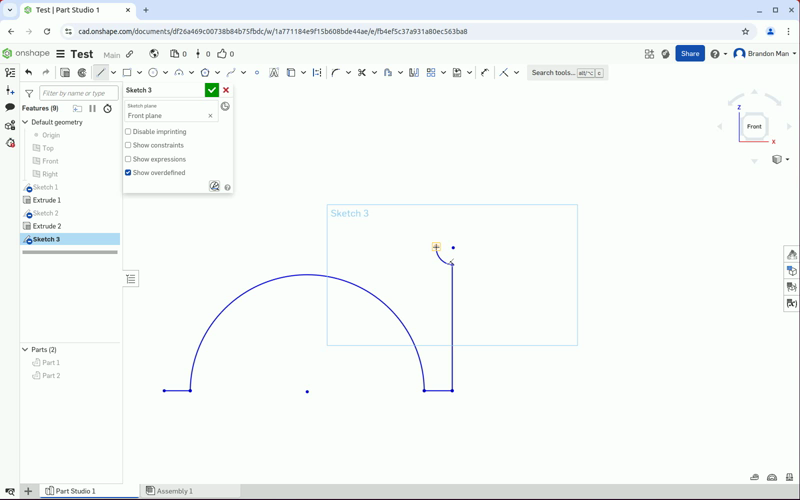
scroll(6)
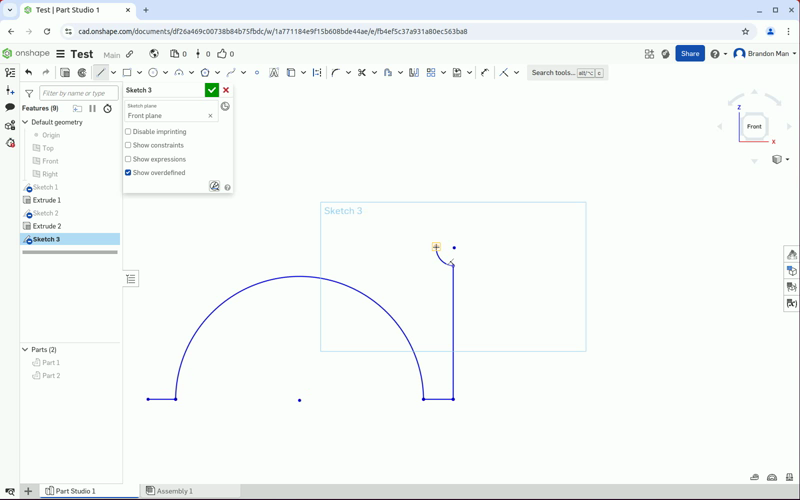
scroll(6)
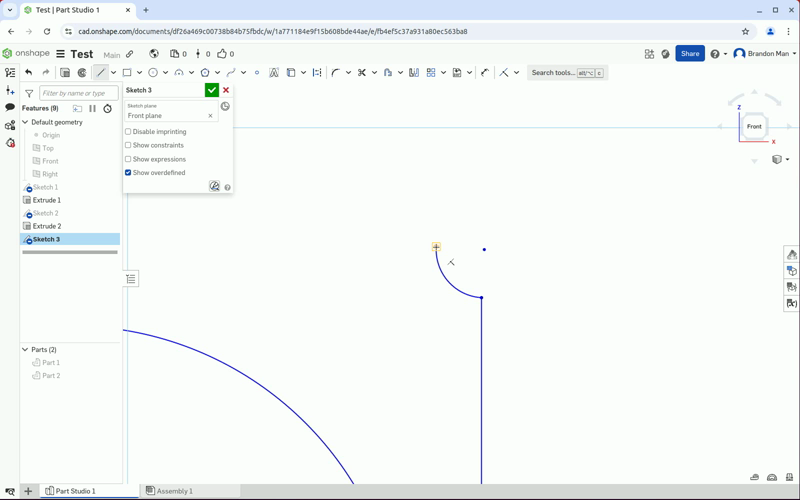
click(436, 246)
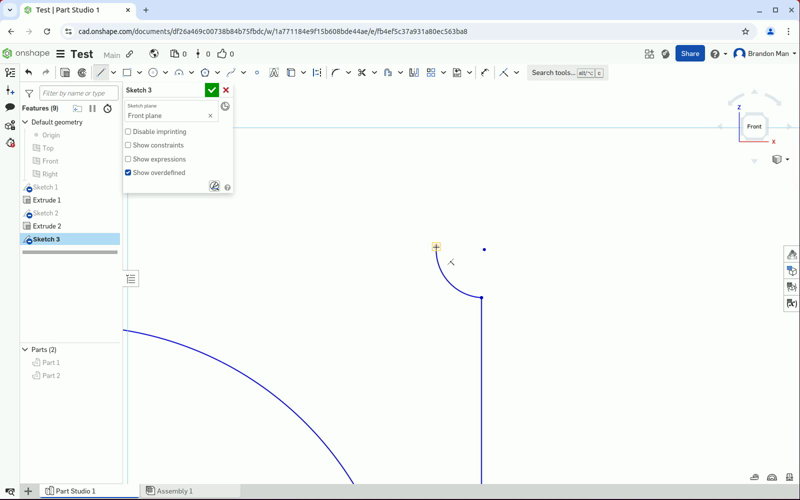
scroll(-6)
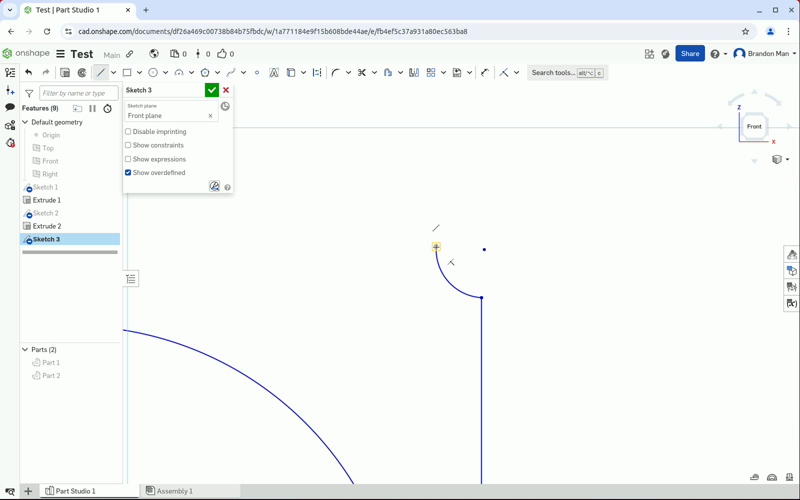
scroll(-6)
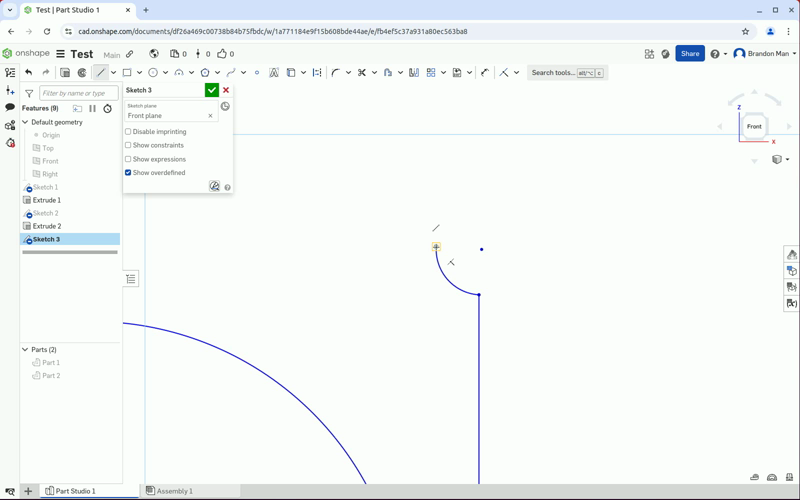
scroll(-6)
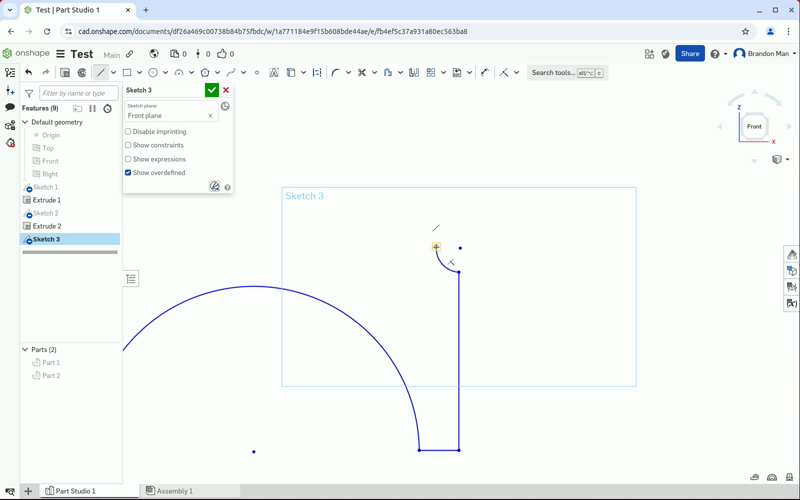
scroll(-6)
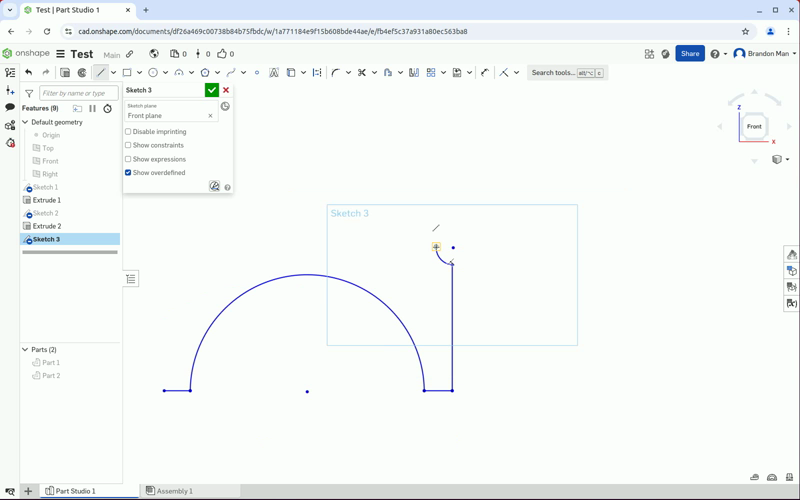
scroll(-6)
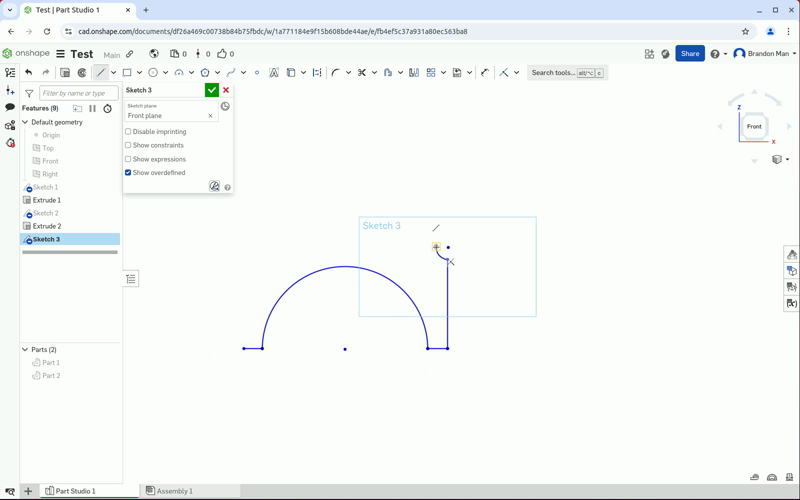
scroll(-6)
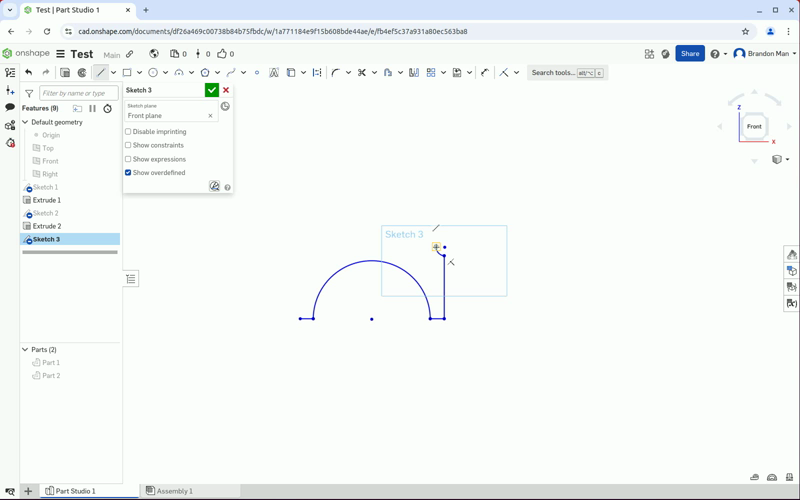
scroll(-6)
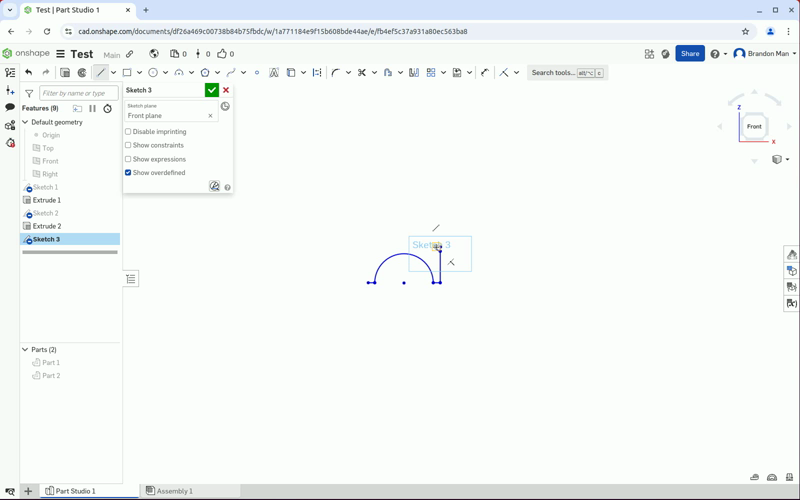
key_down(shift)
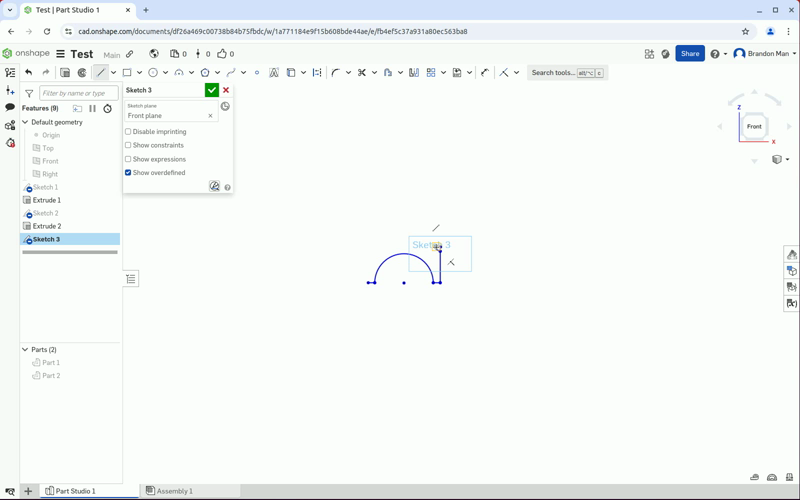
mouse_move(371, 246)
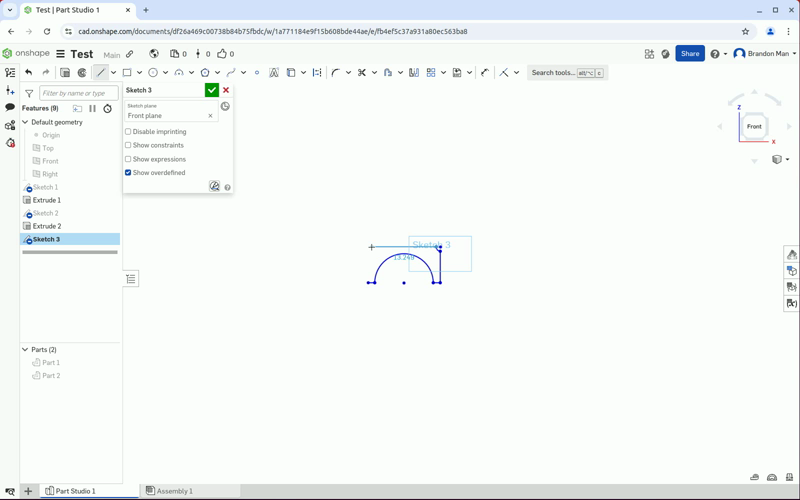
click(371, 246)
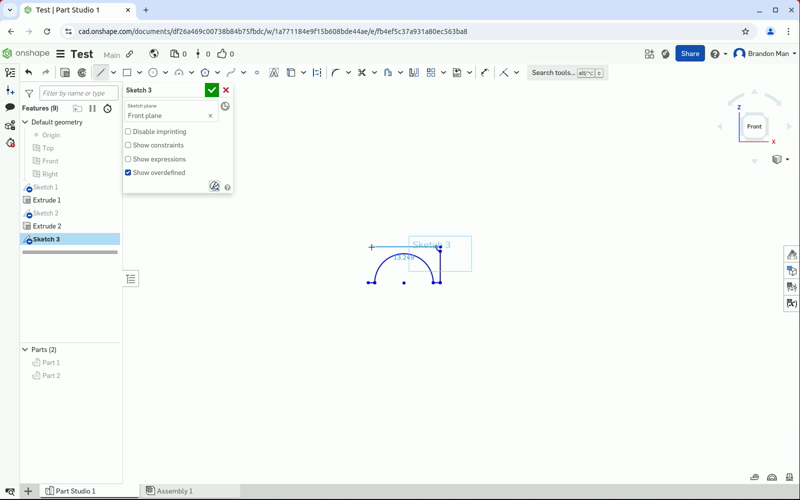
key_up(shift)
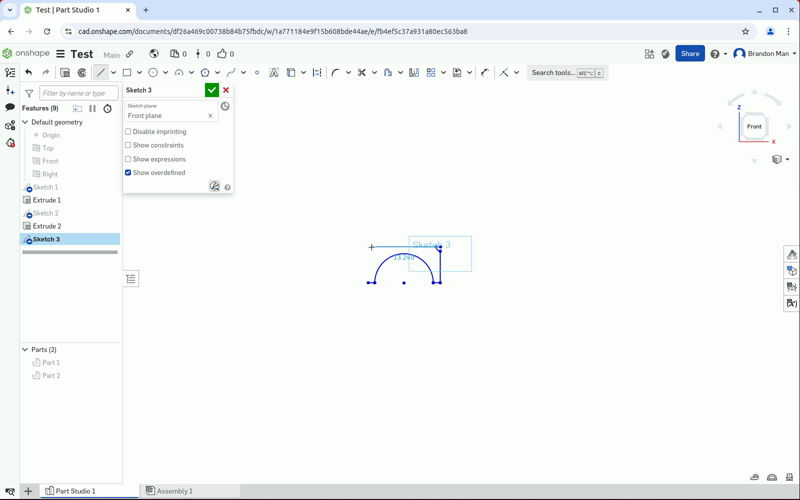
key(esc)
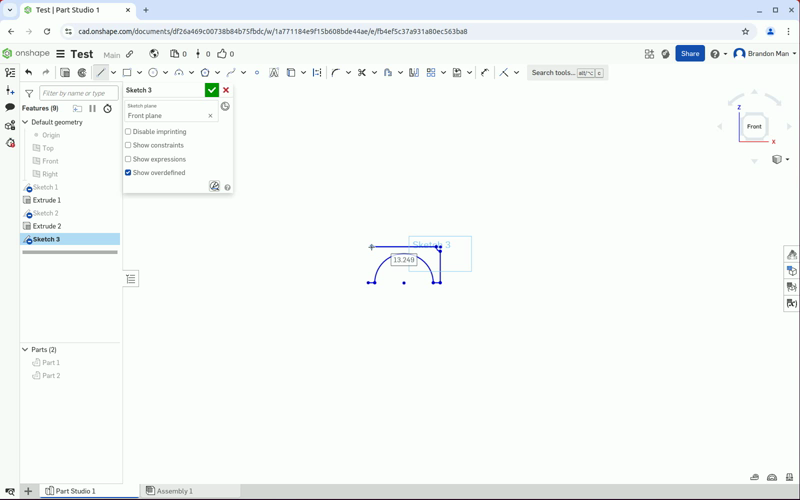
key(a)
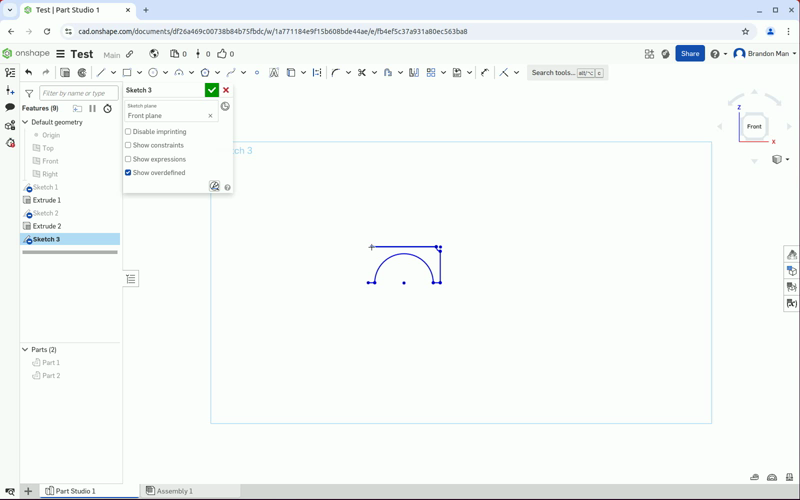
mouse_move(371, 246)
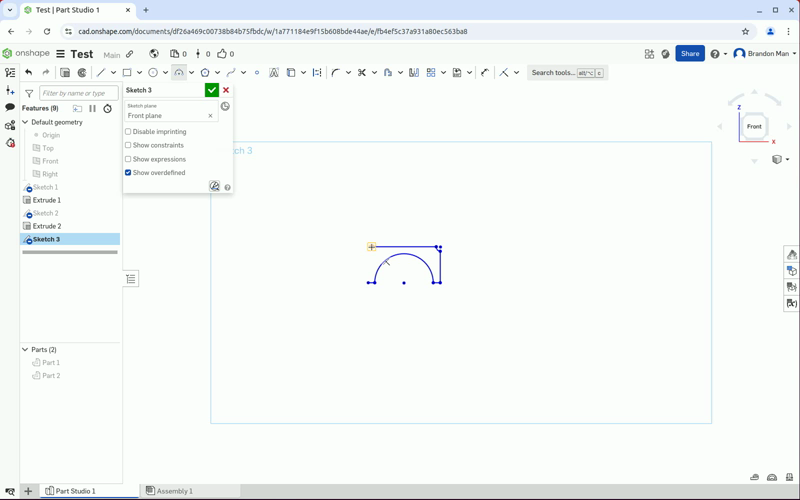
click(371, 246)
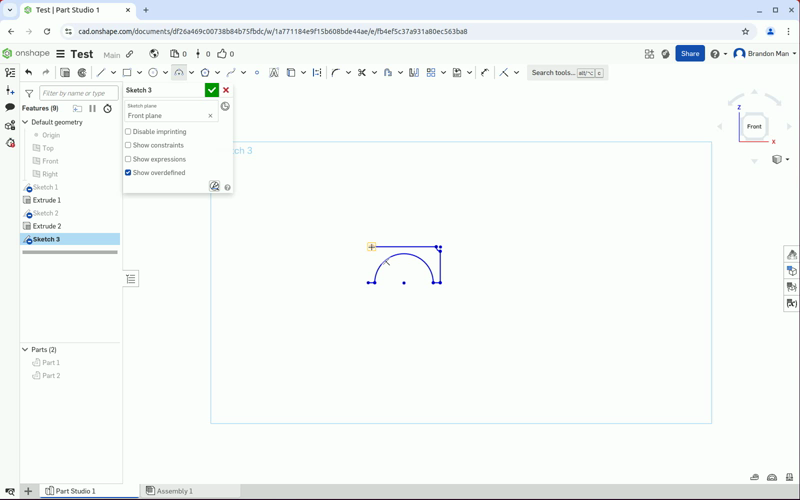
key_down(shift)
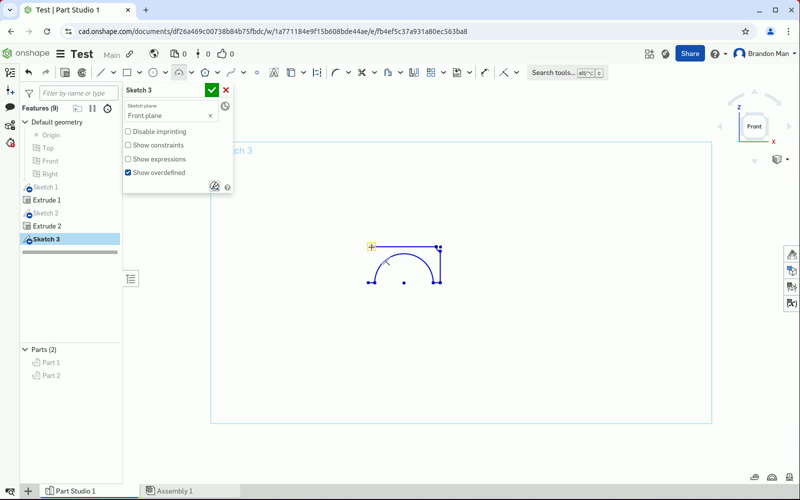
mouse_move(368, 251)
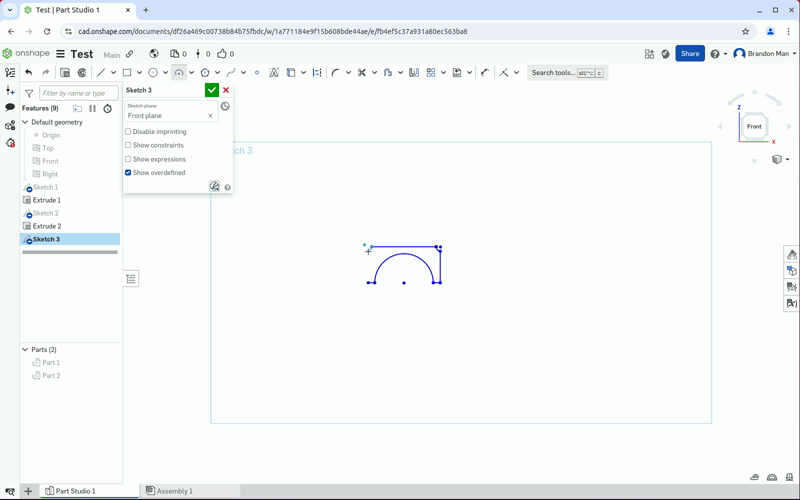
scroll(6)
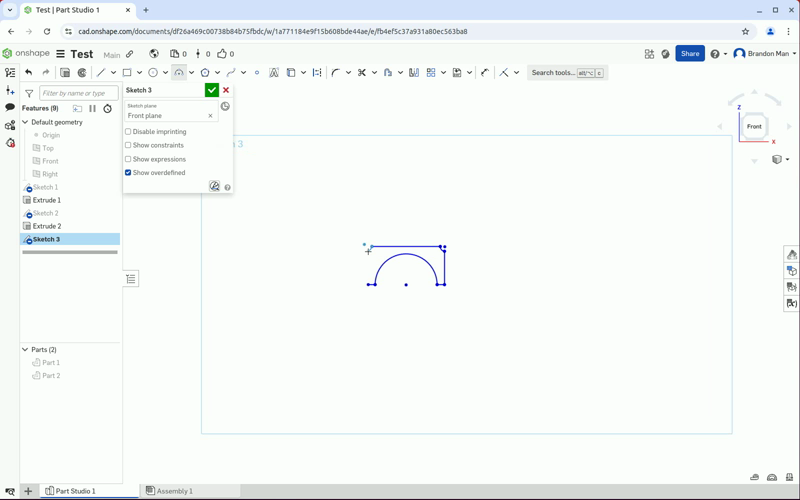
scroll(6)
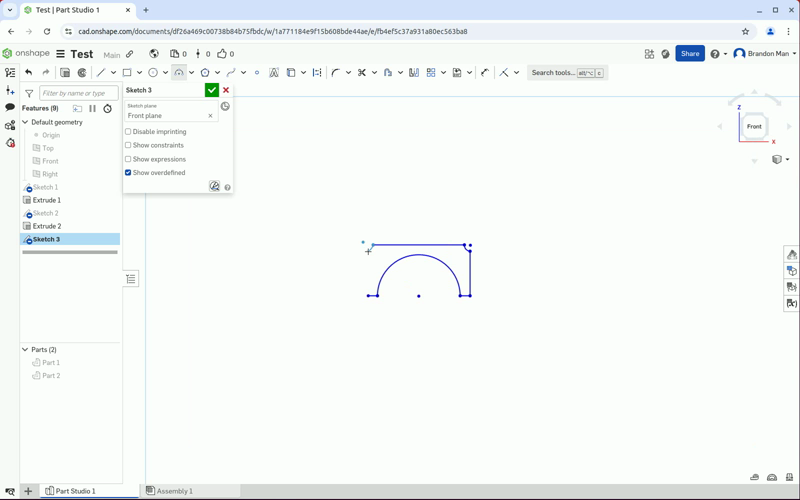
scroll(6)
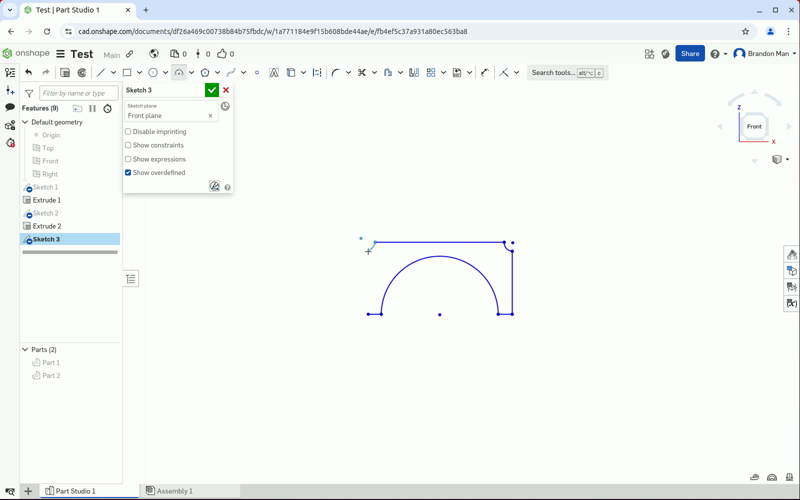
scroll(6)
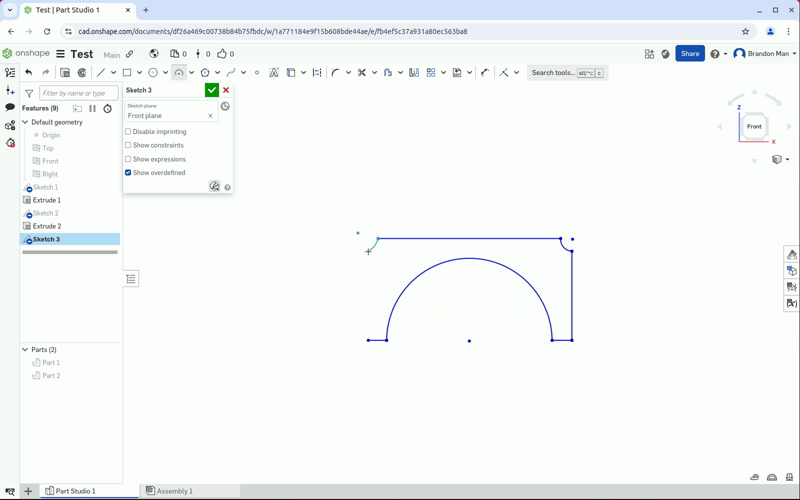
scroll(6)
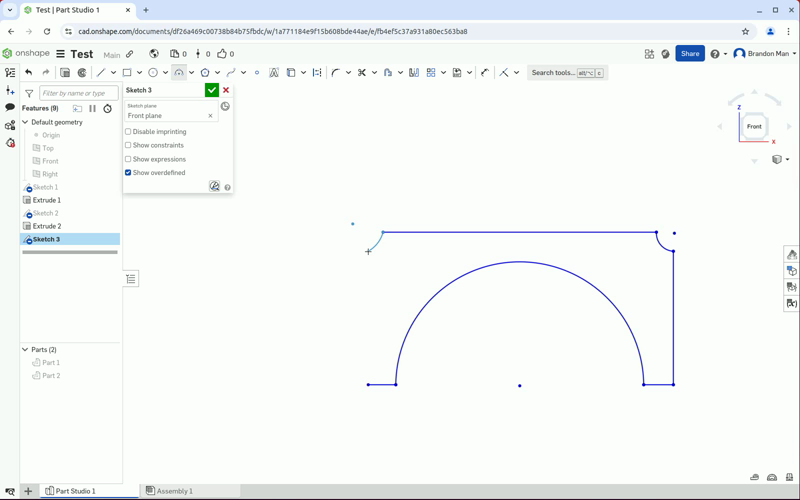
scroll(6)
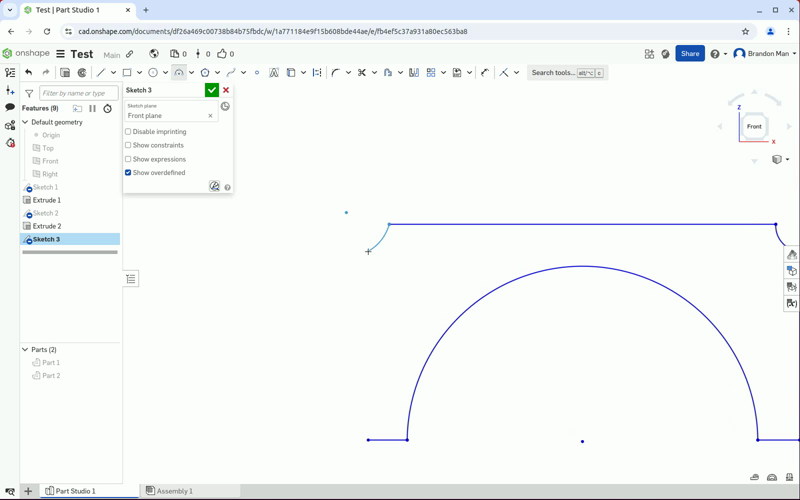
scroll(6)
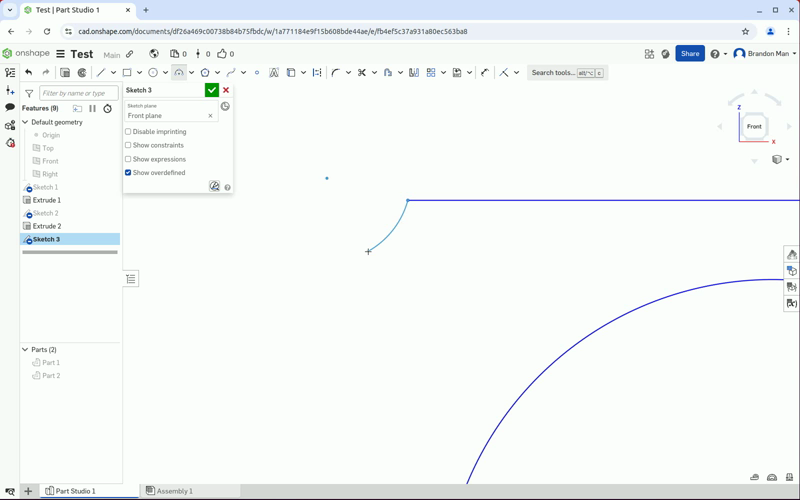
click(368, 251)
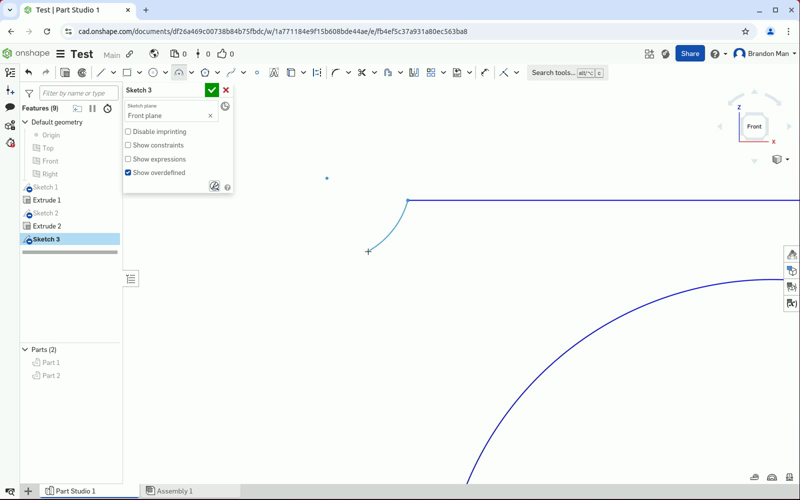
scroll(-6)
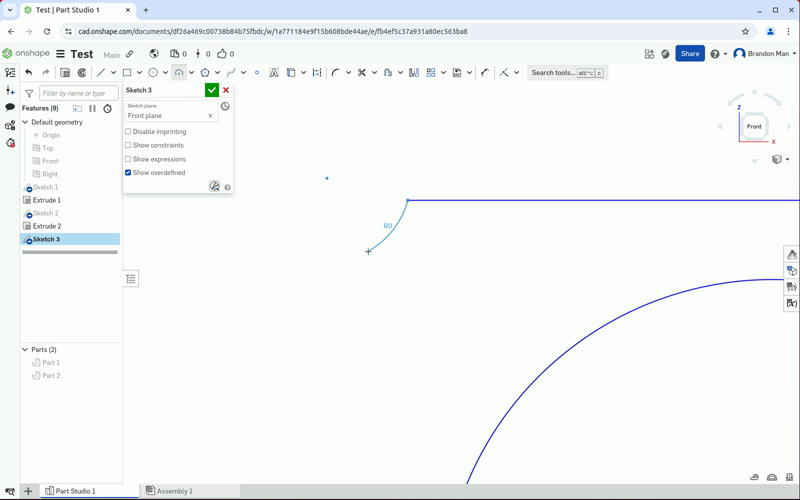
scroll(-6)
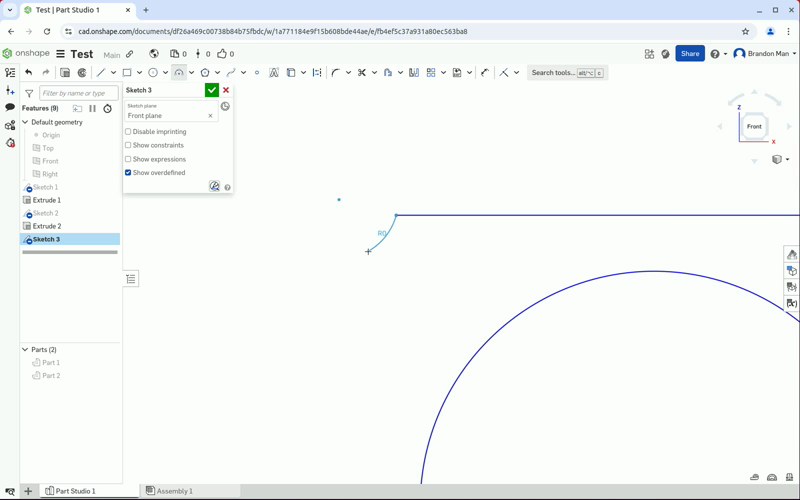
scroll(-6)
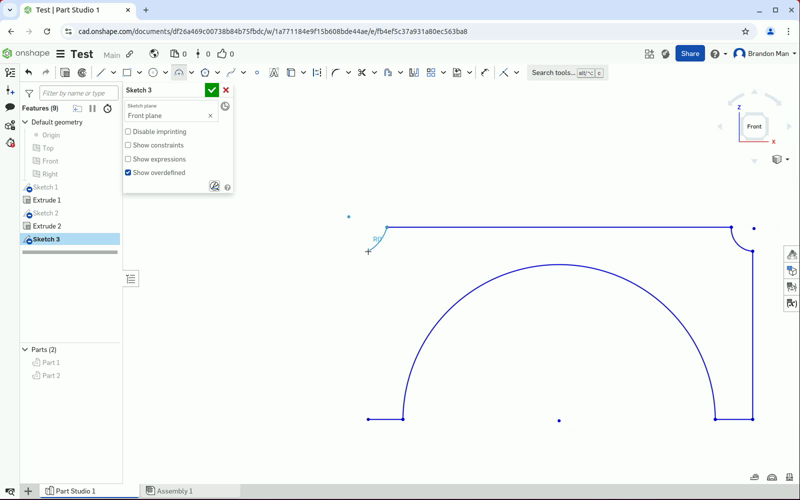
scroll(-6)
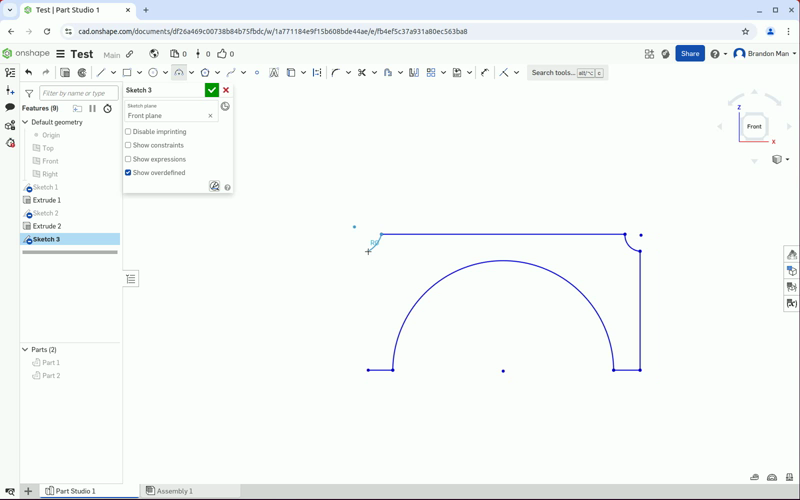
scroll(-6)
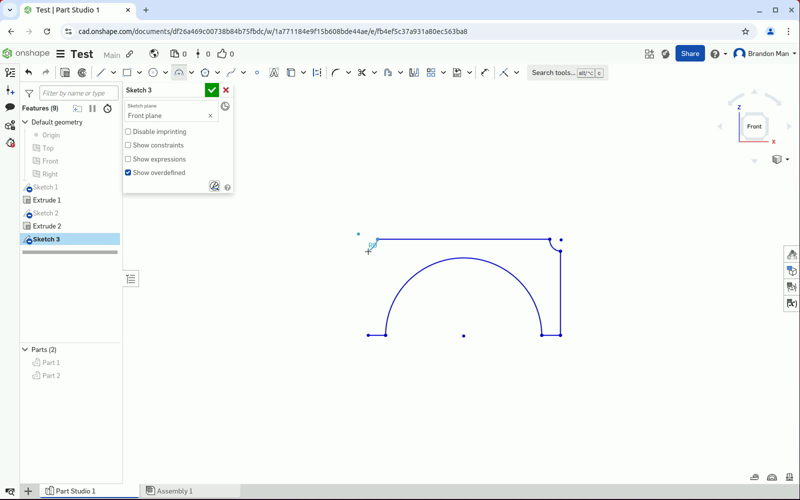
scroll(-6)
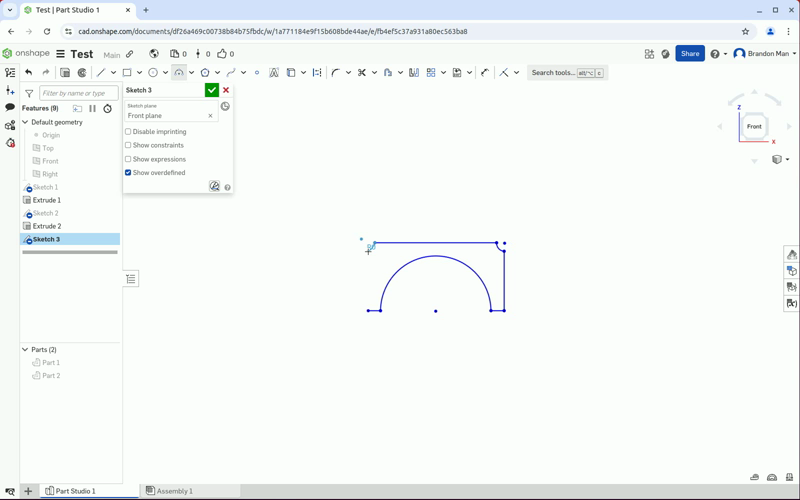
scroll(-6)
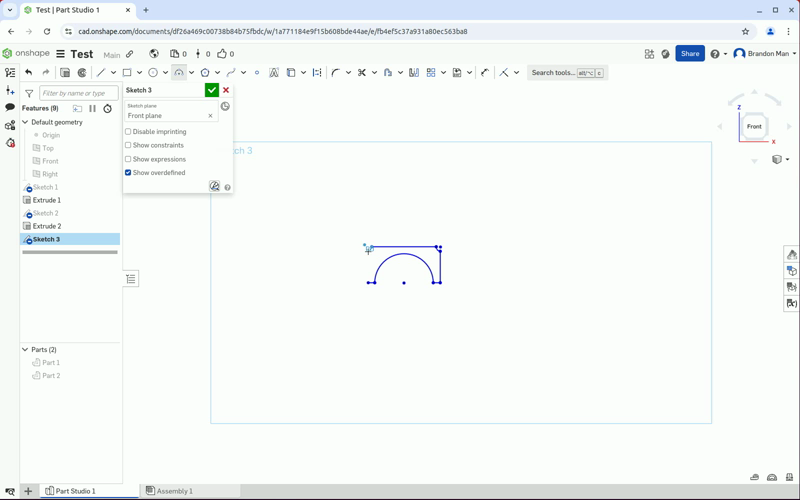
mouse_move(371, 249)
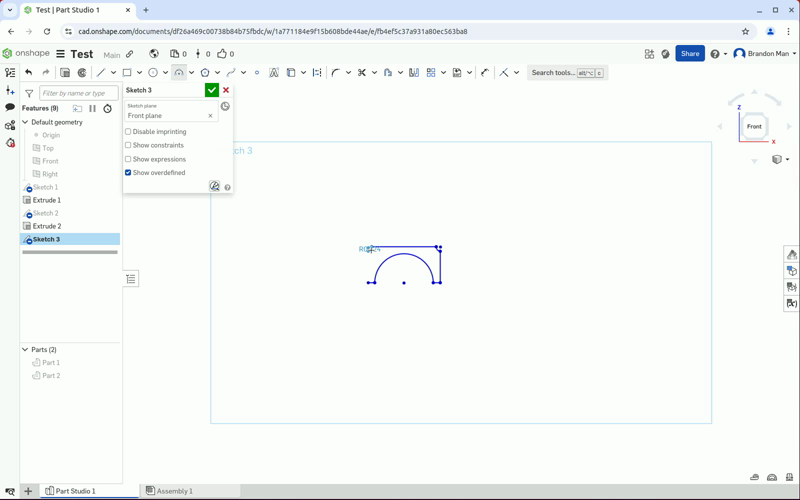
scroll(6)
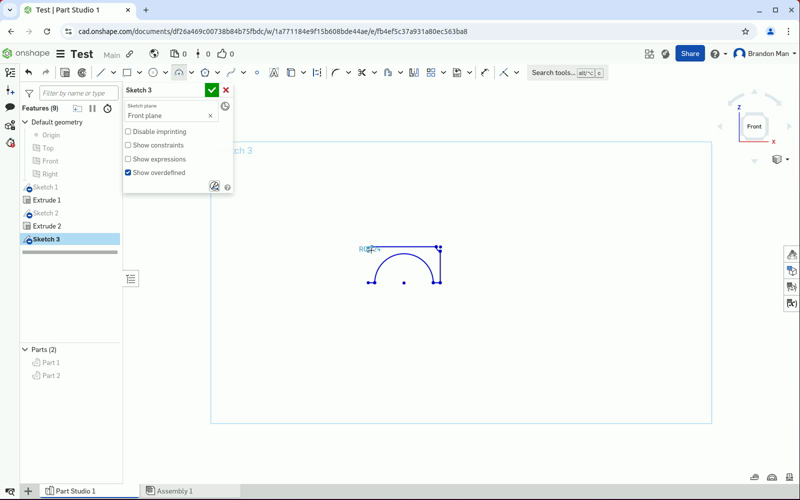
scroll(6)
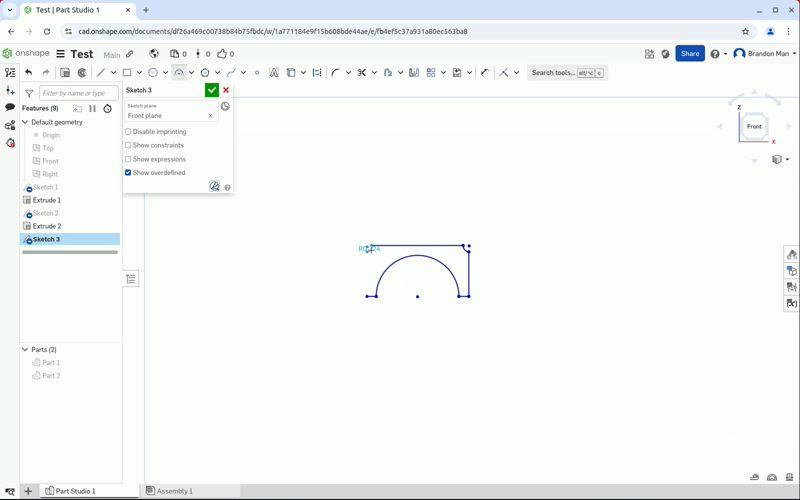
scroll(6)
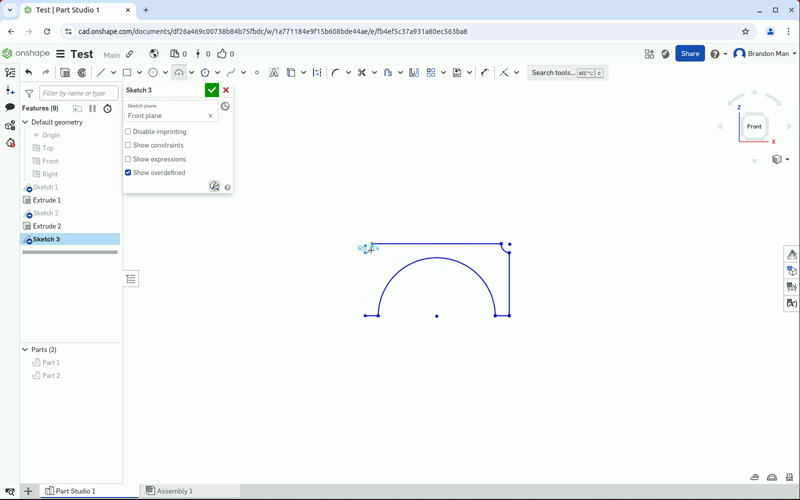
scroll(6)
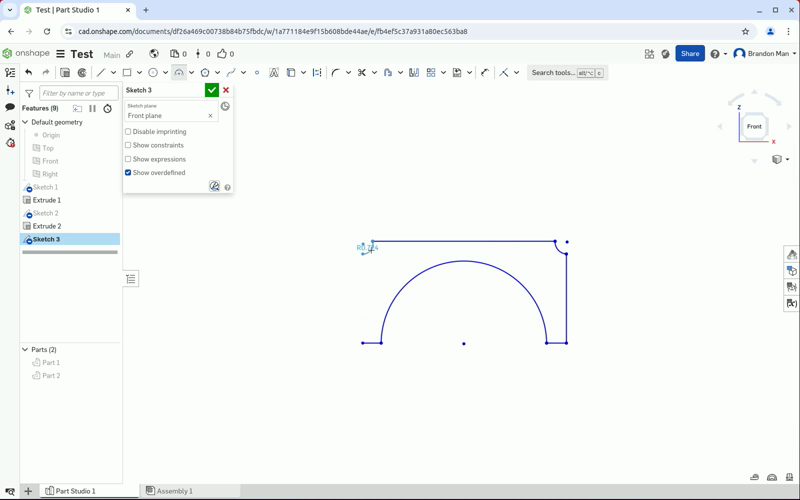
scroll(6)
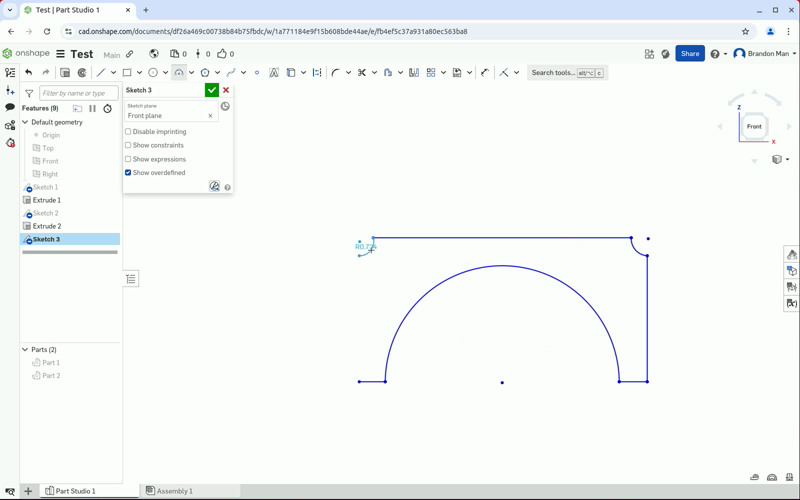
scroll(6)
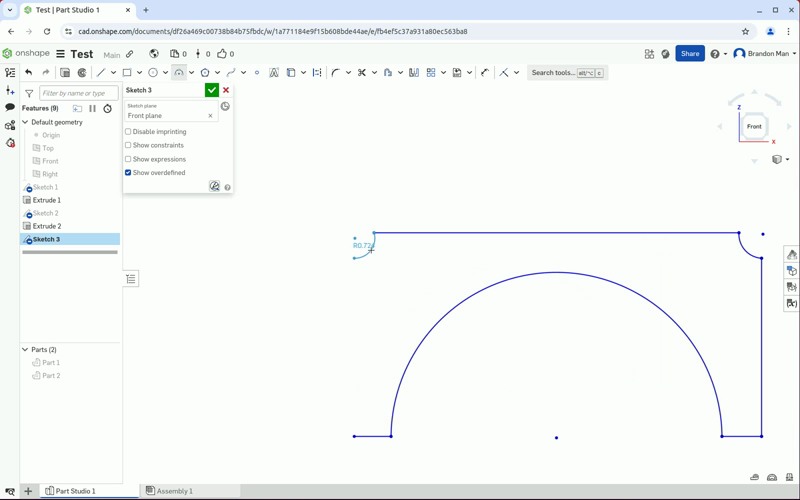
scroll(6)
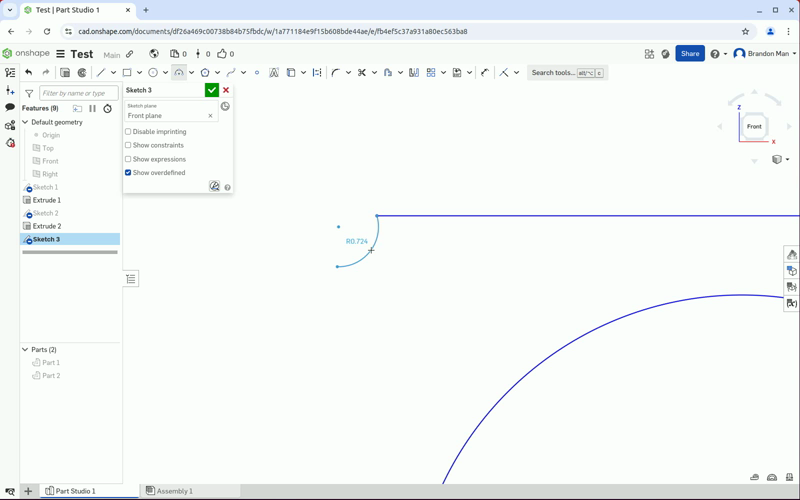
click(371, 249)
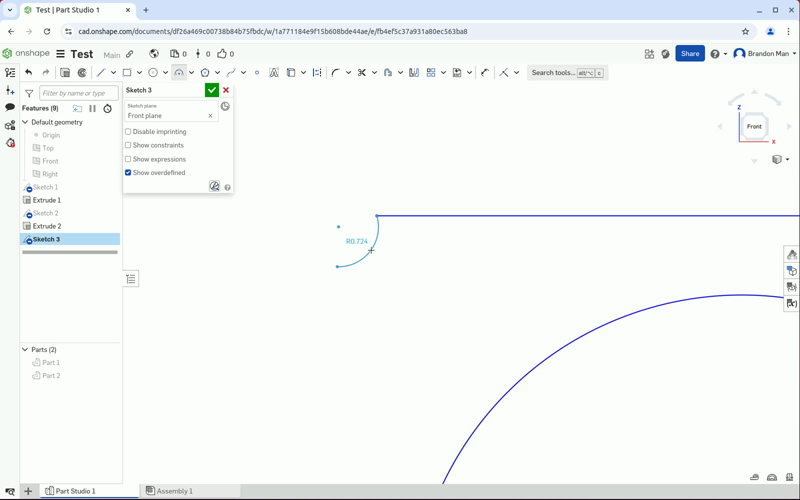
scroll(-6)
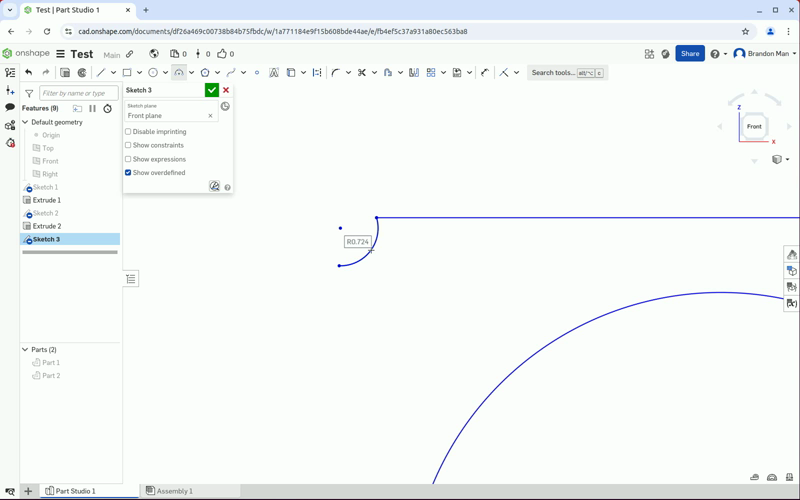
scroll(-6)
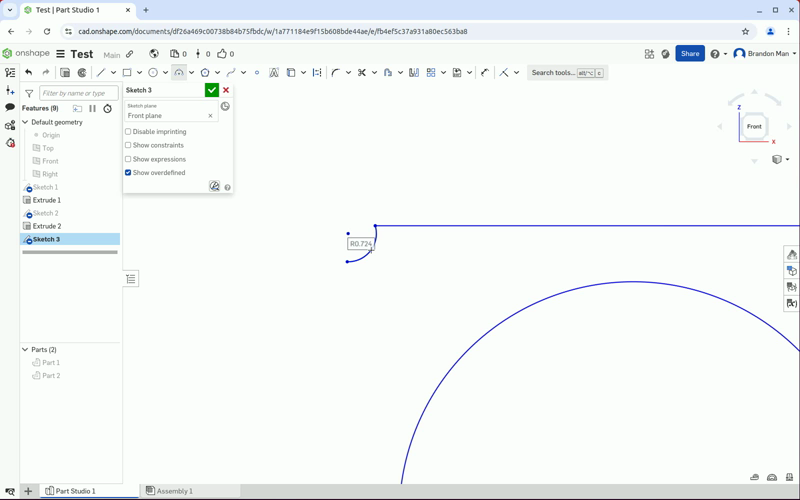
scroll(-6)
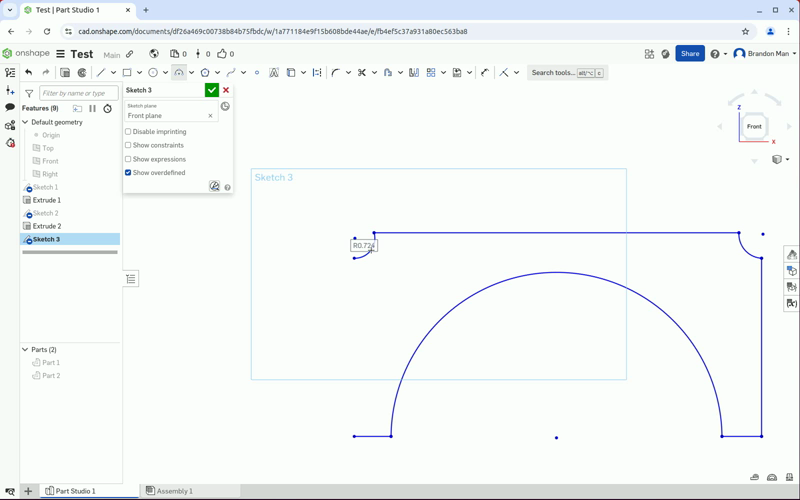
scroll(-6)
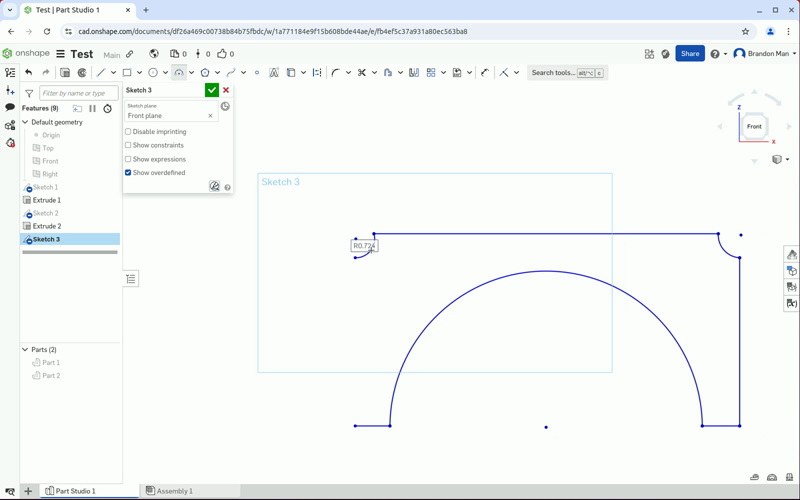
scroll(-6)
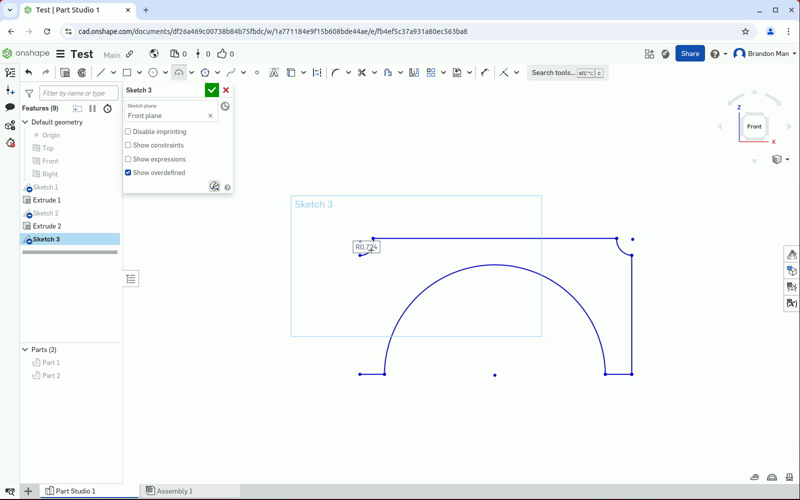
scroll(-6)
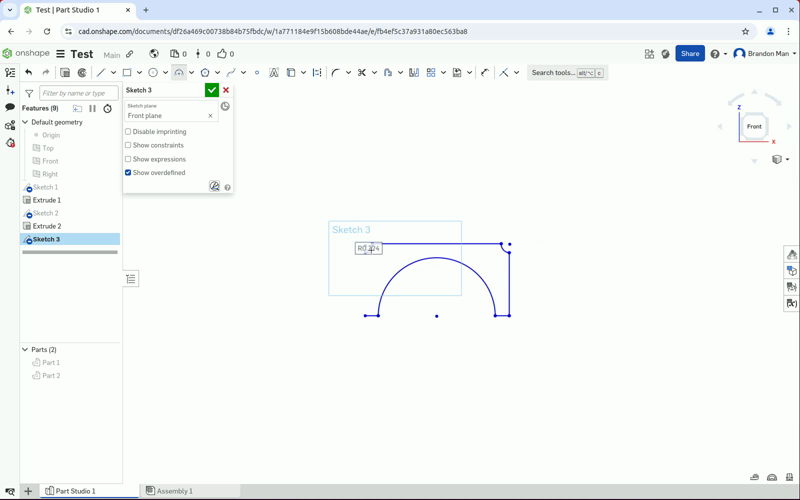
scroll(-6)
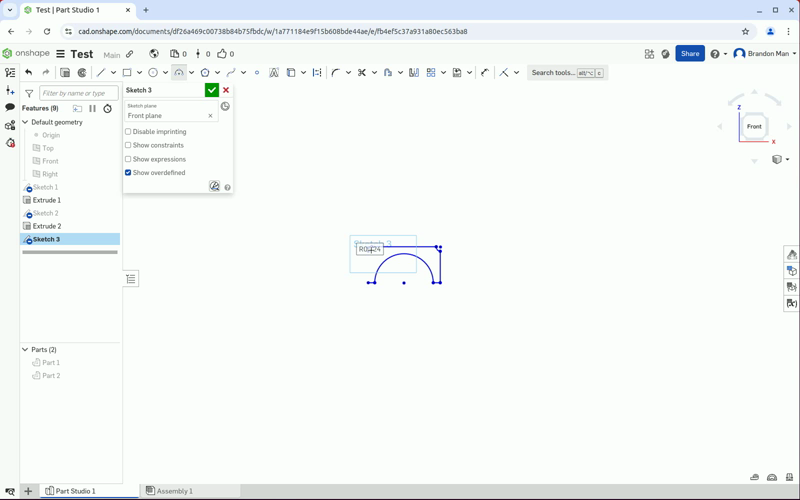
key_up(shift)
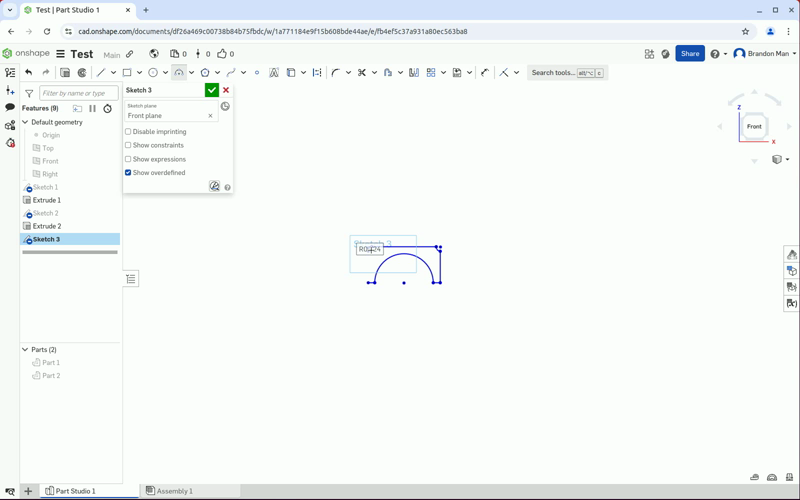
key(esc)
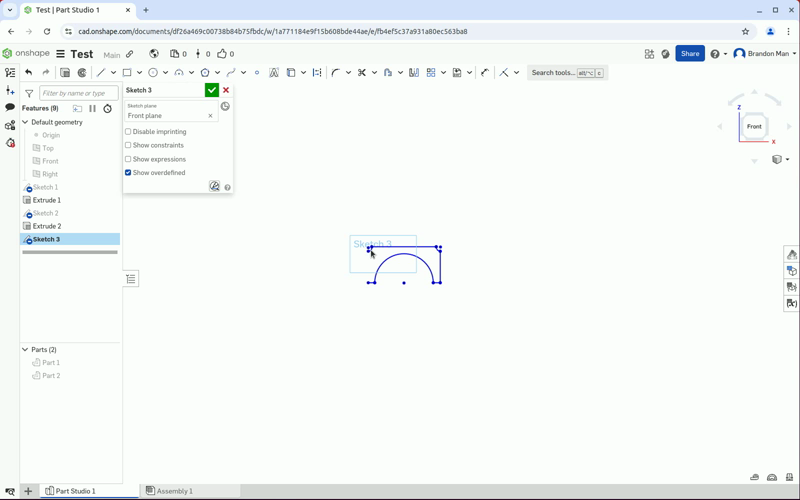
key(l)
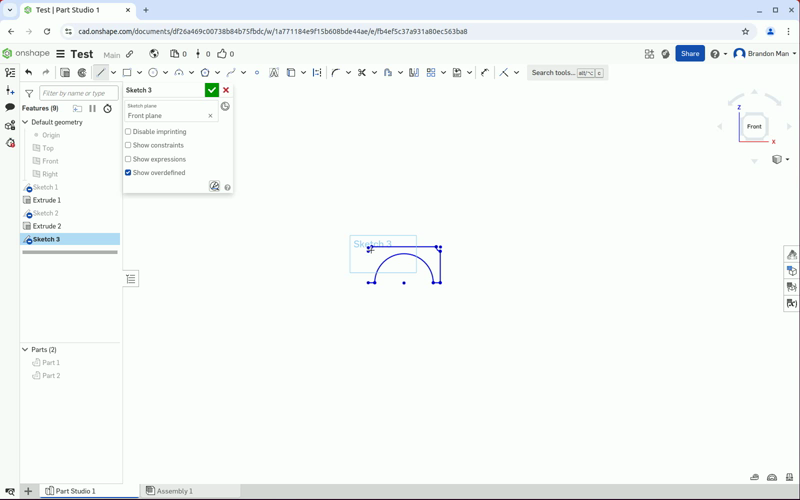
mouse_move(368, 251)
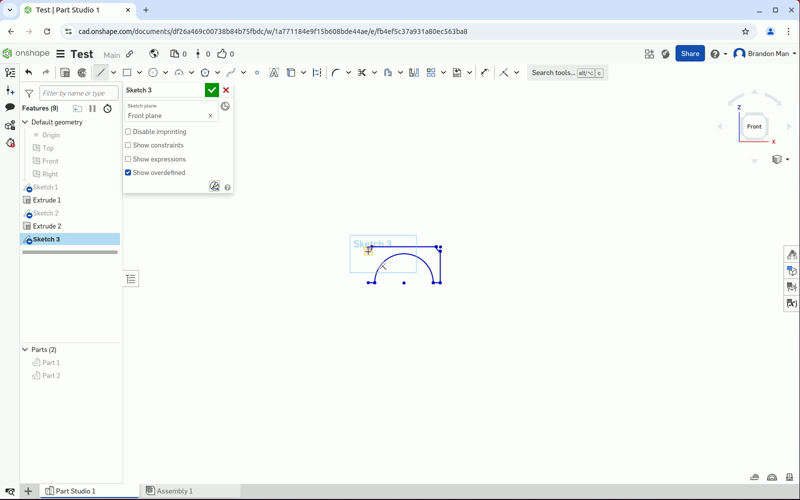
scroll(6)
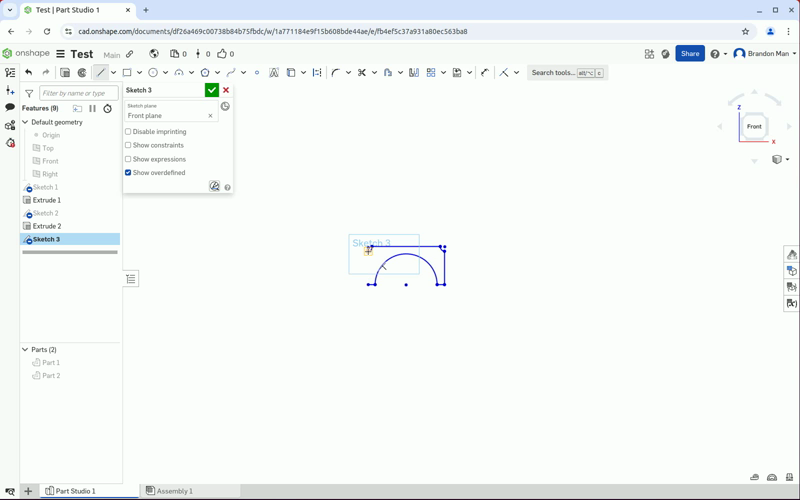
scroll(6)
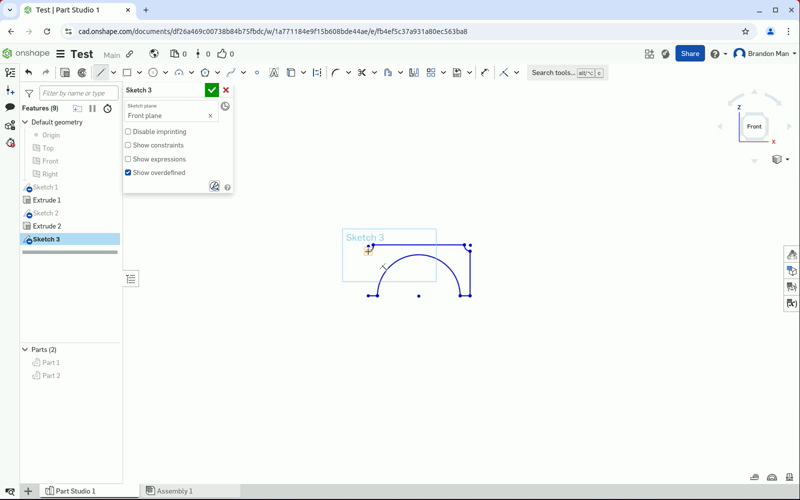
scroll(6)
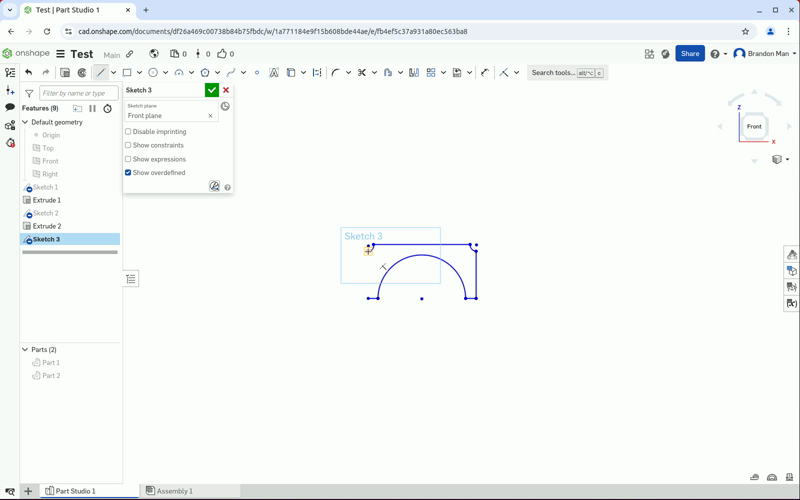
scroll(6)
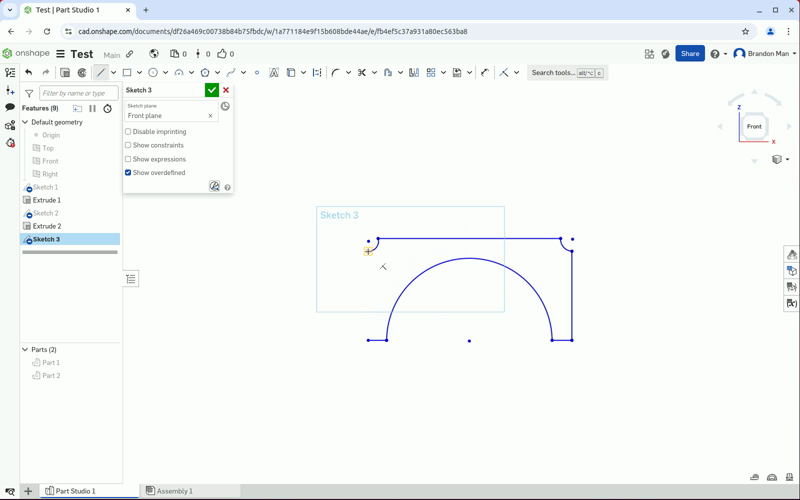
scroll(6)
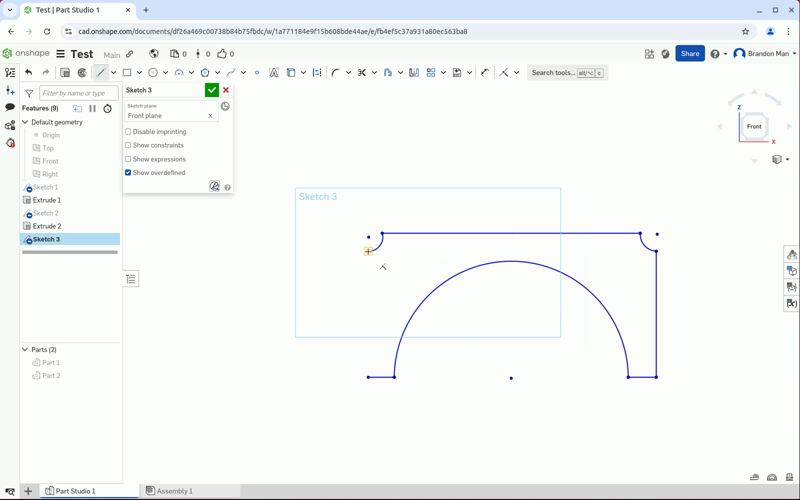
scroll(6)
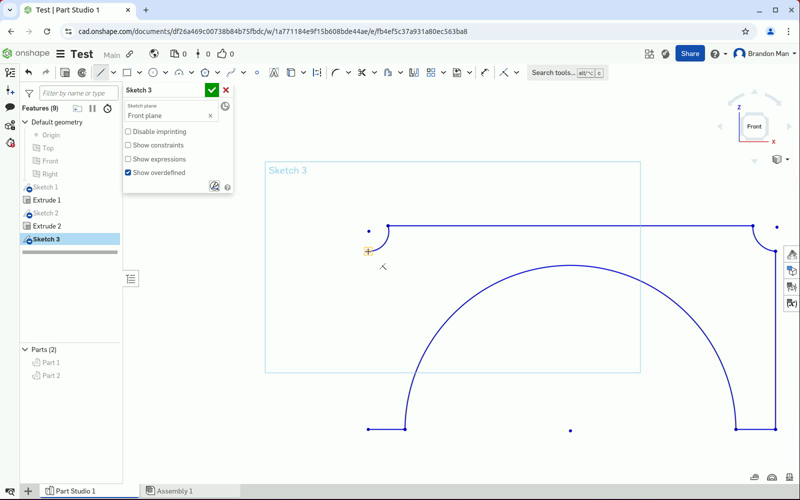
scroll(6)
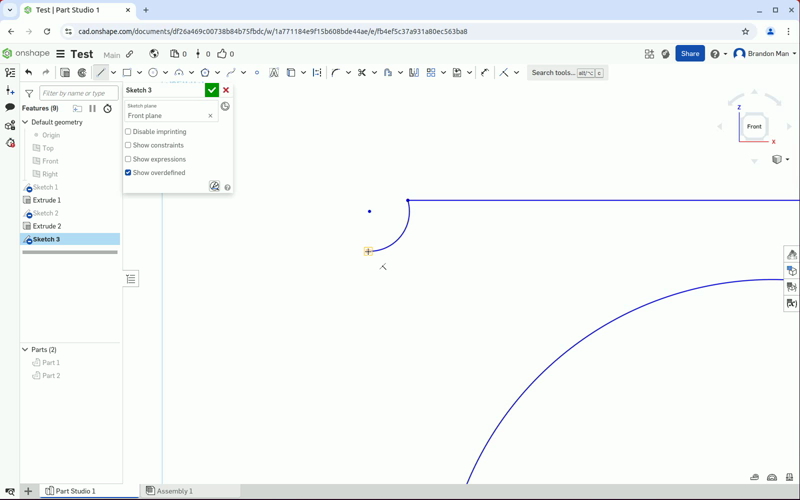
click(368, 251)
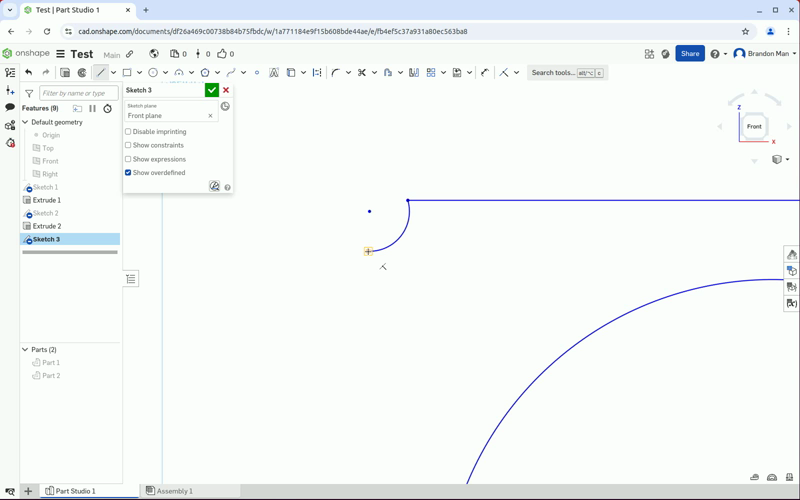
scroll(-6)
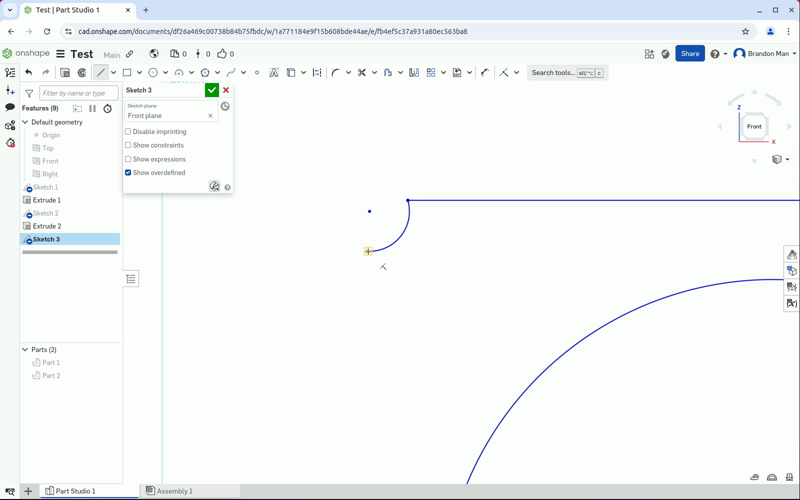
scroll(-6)
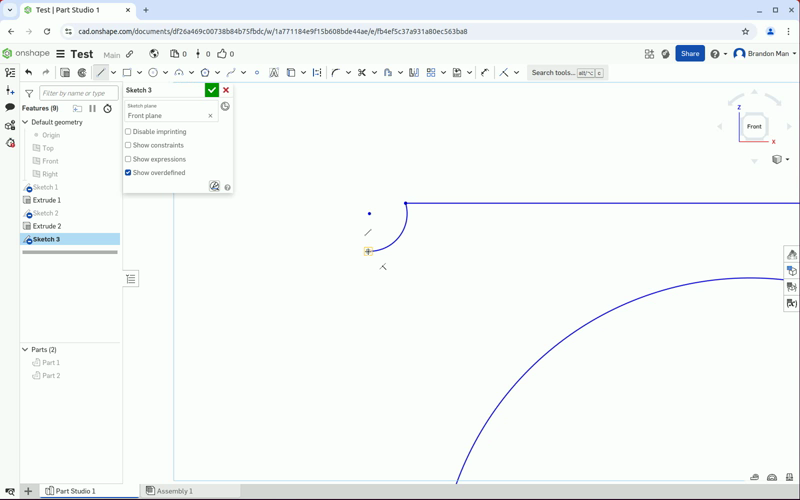
scroll(-6)
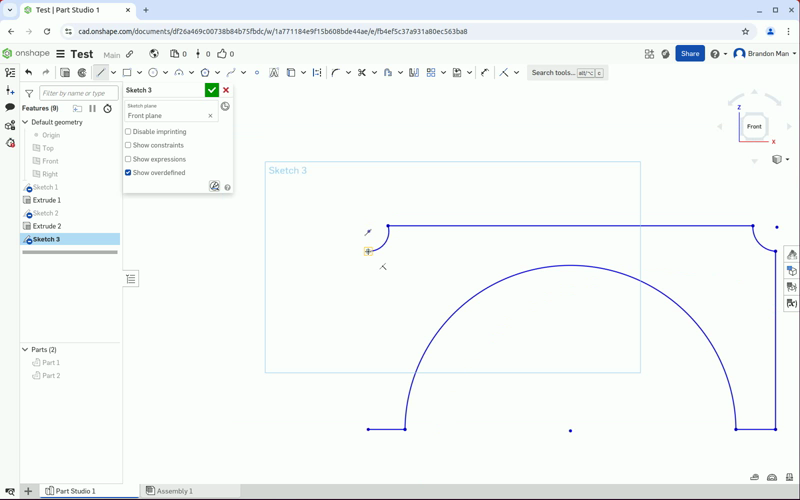
scroll(-6)
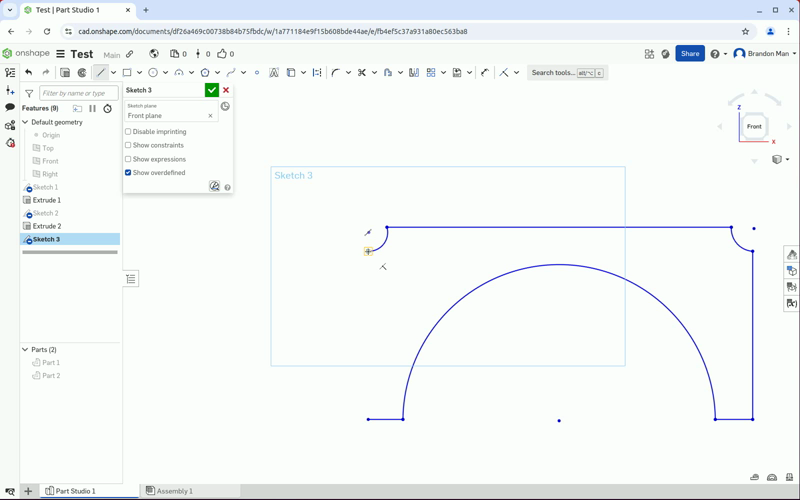
scroll(-6)
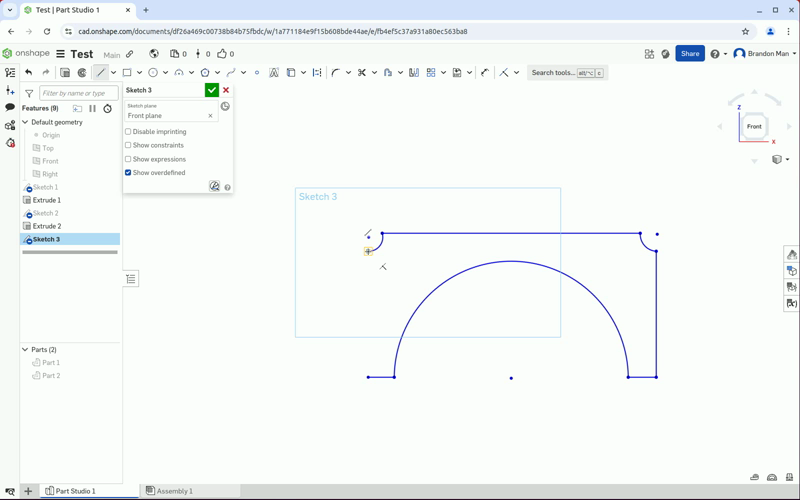
scroll(-6)
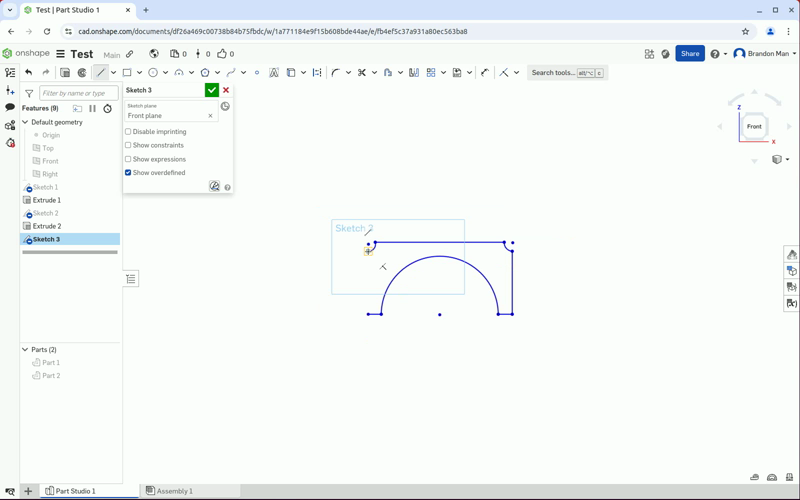
scroll(-6)
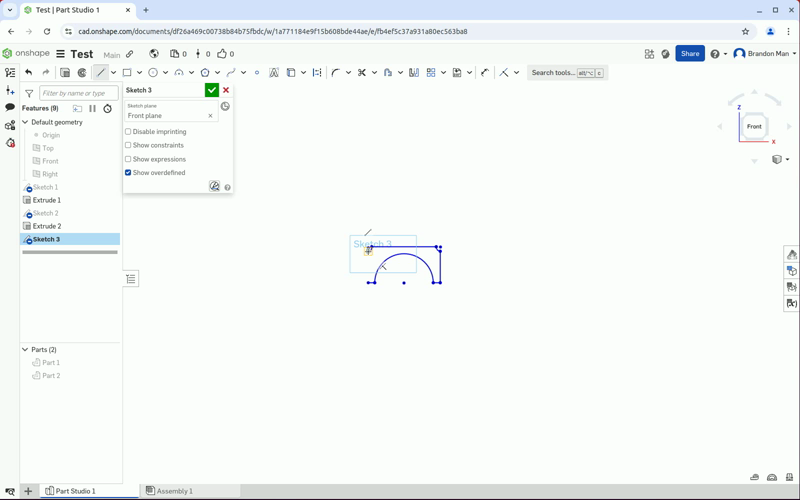
mouse_move(398, 251)
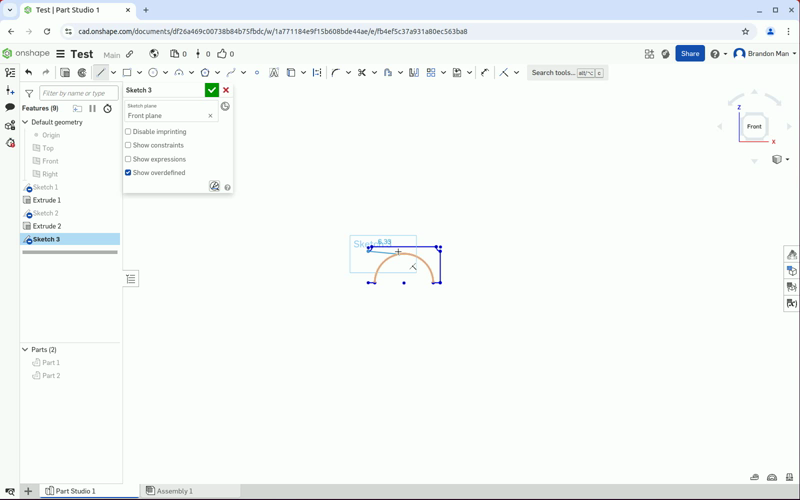
key_down(shift)
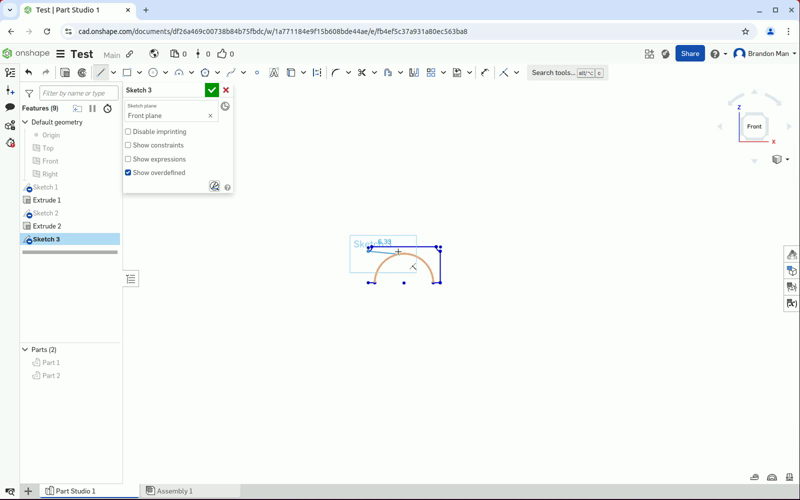
mouse_move(368, 282)
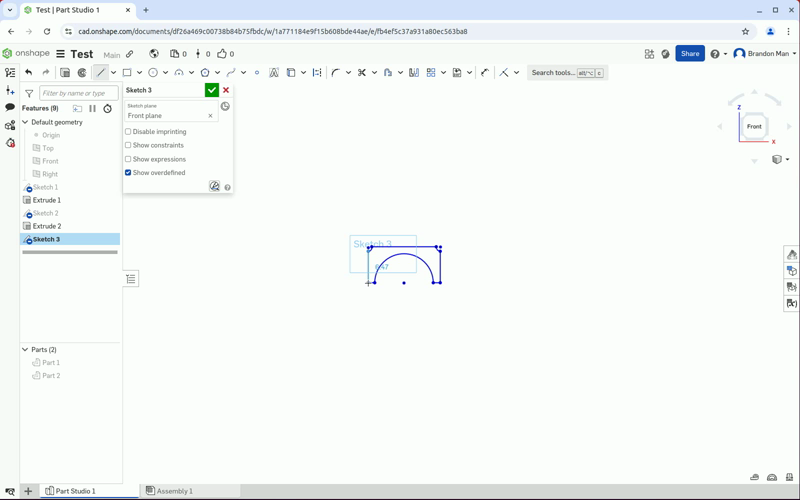
key_up(shift)
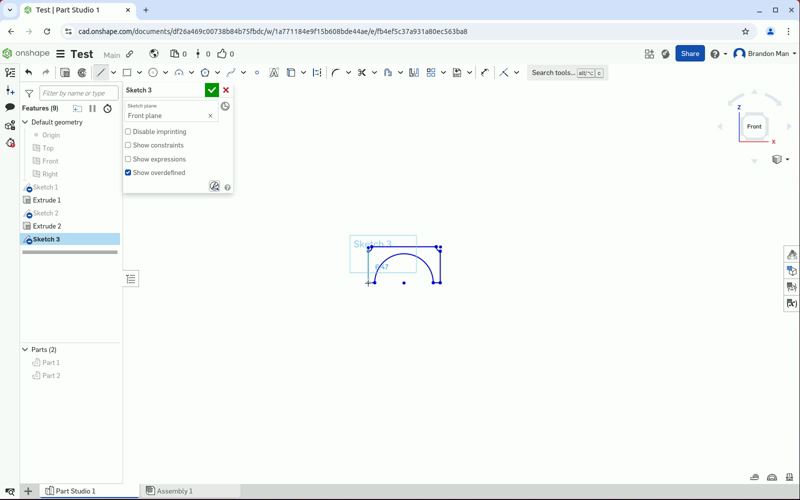
click(368, 282)
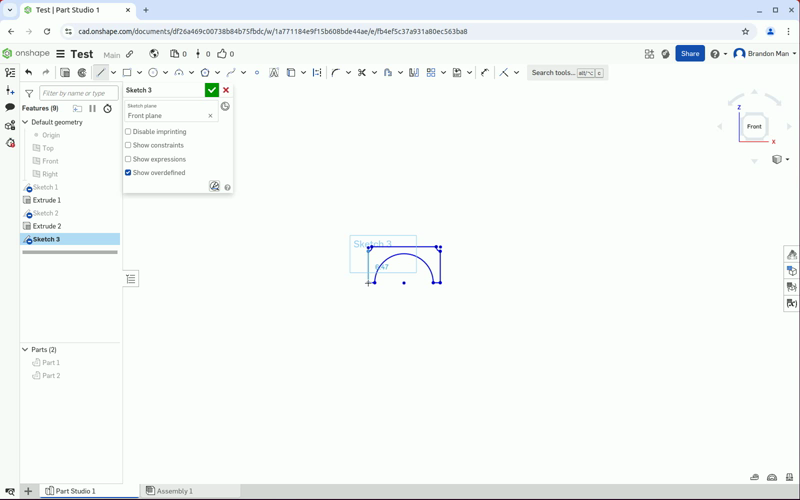
key(esc)
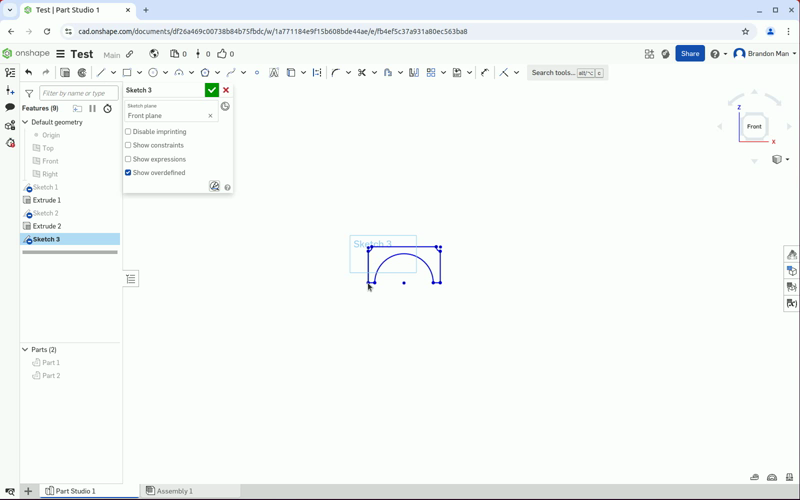
mouse_move(404, 264)
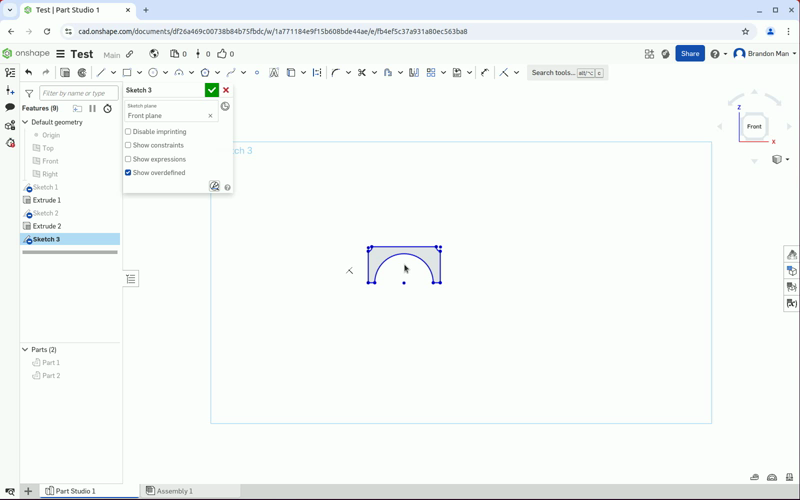
scroll(6)
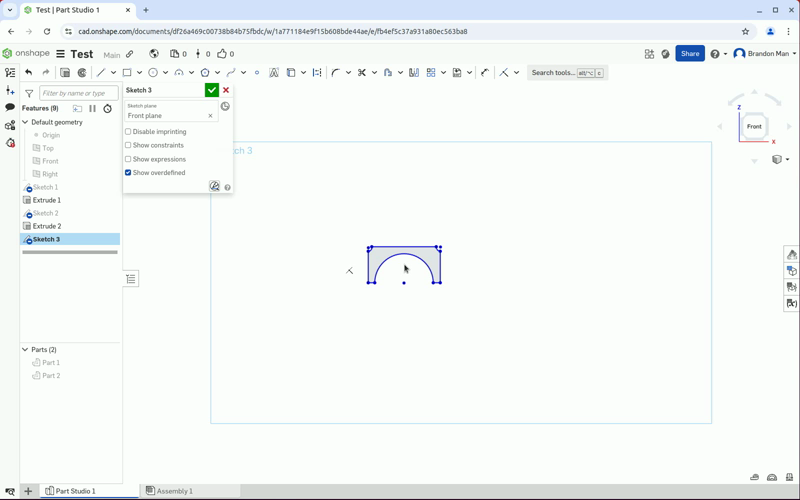
scroll(6)
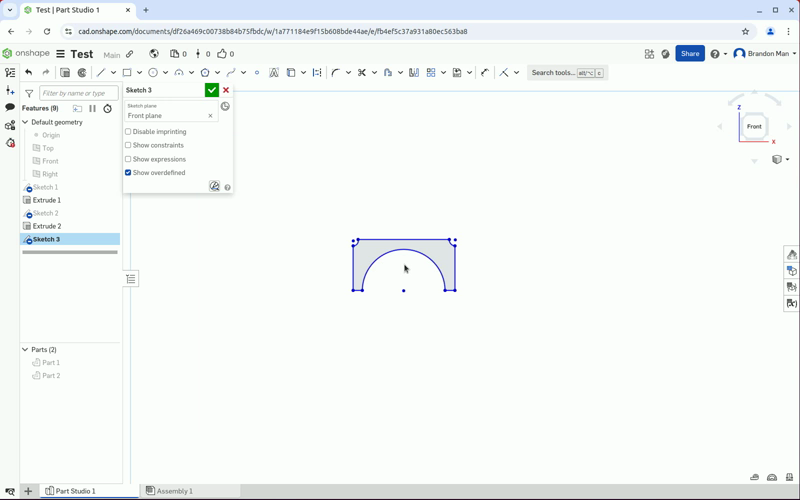
scroll(6)
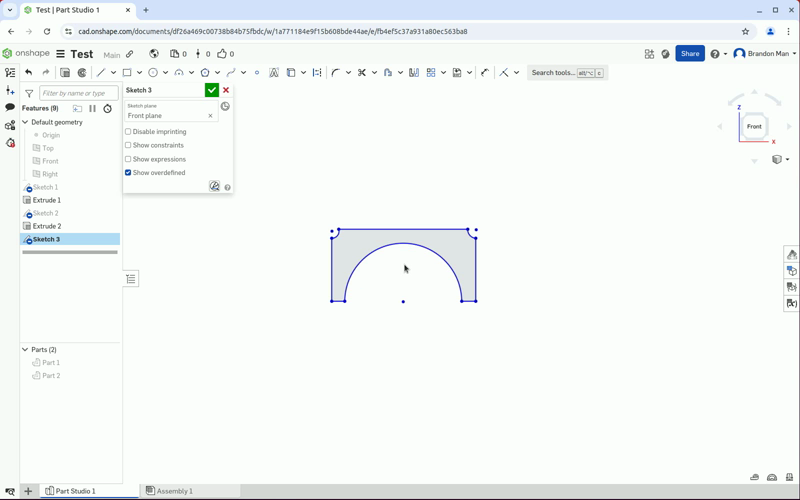
scroll(6)
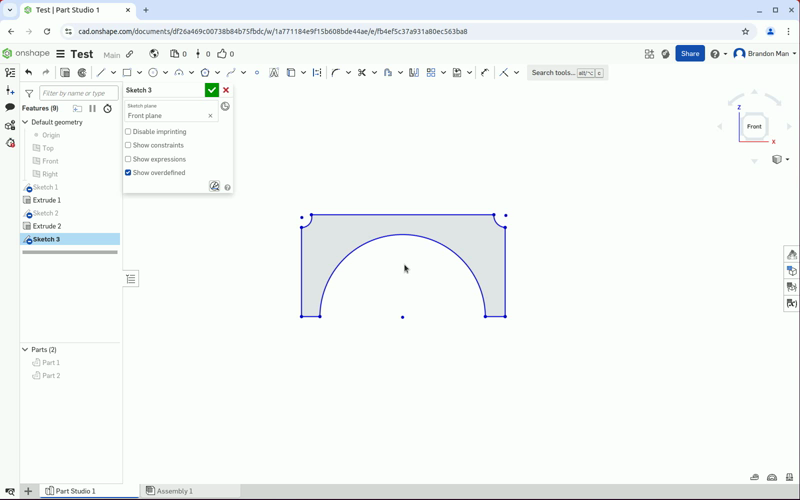
scroll(6)
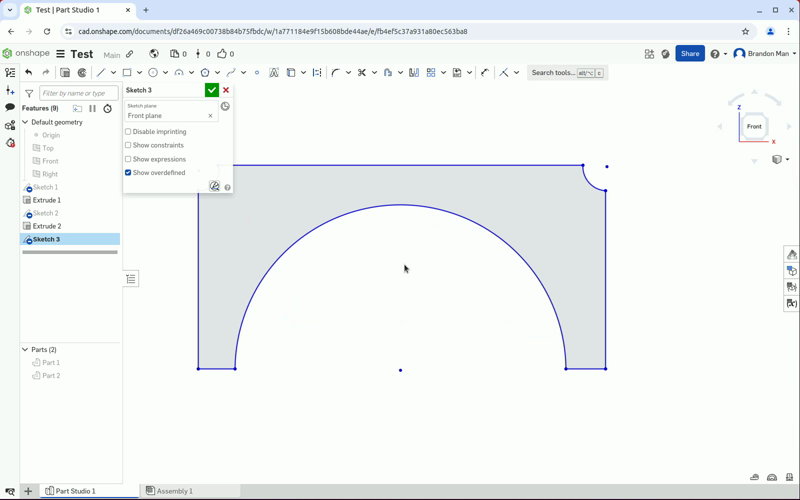
scroll(6)
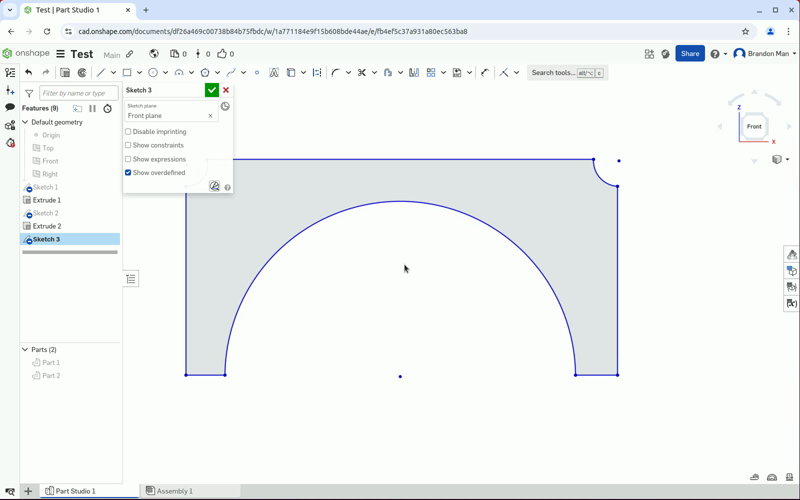
scroll(6)
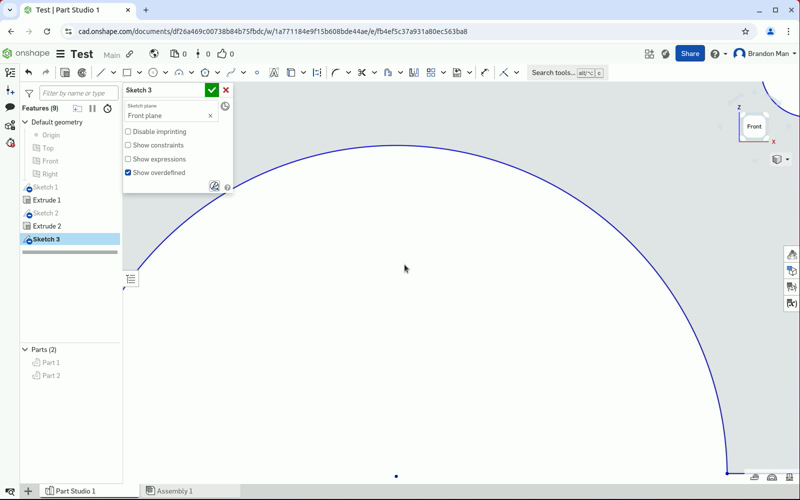
click(404, 264)
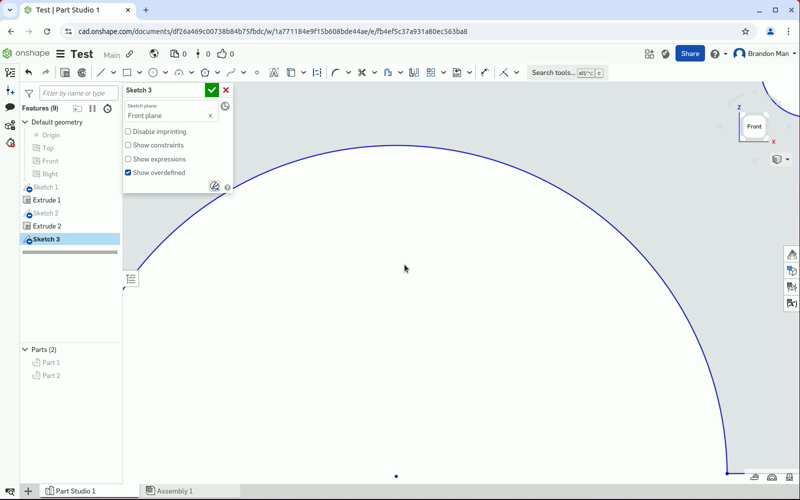
scroll(-6)
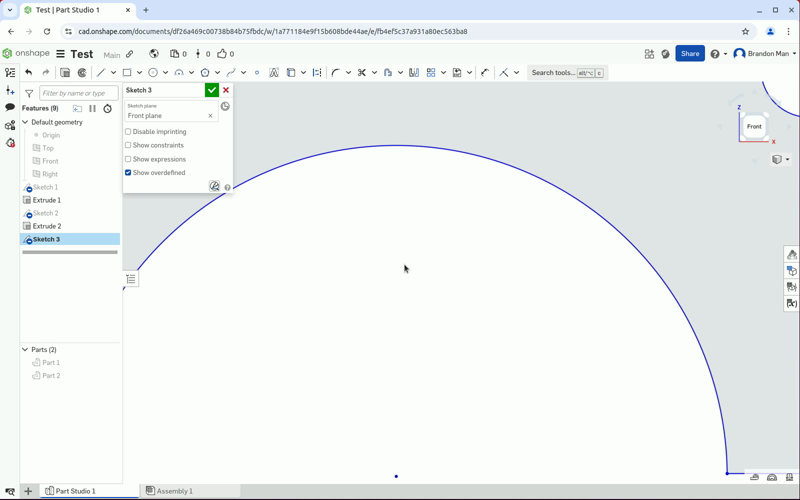
scroll(-6)
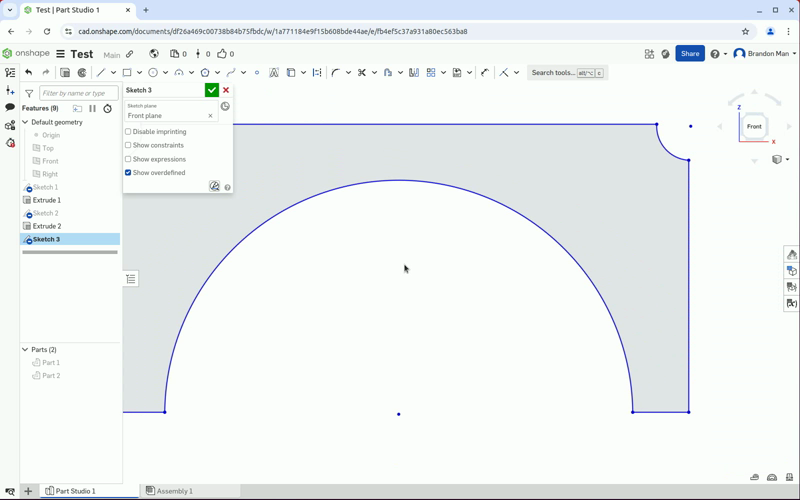
scroll(-6)
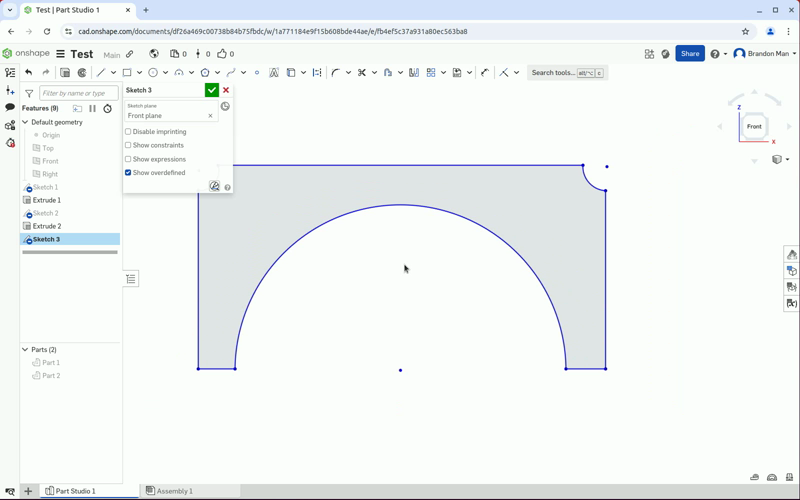
scroll(-6)
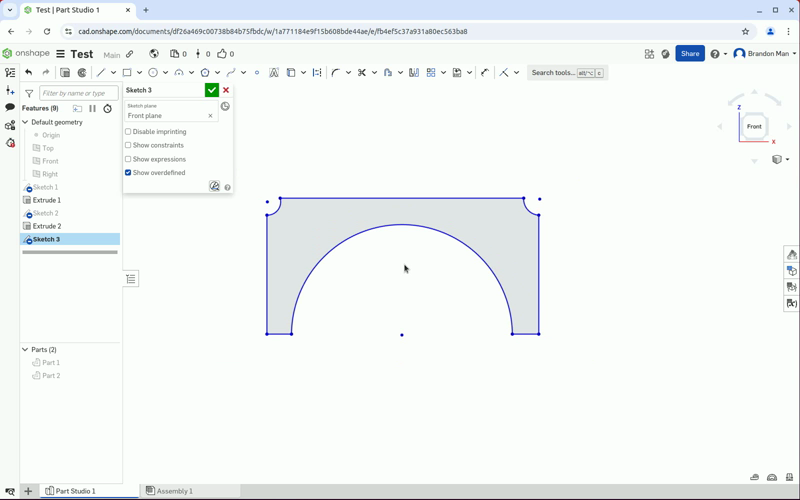
scroll(-6)
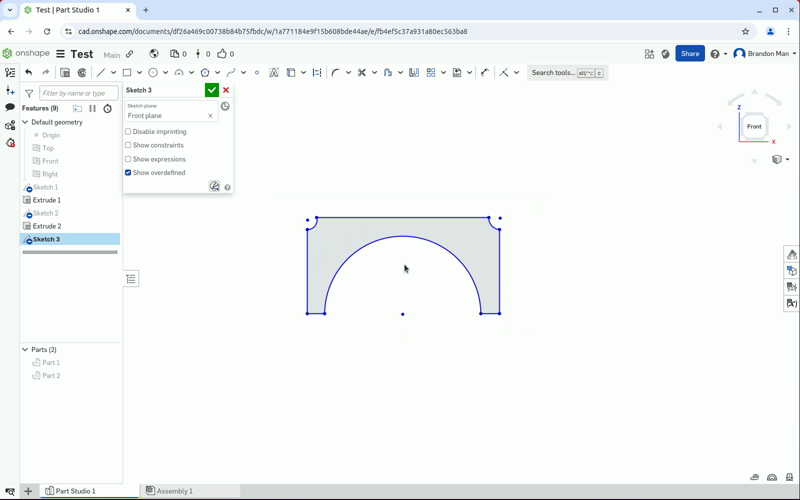
scroll(-6)
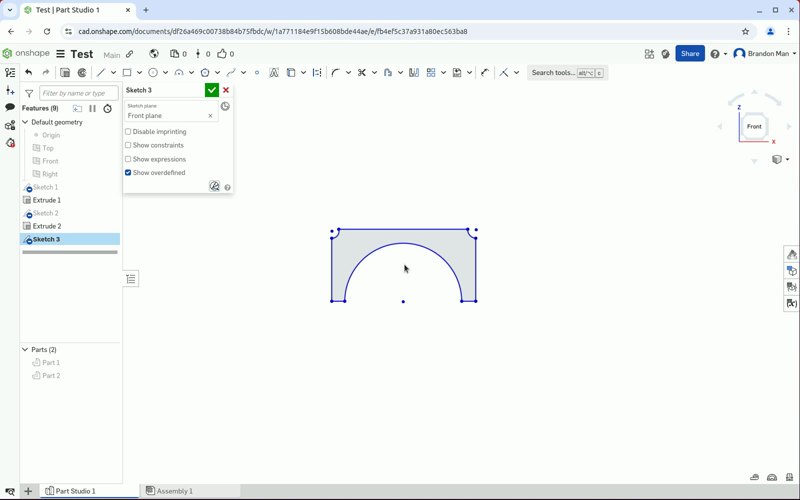
scroll(-6)
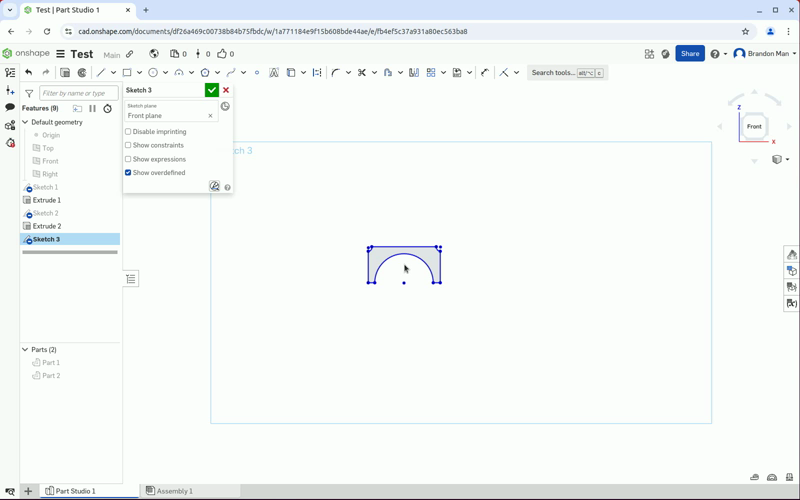
mouse_move(73, 352)
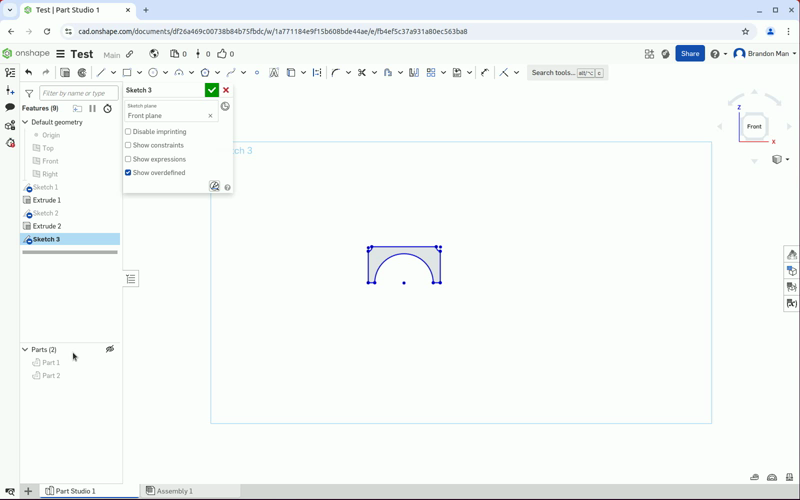
key(shift+y)
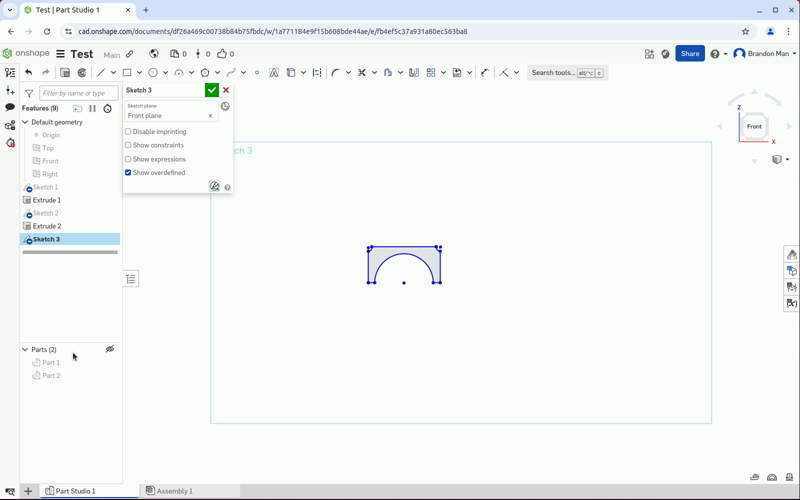
key(shift+e)
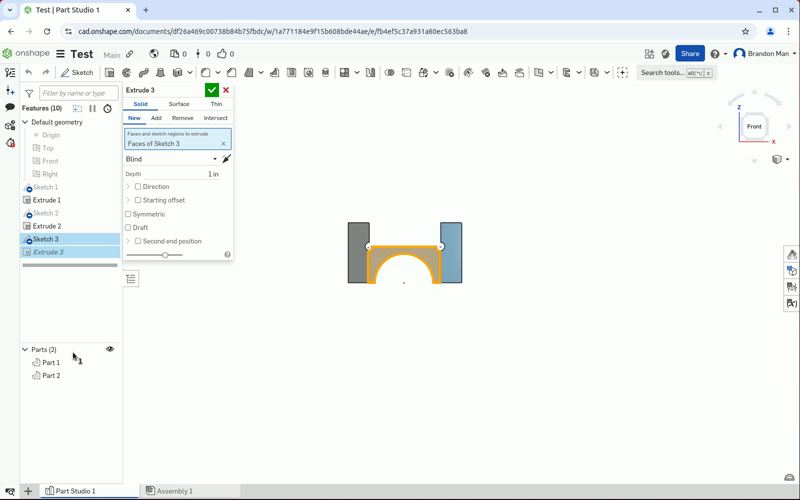
mouse_move(143, 106)
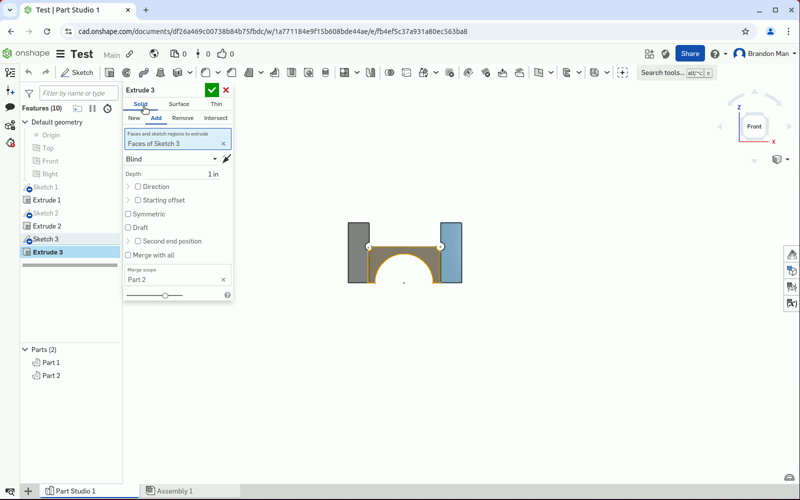
click(143, 106)
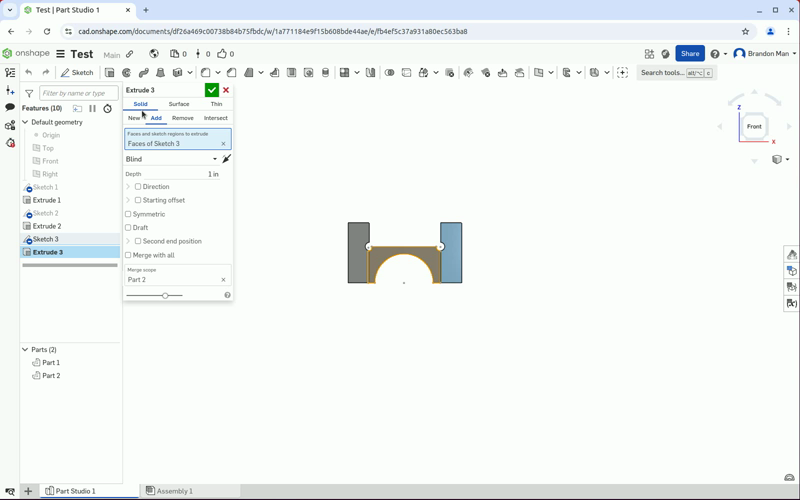
mouse_move(137, 120)
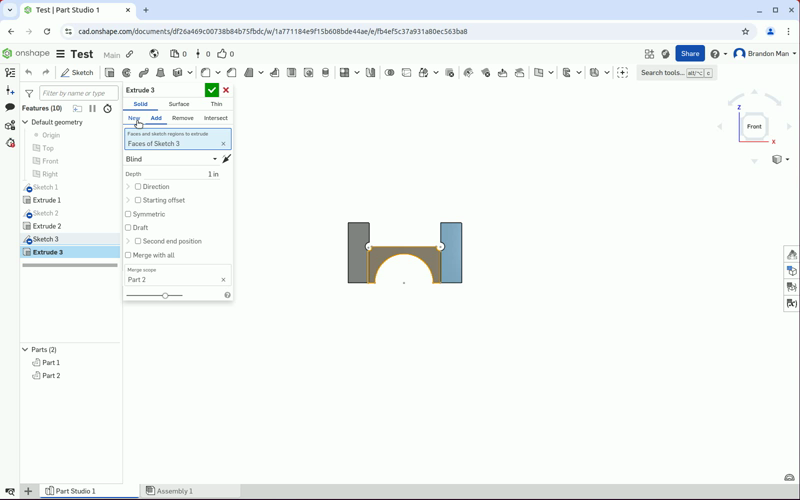
click(137, 120)
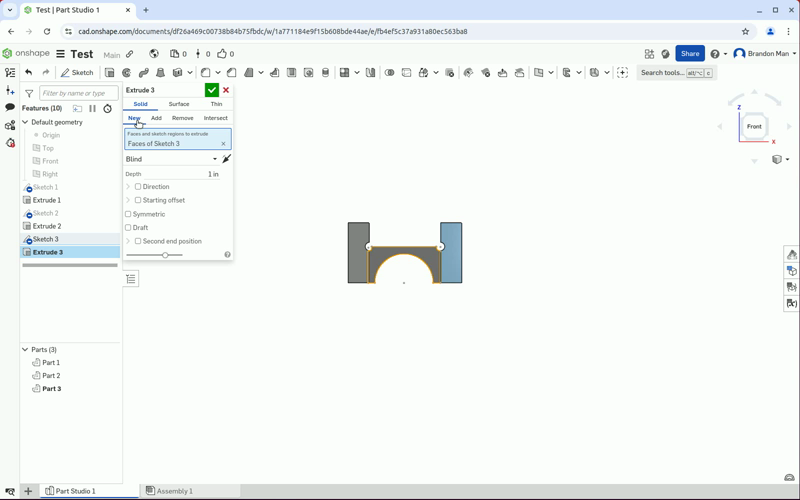
key(tab, 4)
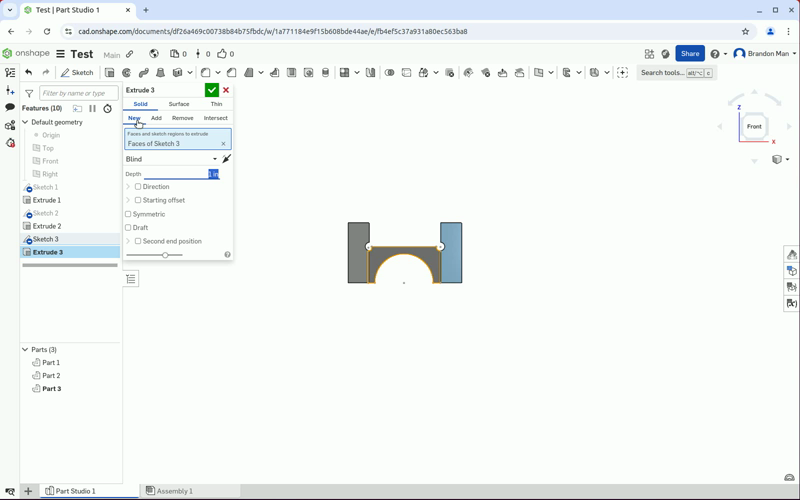
text(0.722)
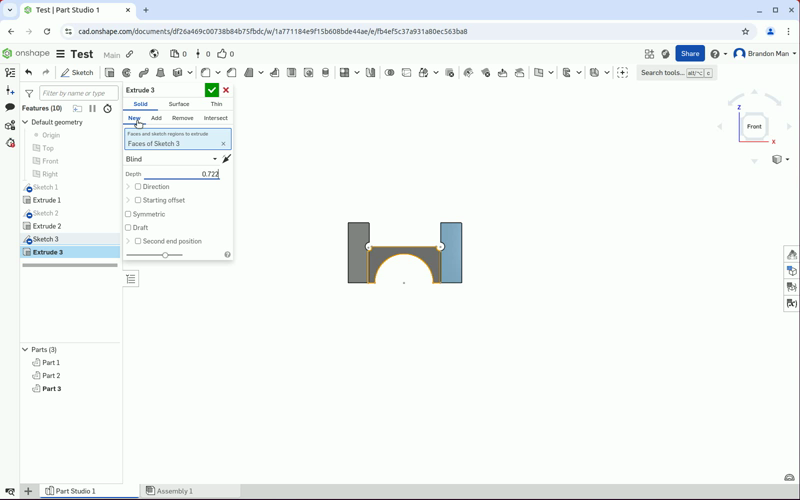
key(enter)
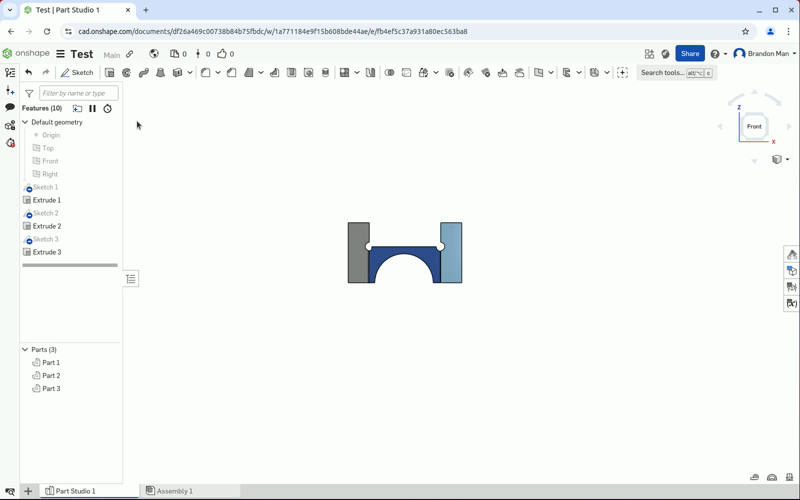
key(shift+h)
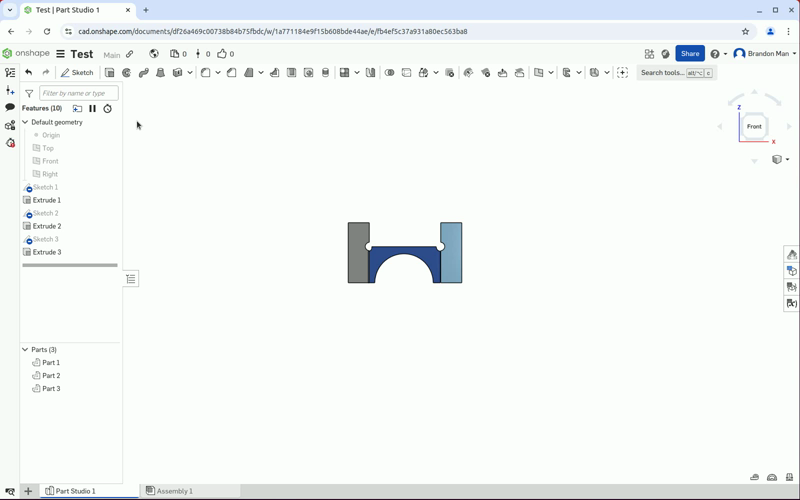
key(shift+h)
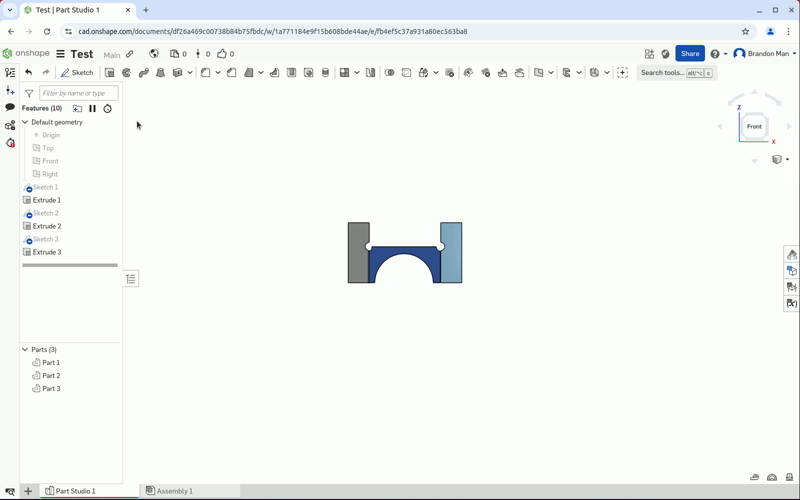
mouse_move(73, 189)
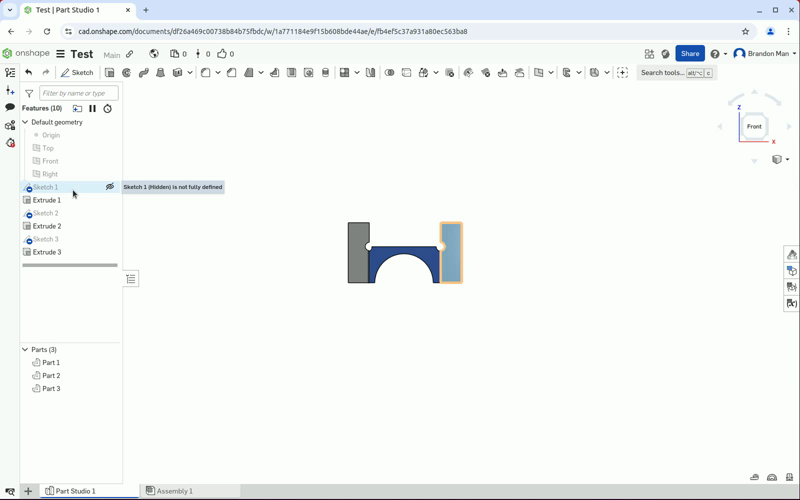
click(73, 189)
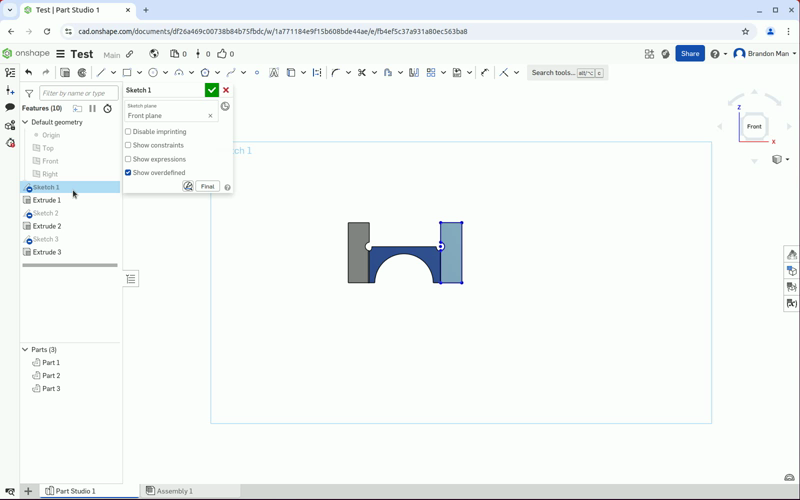
mouse_move(229, 92)
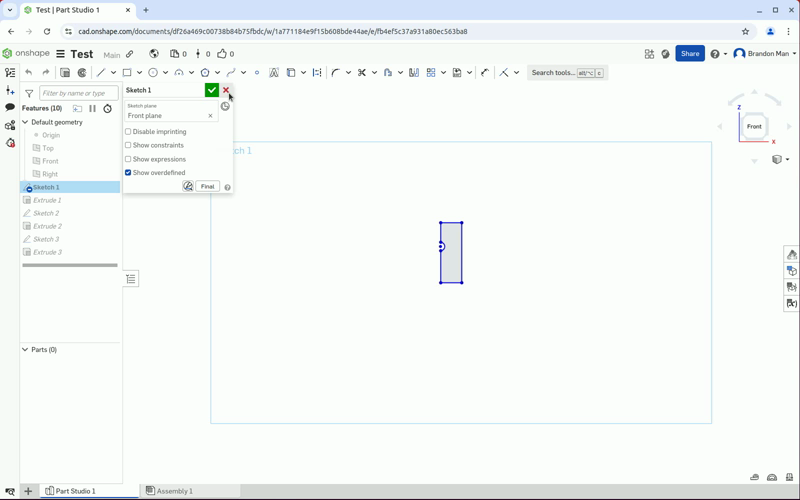
click(229, 92)
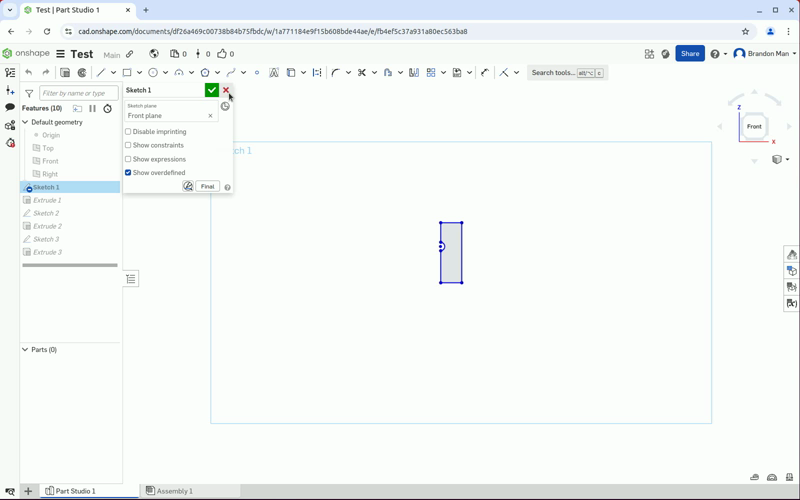
key(shift+s)
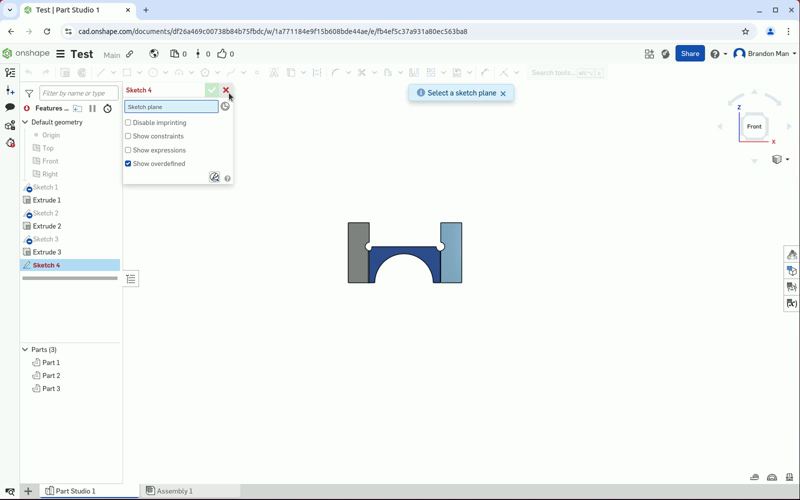
mouse_move(73, 163)
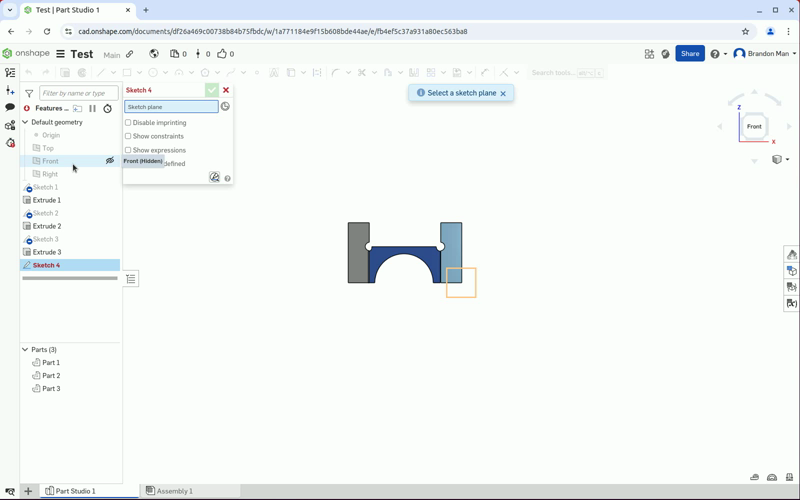
click(73, 163)
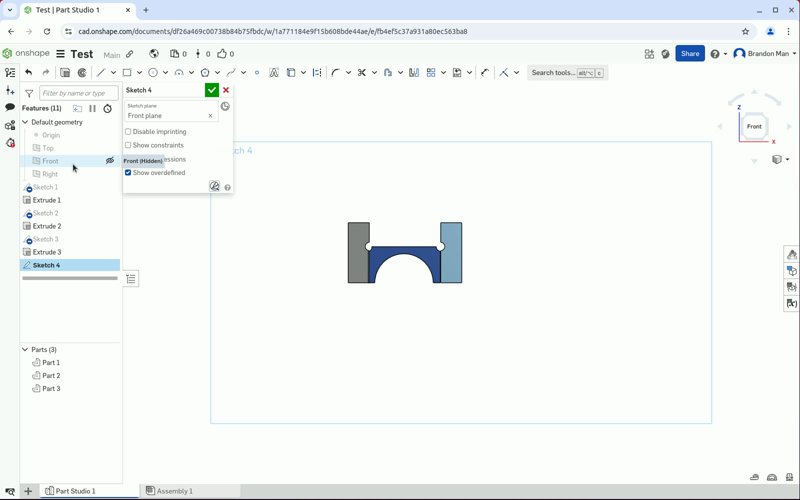
mouse_move(73, 352)
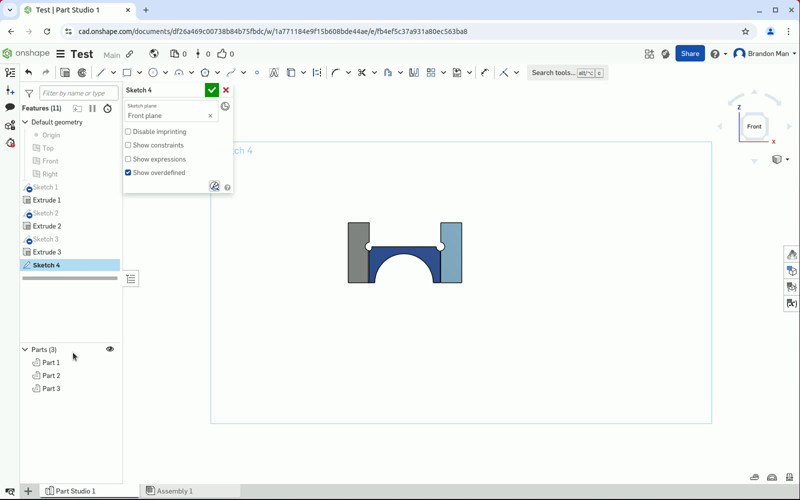
key(y)
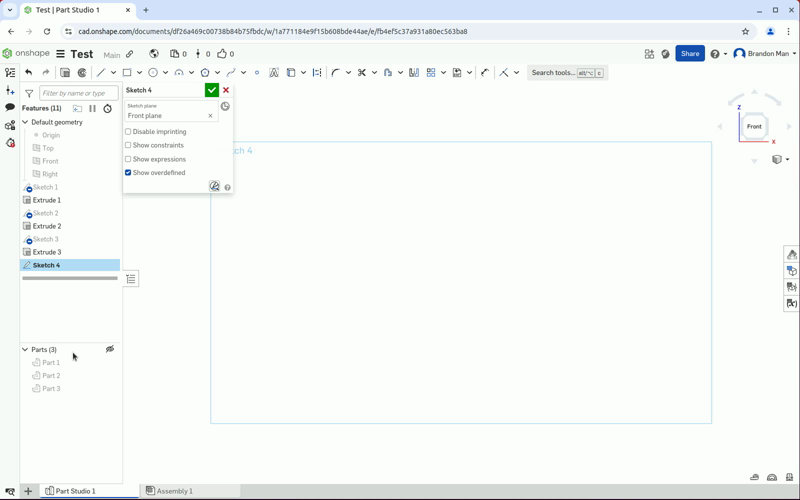
key(a)
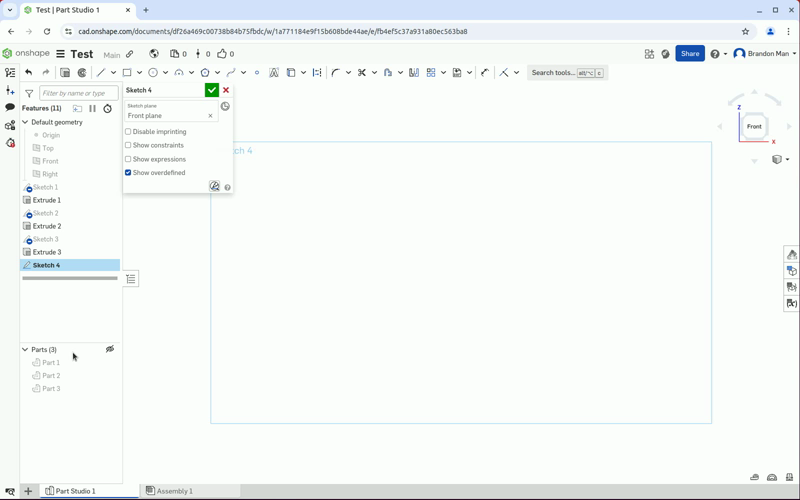
key_down(shift)
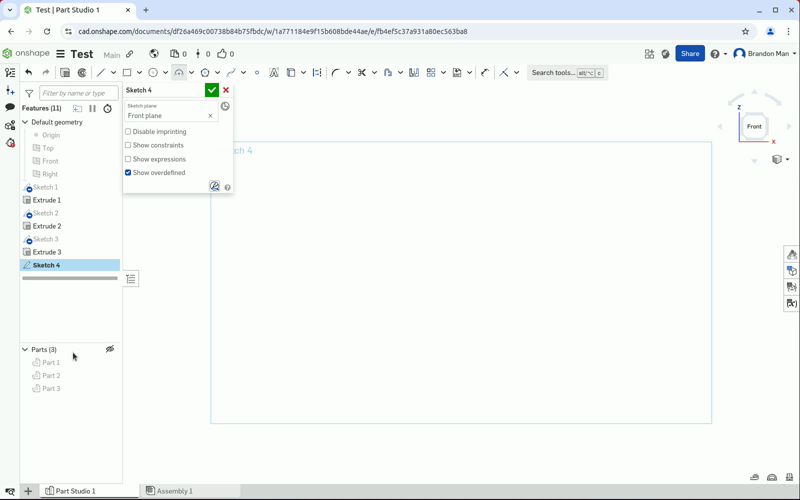
mouse_move(368, 243)
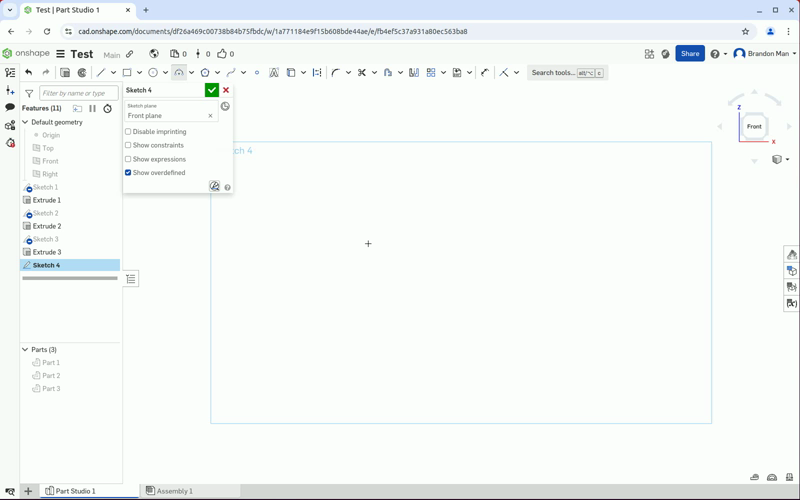
click(368, 243)
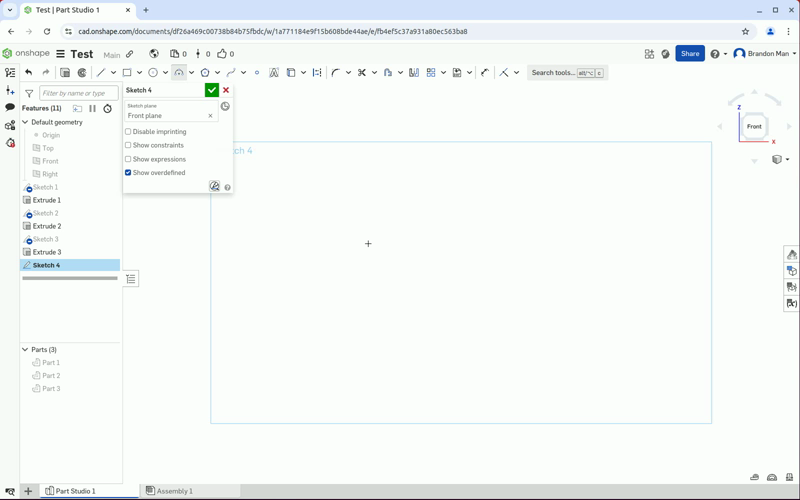
key_up(shift)
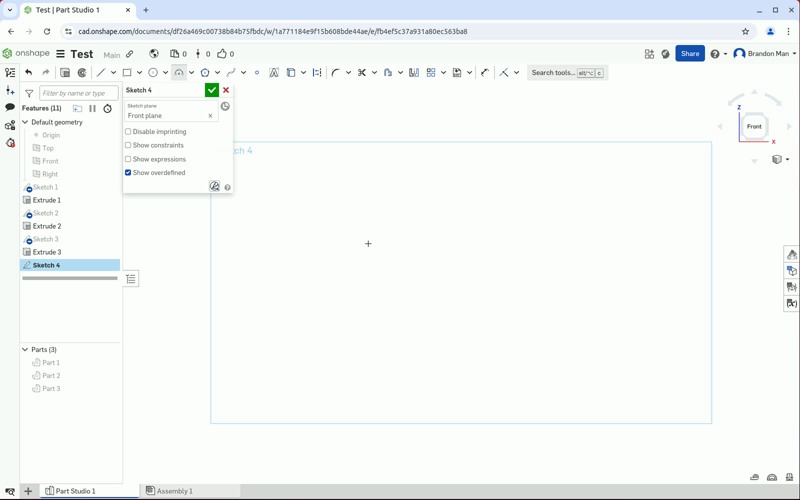
key_down(shift)
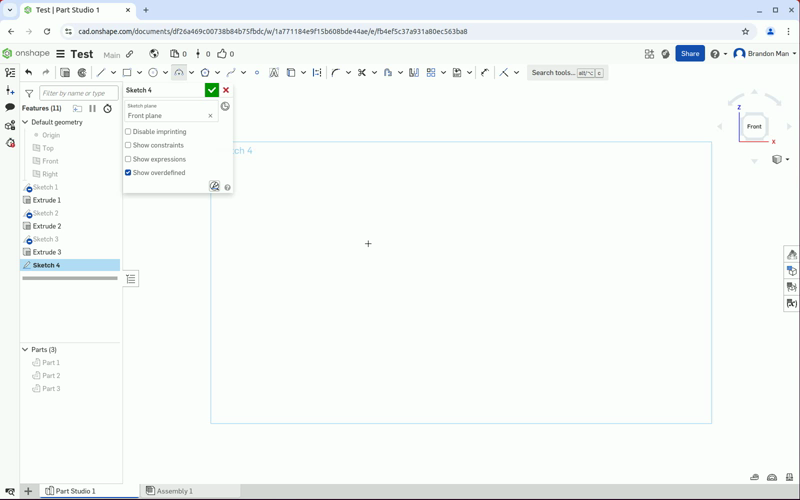
mouse_move(371, 246)
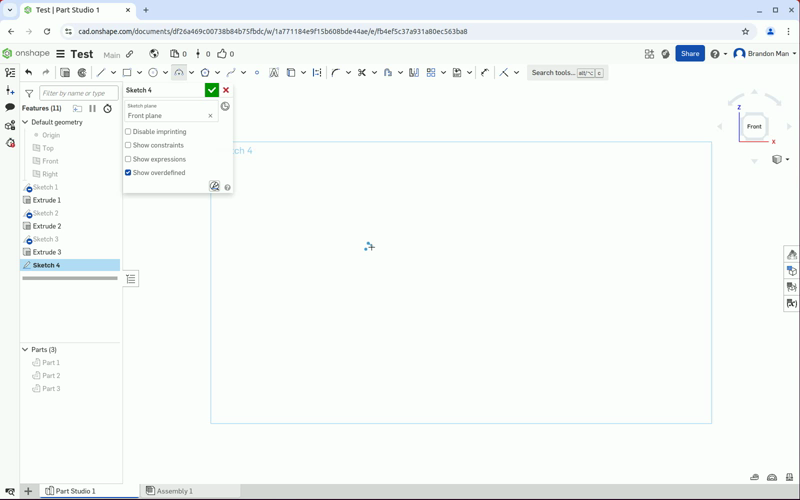
scroll(6)
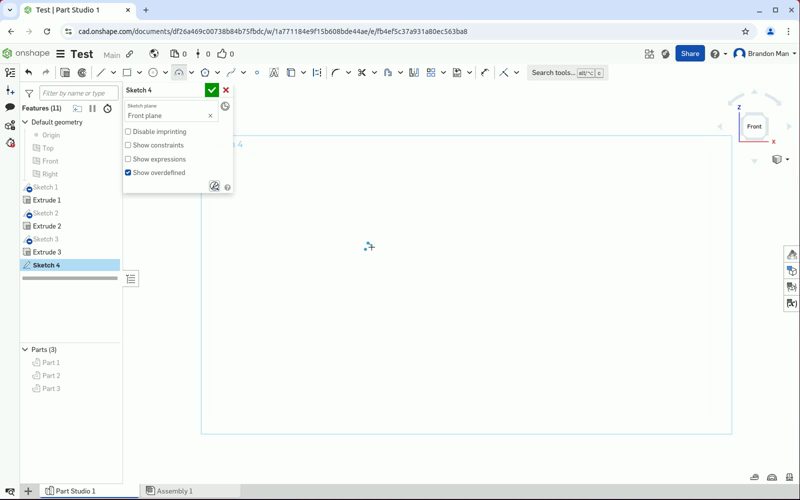
scroll(6)
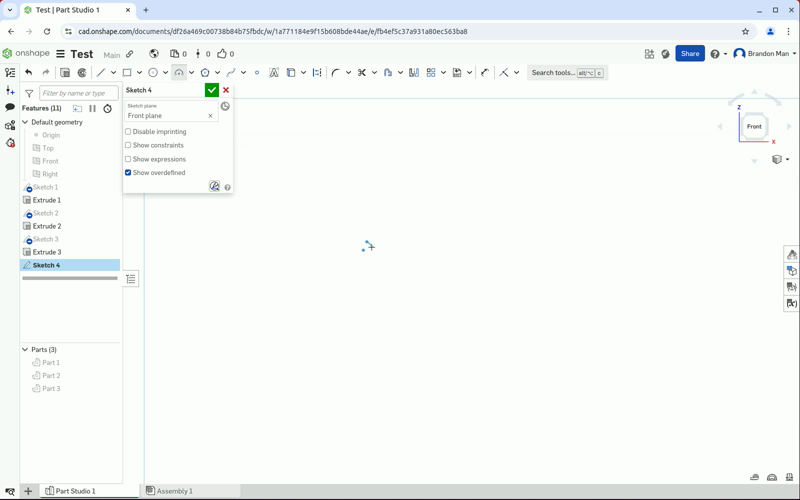
scroll(6)
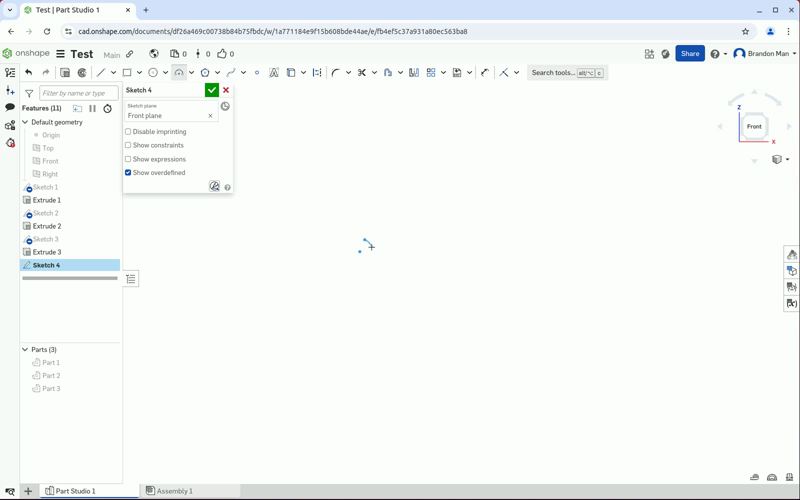
scroll(6)
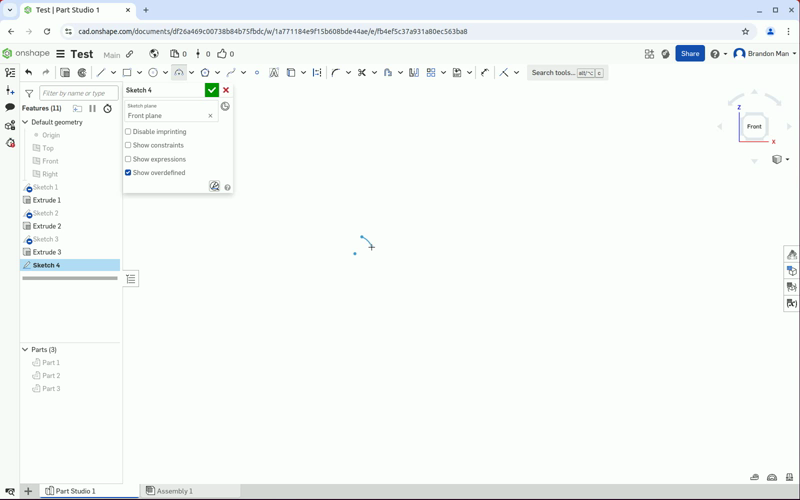
scroll(6)
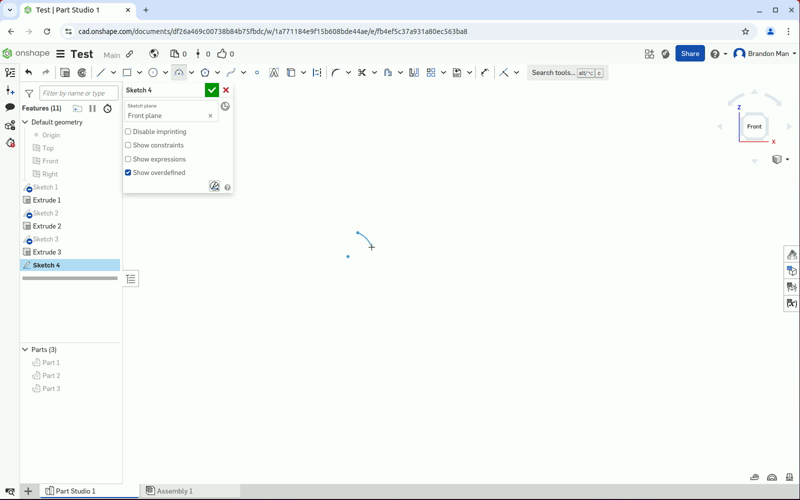
scroll(6)
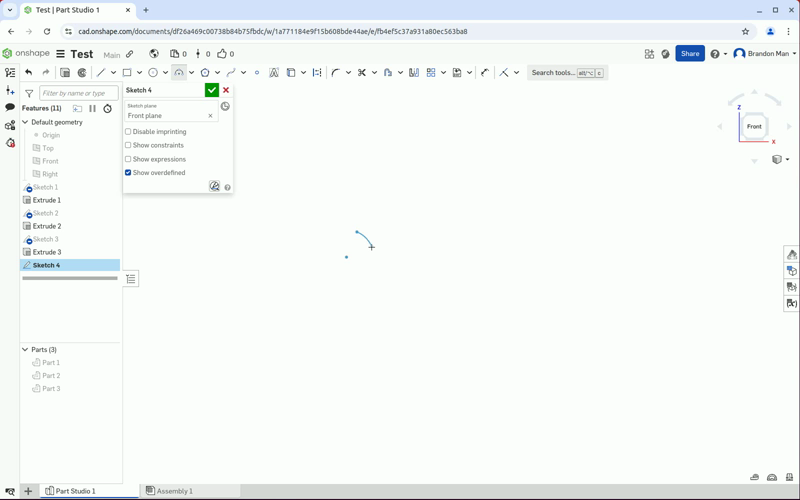
scroll(6)
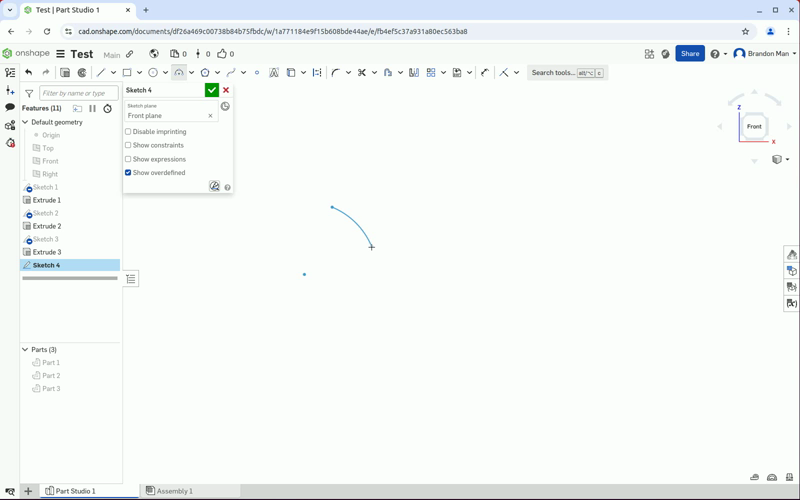
click(371, 246)
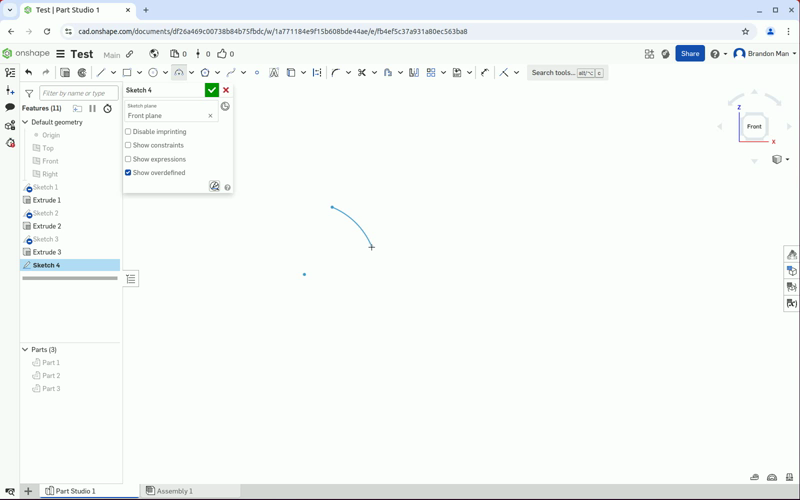
scroll(-6)
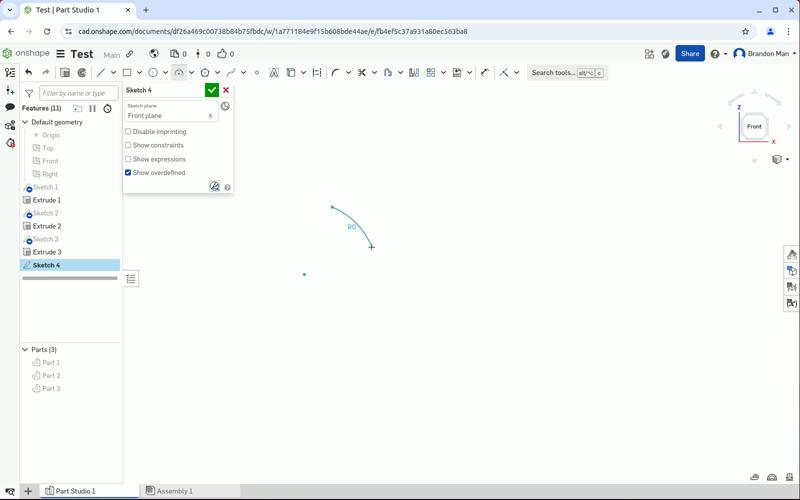
scroll(-6)
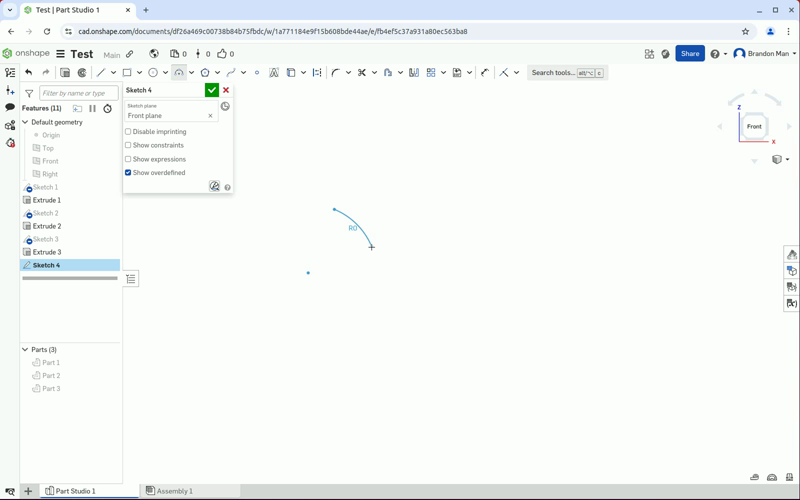
scroll(-6)
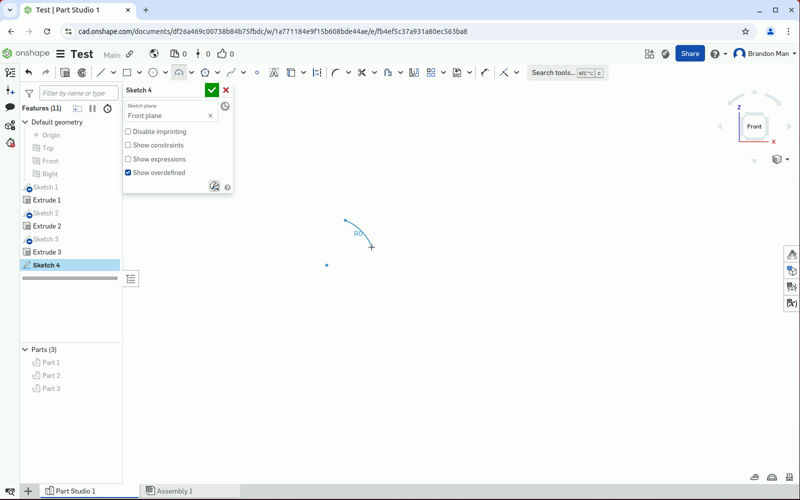
scroll(-6)
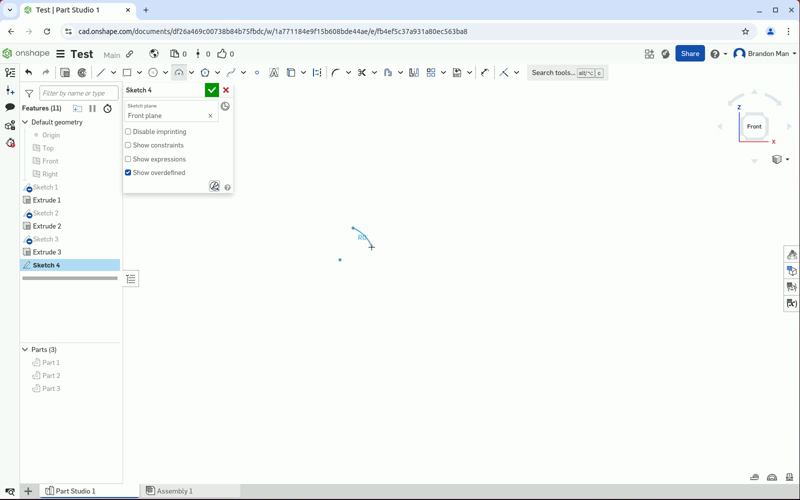
scroll(-6)
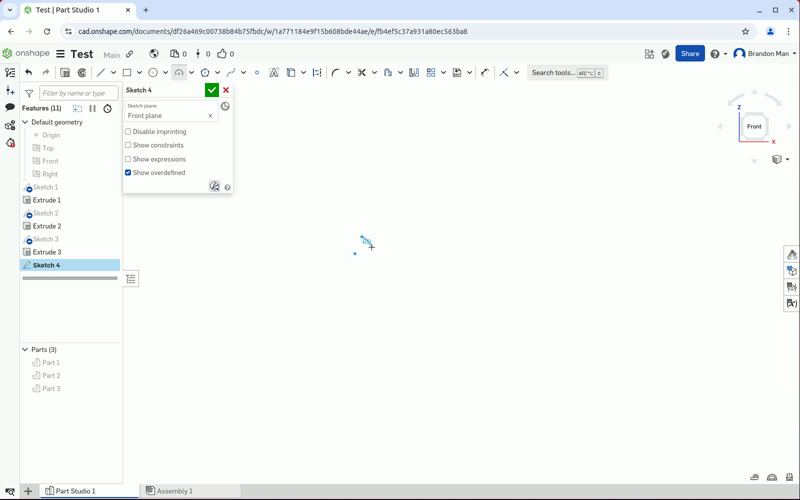
scroll(-6)
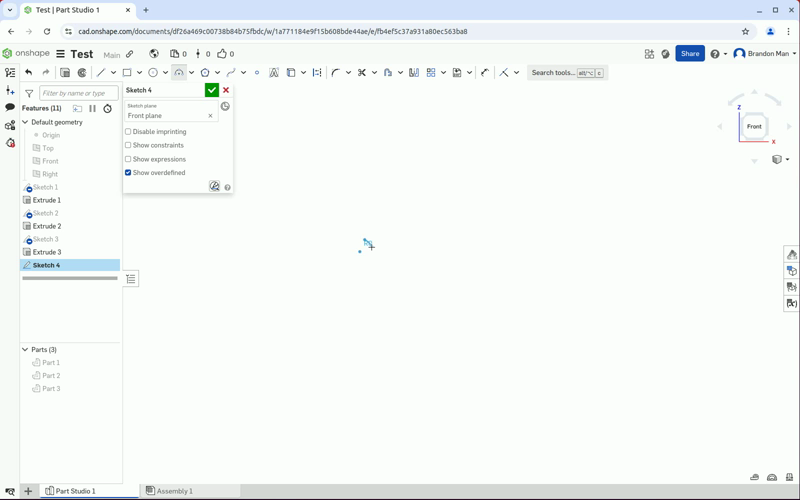
scroll(-6)
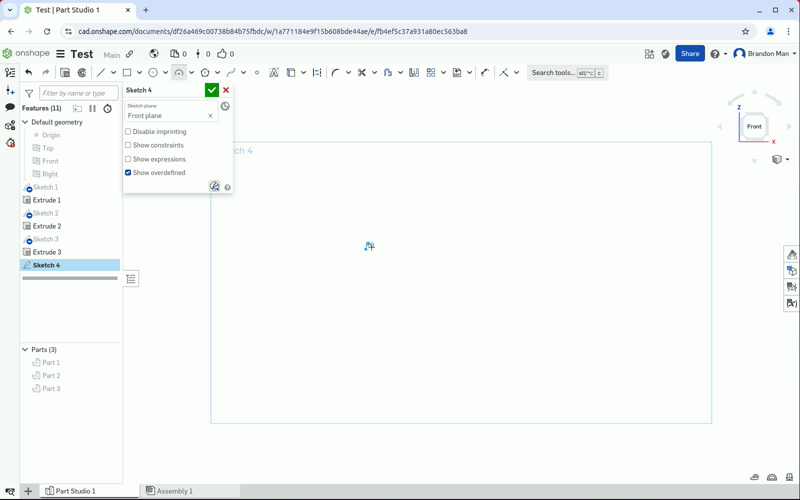
mouse_move(370, 244)
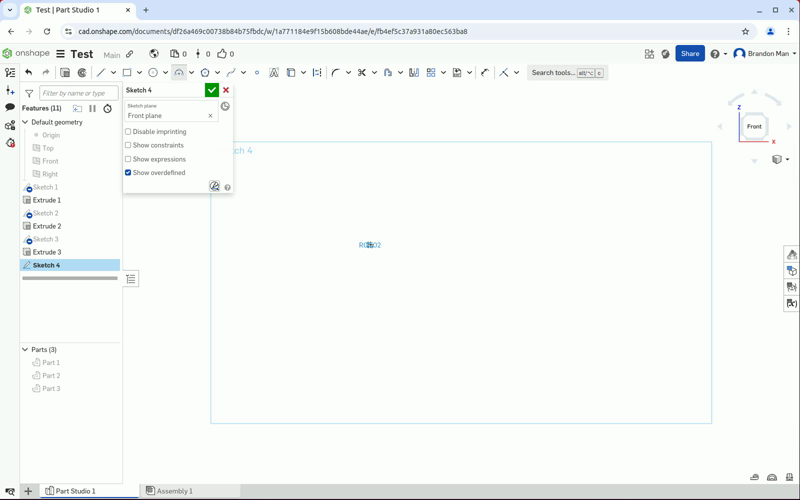
scroll(6)
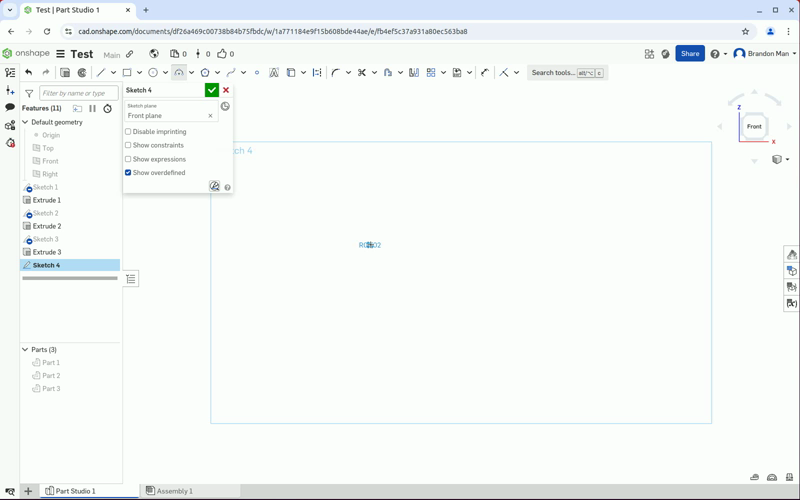
scroll(6)
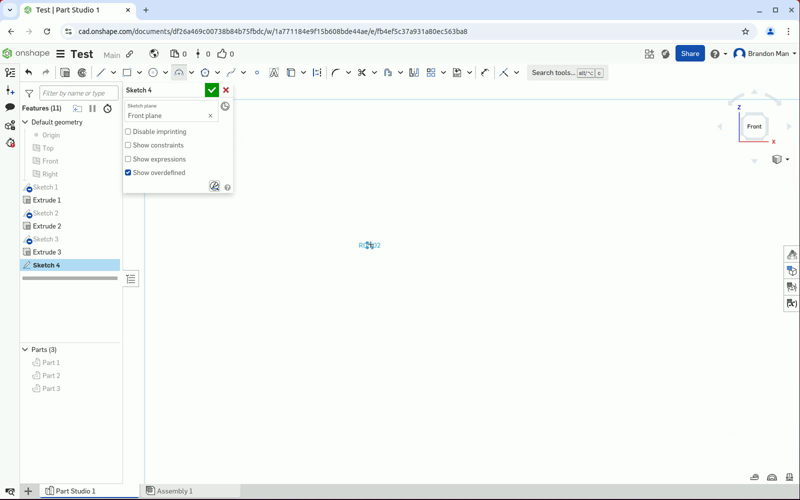
scroll(6)
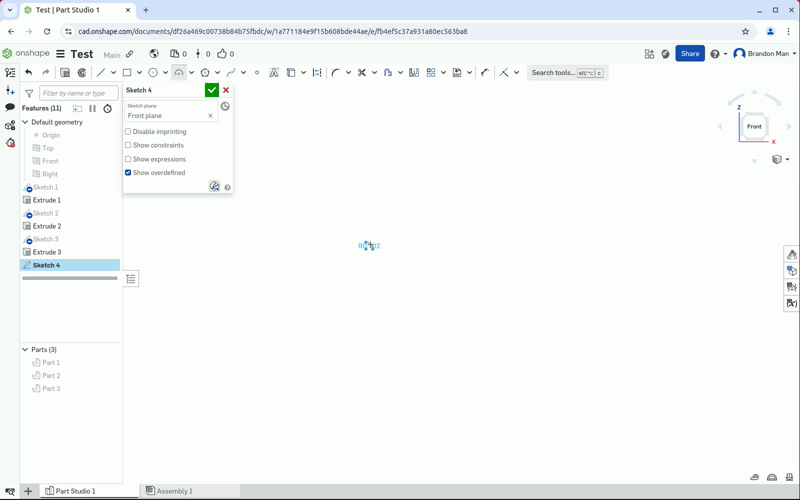
scroll(6)
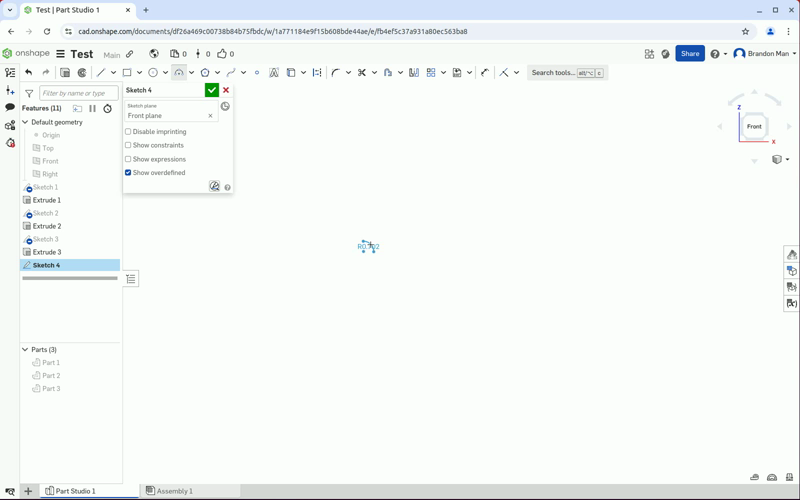
scroll(6)
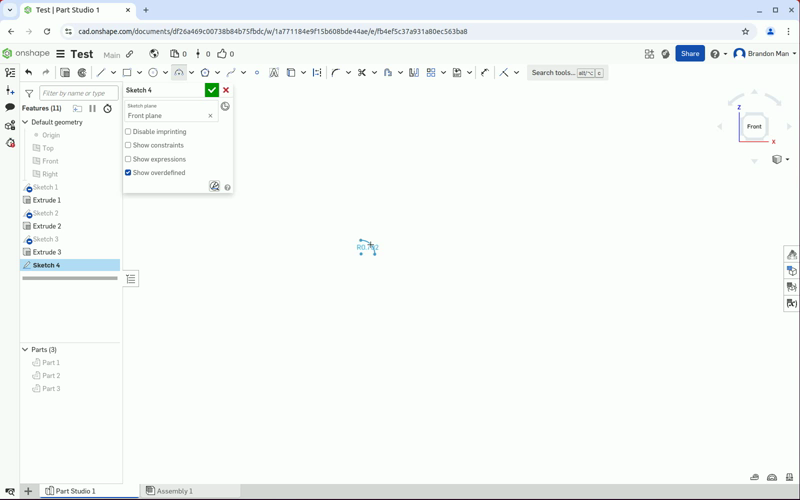
scroll(6)
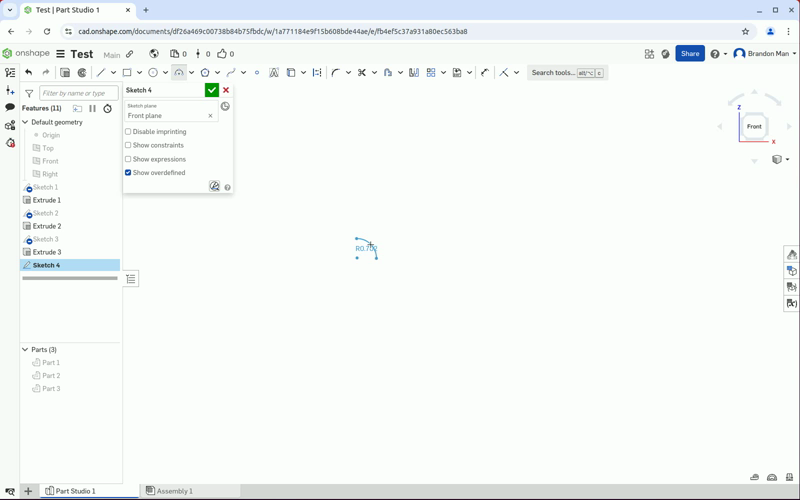
scroll(6)
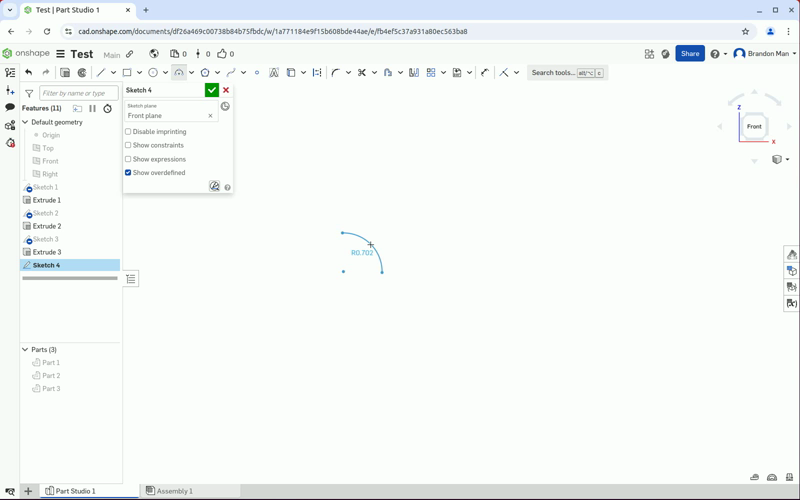
click(370, 244)
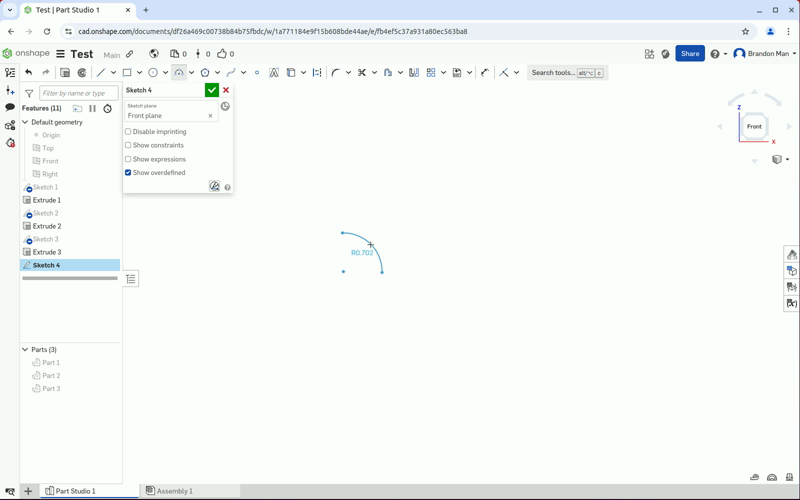
scroll(-6)
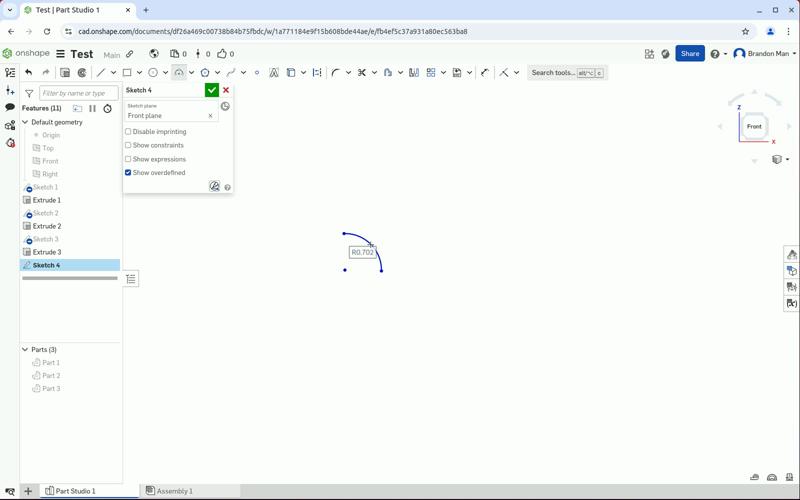
scroll(-6)
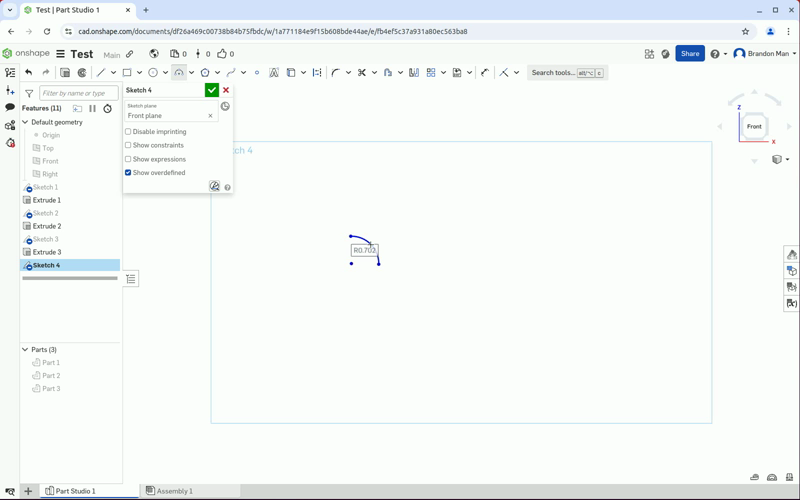
scroll(-6)
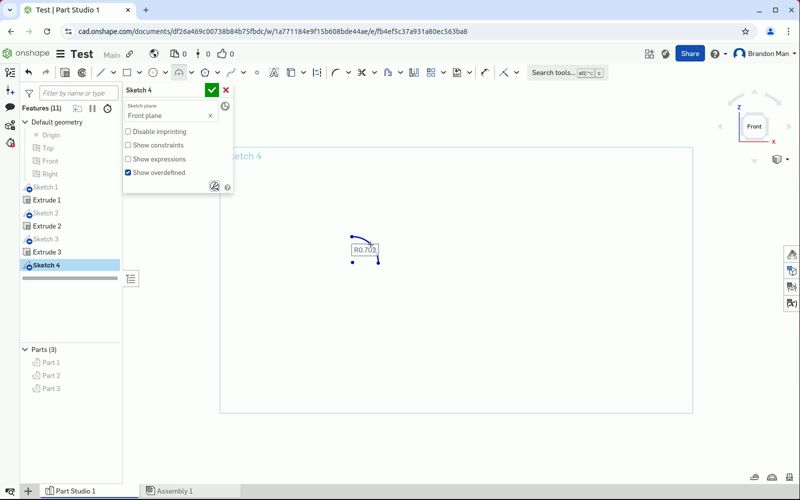
scroll(-6)
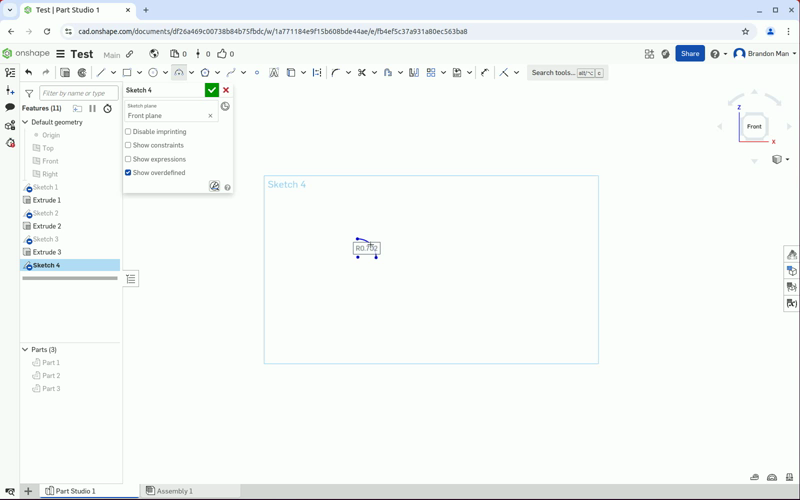
scroll(-6)
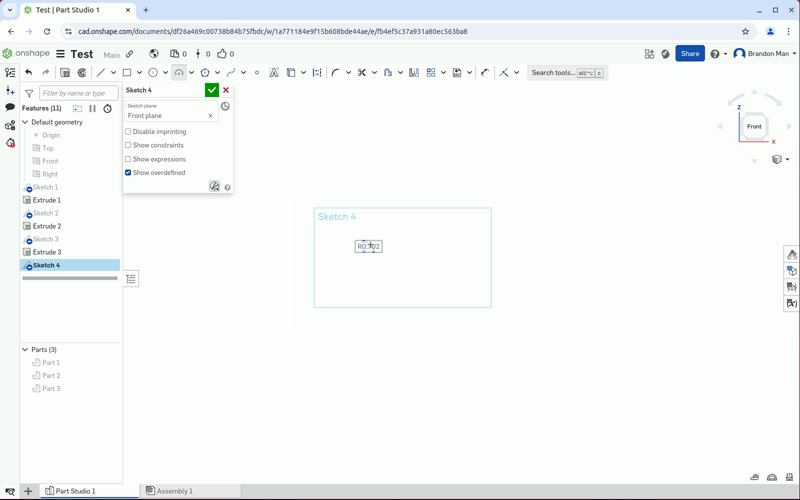
scroll(-6)
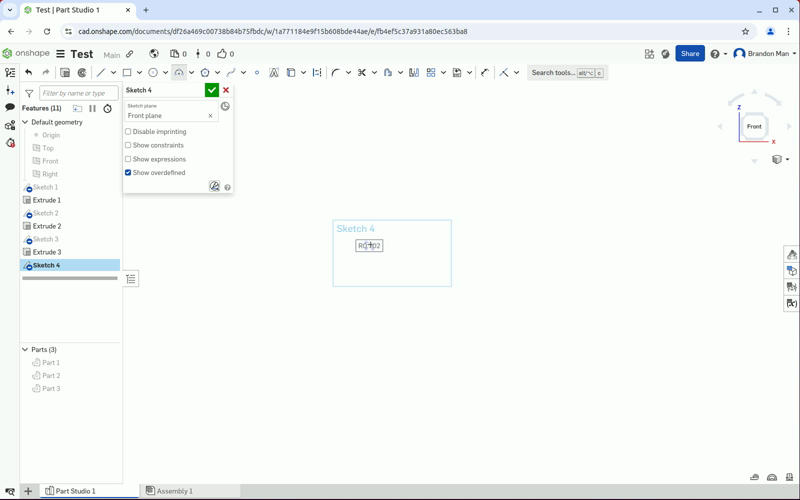
scroll(-6)
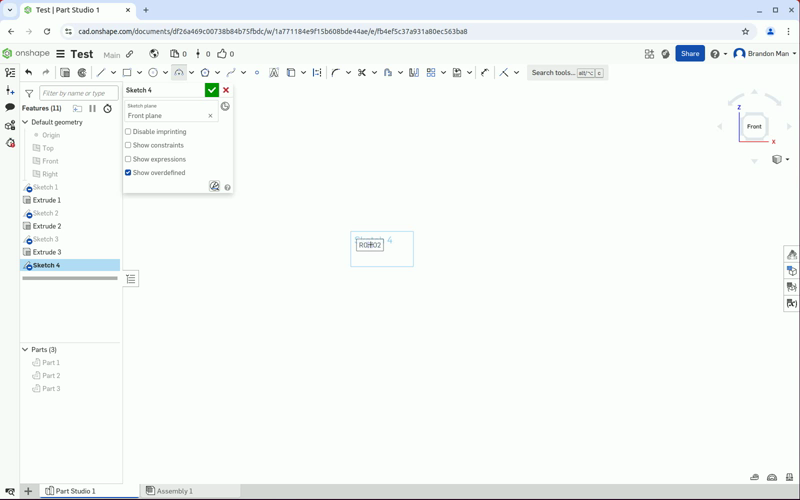
key_up(shift)
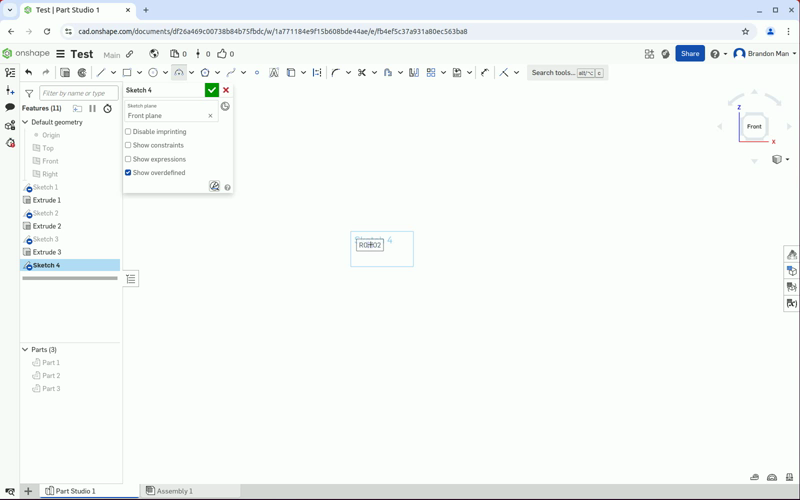
key(esc)
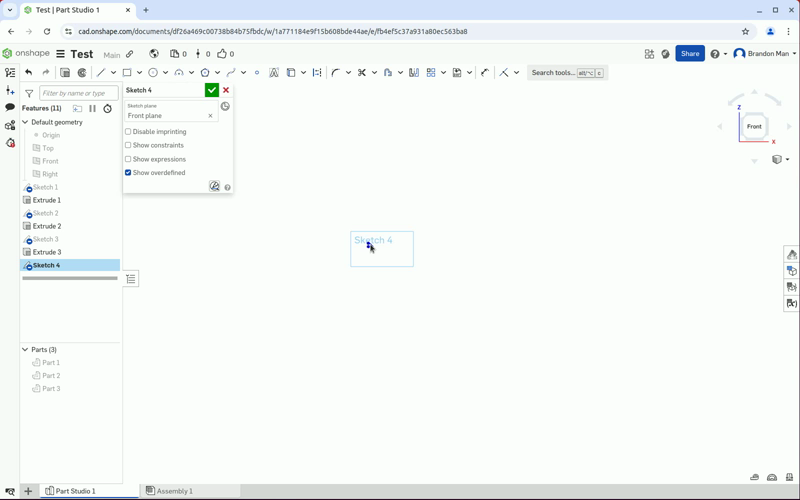
key(l)
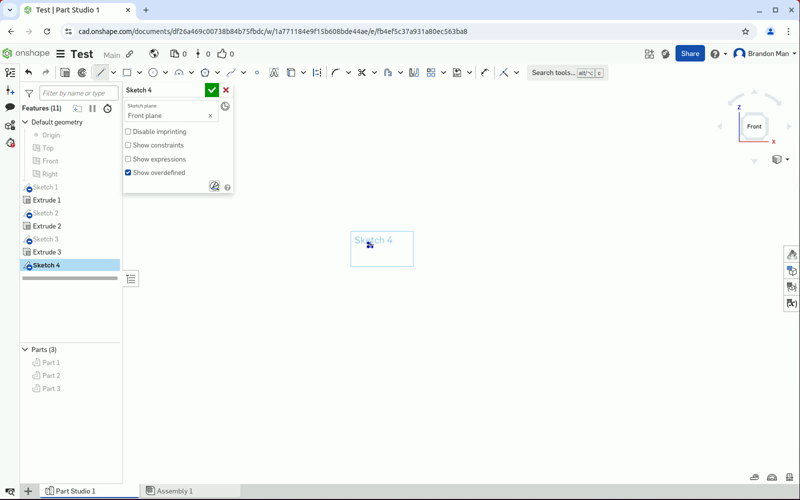
mouse_move(371, 246)
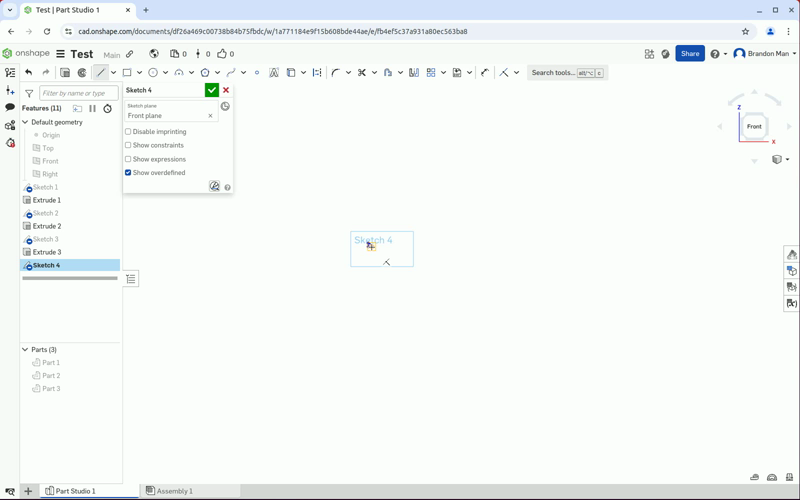
scroll(6)
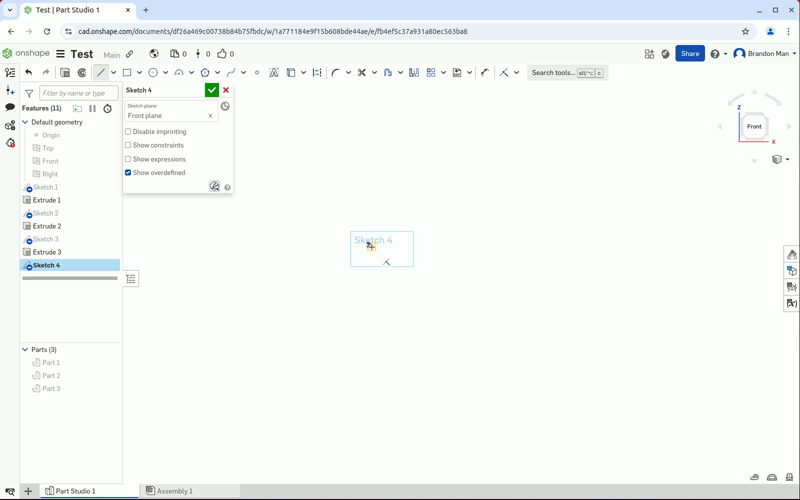
scroll(6)
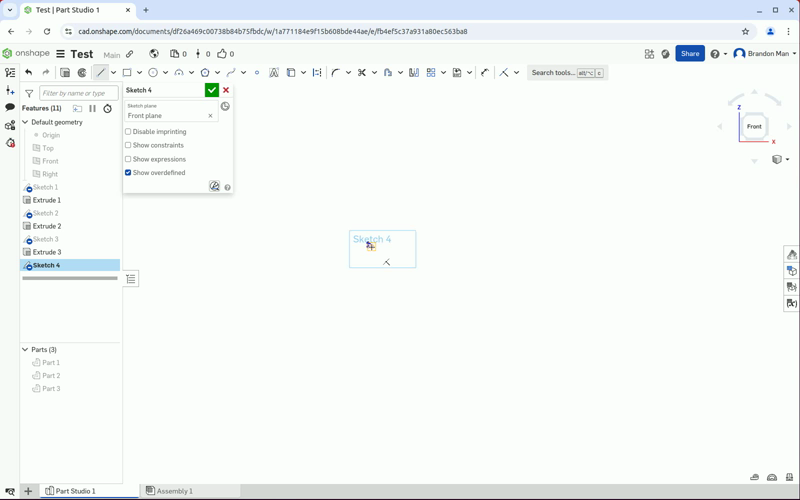
scroll(6)
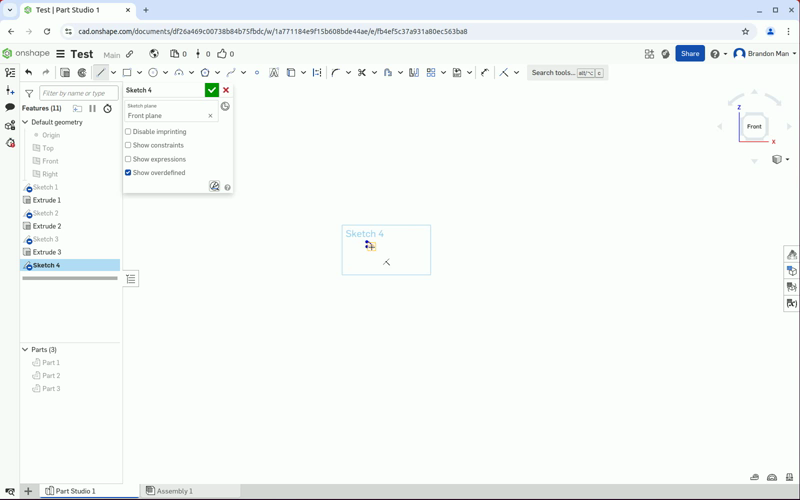
scroll(6)
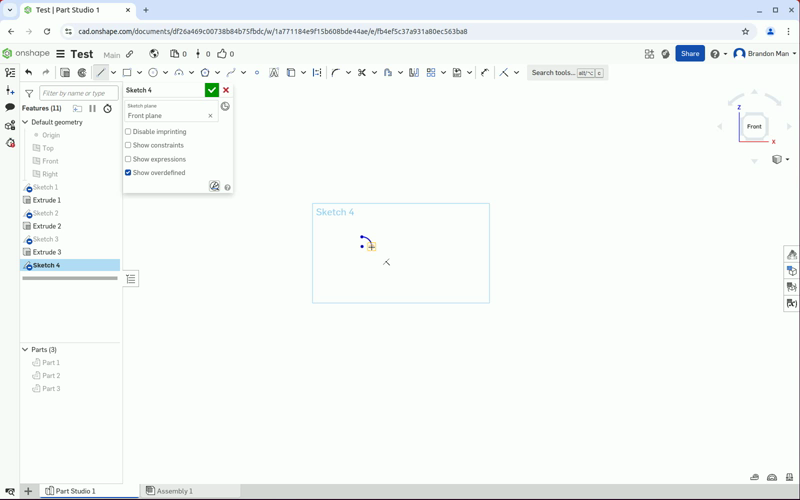
scroll(6)
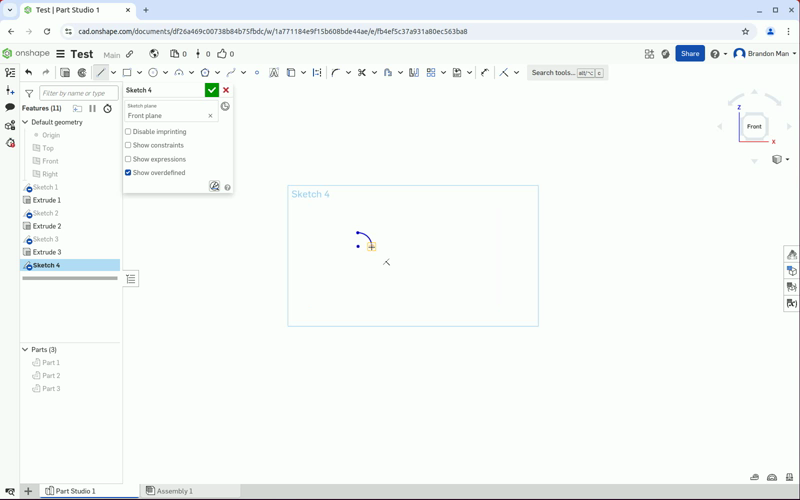
scroll(6)
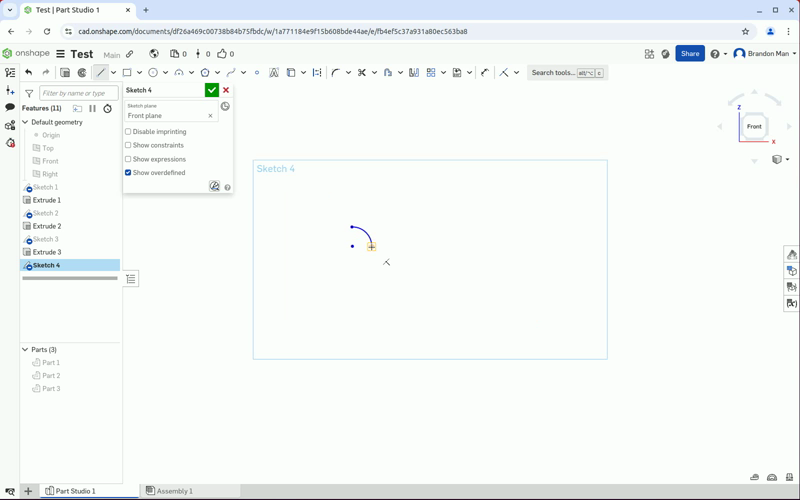
scroll(6)
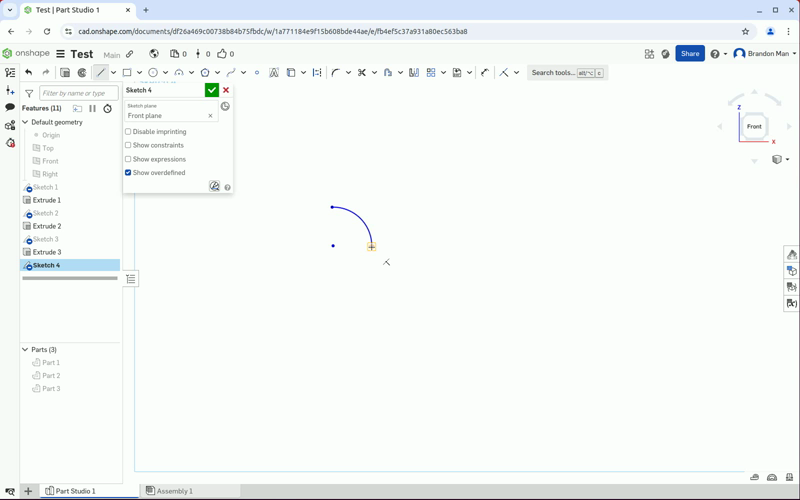
click(371, 246)
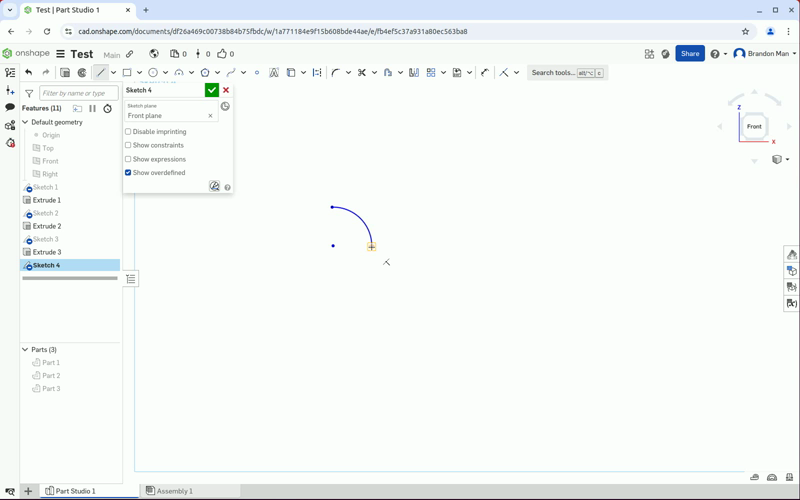
scroll(-6)
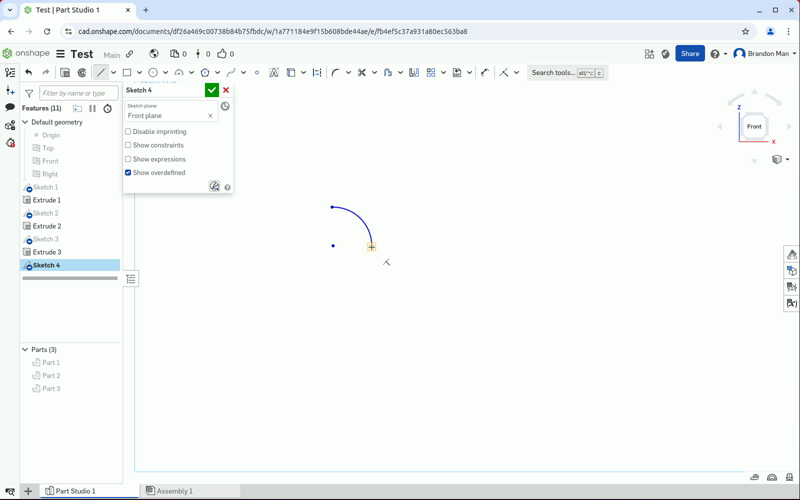
scroll(-6)
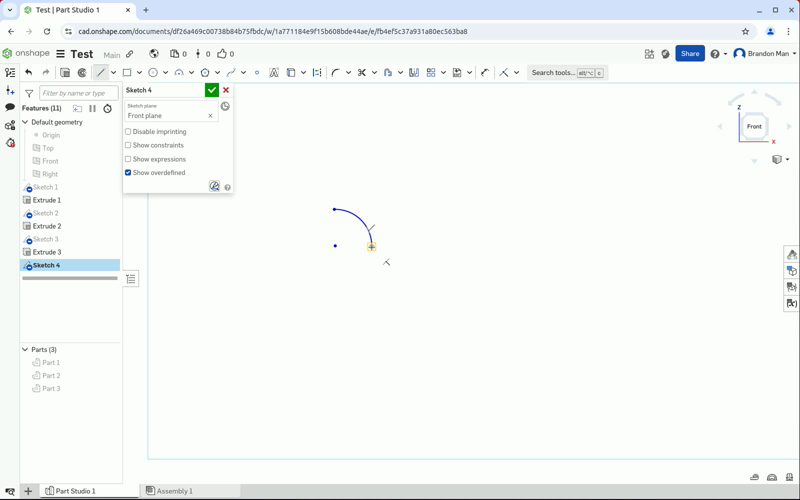
scroll(-6)
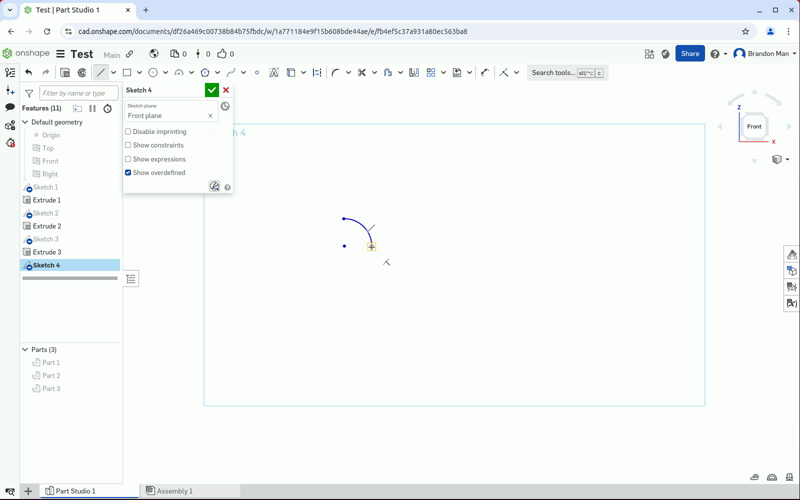
scroll(-6)
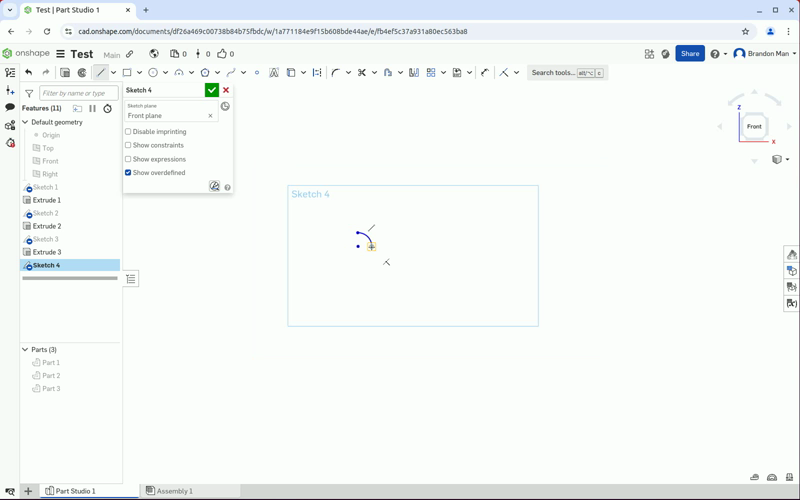
scroll(-6)
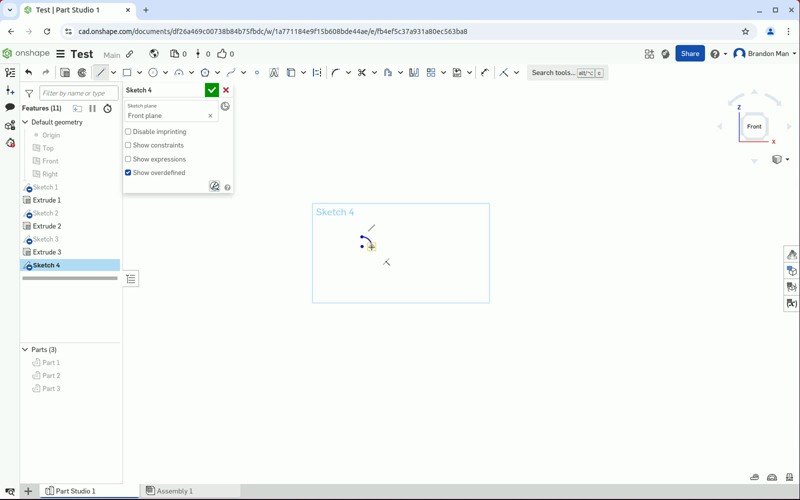
scroll(-6)
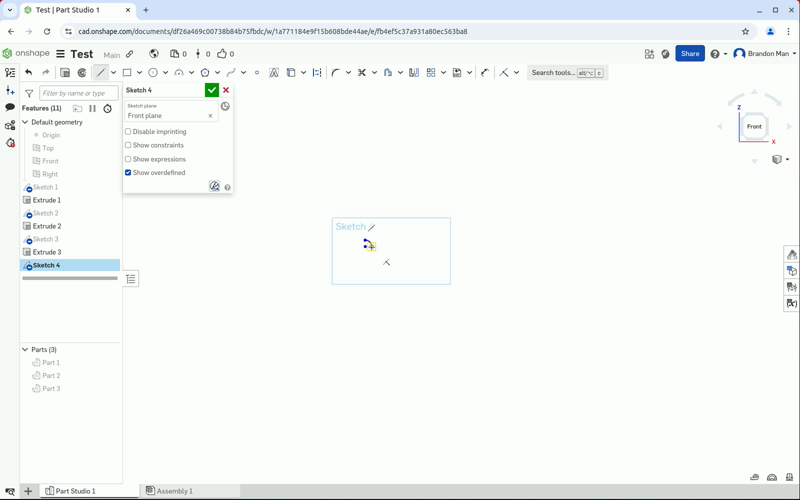
scroll(-6)
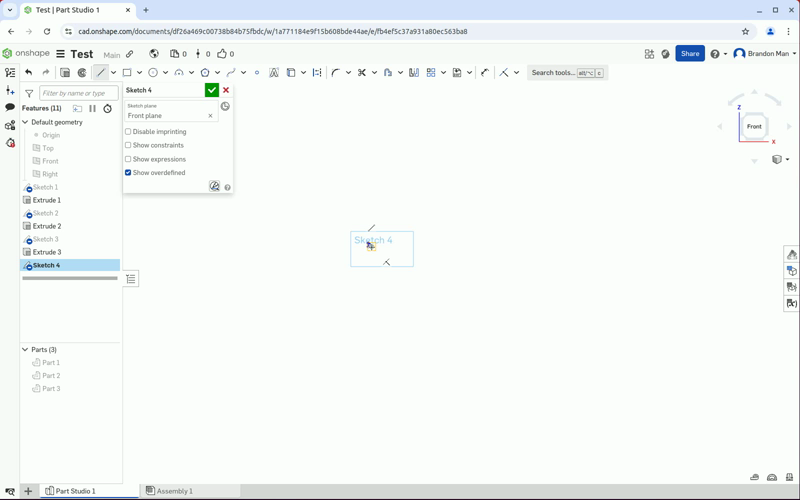
key_down(shift)
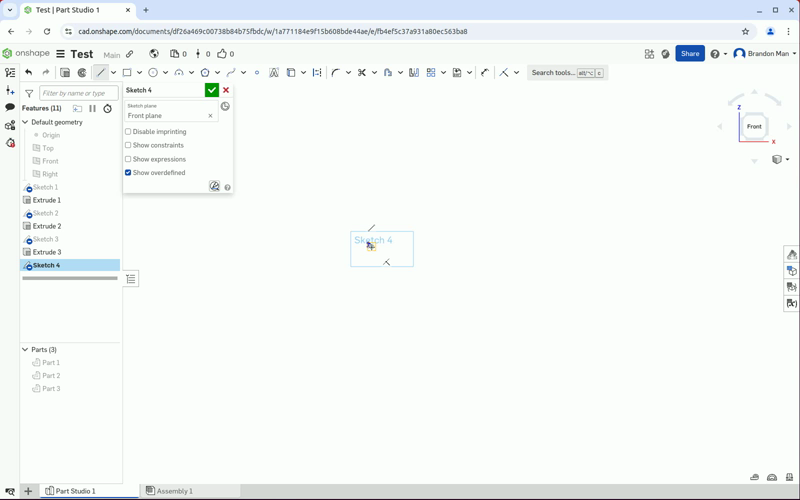
mouse_move(436, 246)
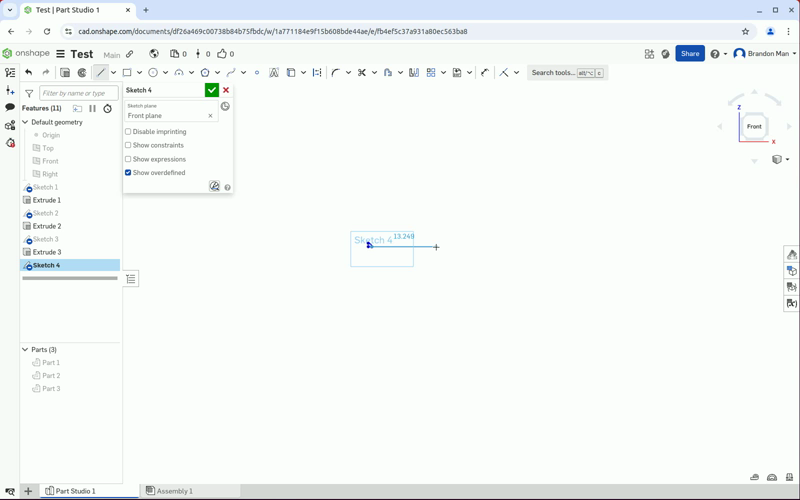
click(436, 246)
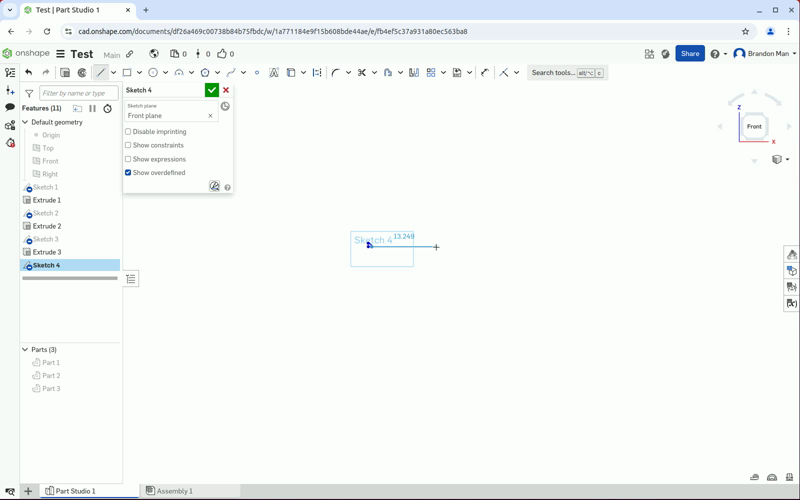
key_up(shift)
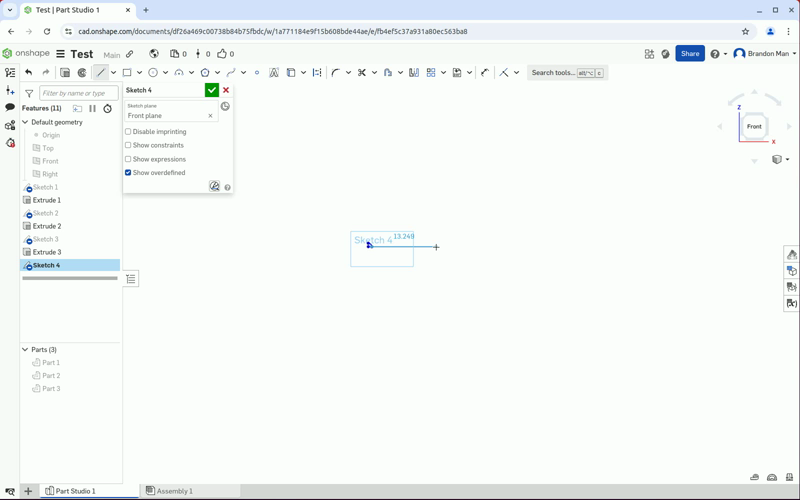
key(esc)
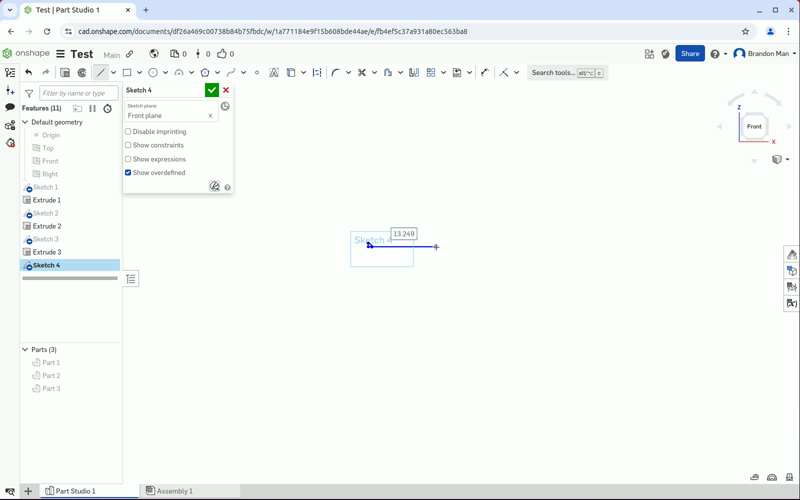
key(a)
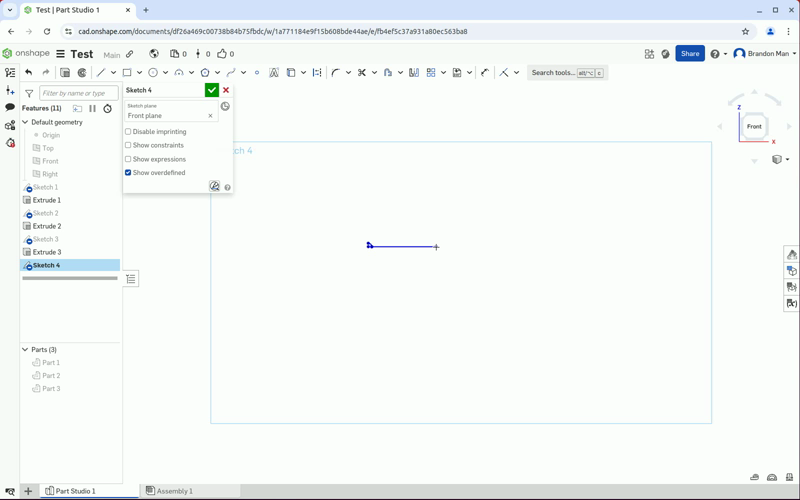
mouse_move(436, 246)
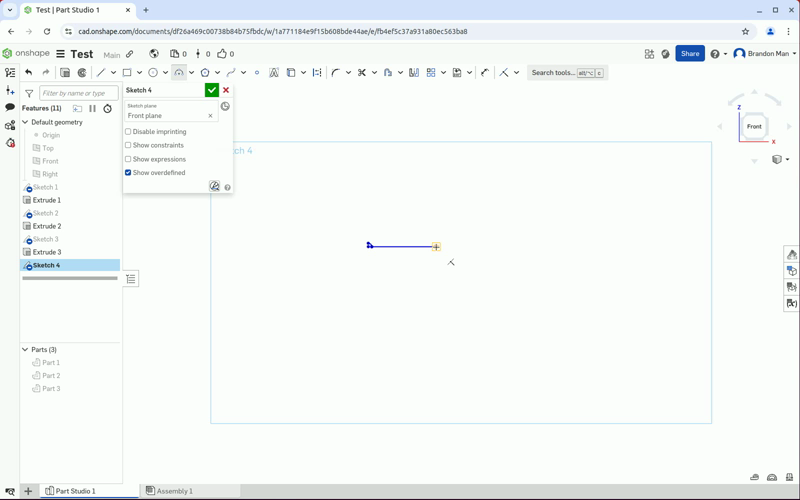
click(436, 246)
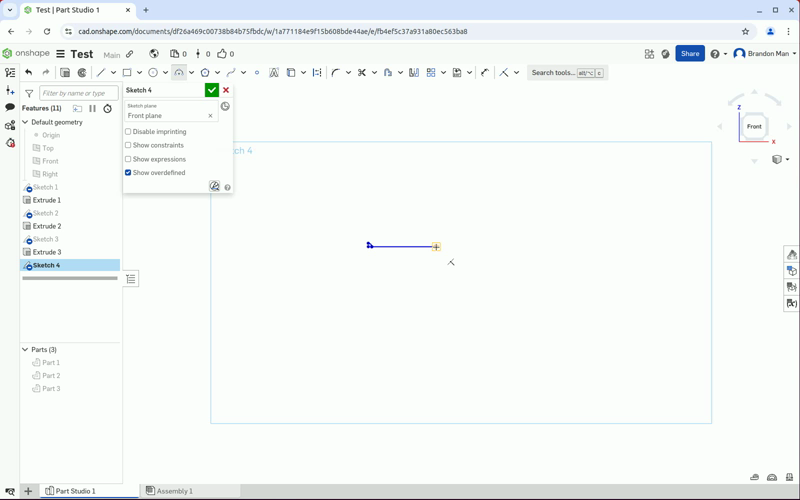
key_down(shift)
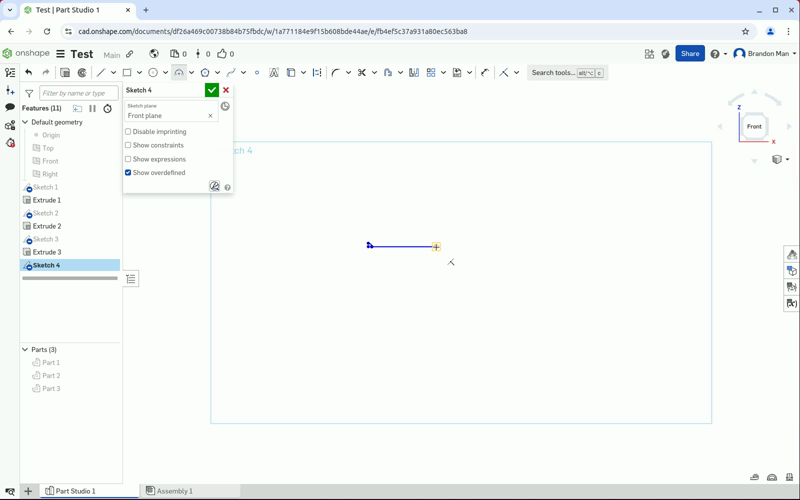
mouse_move(440, 243)
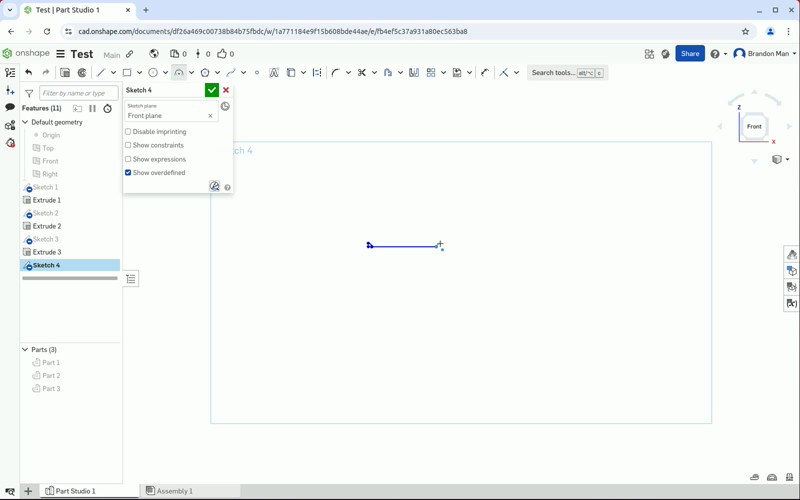
scroll(6)
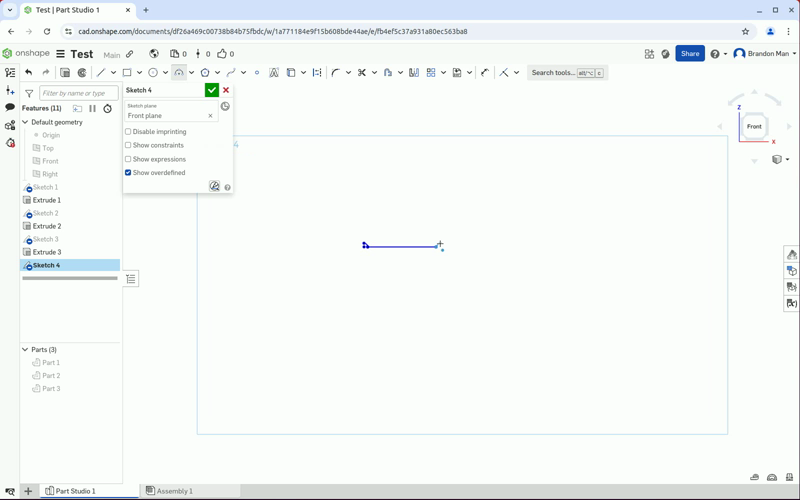
scroll(6)
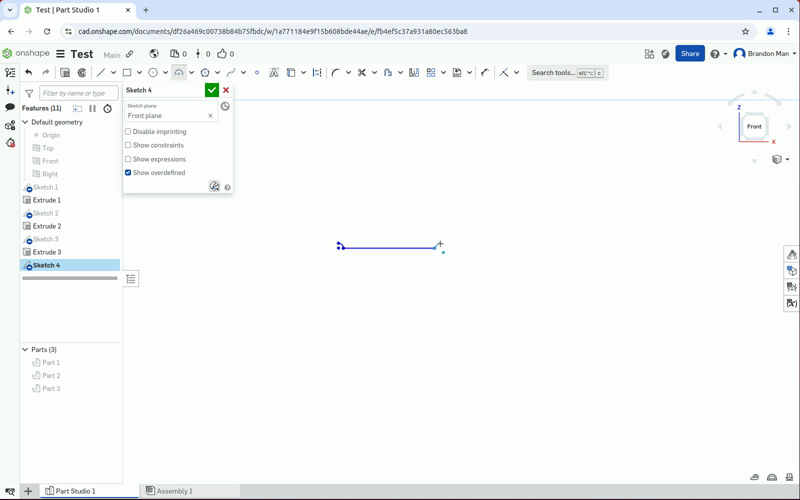
scroll(6)
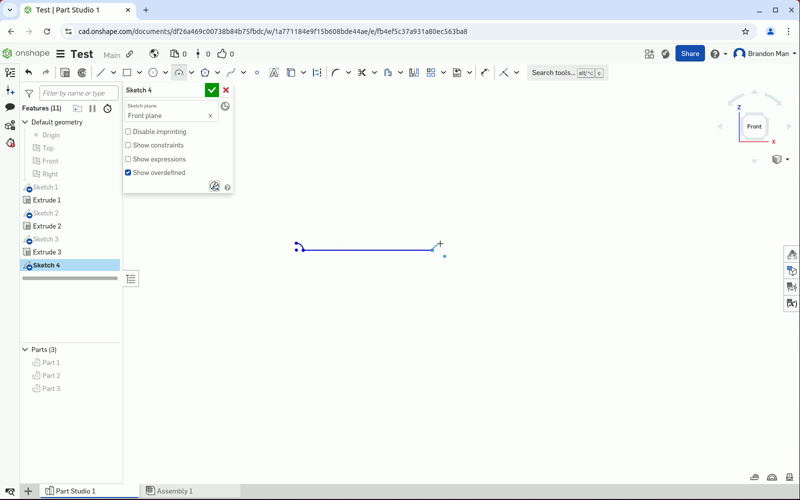
scroll(6)
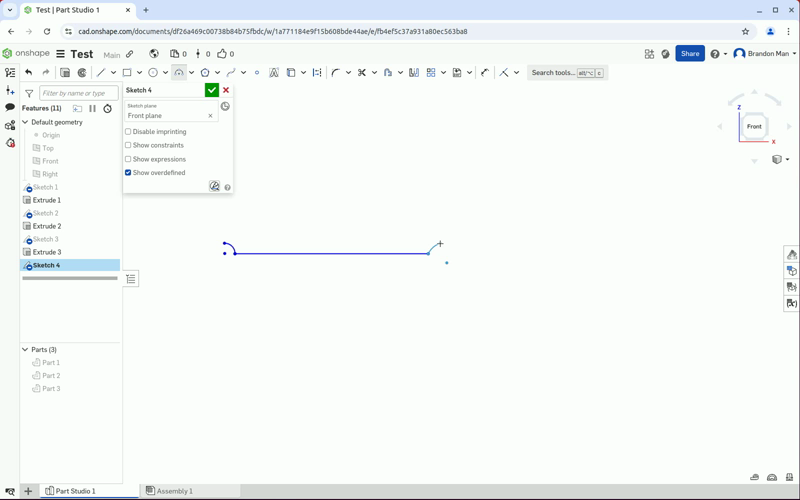
scroll(6)
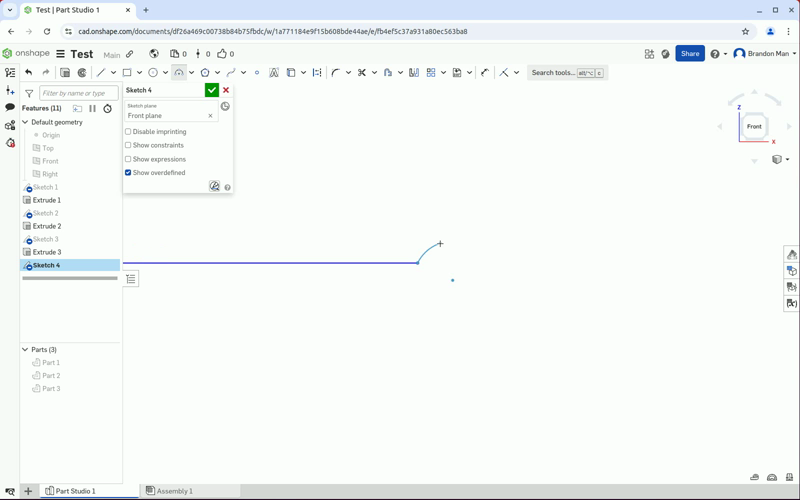
scroll(6)
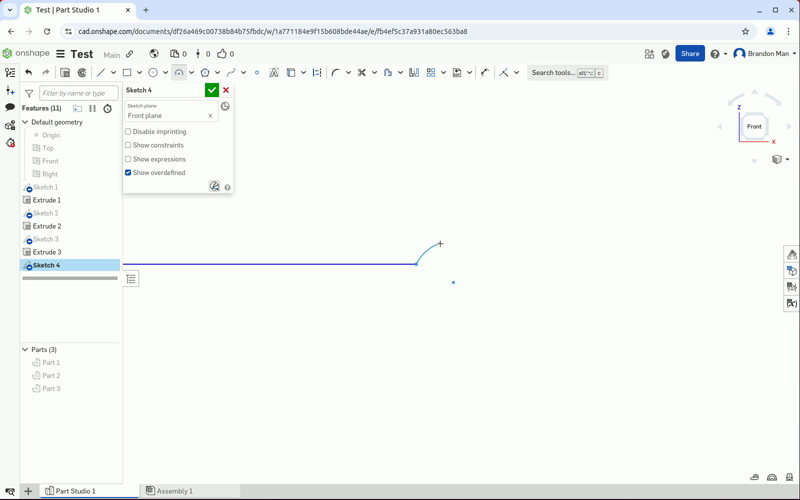
scroll(6)
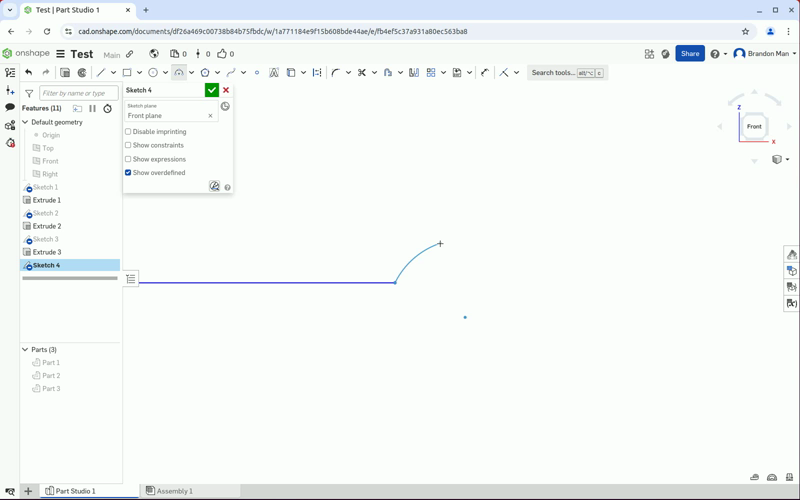
click(440, 243)
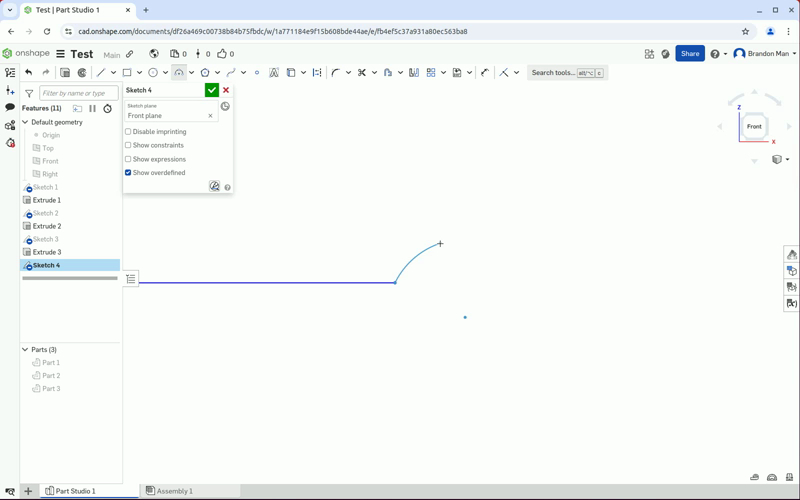
scroll(-6)
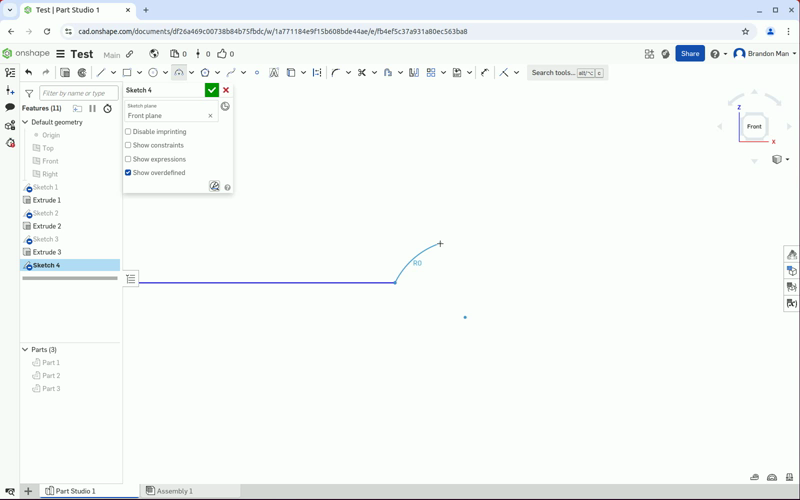
scroll(-6)
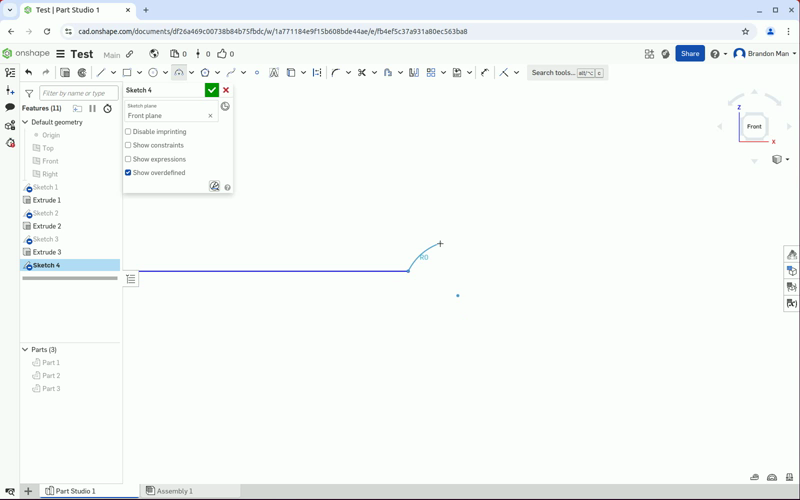
scroll(-6)
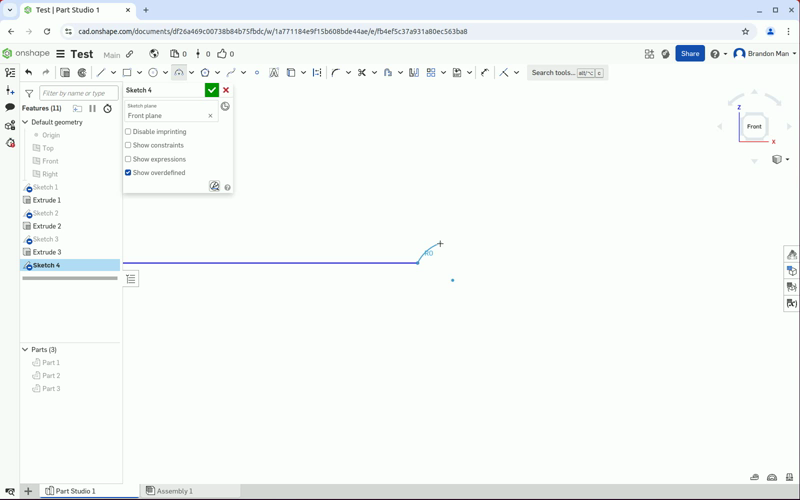
scroll(-6)
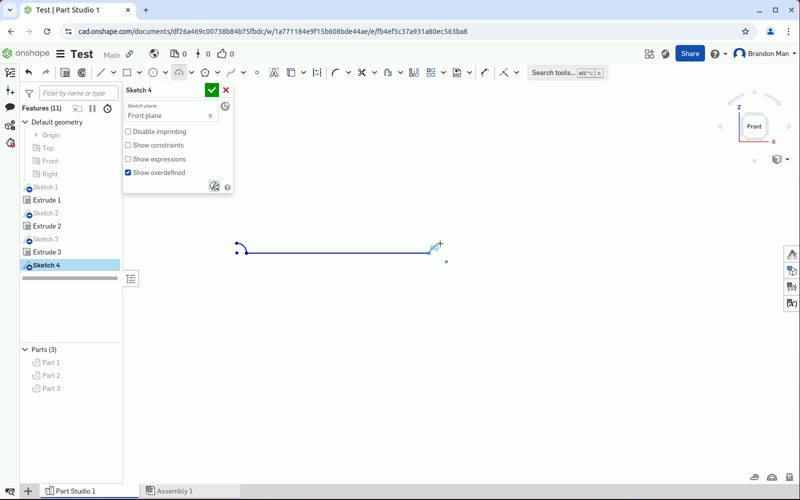
scroll(-6)
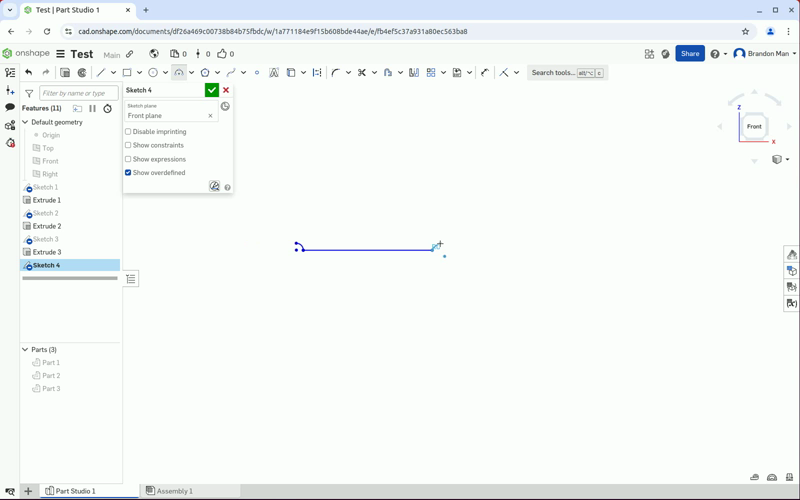
scroll(-6)
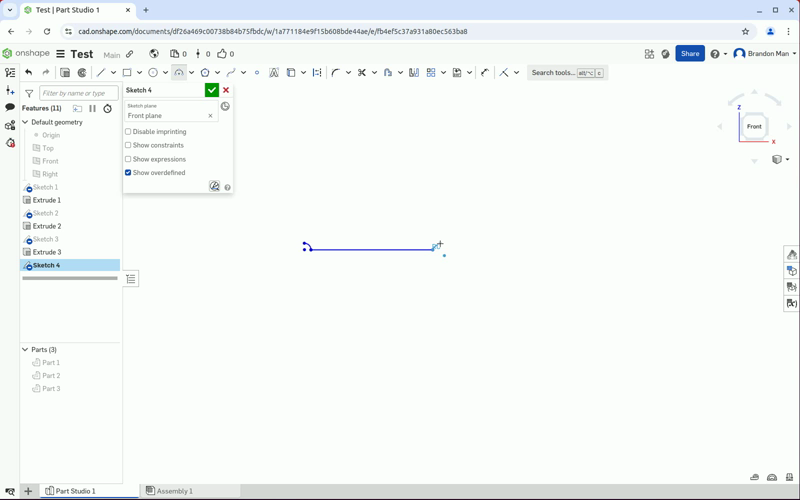
scroll(-6)
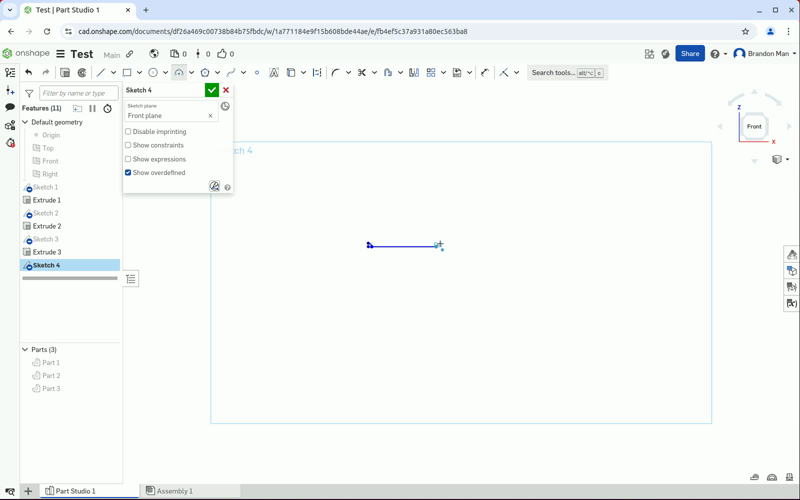
mouse_move(437, 244)
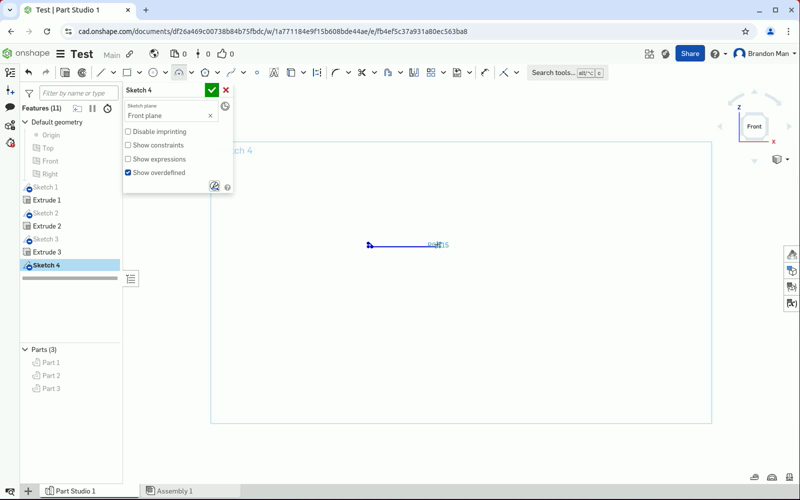
scroll(6)
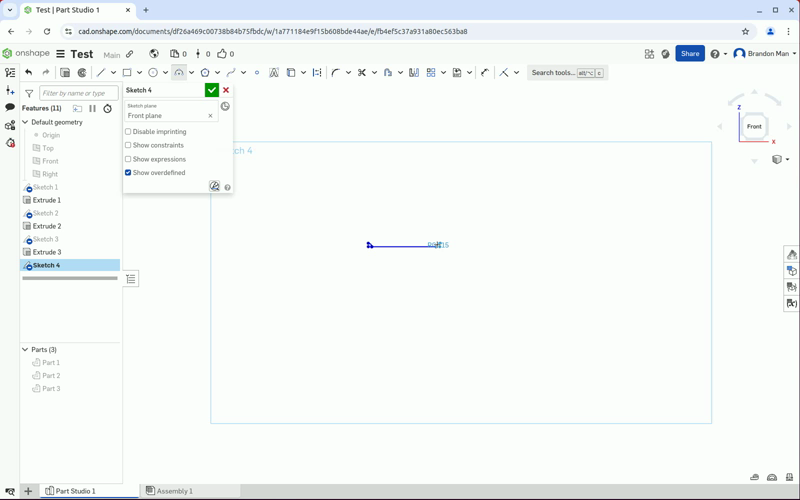
scroll(6)
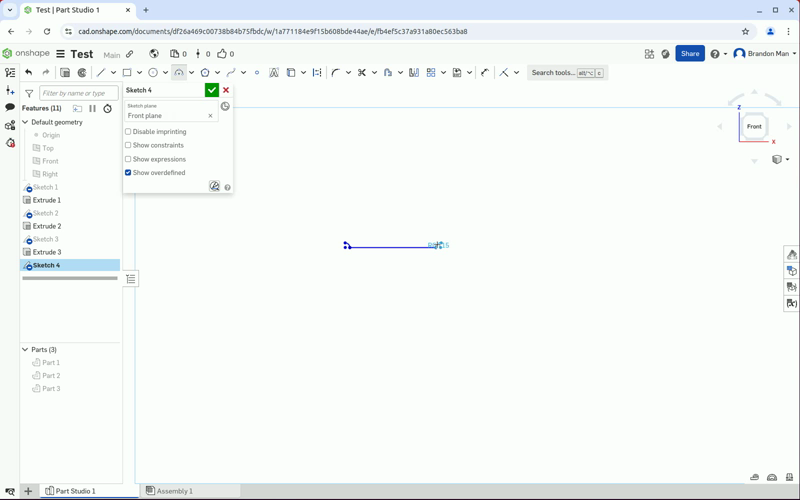
scroll(6)
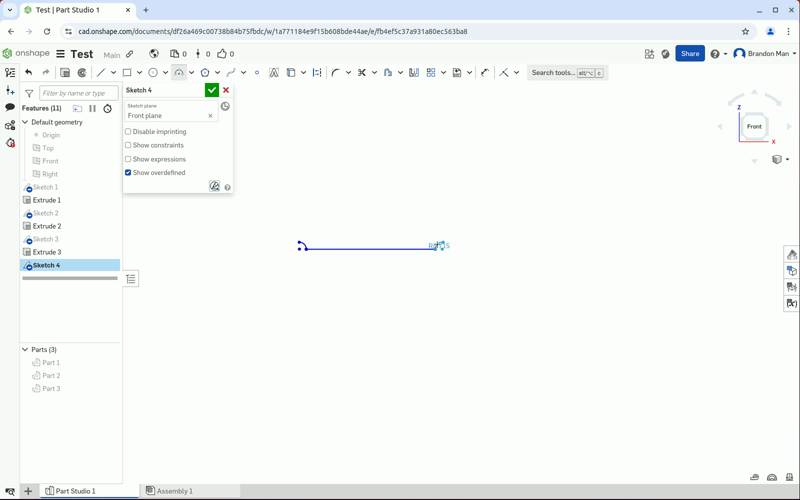
scroll(6)
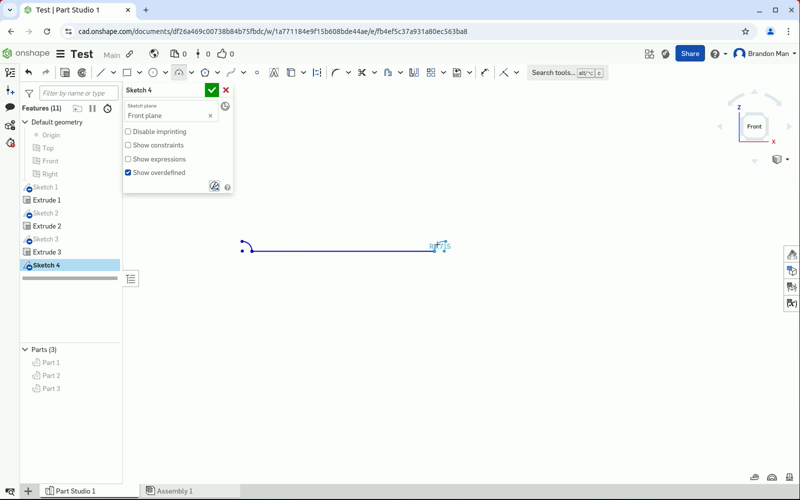
scroll(6)
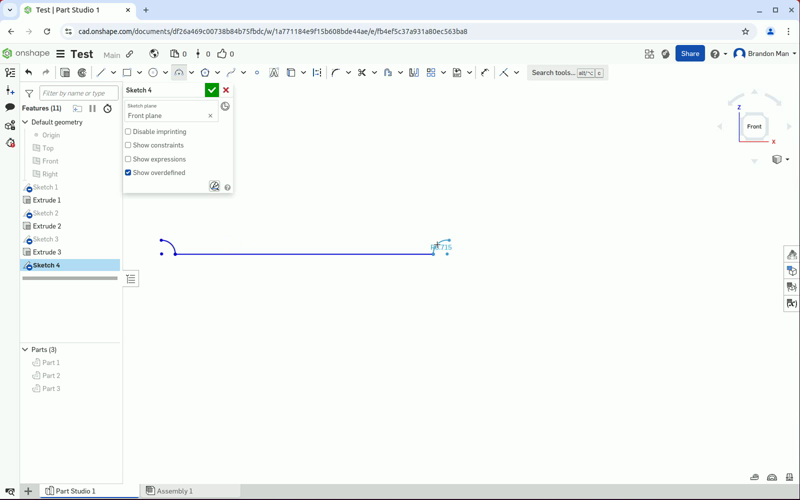
scroll(6)
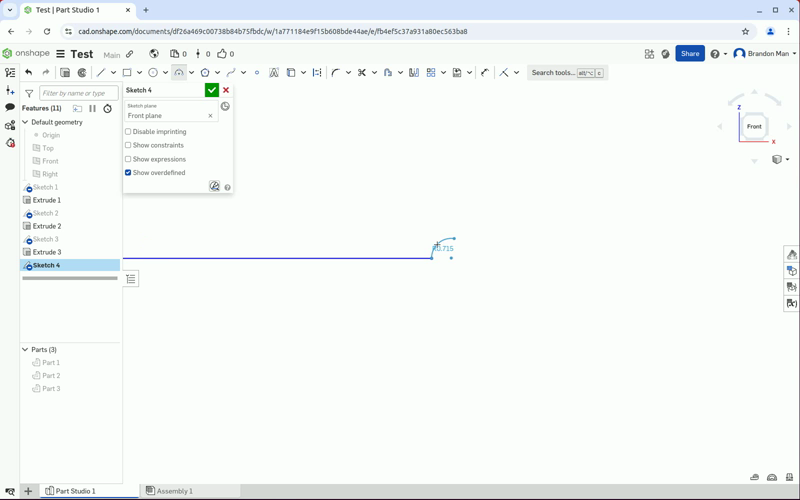
scroll(6)
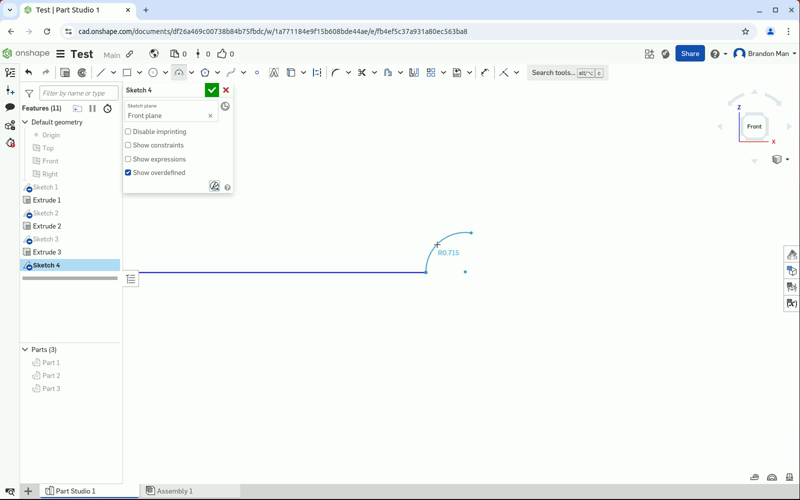
click(437, 244)
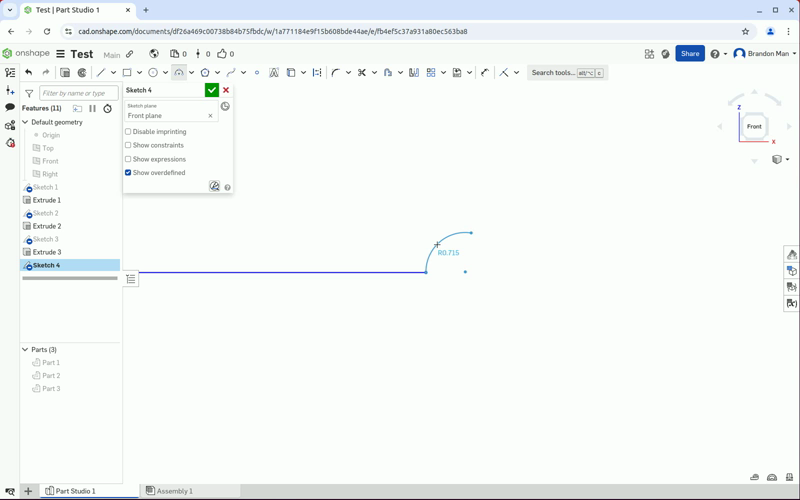
scroll(-6)
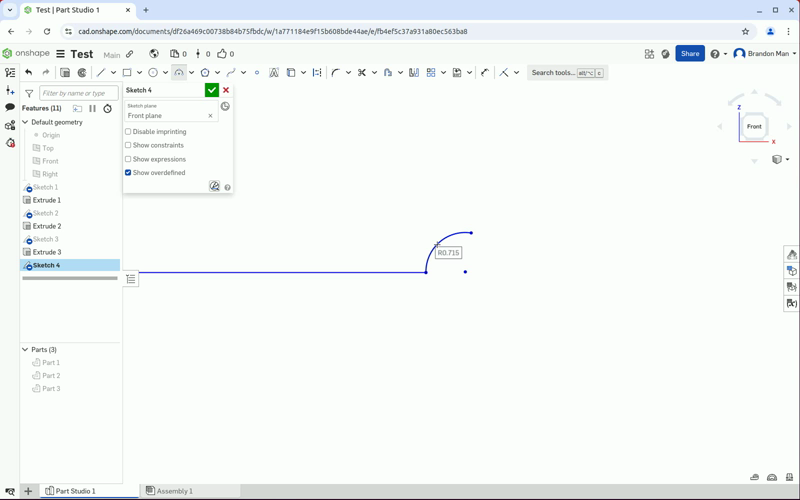
scroll(-6)
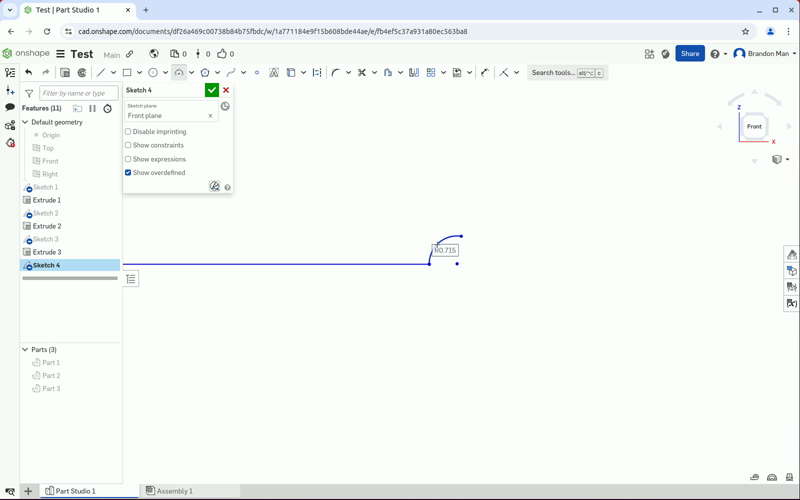
scroll(-6)
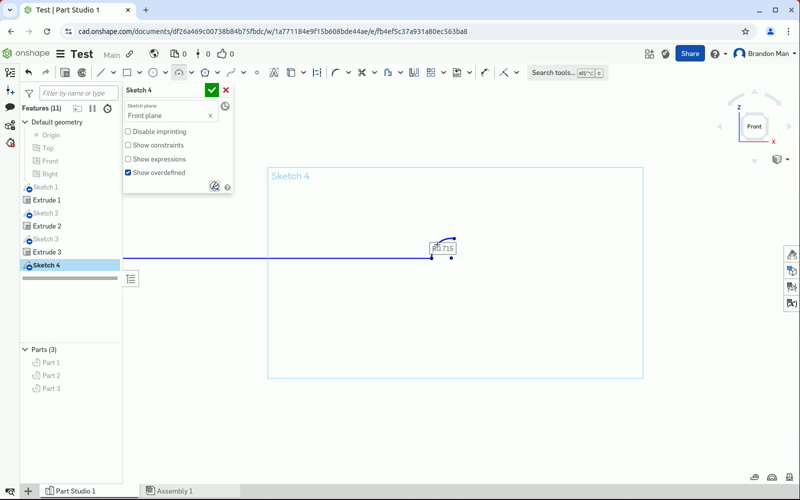
scroll(-6)
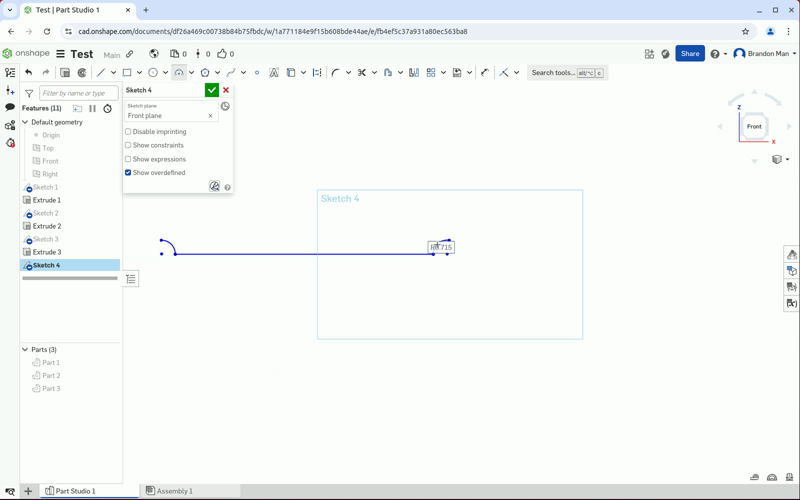
scroll(-6)
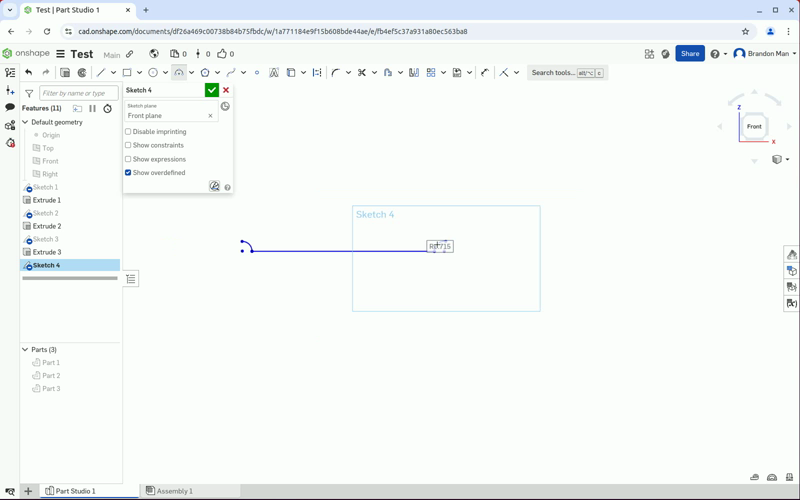
scroll(-6)
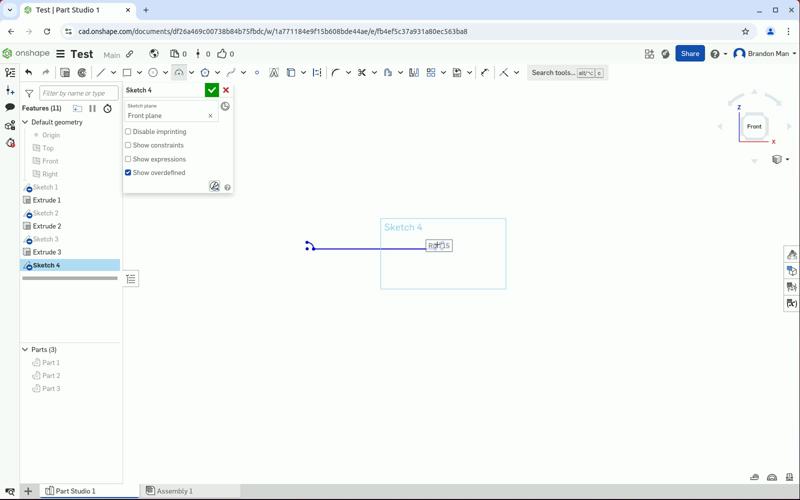
scroll(-6)
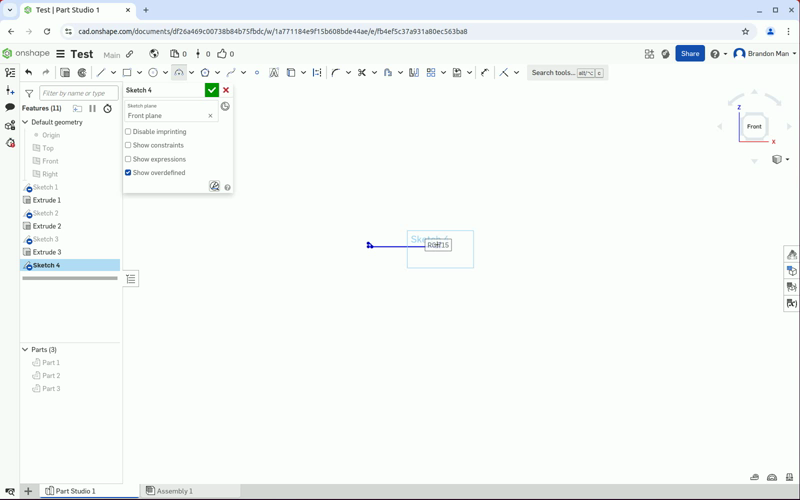
key_up(shift)
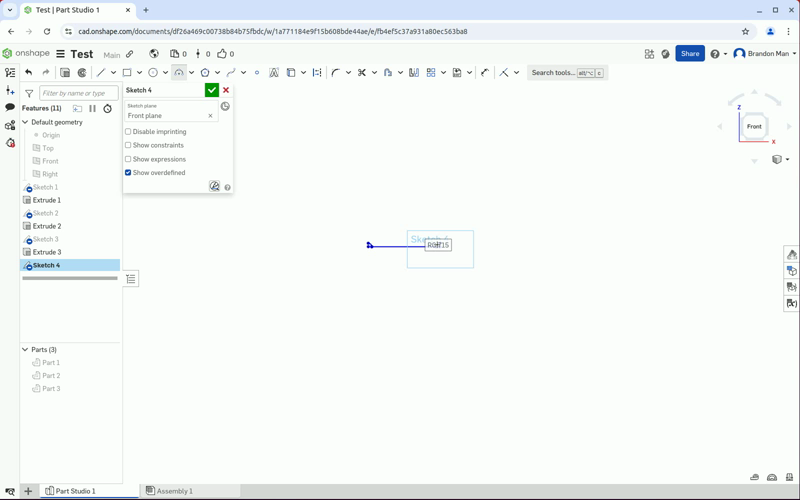
key(esc)
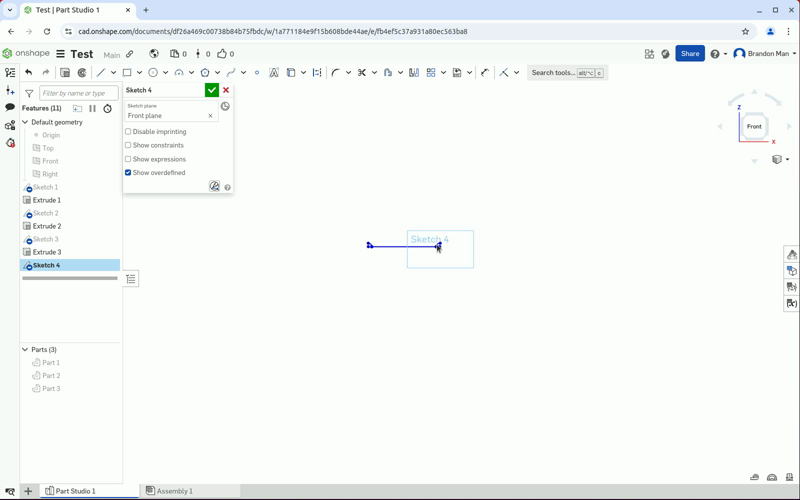
key(l)
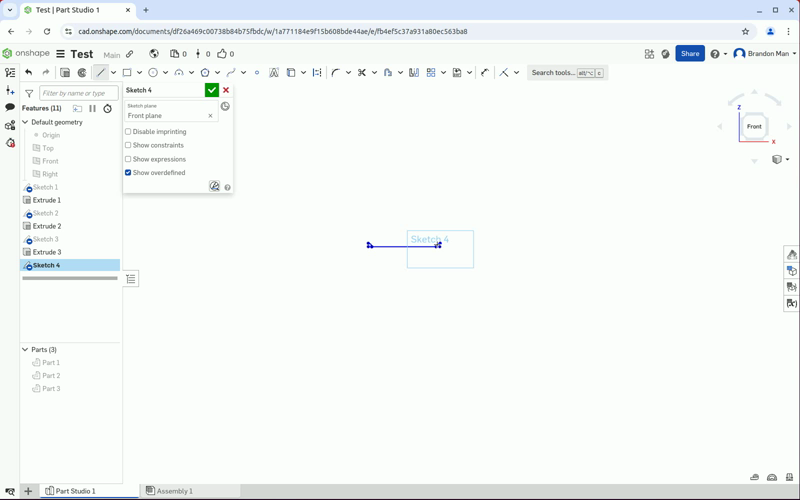
mouse_move(440, 243)
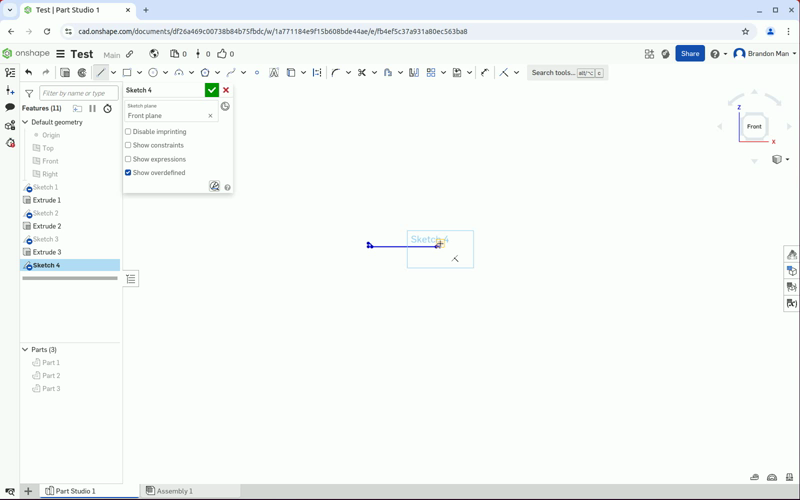
scroll(6)
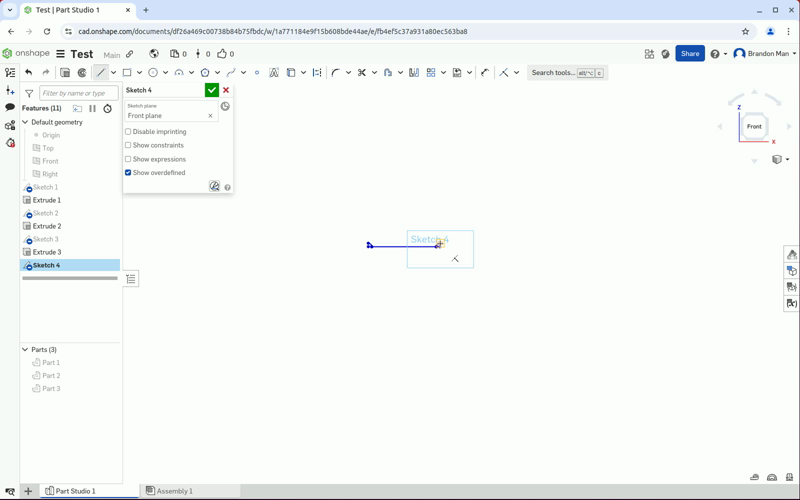
scroll(6)
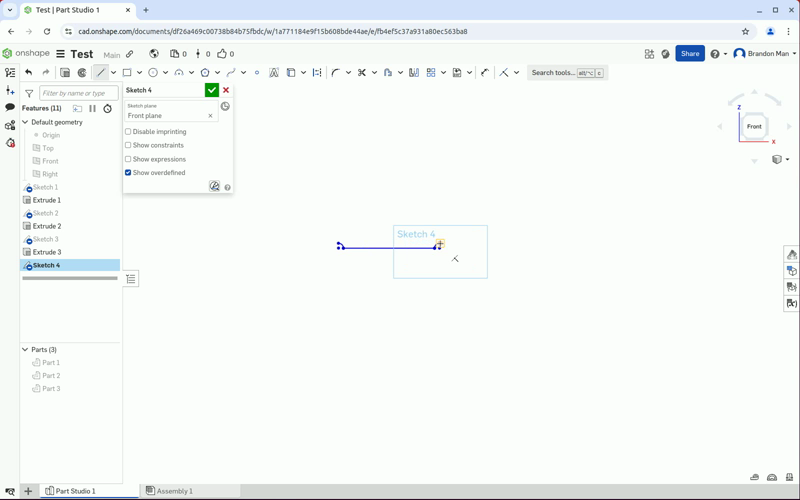
scroll(6)
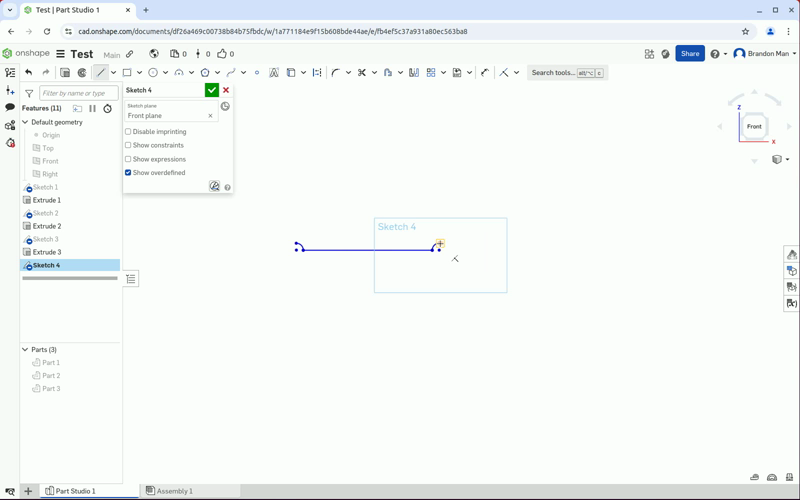
scroll(6)
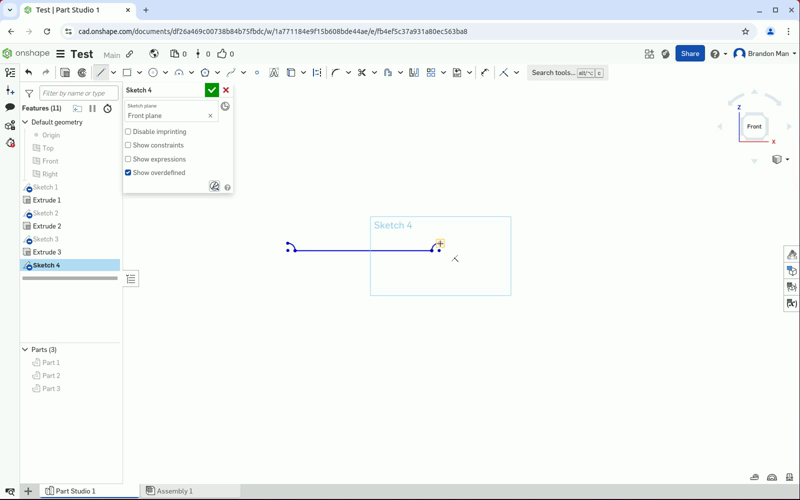
scroll(6)
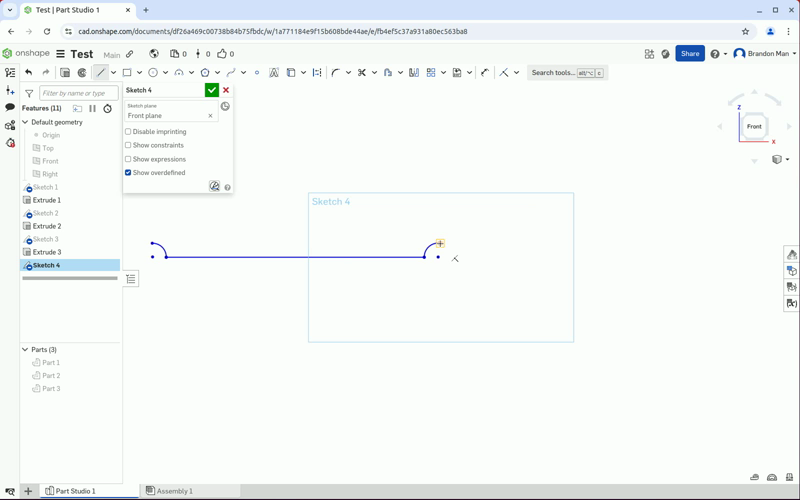
scroll(6)
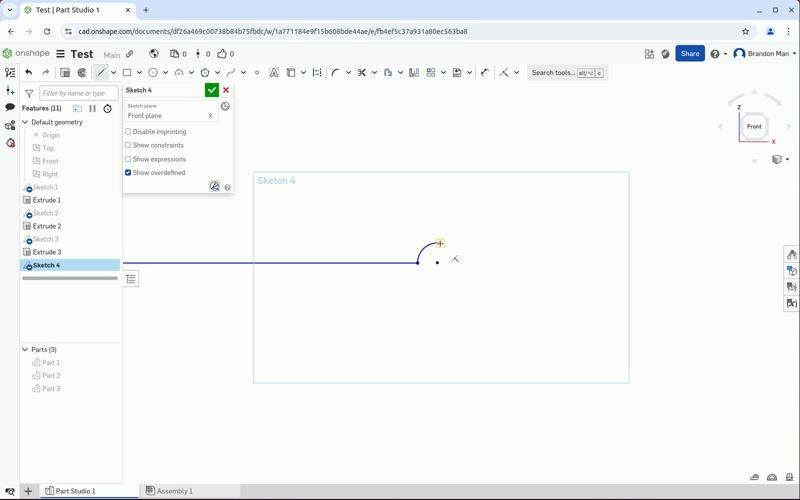
scroll(6)
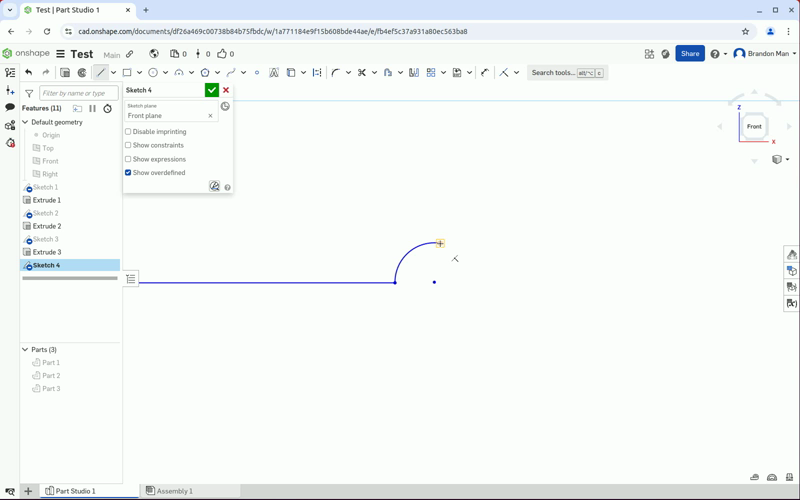
click(440, 243)
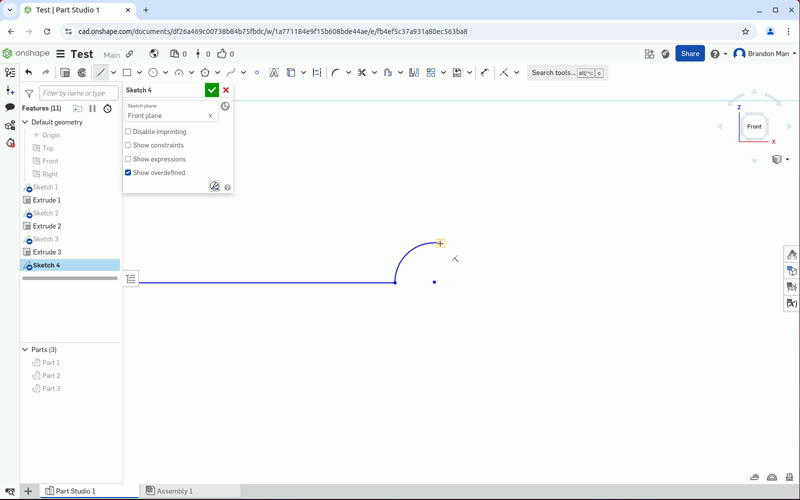
scroll(-6)
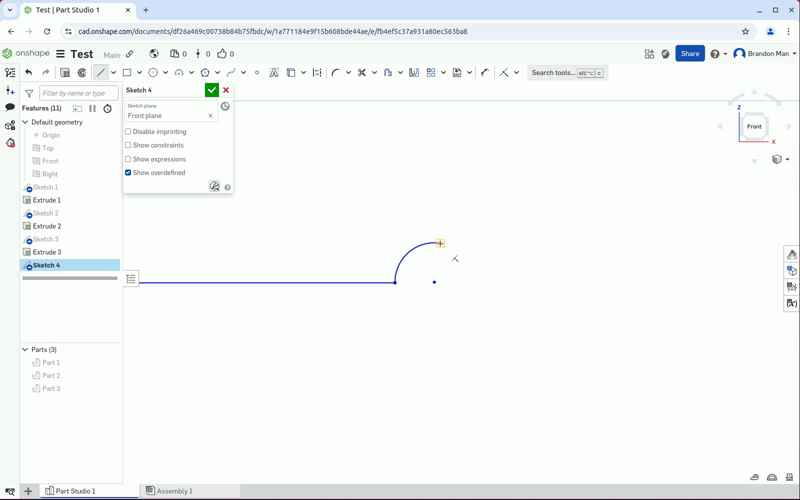
scroll(-6)
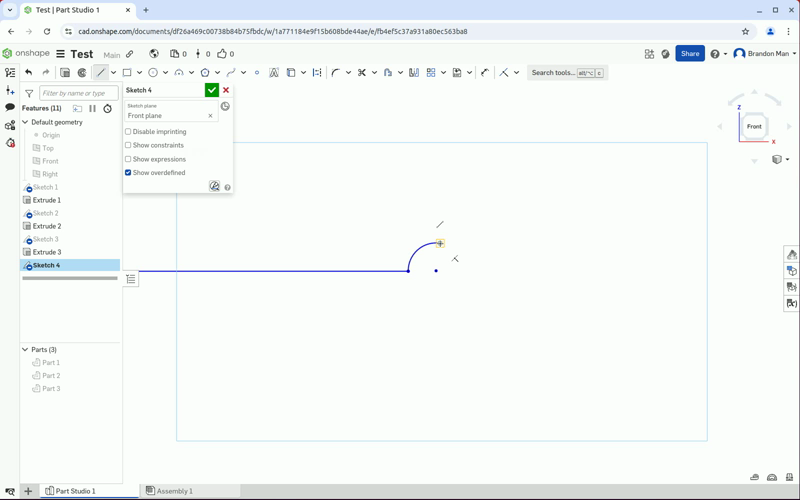
scroll(-6)
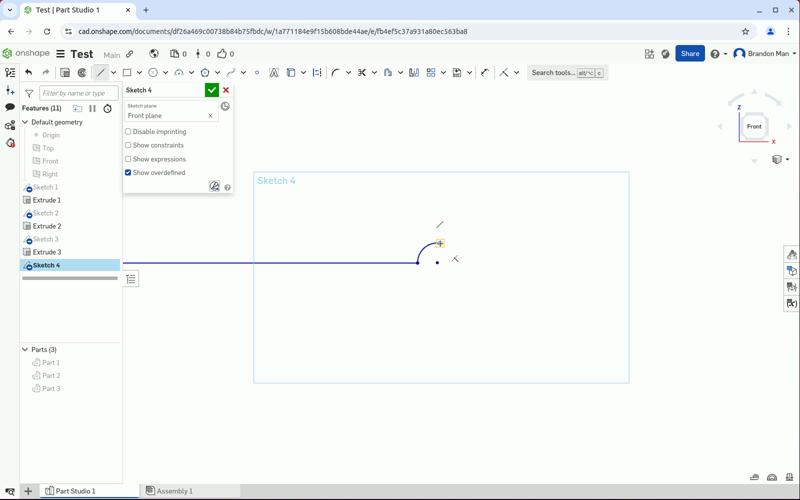
scroll(-6)
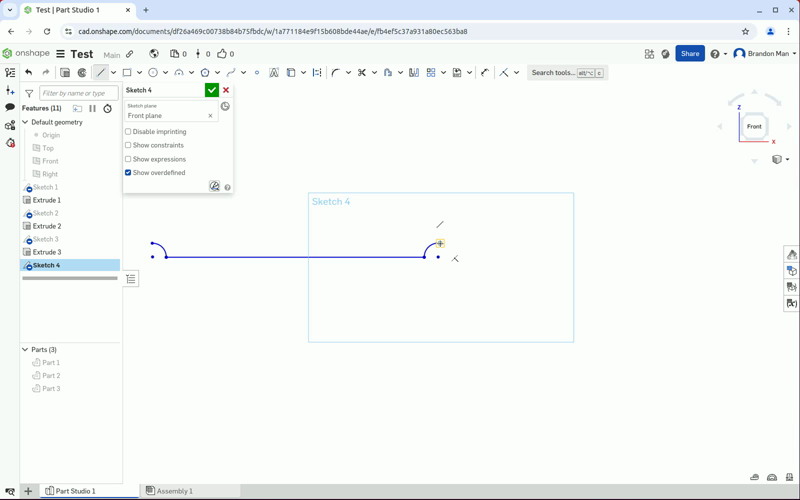
scroll(-6)
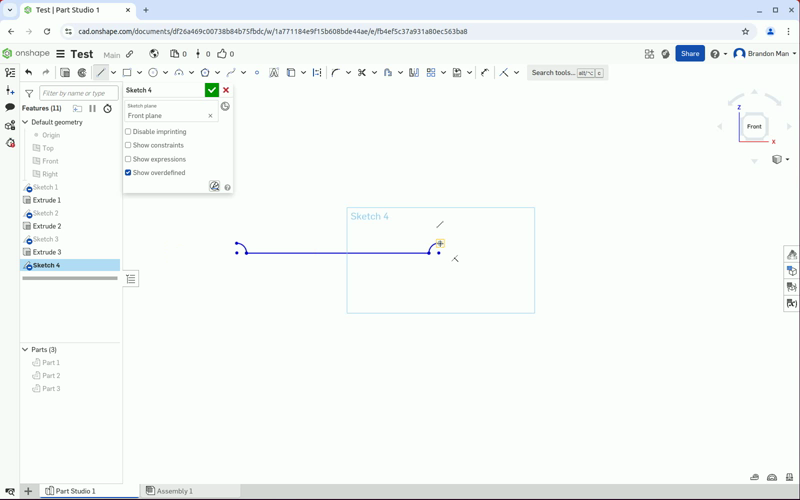
scroll(-6)
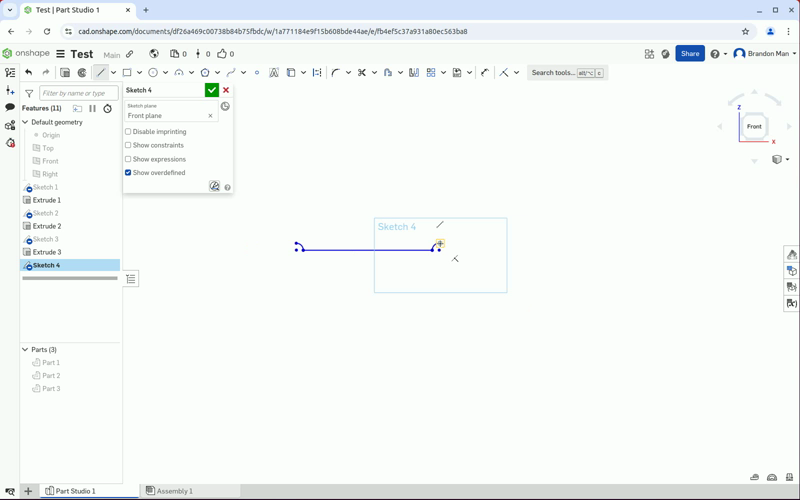
scroll(-6)
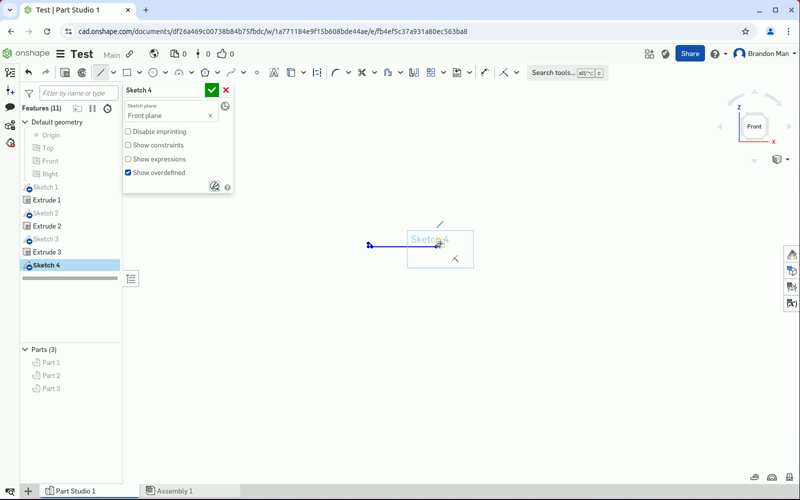
key_down(shift)
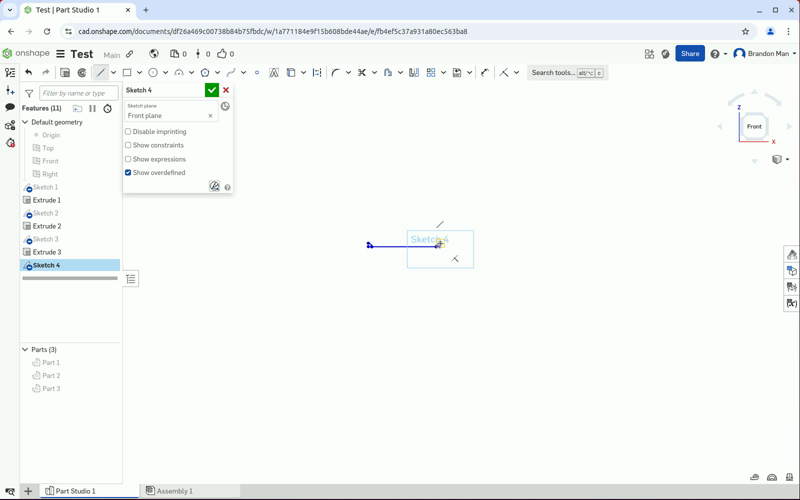
mouse_move(470, 243)
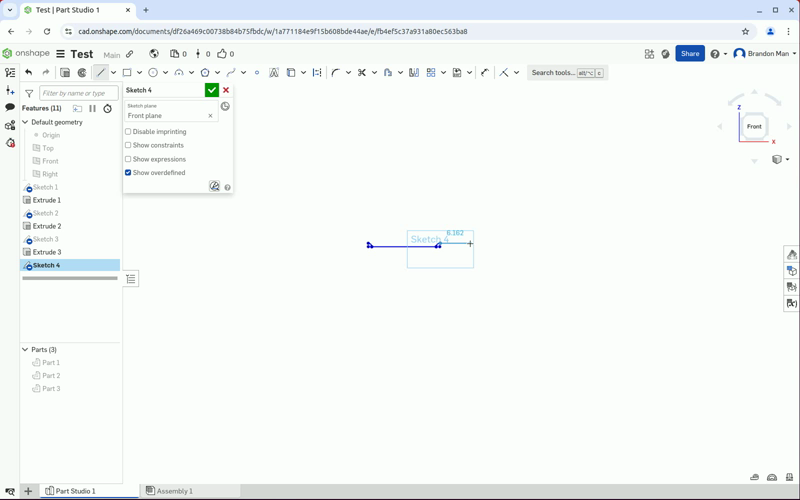
mouse_move(440, 223)
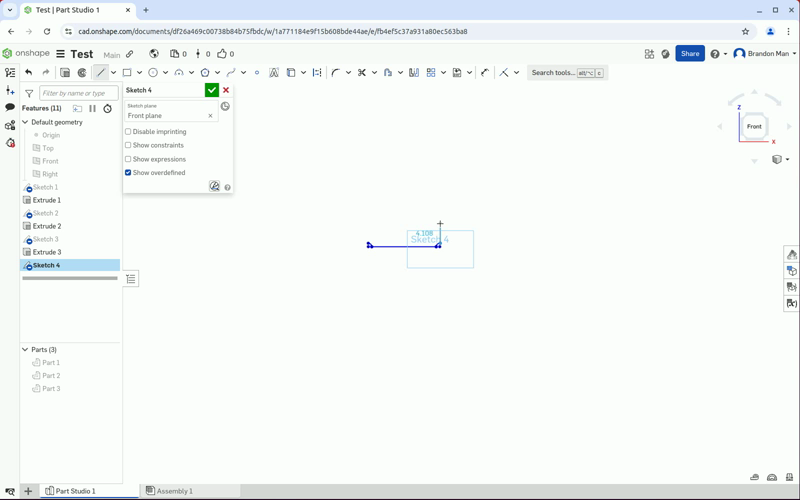
click(440, 223)
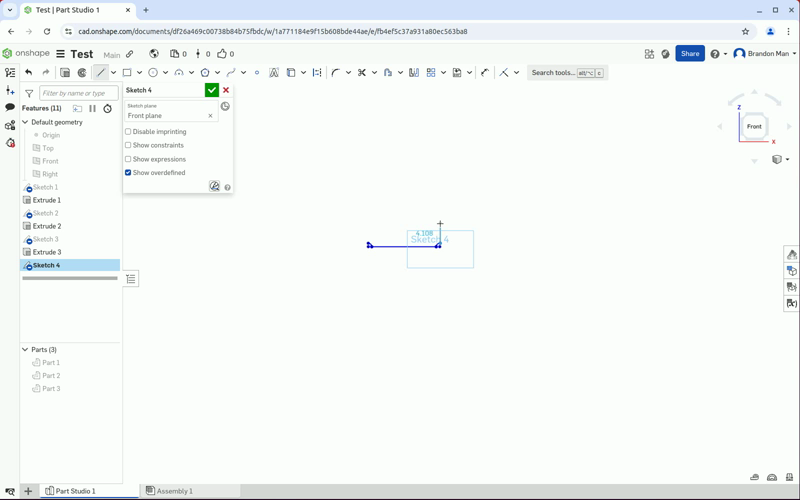
key_up(shift)
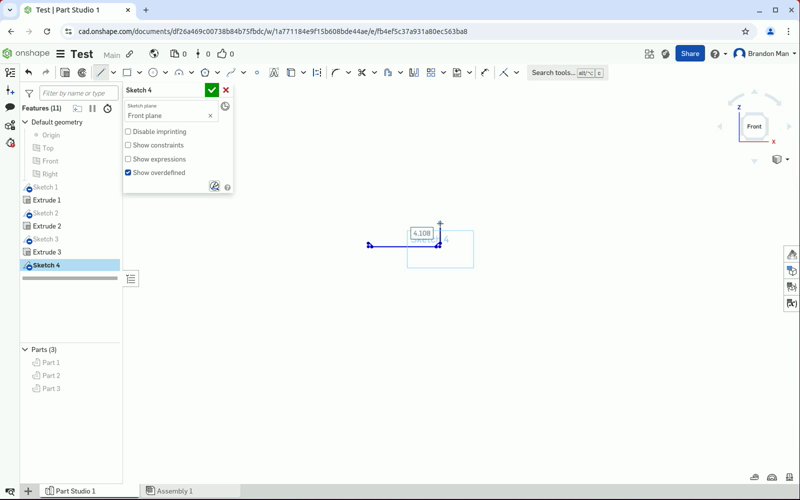
key_down(shift)
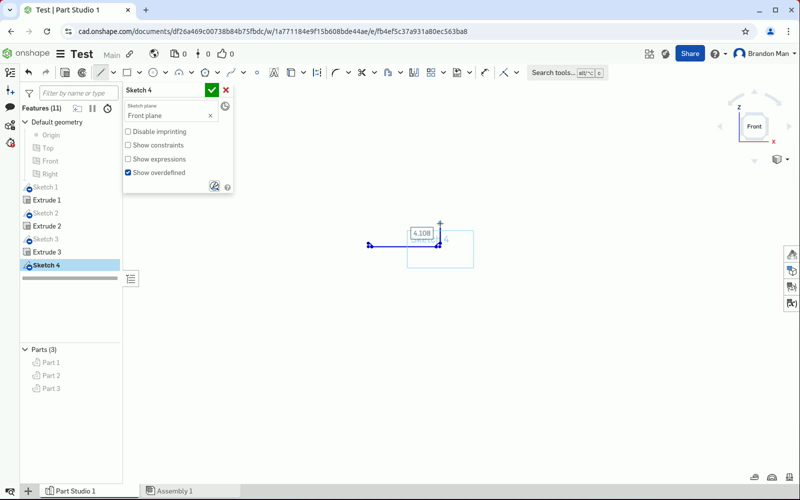
mouse_move(368, 223)
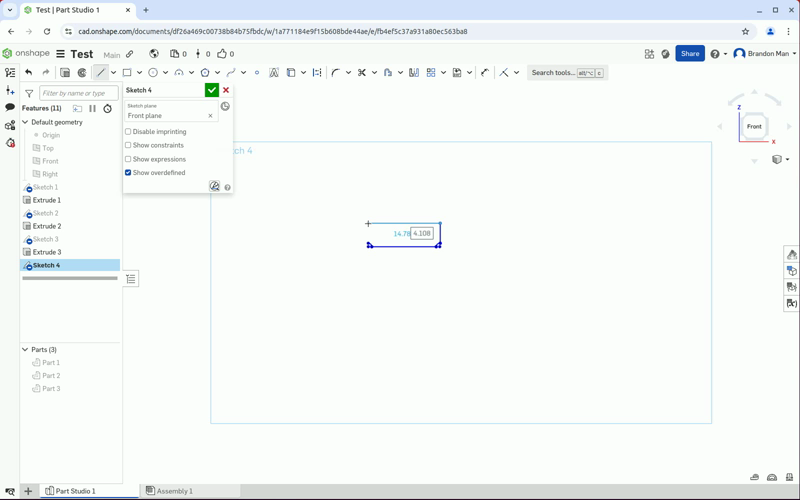
click(368, 223)
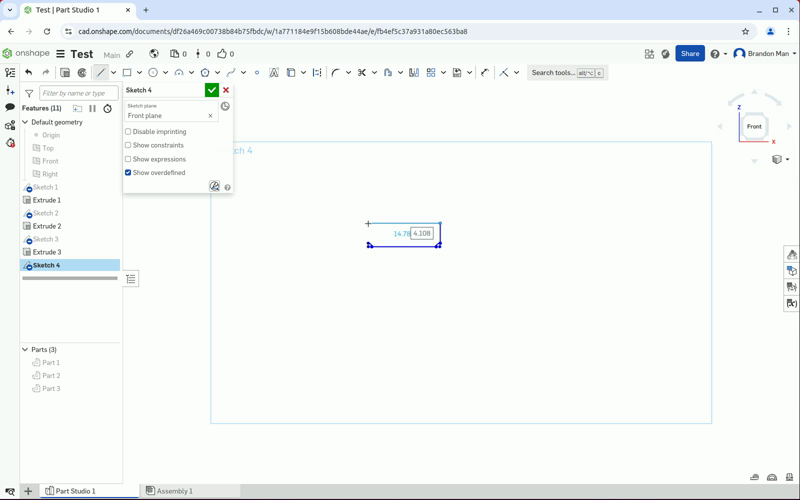
key_up(shift)
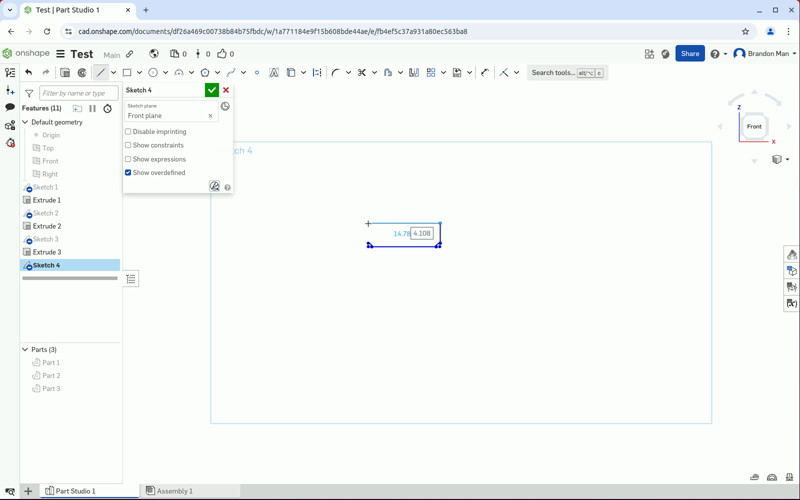
mouse_move(398, 223)
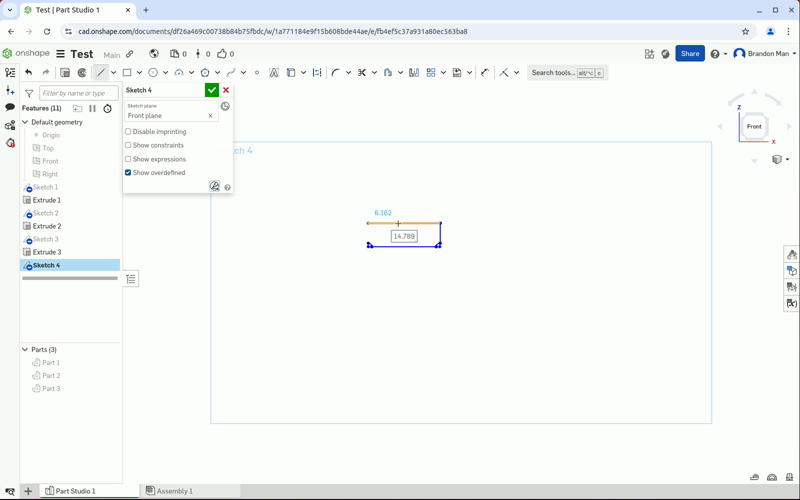
key_down(shift)
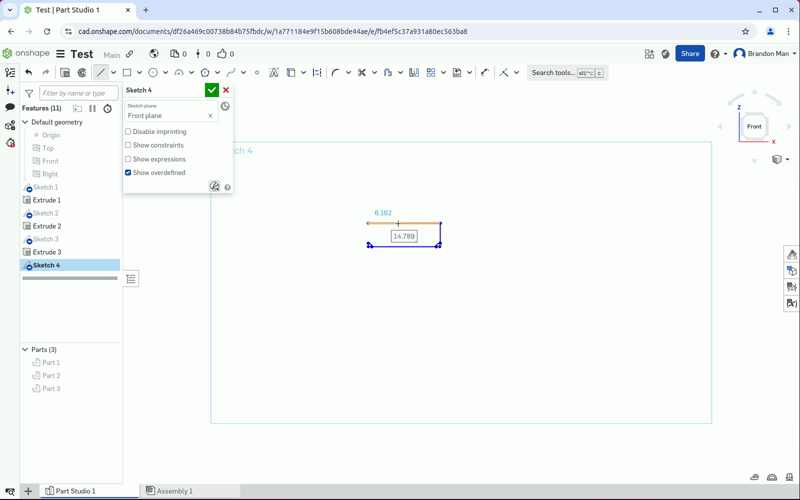
mouse_move(368, 243)
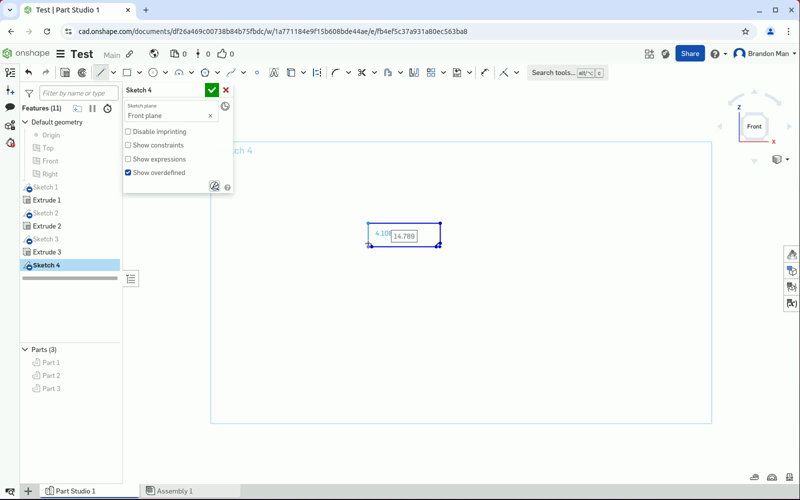
scroll(6)
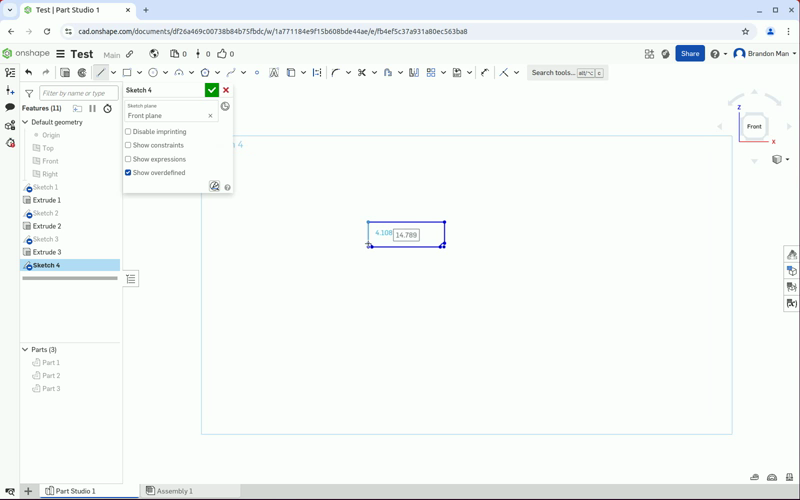
scroll(6)
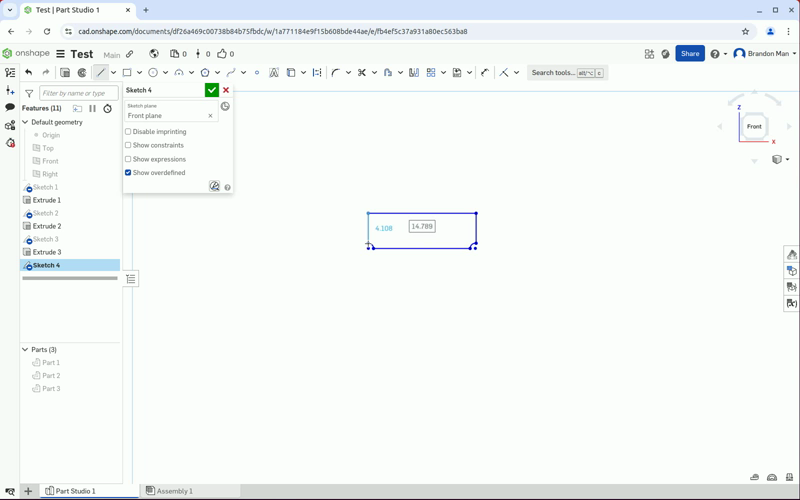
scroll(6)
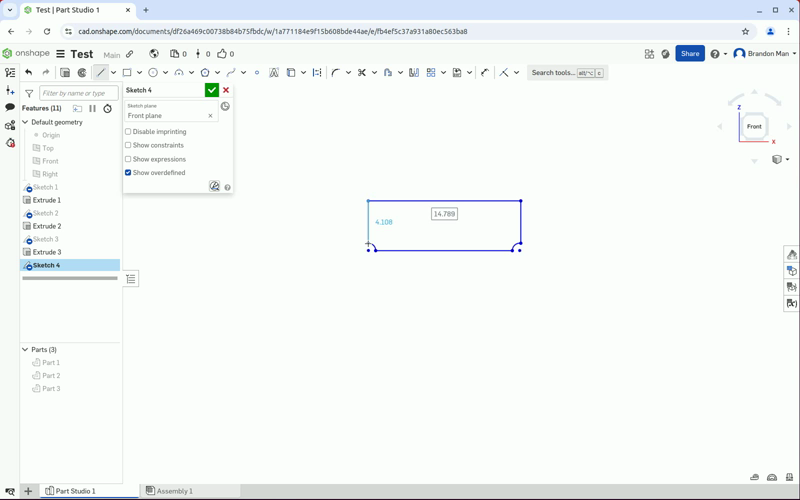
scroll(6)
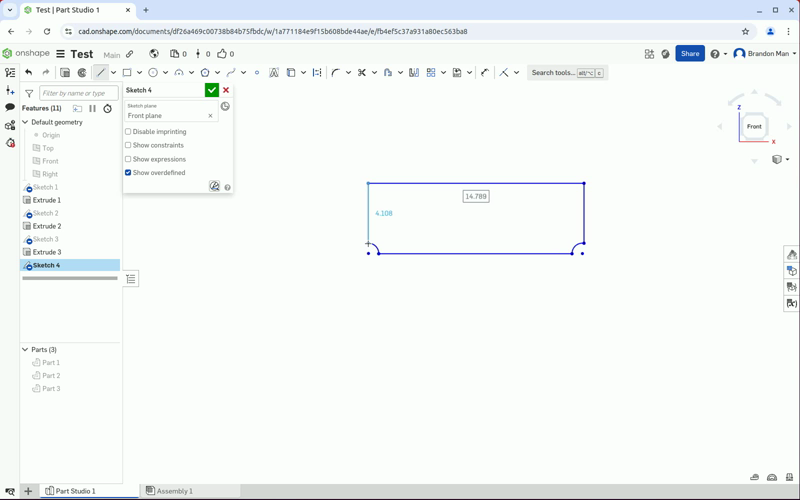
scroll(6)
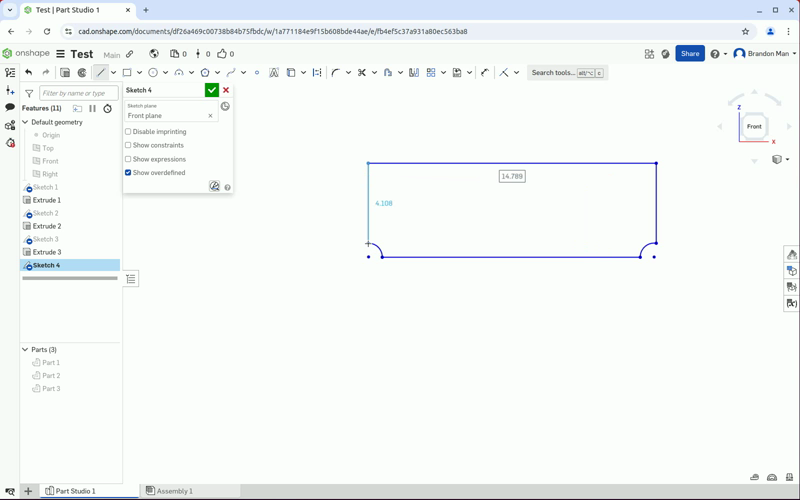
scroll(6)
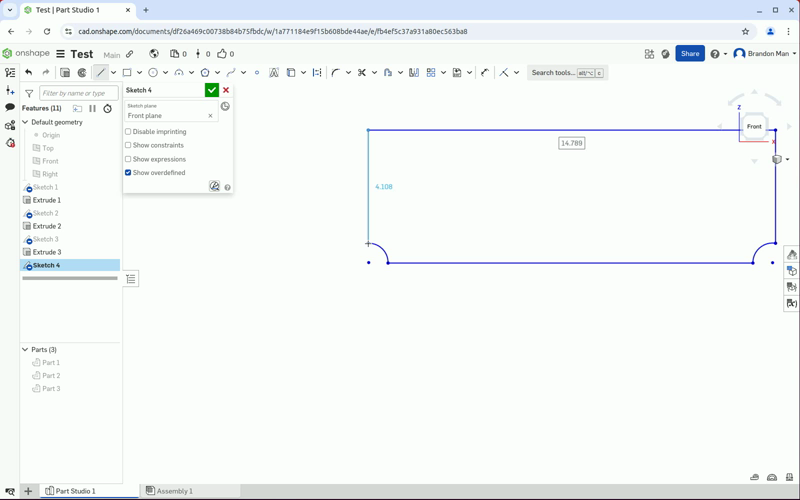
scroll(6)
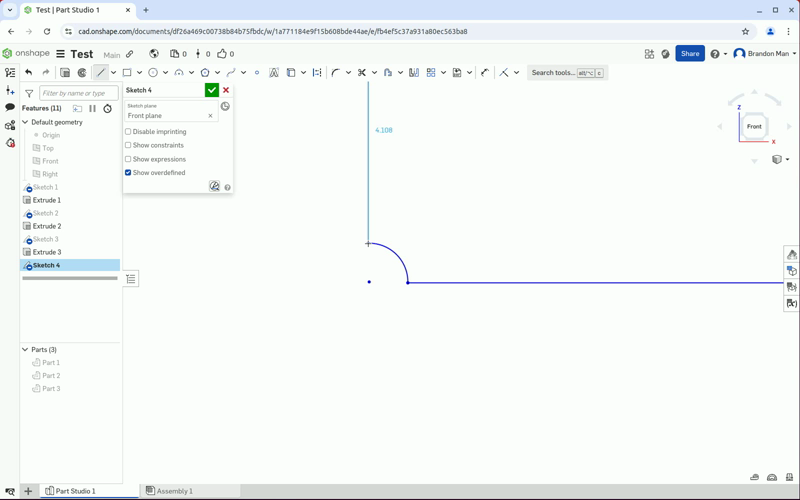
key_up(shift)
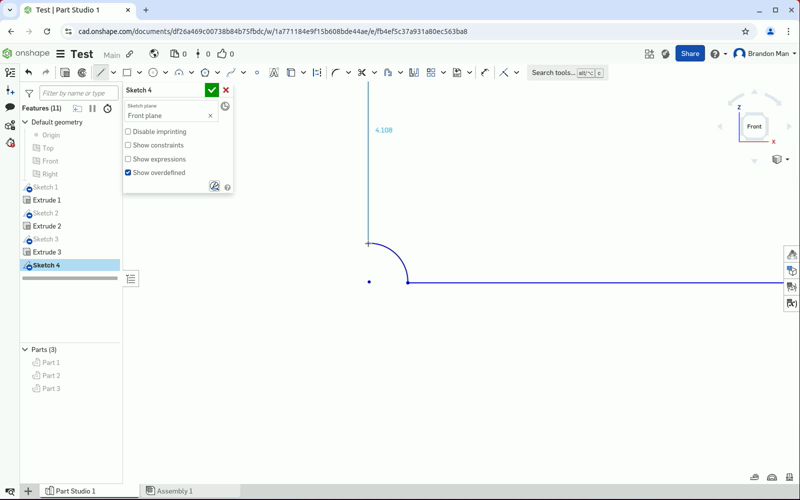
click(368, 243)
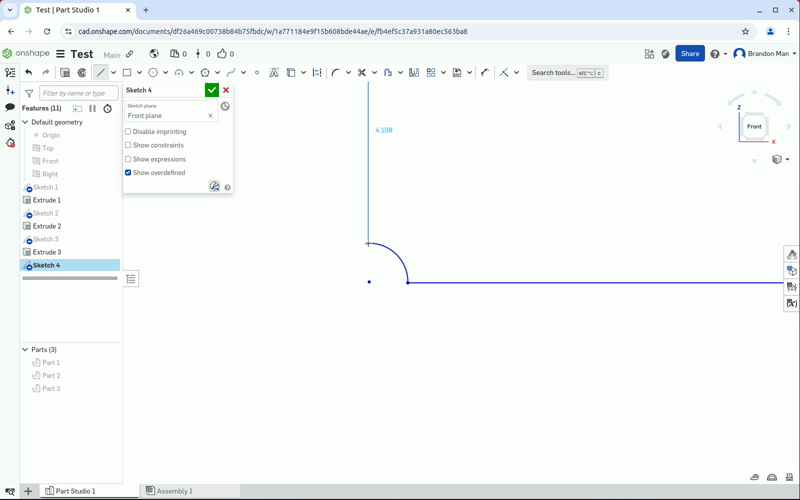
scroll(-6)
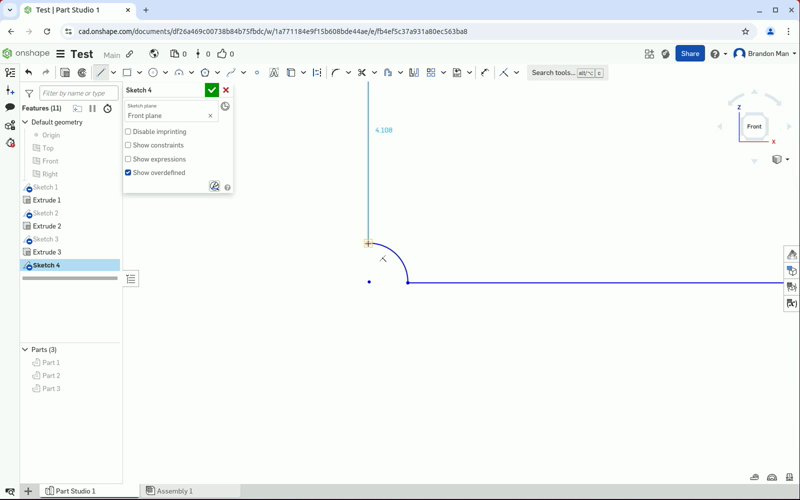
scroll(-6)
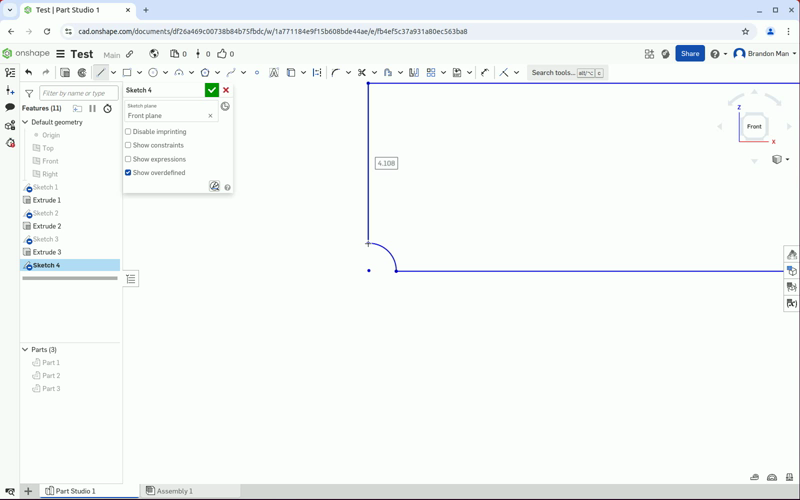
scroll(-6)
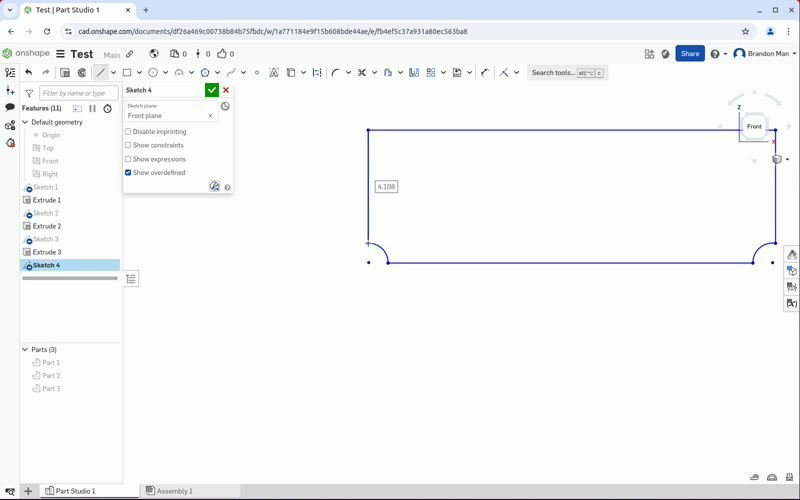
scroll(-6)
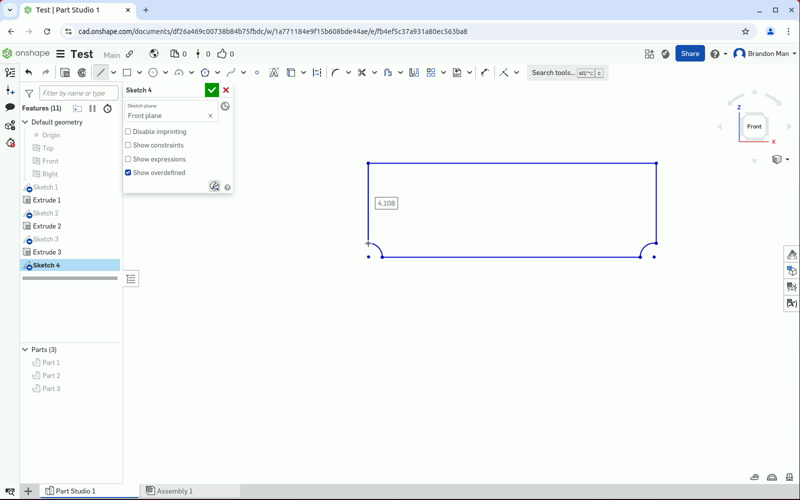
scroll(-6)
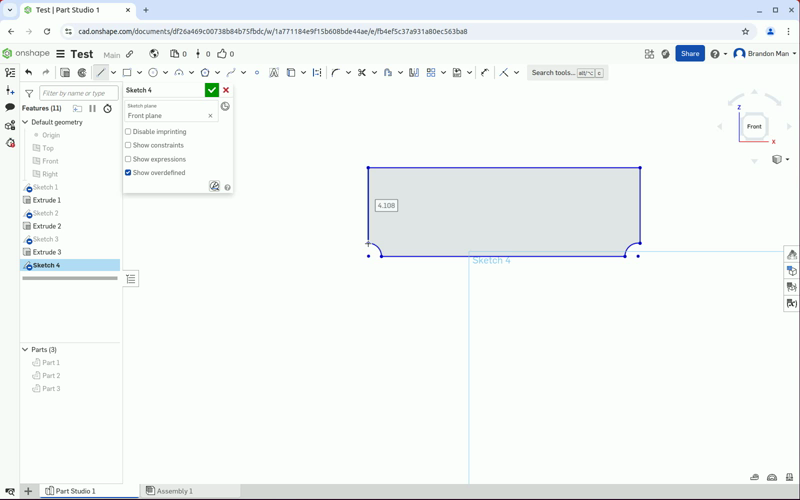
scroll(-6)
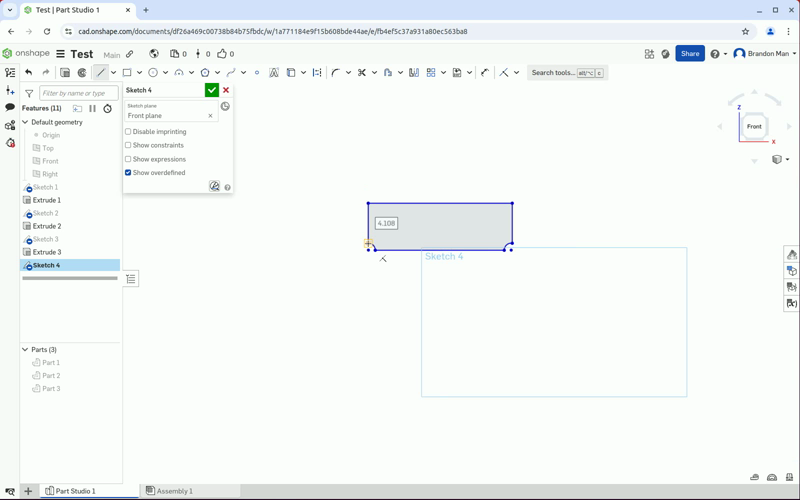
scroll(-6)
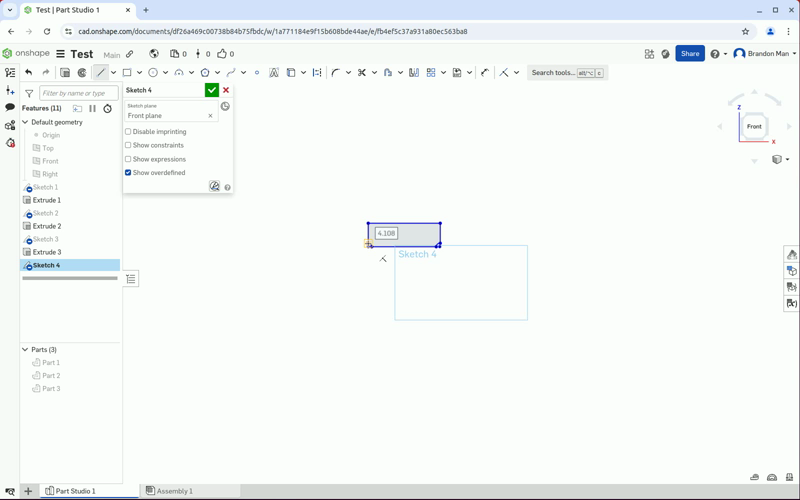
key(esc)
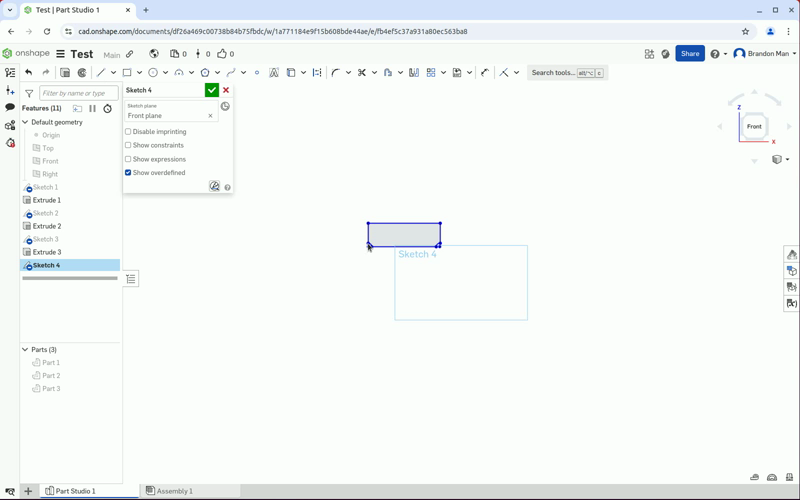
mouse_move(388, 238)
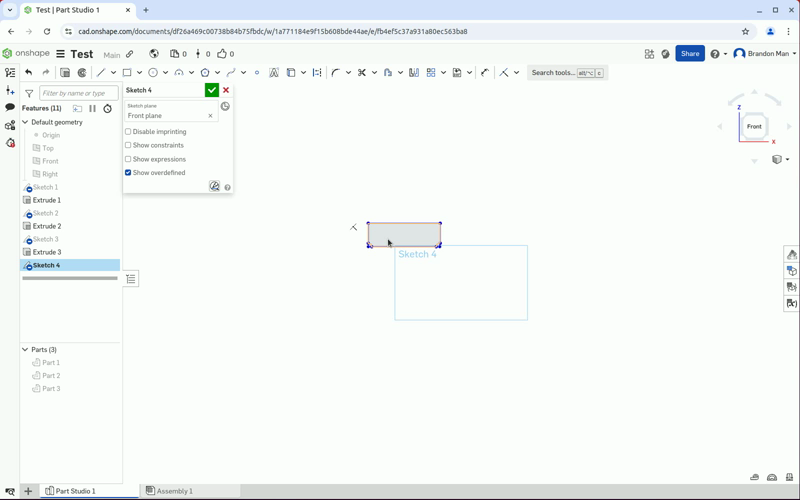
scroll(6)
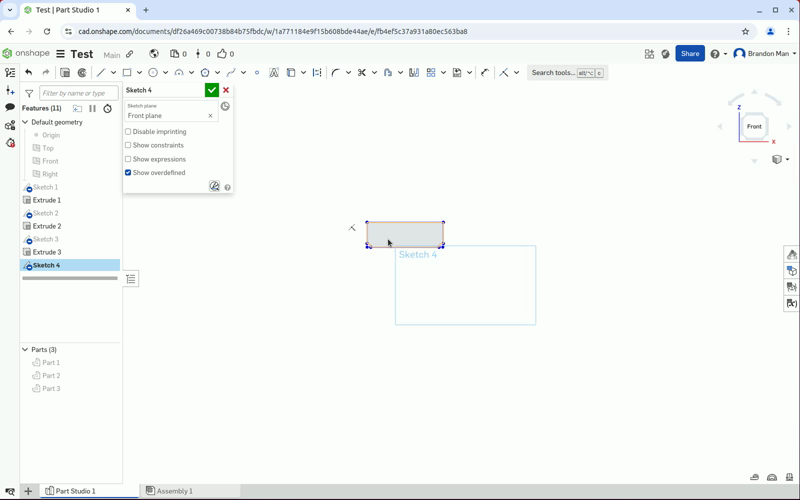
scroll(6)
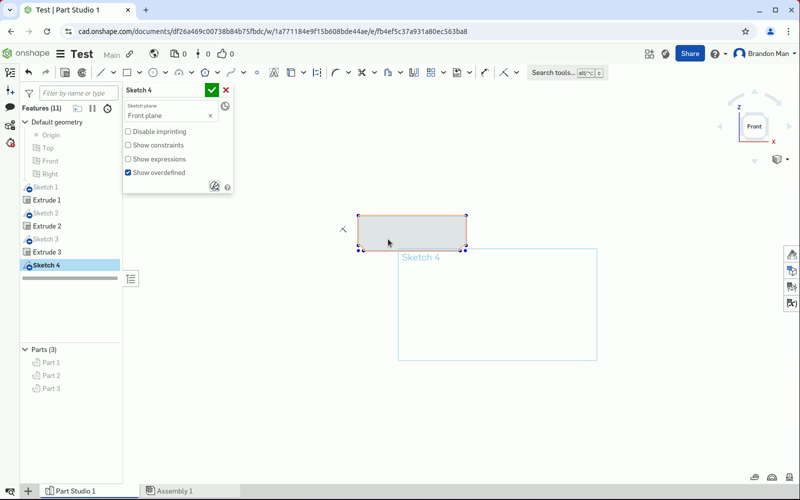
scroll(6)
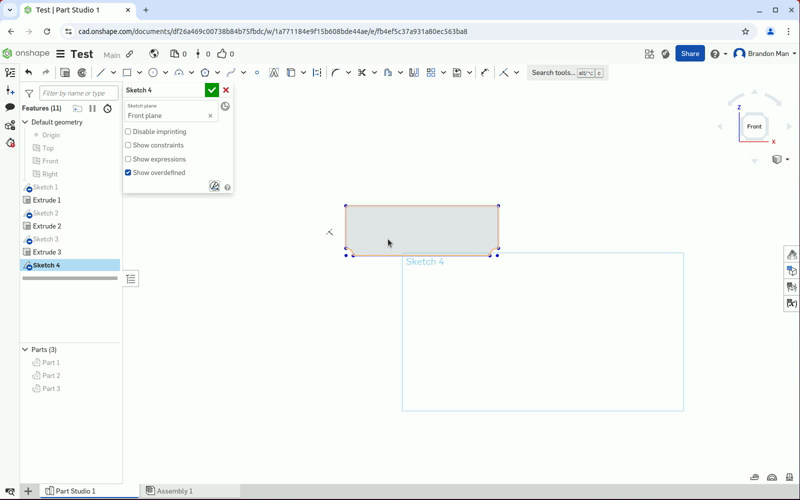
scroll(6)
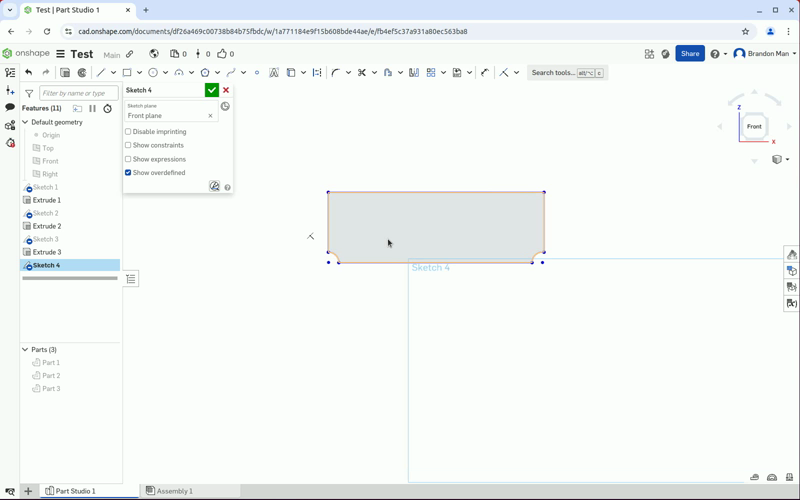
scroll(6)
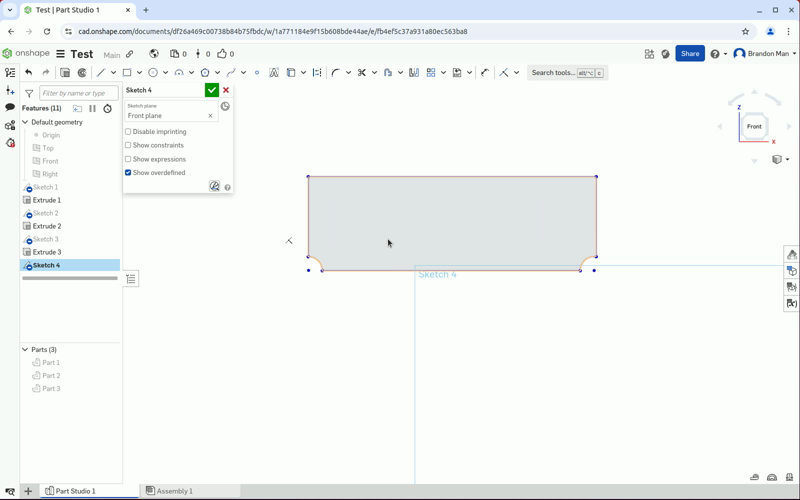
scroll(6)
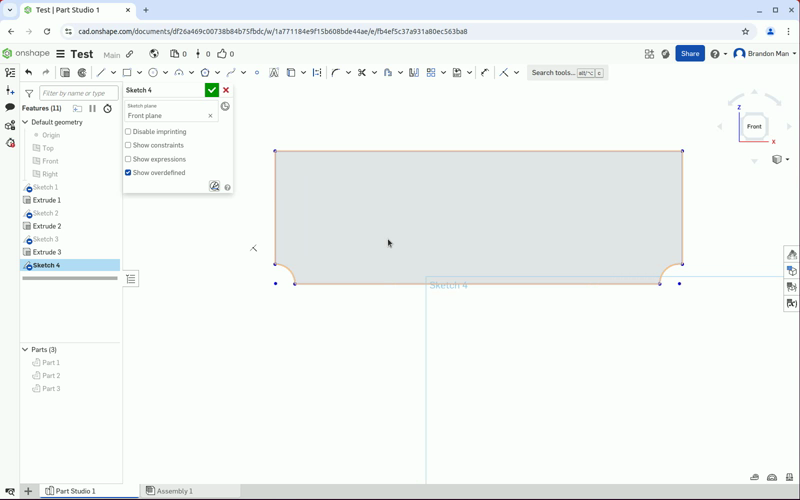
scroll(6)
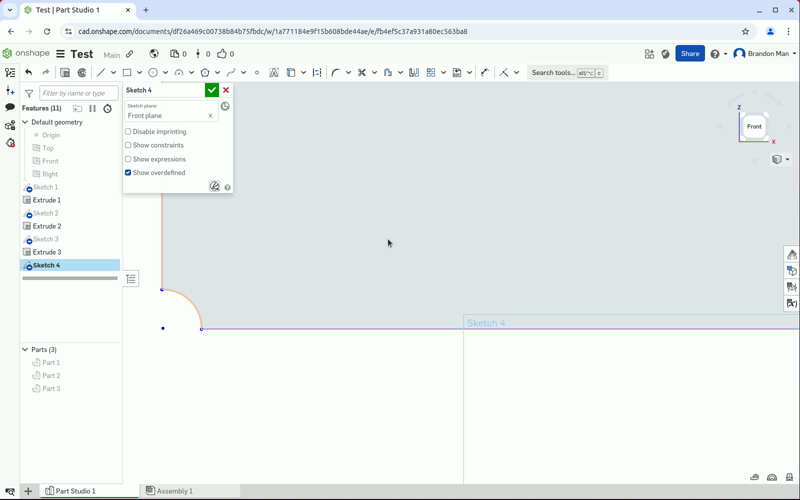
click(388, 238)
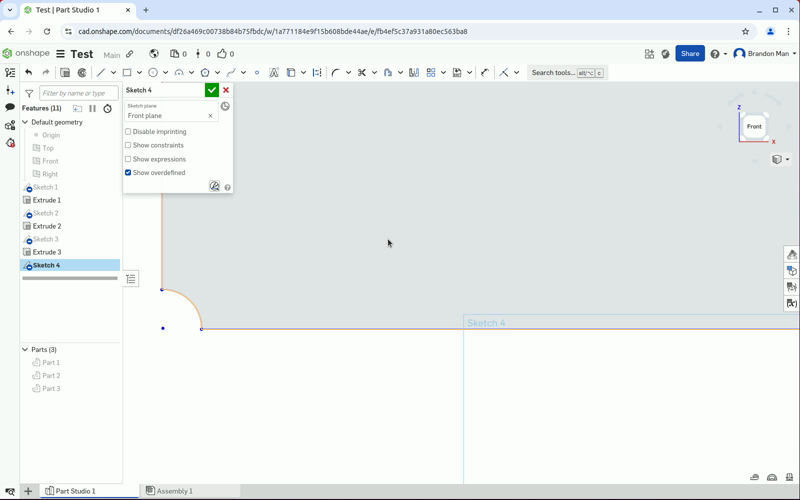
scroll(-6)
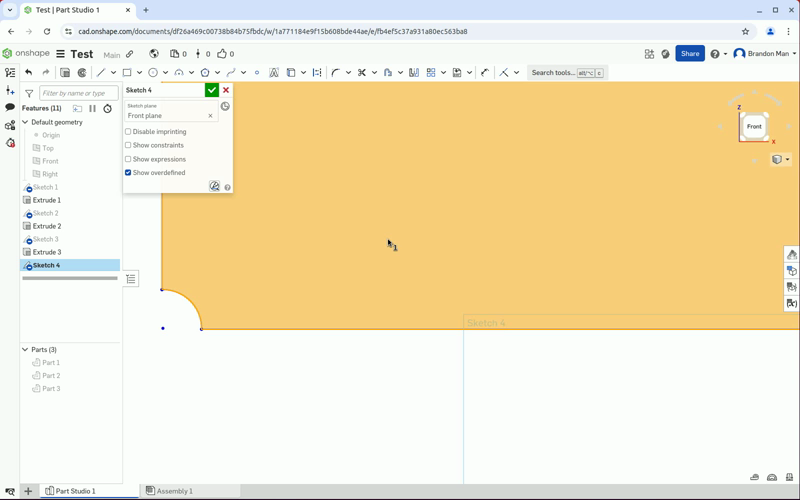
scroll(-6)
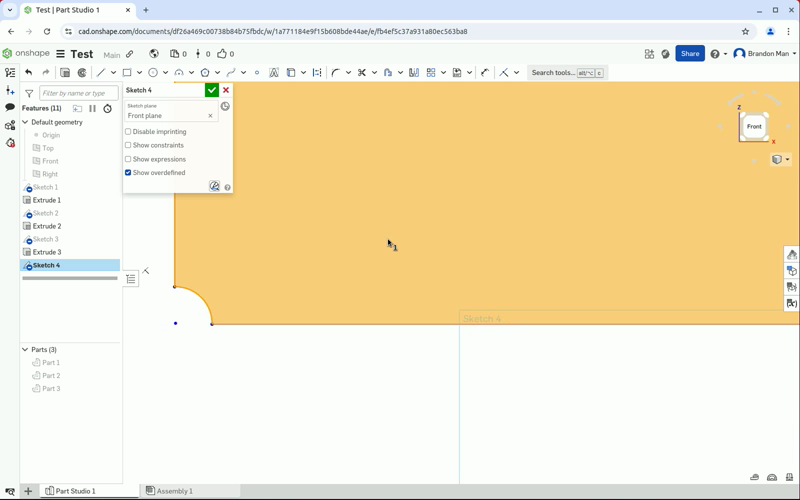
scroll(-6)
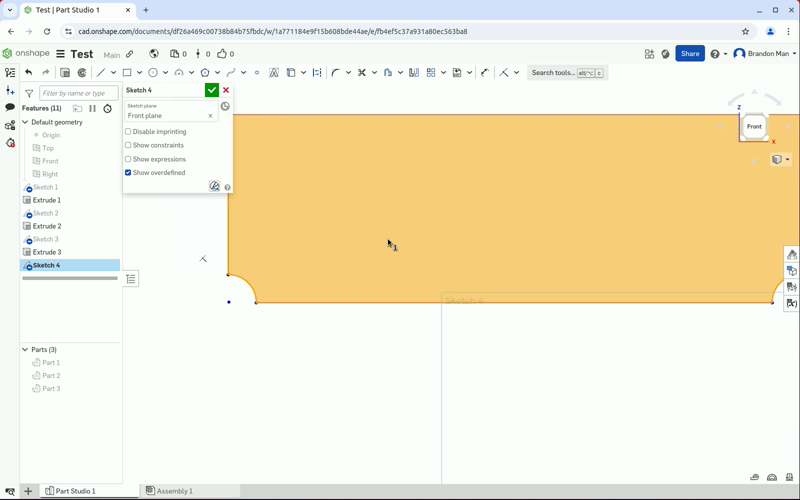
scroll(-6)
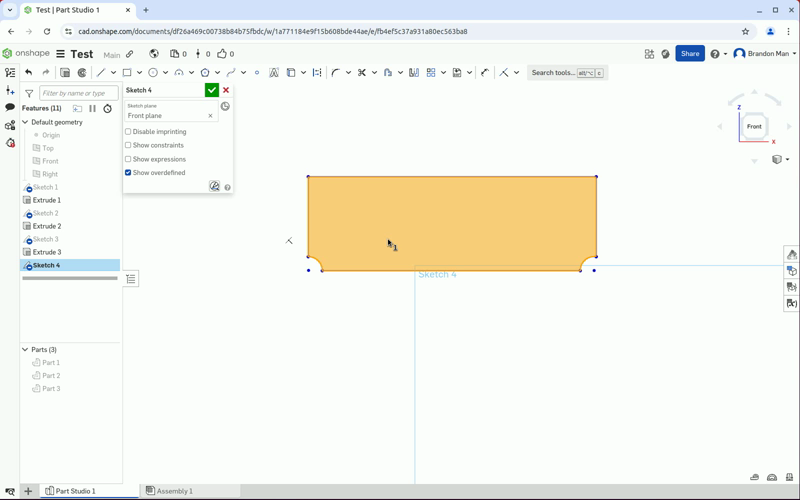
scroll(-6)
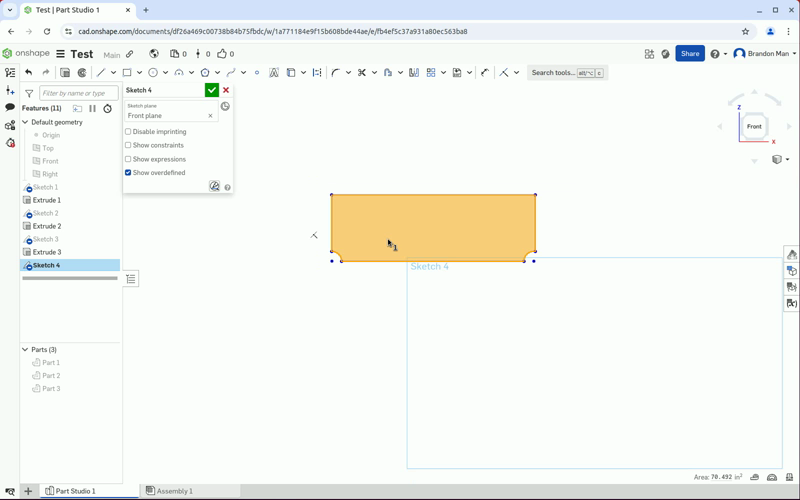
scroll(-6)
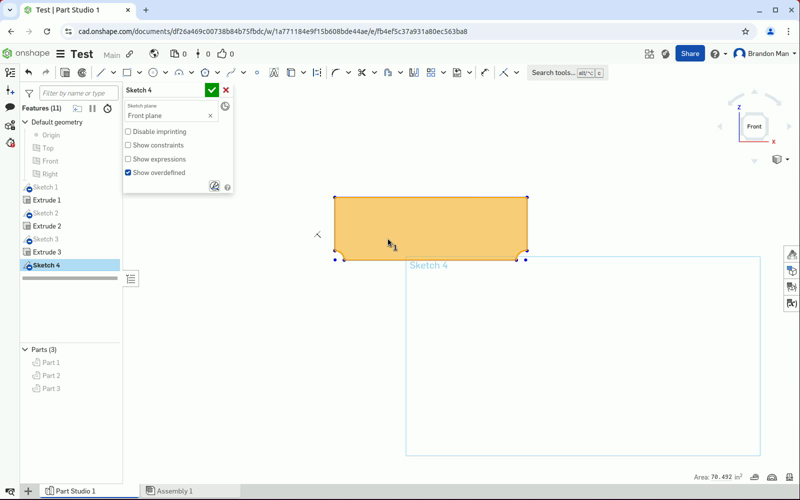
scroll(-6)
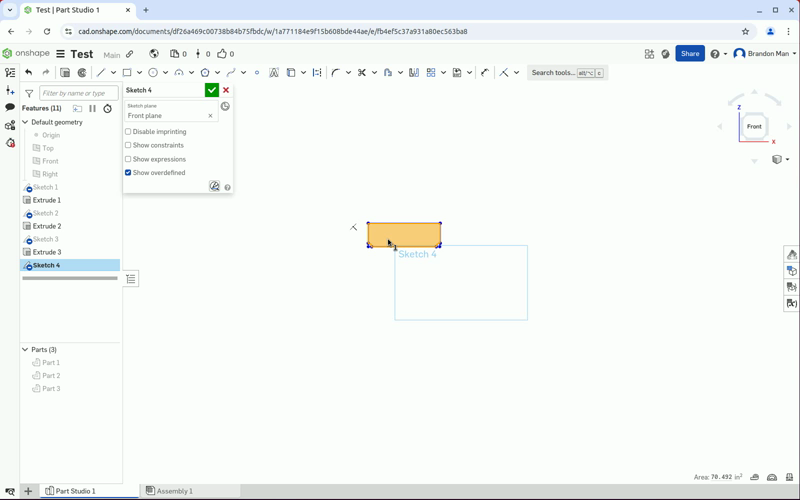
mouse_move(73, 352)
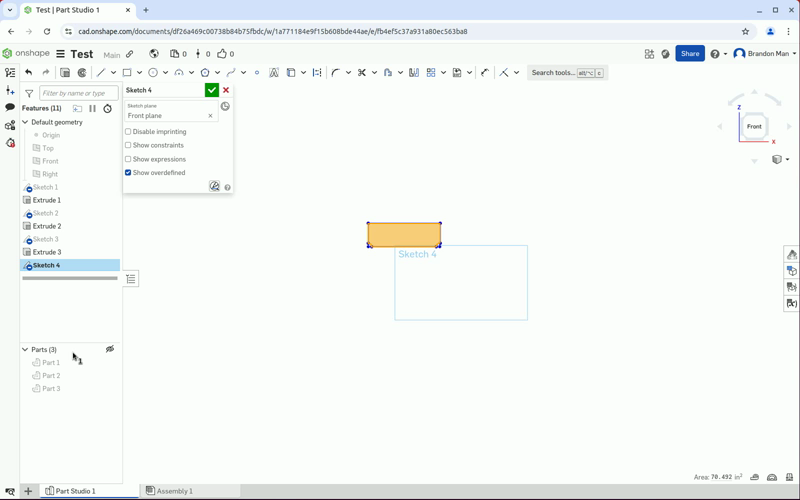
key(shift+y)
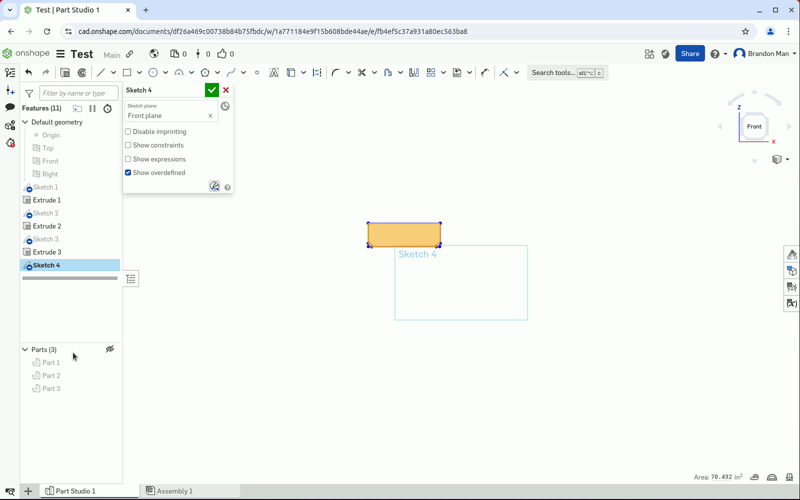
key(shift+e)
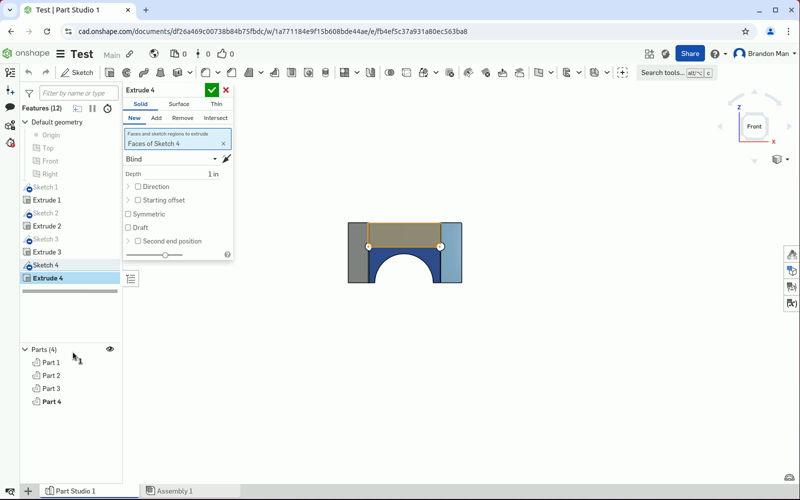
mouse_move(143, 106)
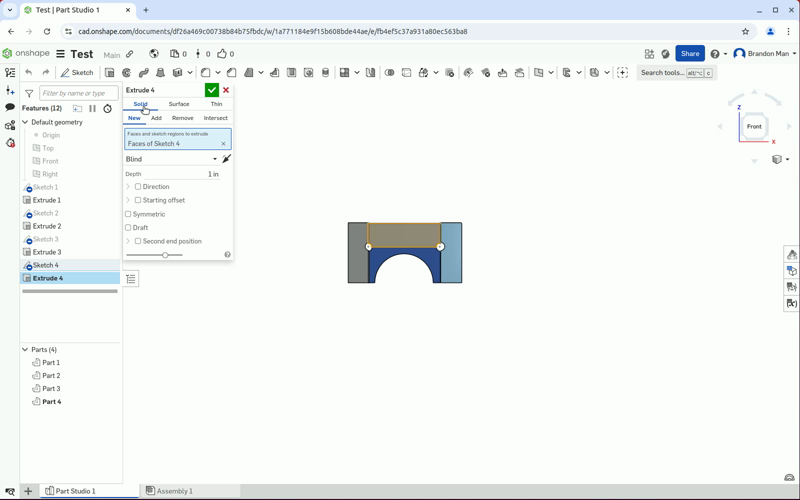
click(143, 106)
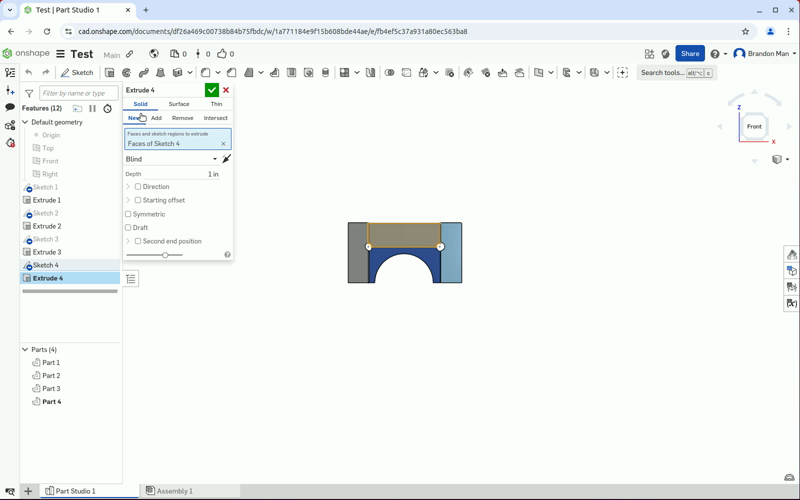
mouse_move(137, 120)
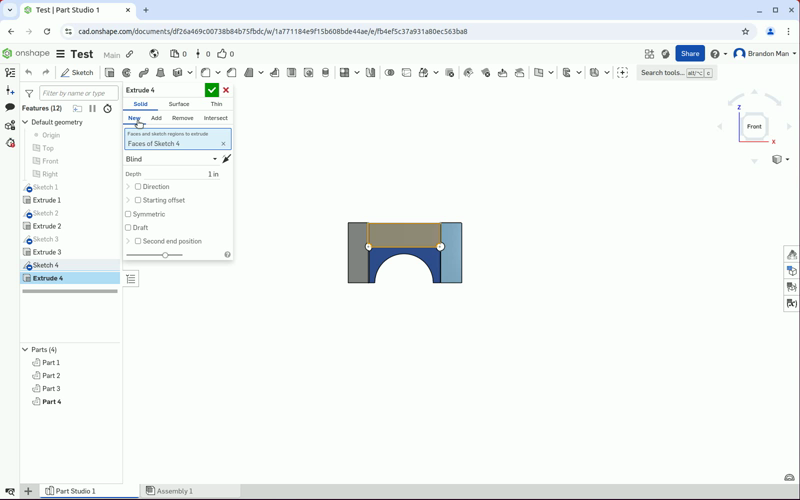
click(137, 120)
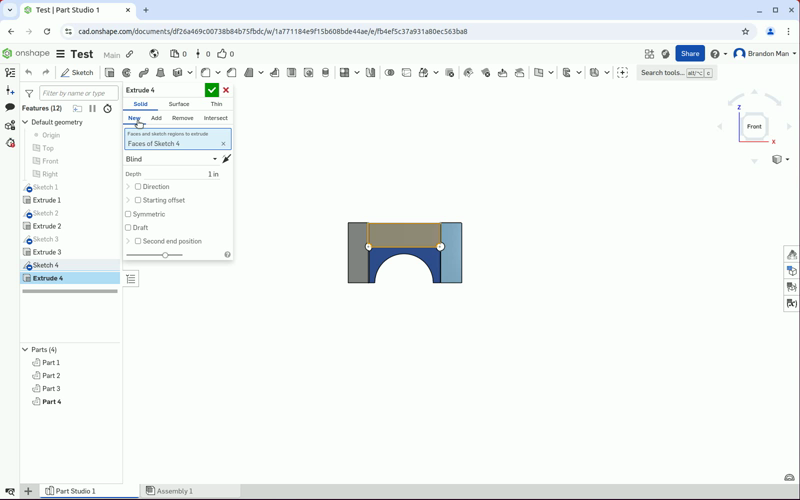
key(tab, 4)
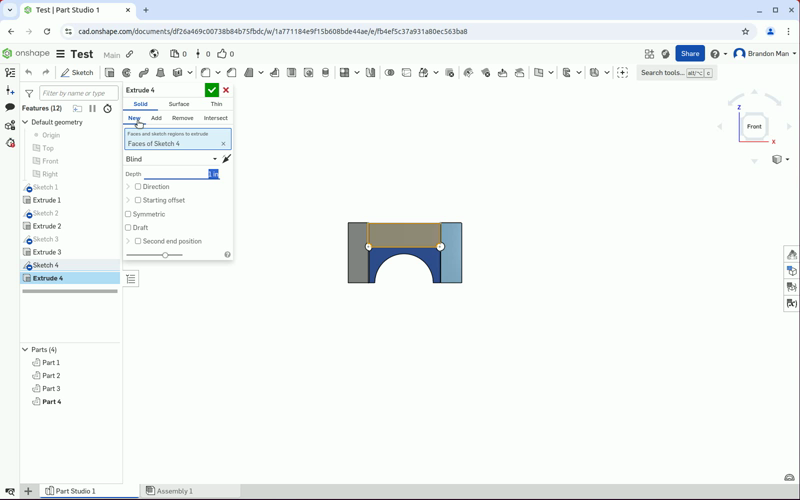
text(0.722)
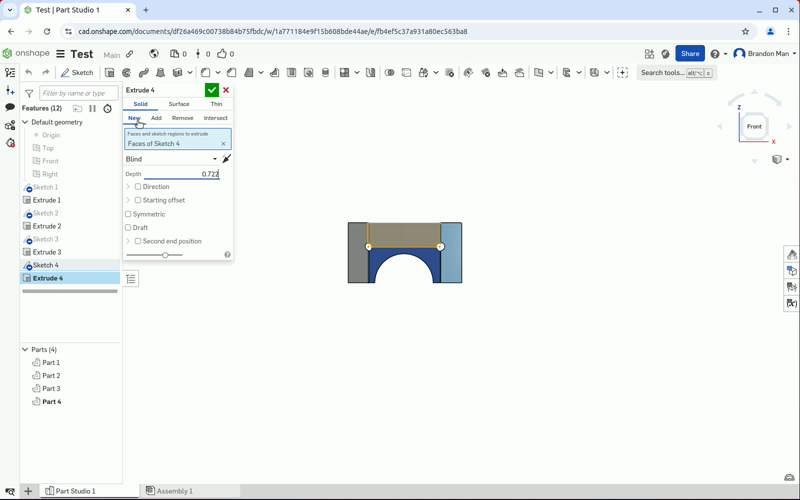
key(enter)
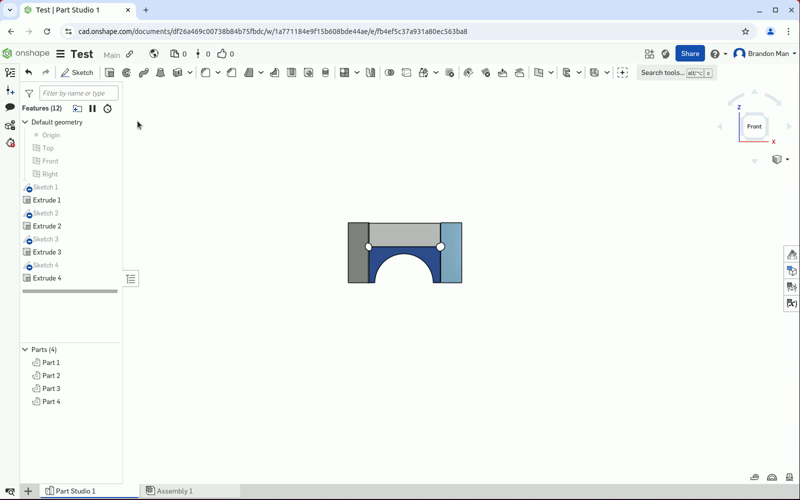
key(shift+h)
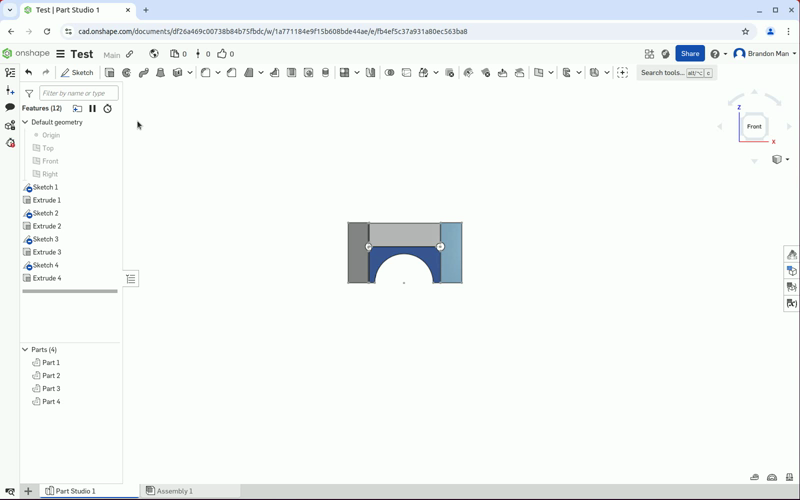
key(shift+h)
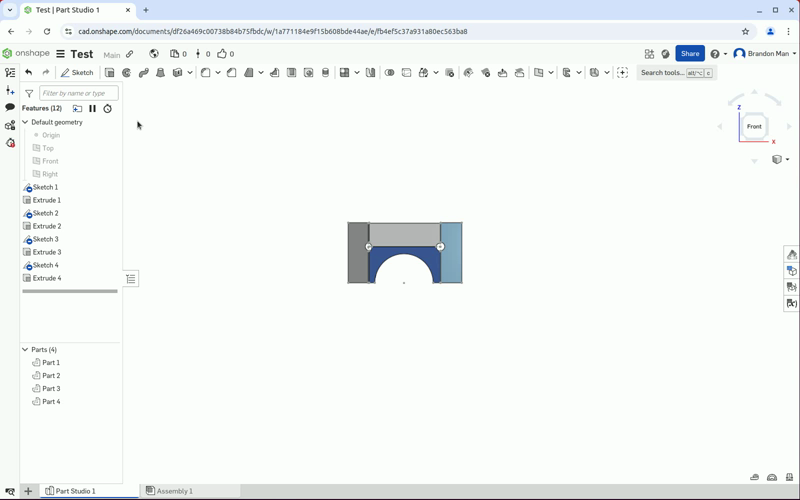
key(shift+7)
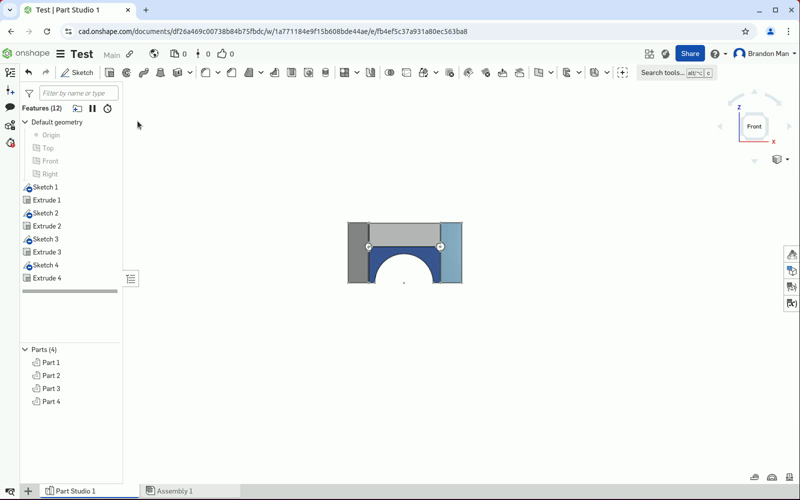
key(left, 2)
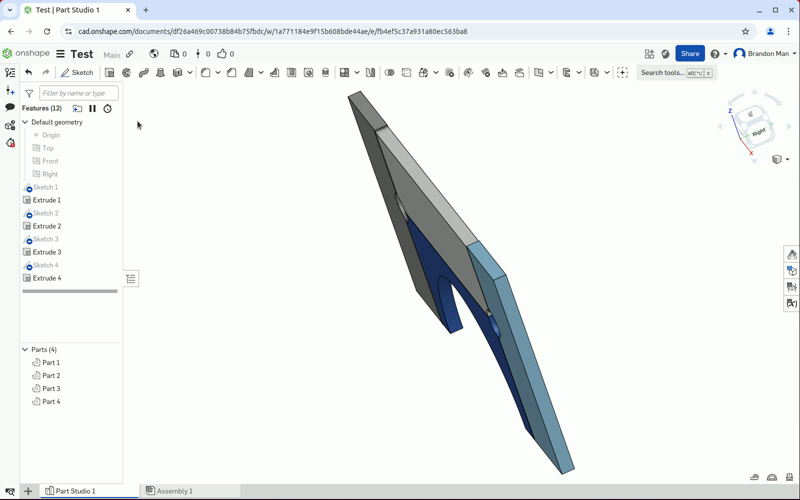
key(down, 2)
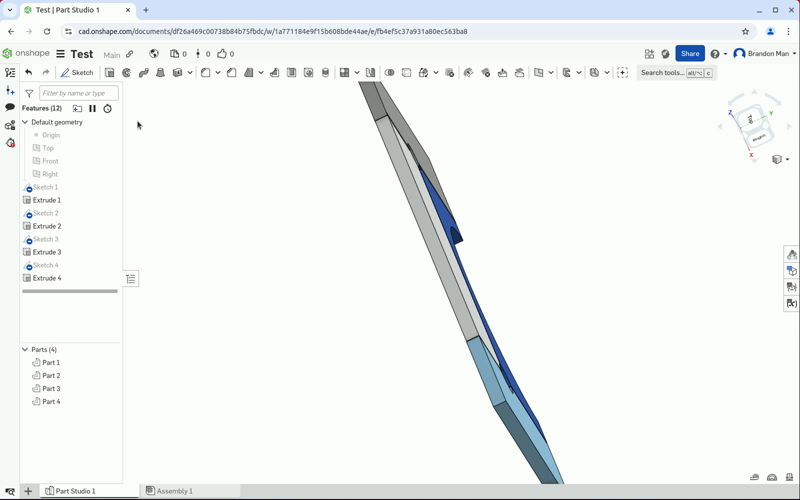
key(up, 2)
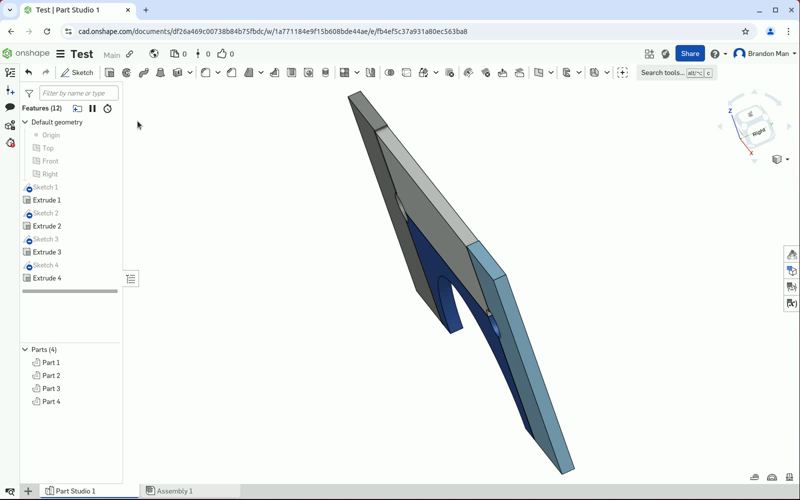
key(right, 2)
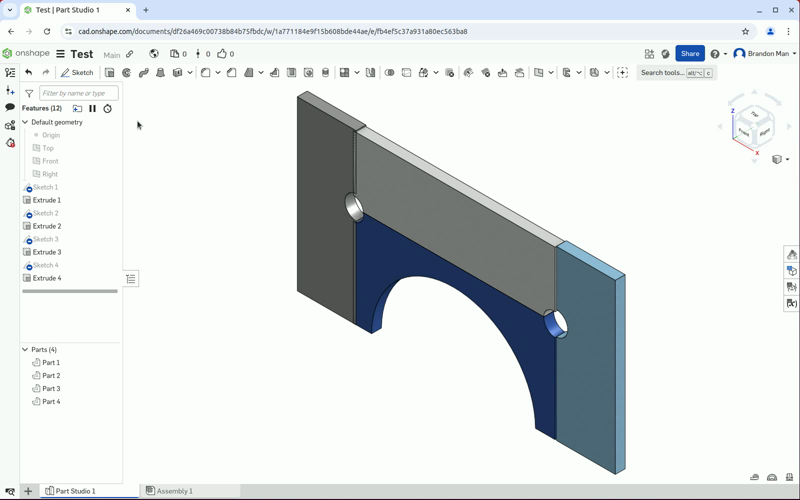
mouse_move(73, 189)
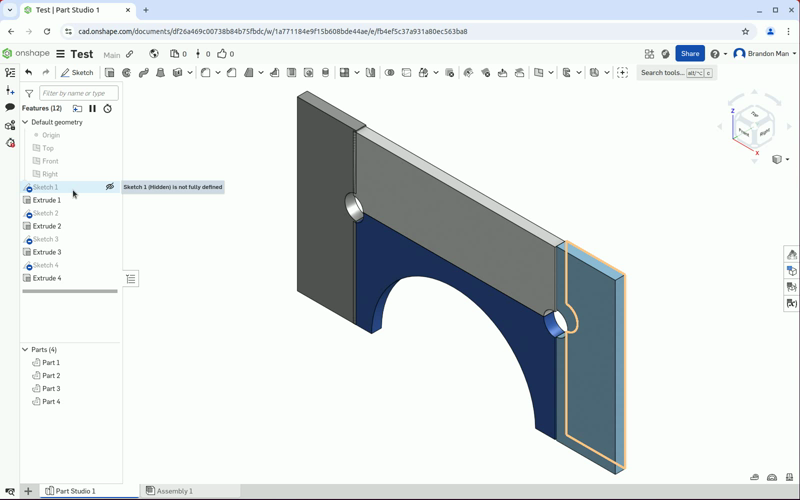
click(73, 189)